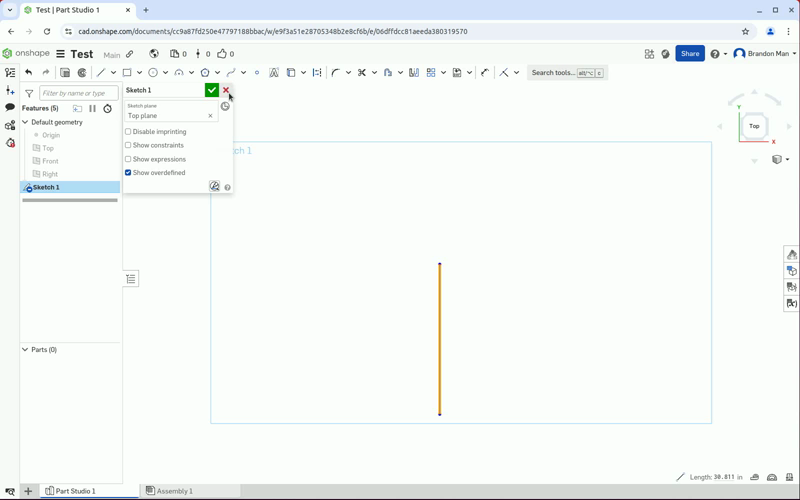
key(shift+h)
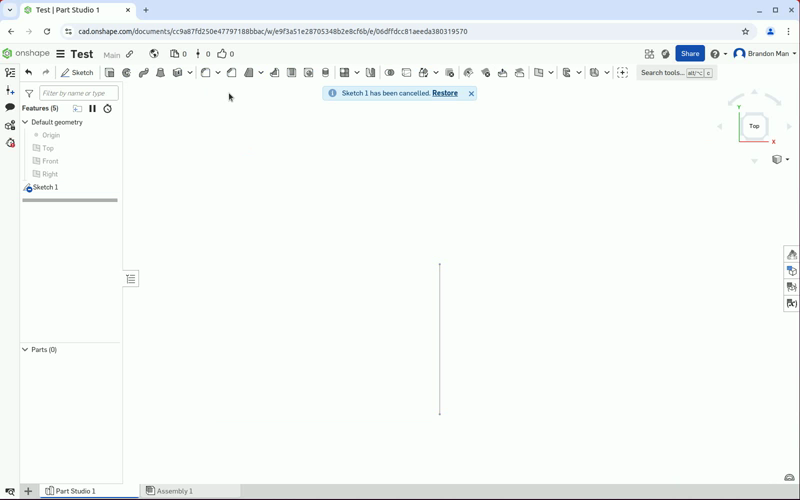
key(shift+s)
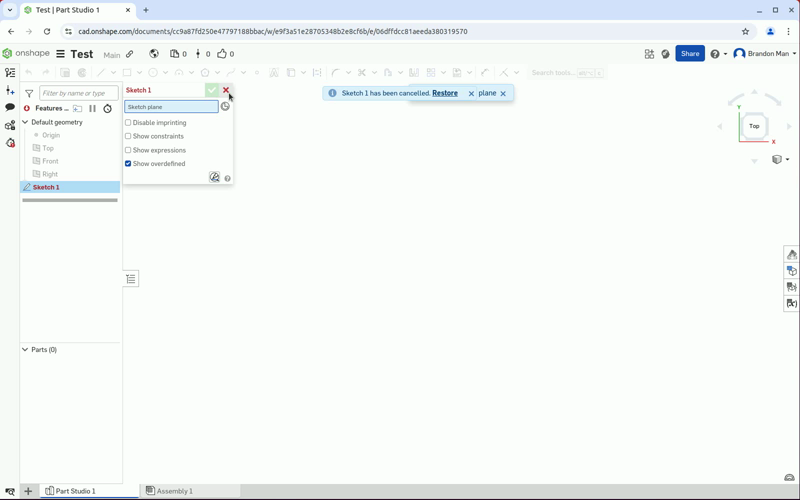
mouse_move(73, 150)
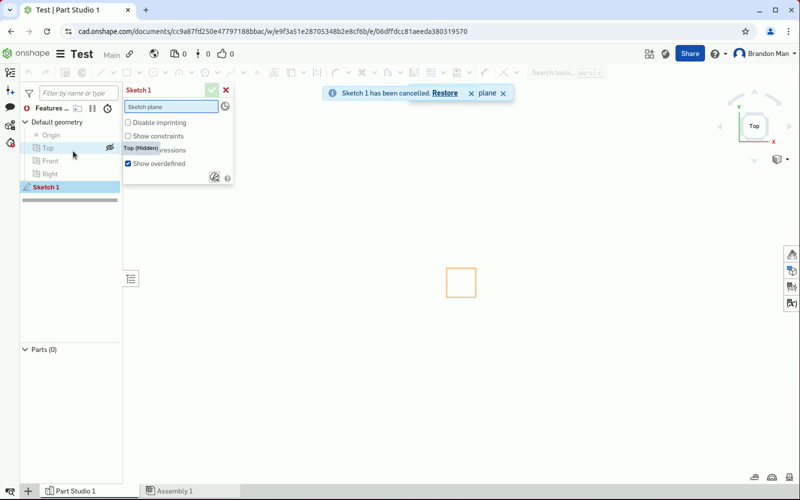
click(73, 150)
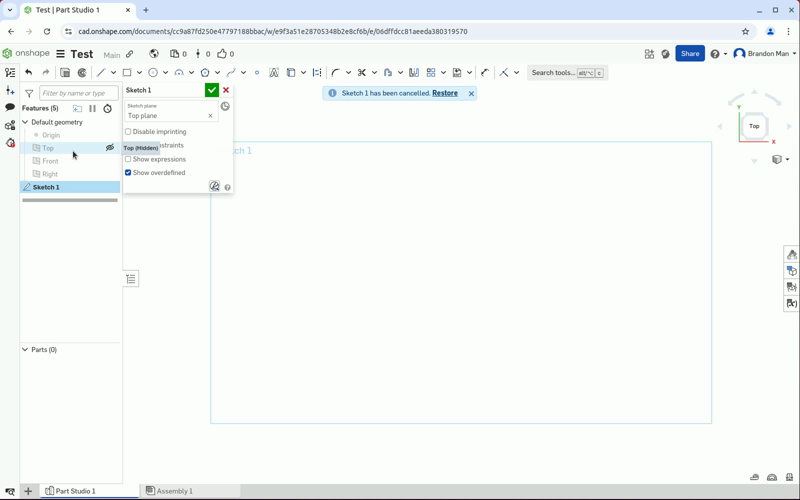
mouse_move(73, 352)
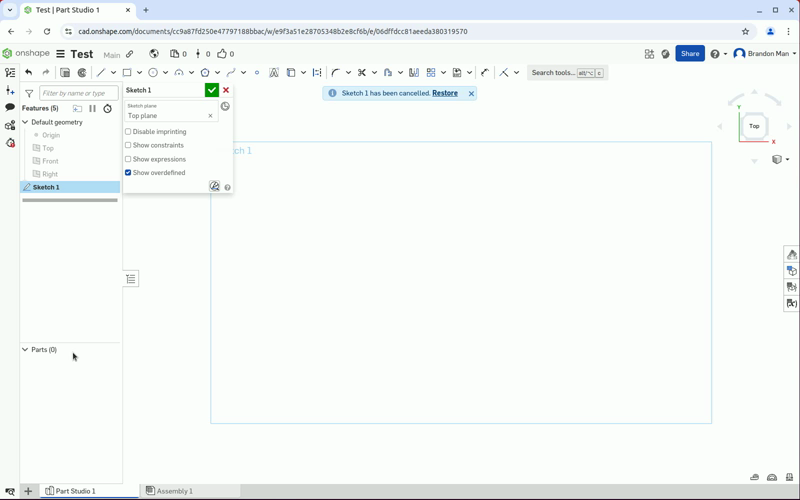
key(y)
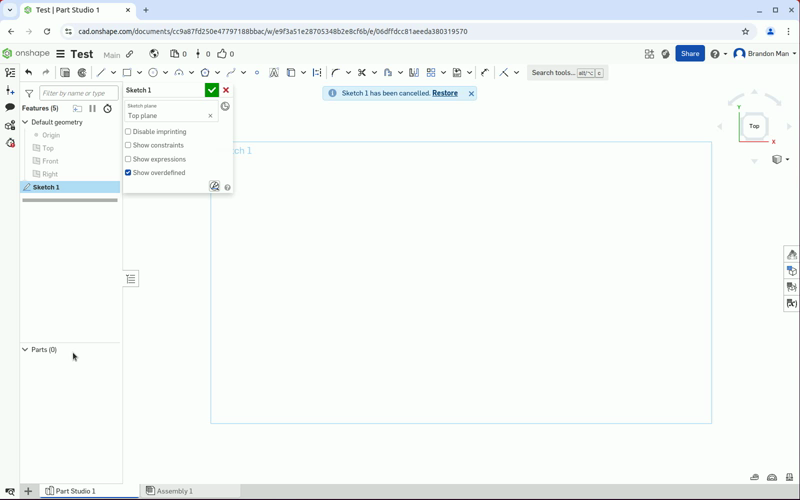
key(l)
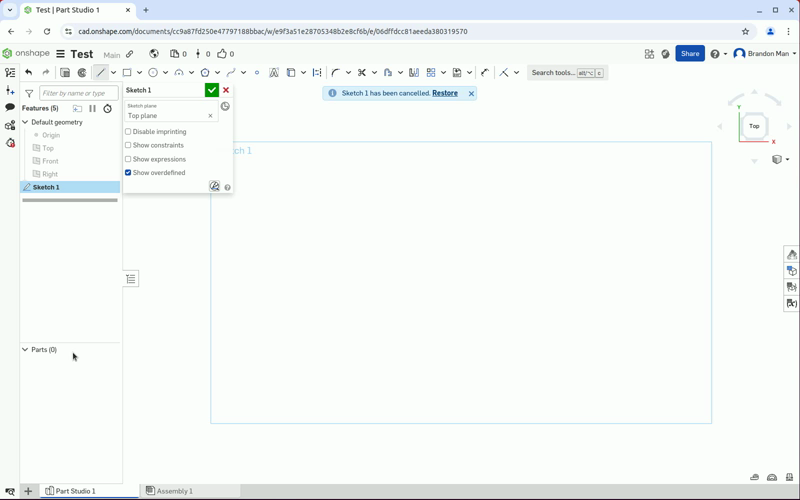
key_down(shift)
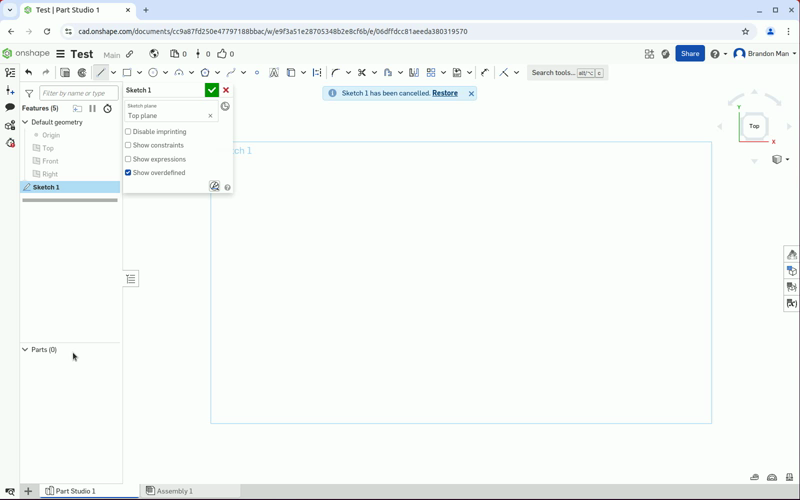
mouse_move(412, 306)
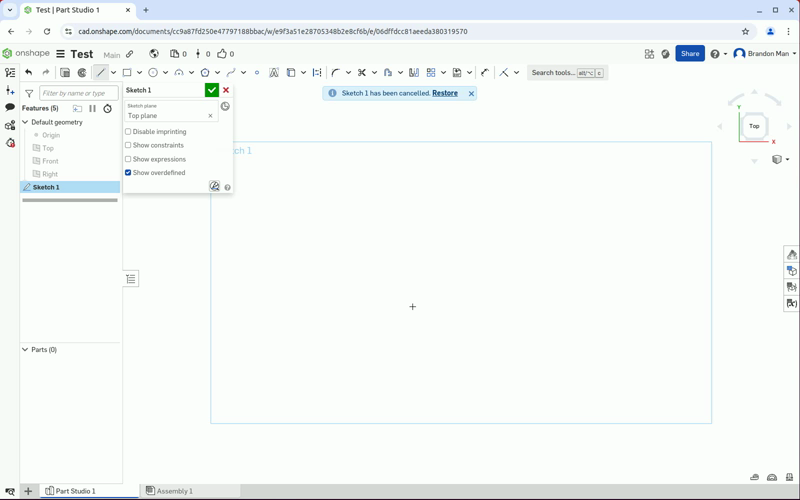
click(412, 306)
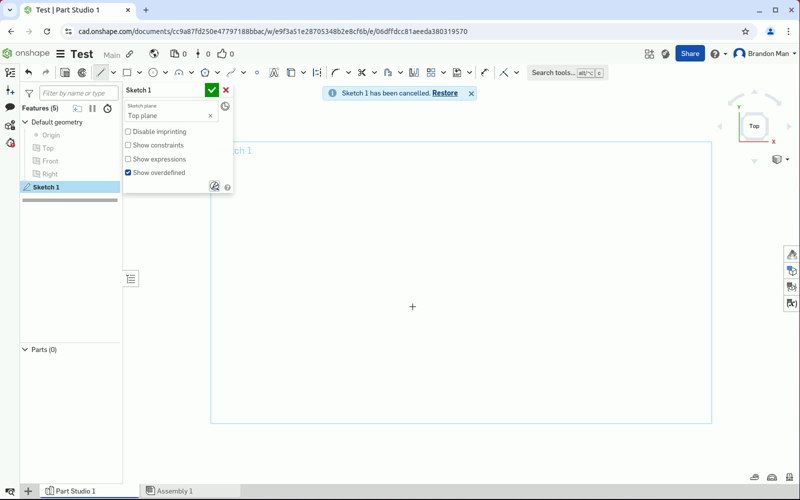
key_up(shift)
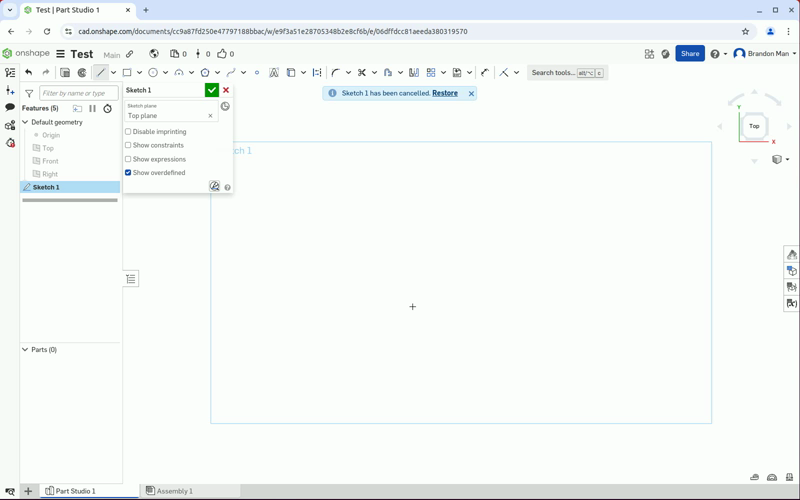
key_down(shift)
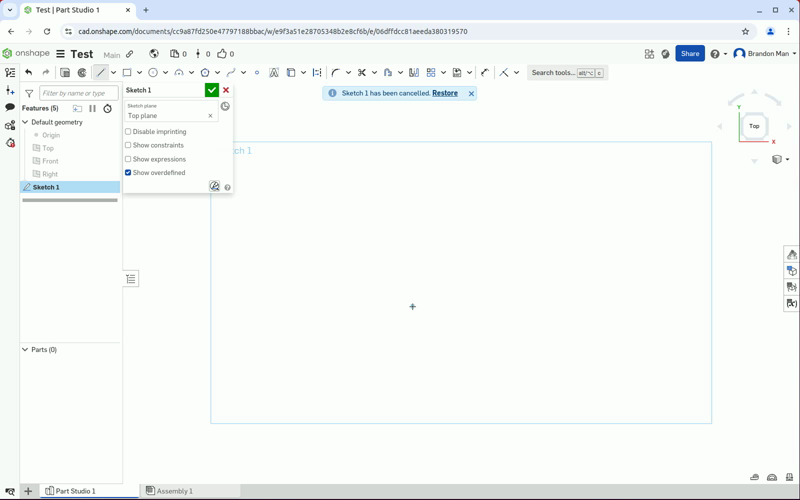
mouse_move(507, 306)
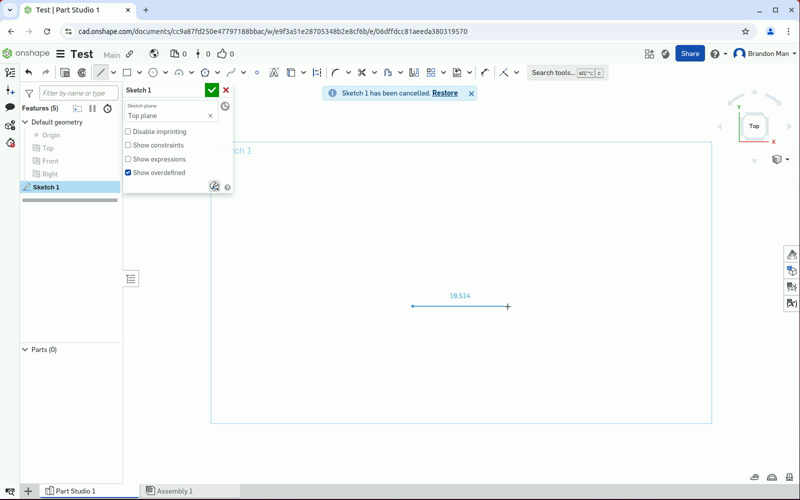
click(507, 306)
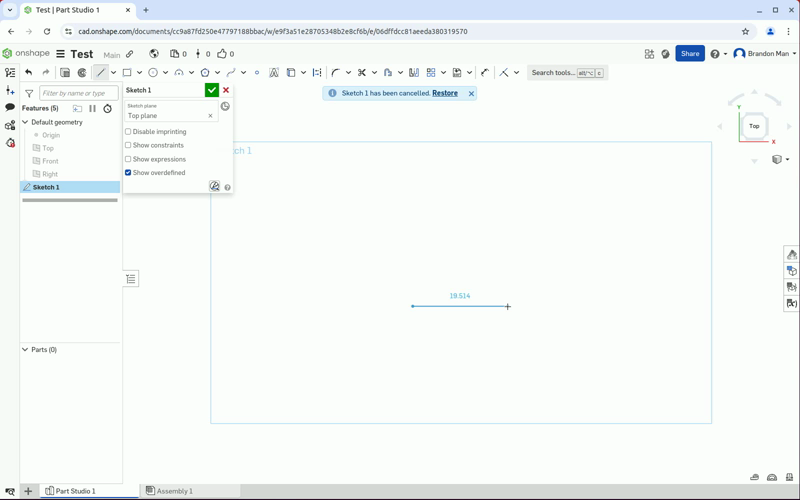
key_up(shift)
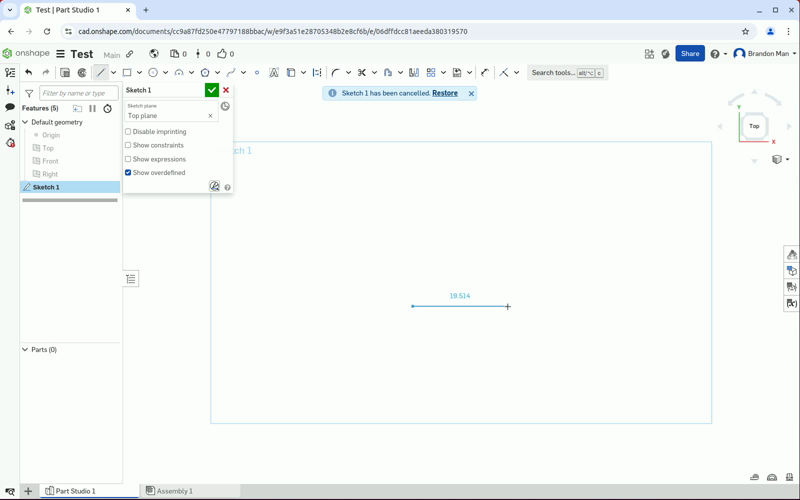
key_down(shift)
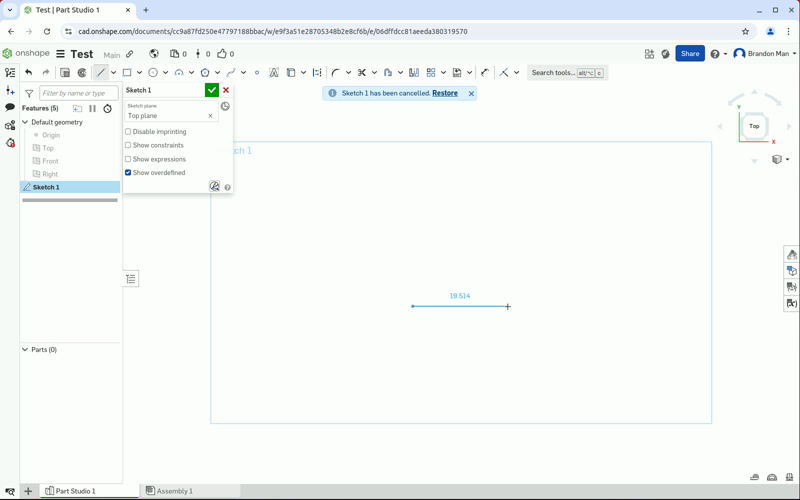
mouse_move(537, 306)
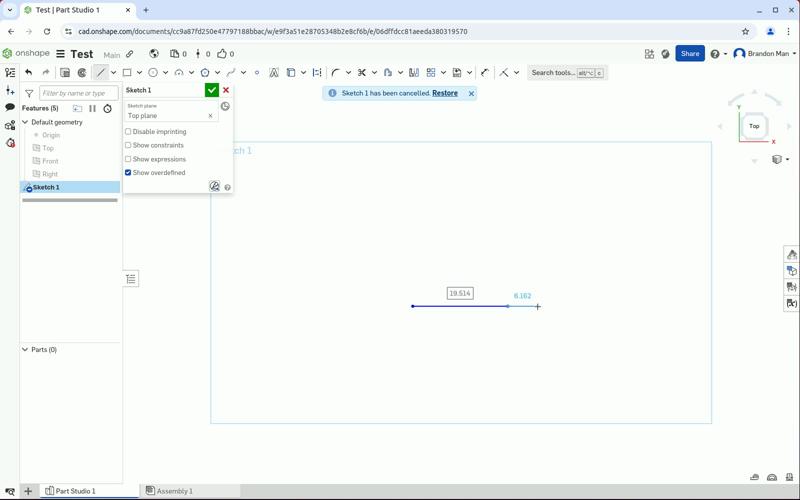
mouse_move(507, 260)
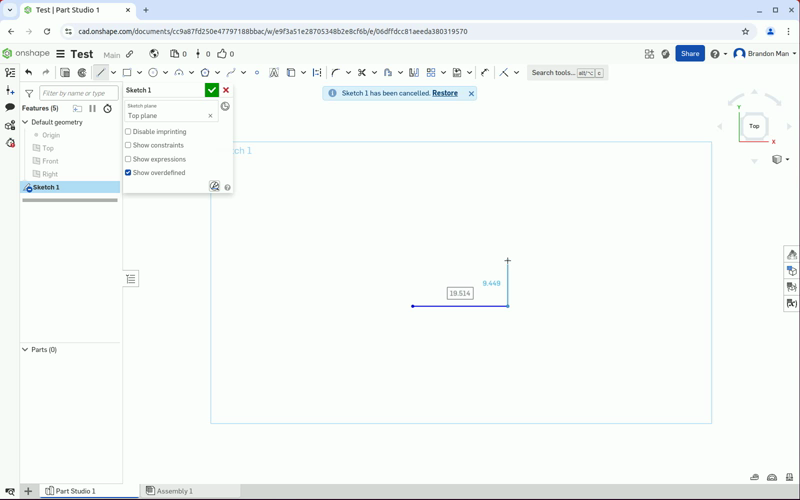
click(507, 260)
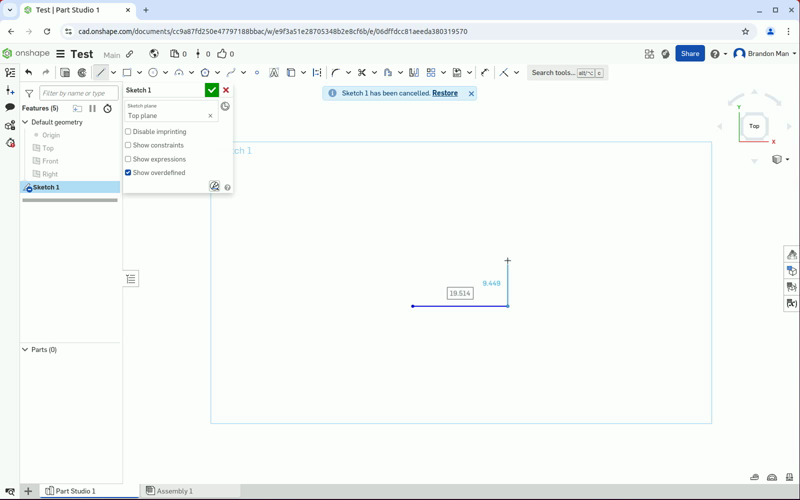
key_up(shift)
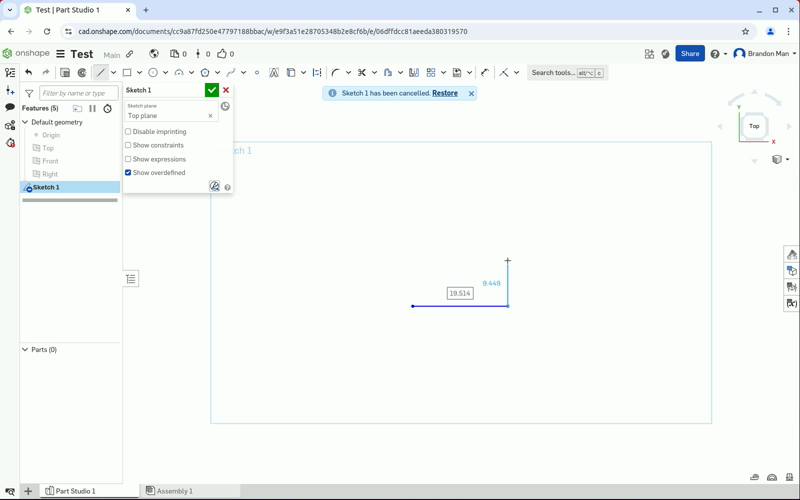
key_down(shift)
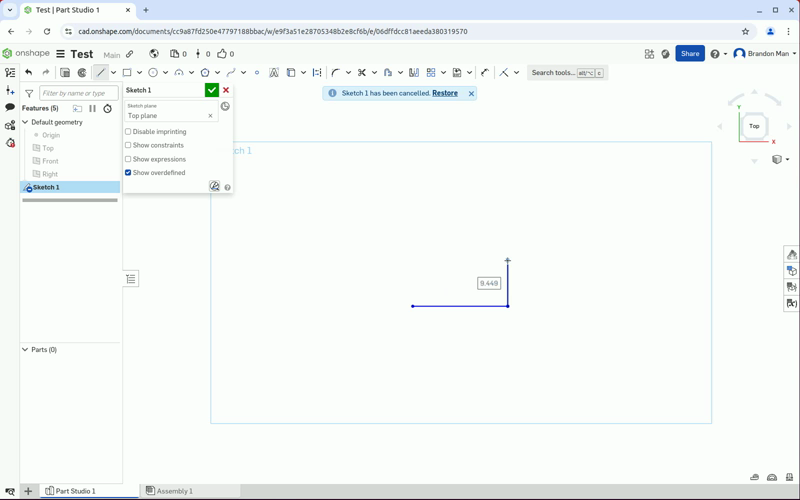
mouse_move(412, 260)
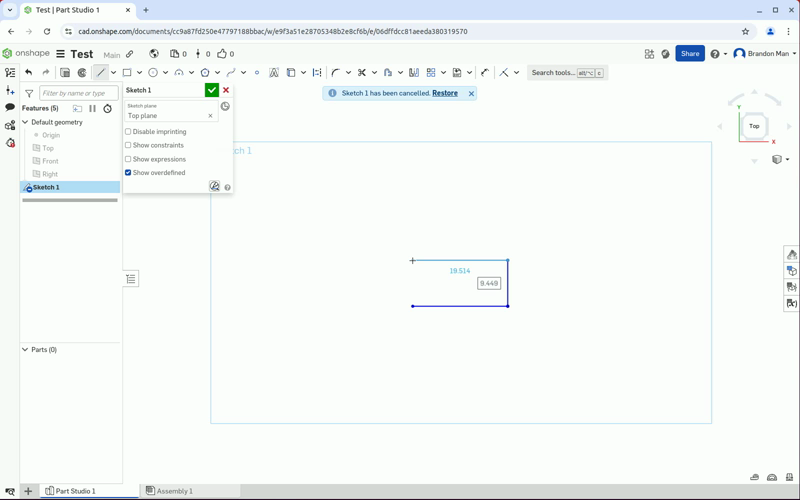
click(412, 260)
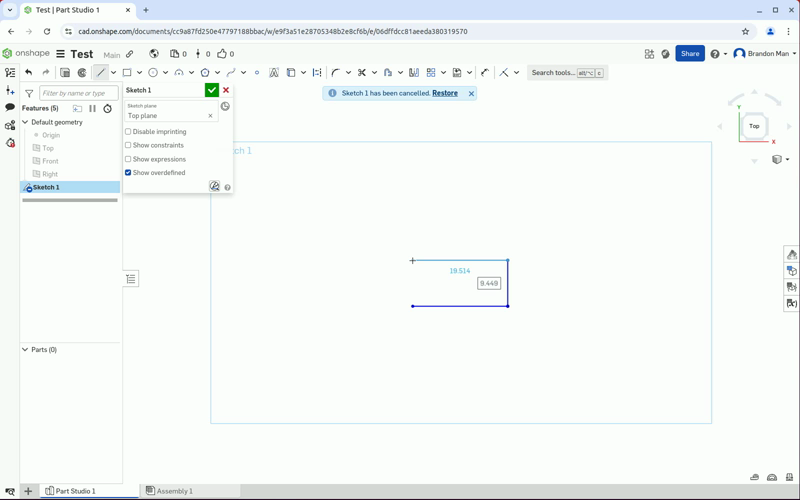
key_up(shift)
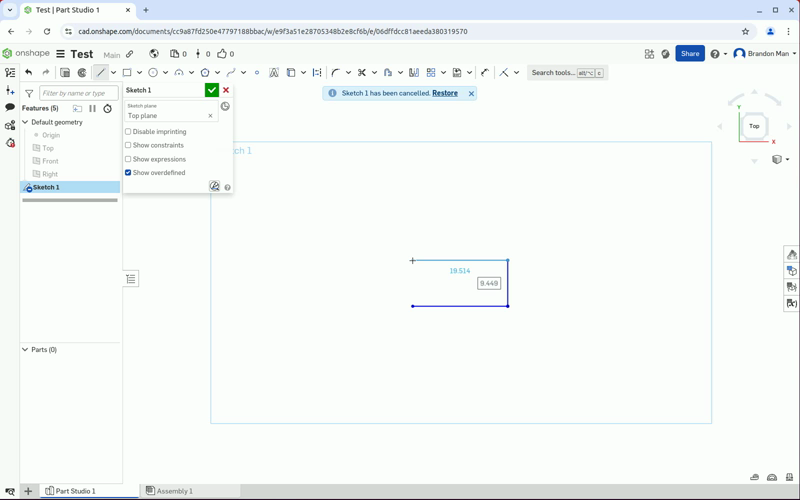
mouse_move(442, 260)
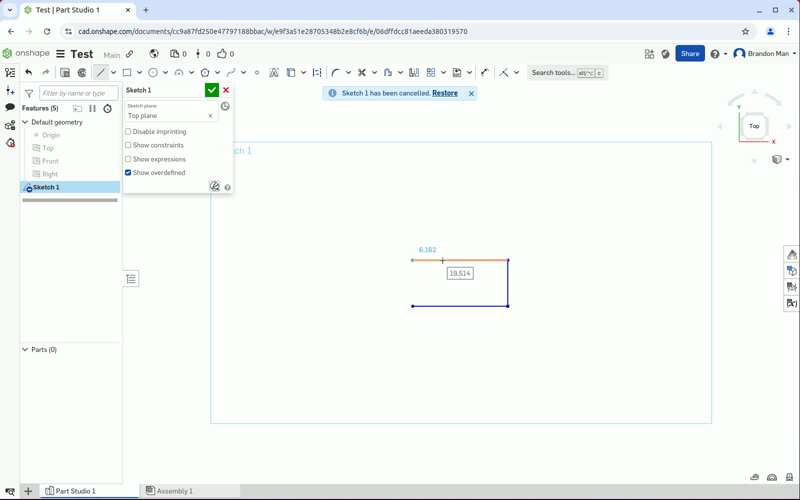
key_down(shift)
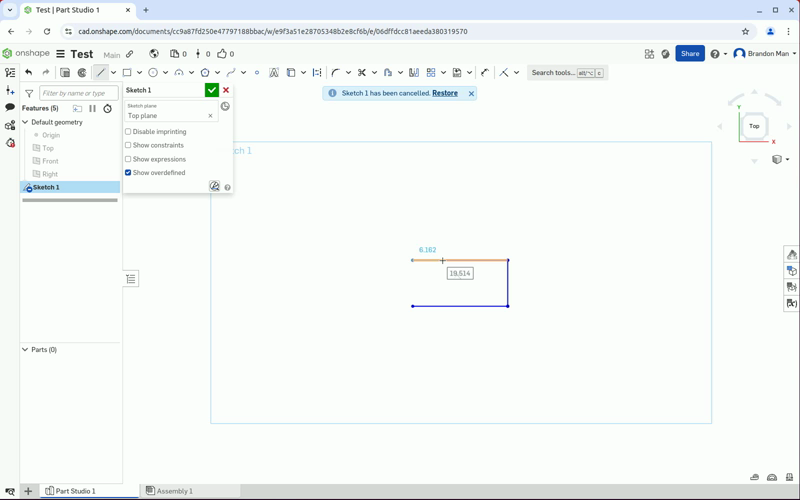
mouse_move(412, 306)
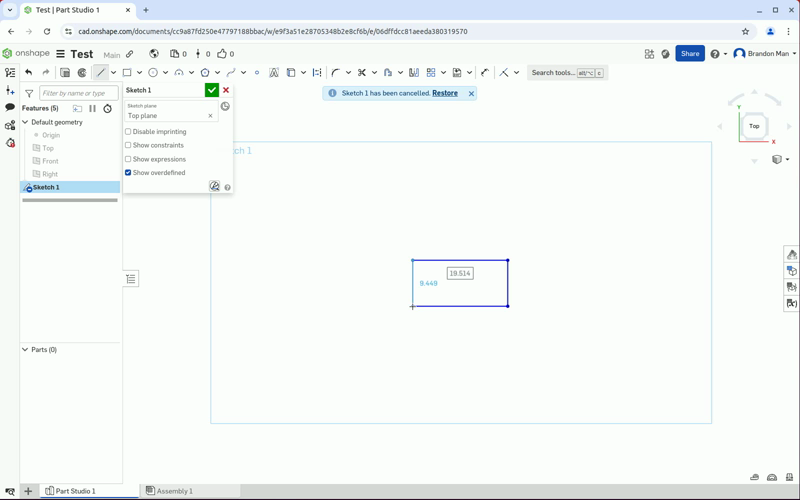
key_up(shift)
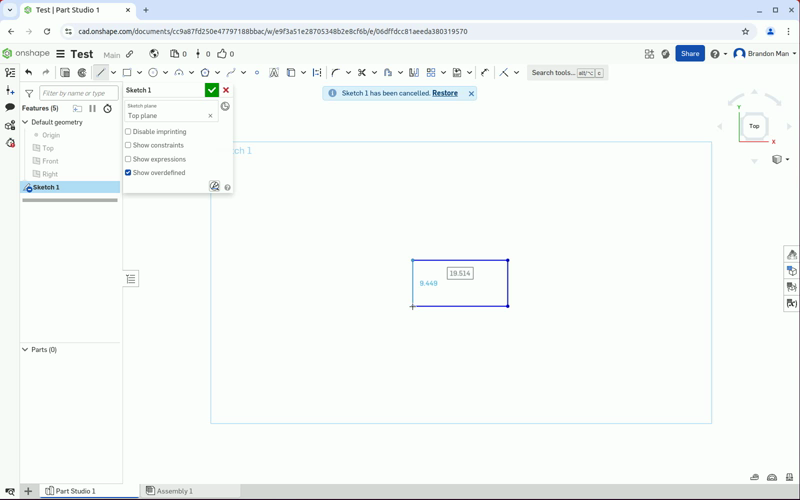
click(412, 306)
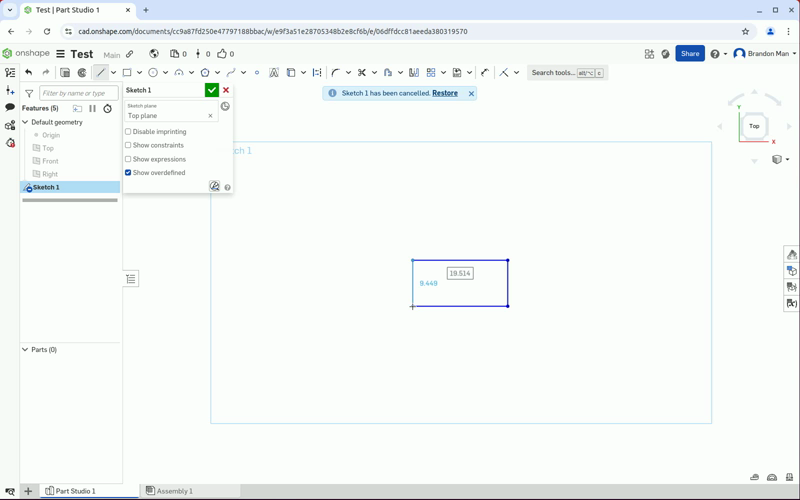
key(esc)
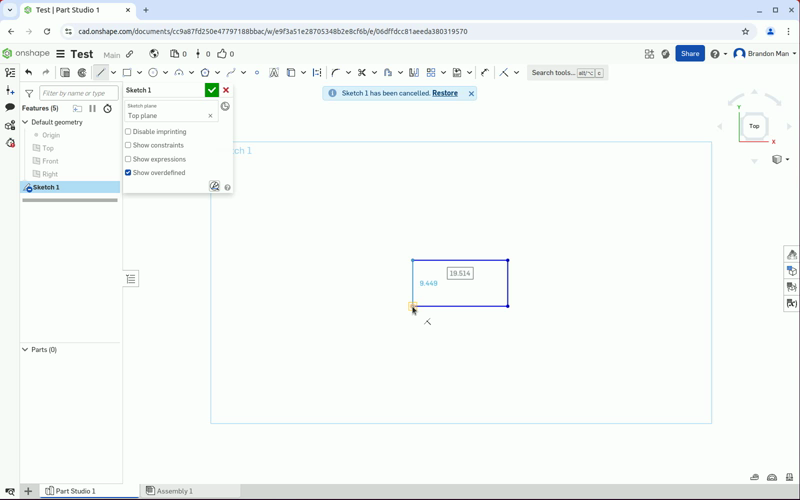
key(l)
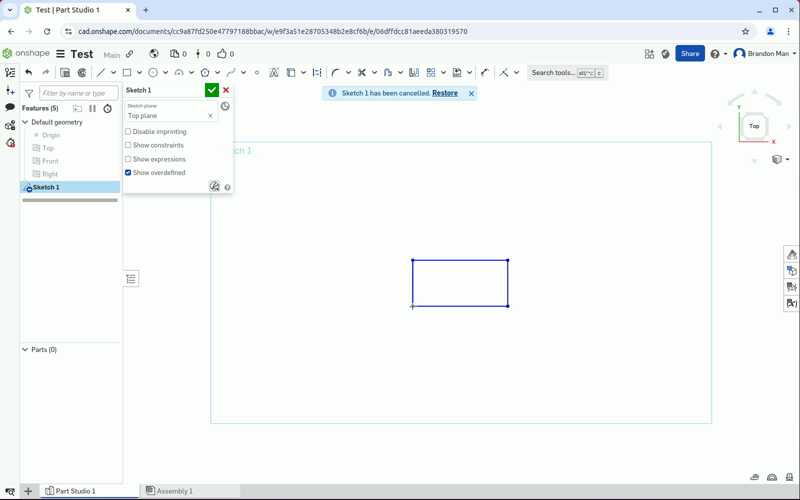
key_down(shift)
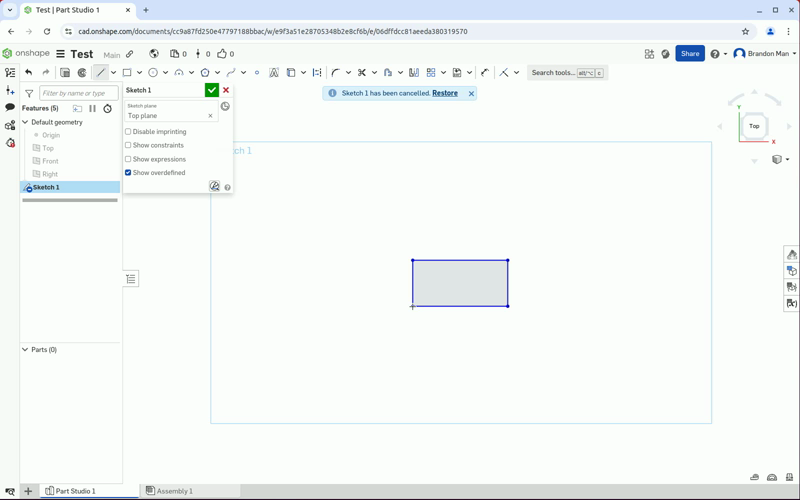
mouse_move(415, 303)
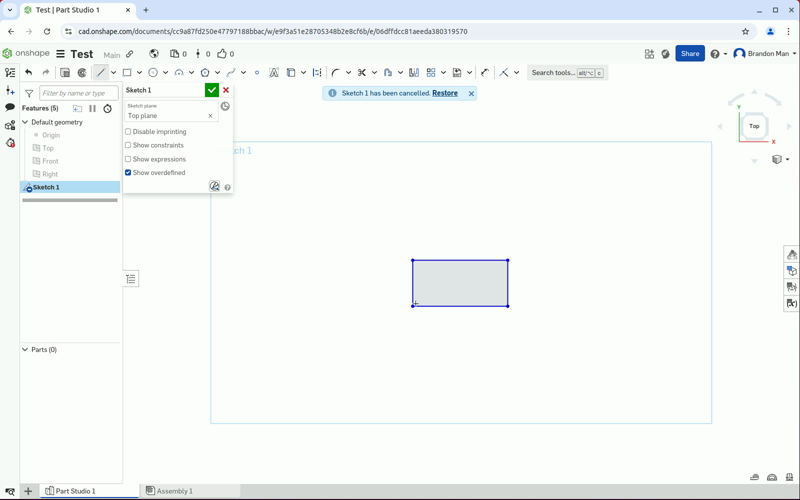
scroll(6)
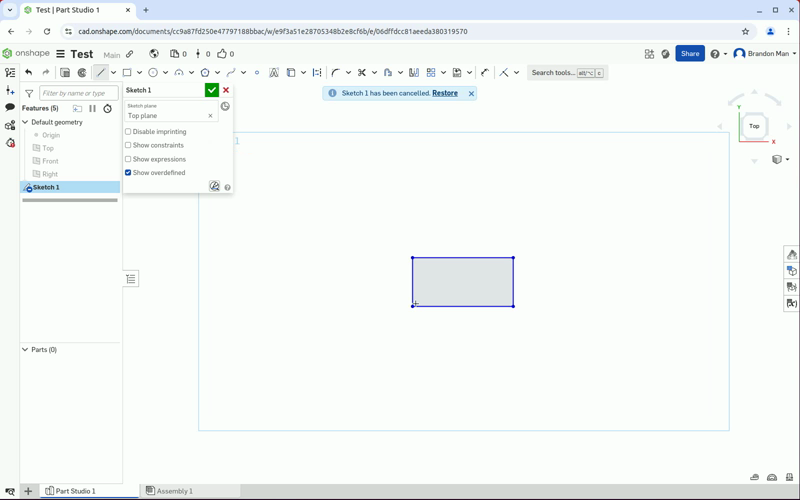
scroll(6)
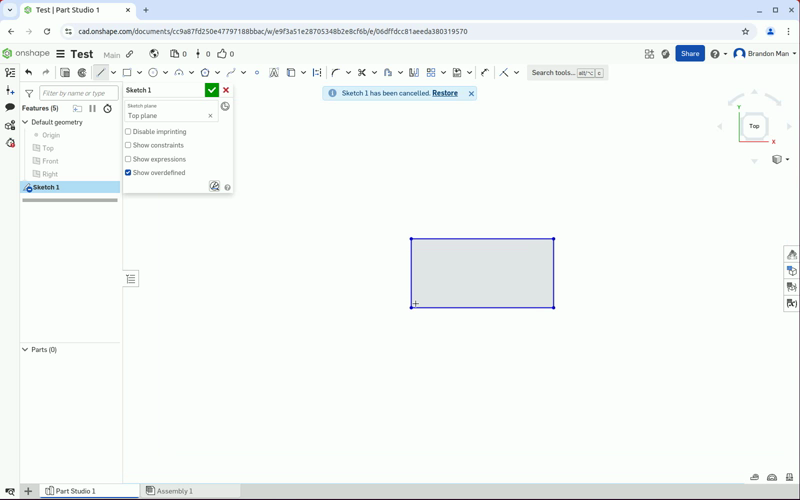
scroll(6)
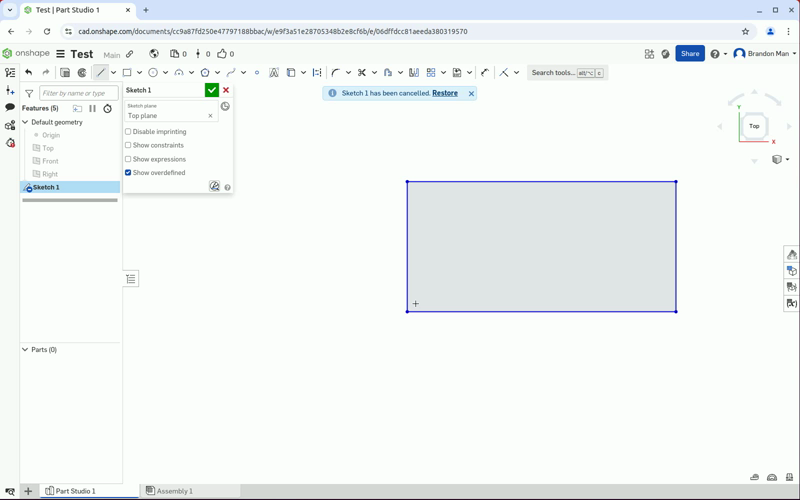
scroll(6)
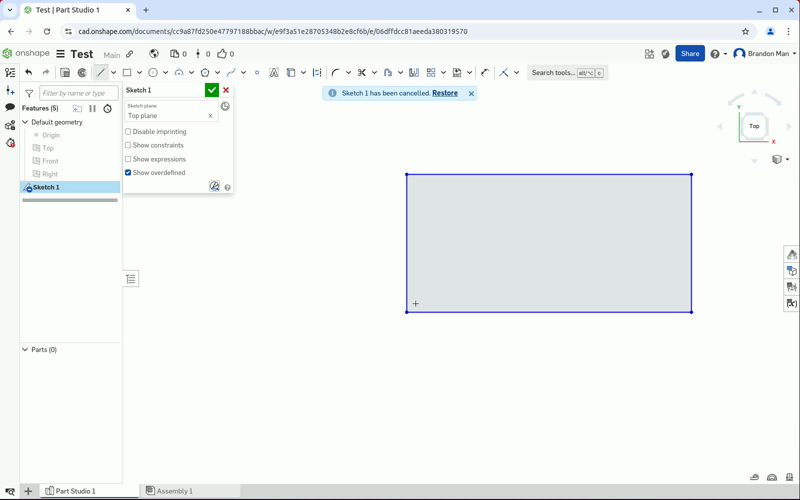
scroll(6)
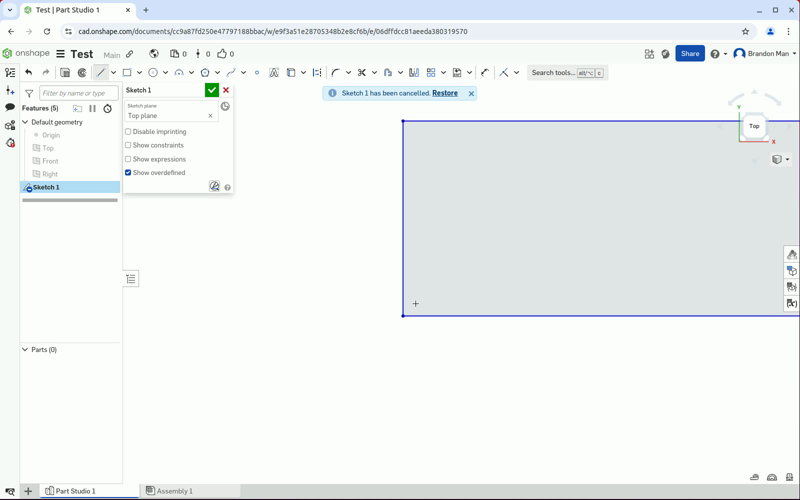
scroll(6)
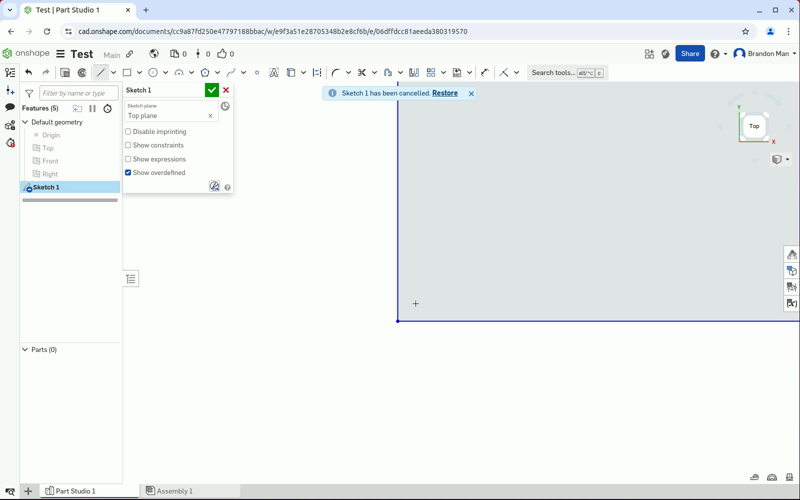
scroll(6)
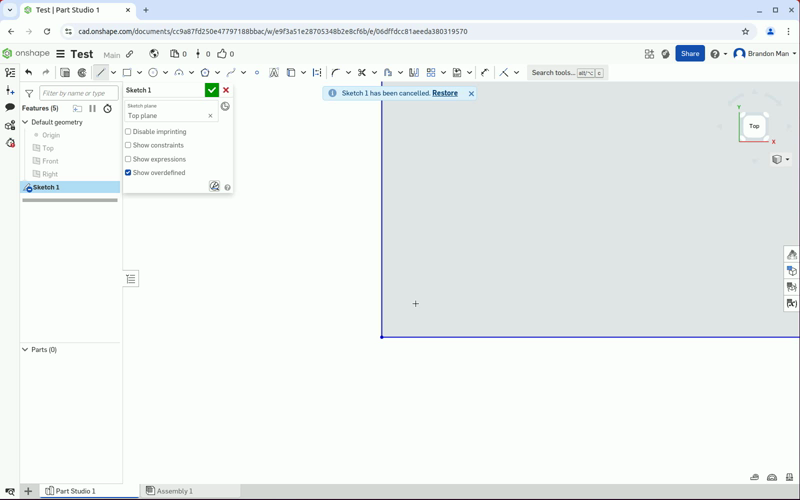
click(415, 303)
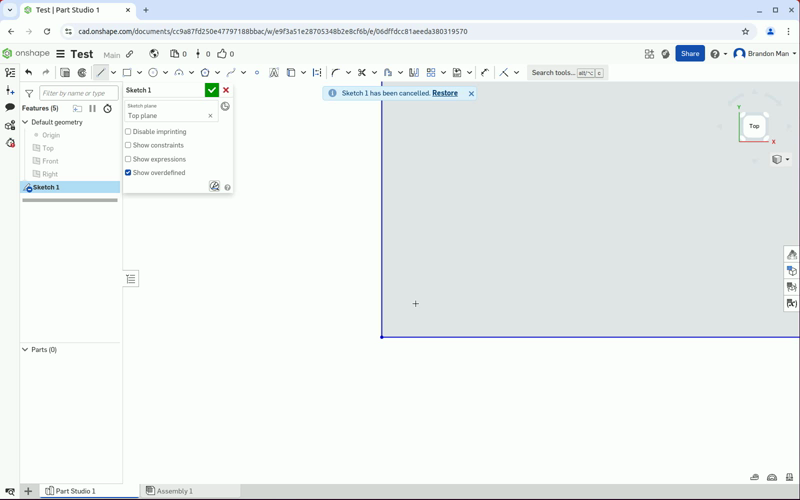
scroll(-6)
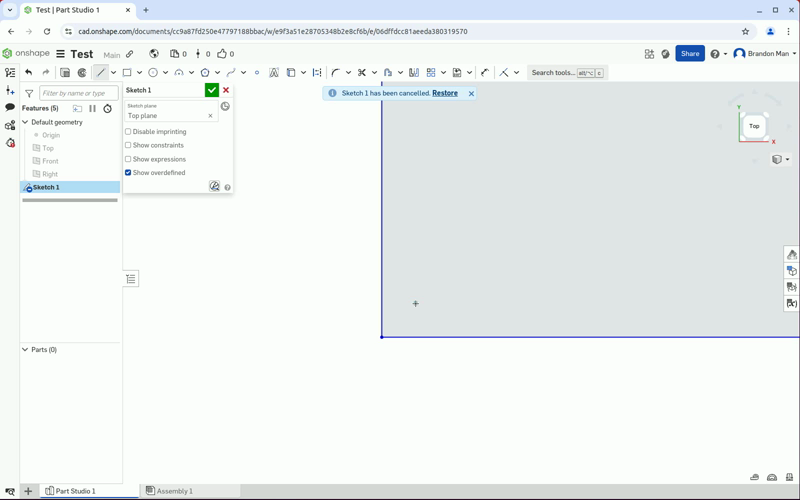
scroll(-6)
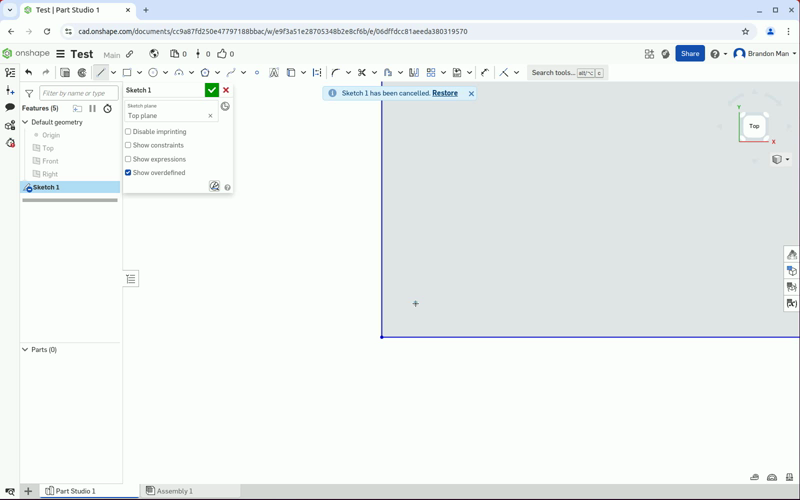
scroll(-6)
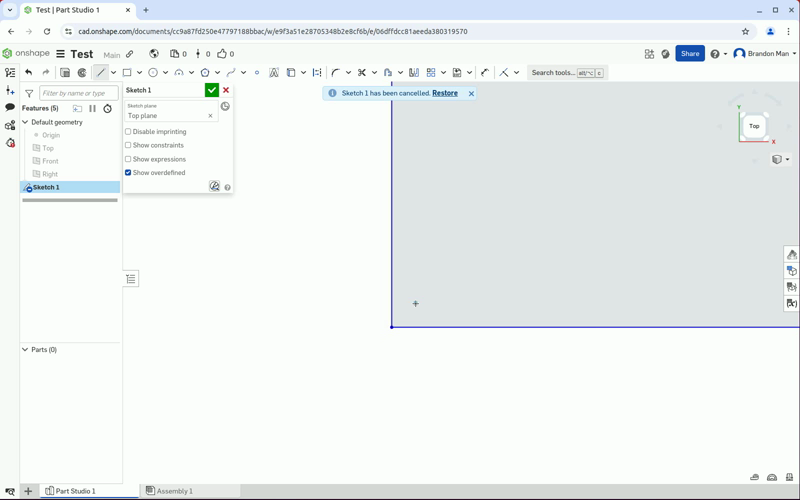
scroll(-6)
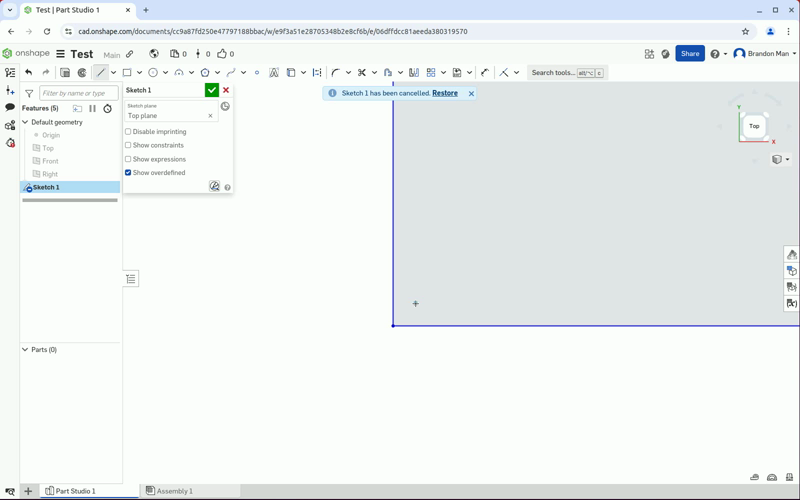
scroll(-6)
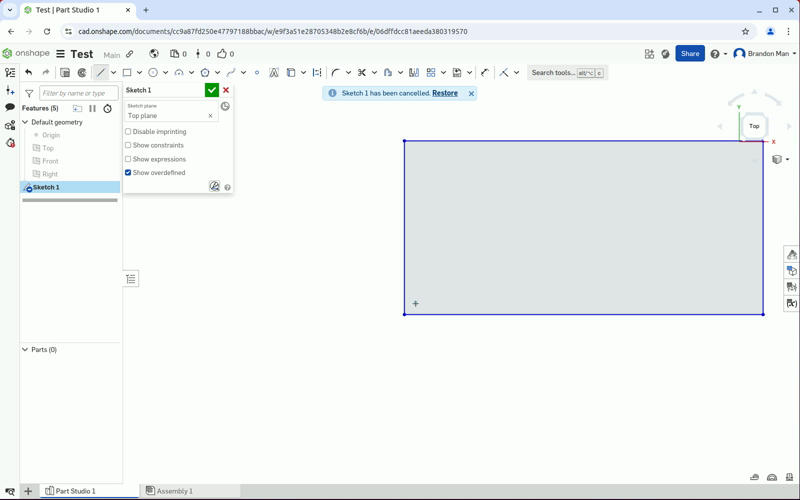
scroll(-6)
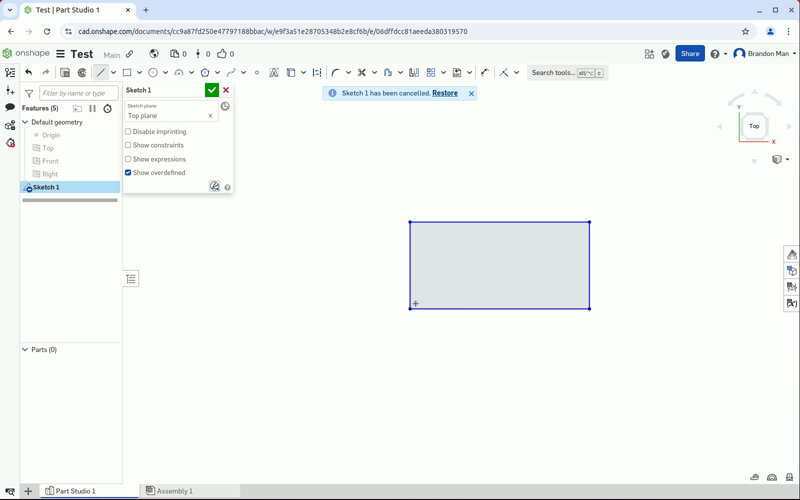
scroll(-6)
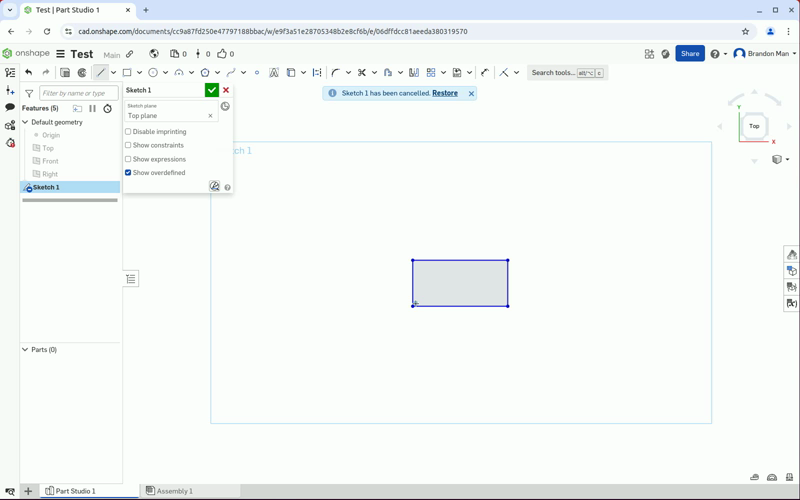
key_up(shift)
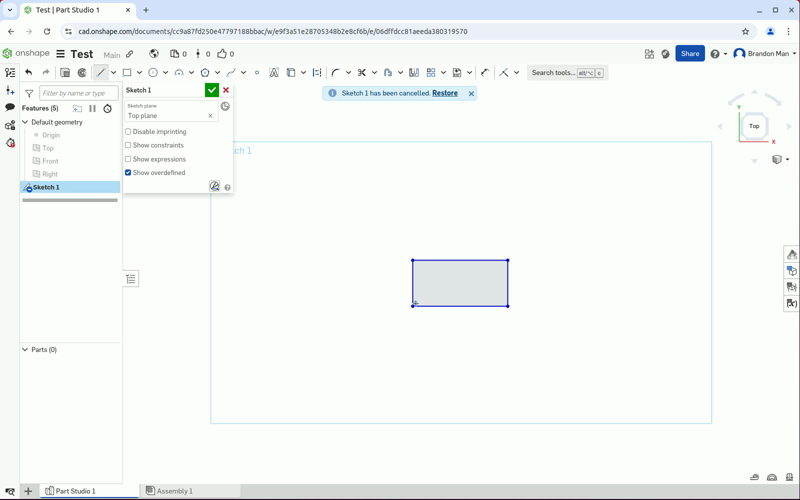
key_down(shift)
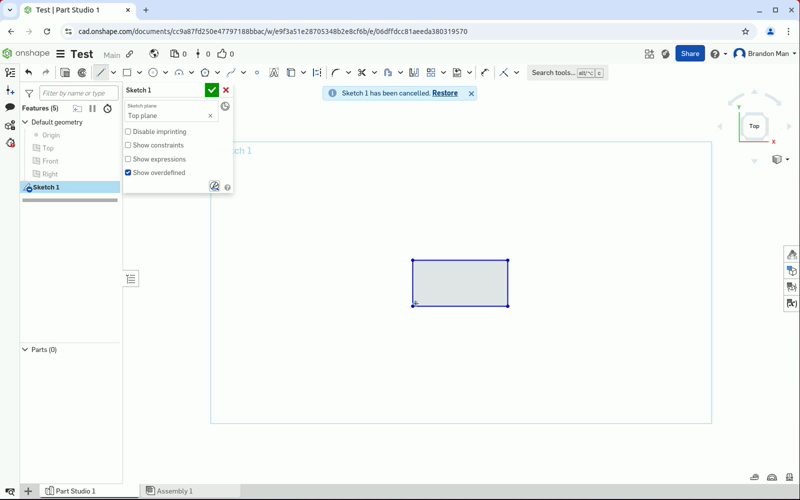
mouse_move(504, 303)
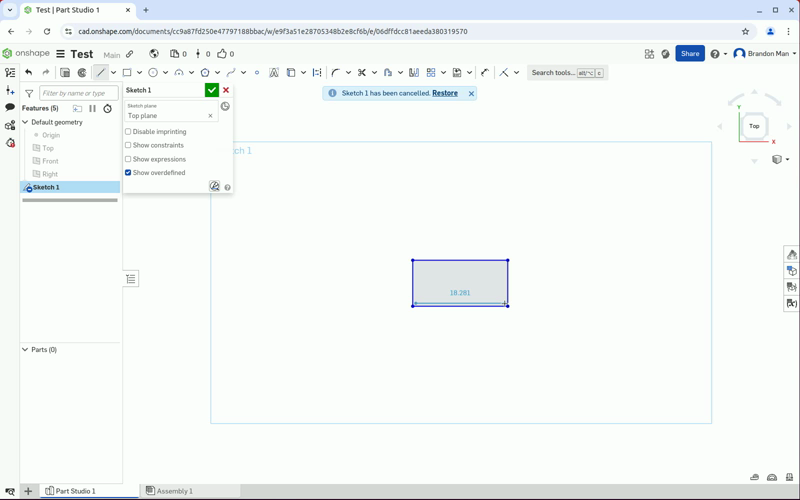
scroll(6)
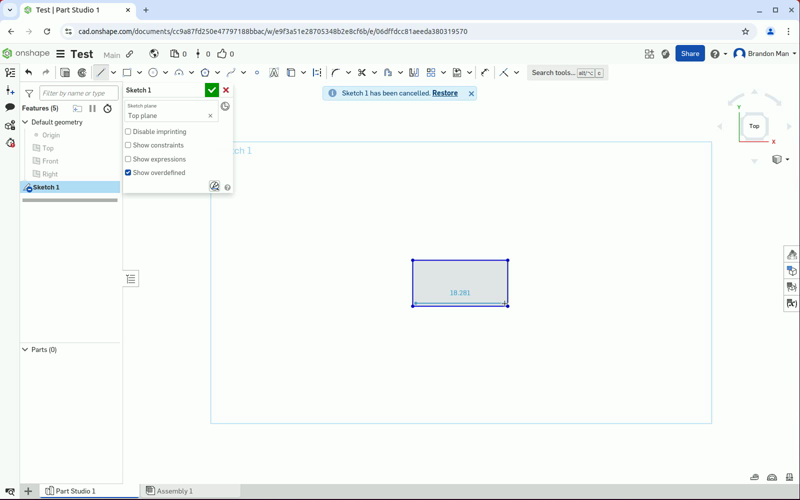
scroll(6)
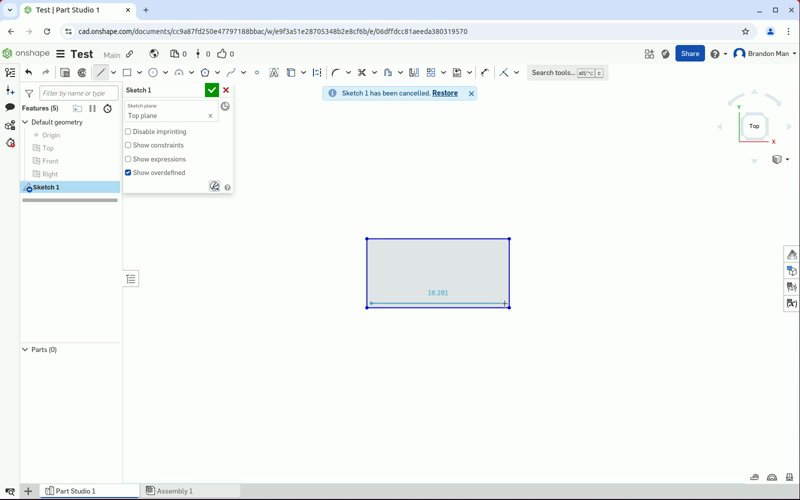
scroll(6)
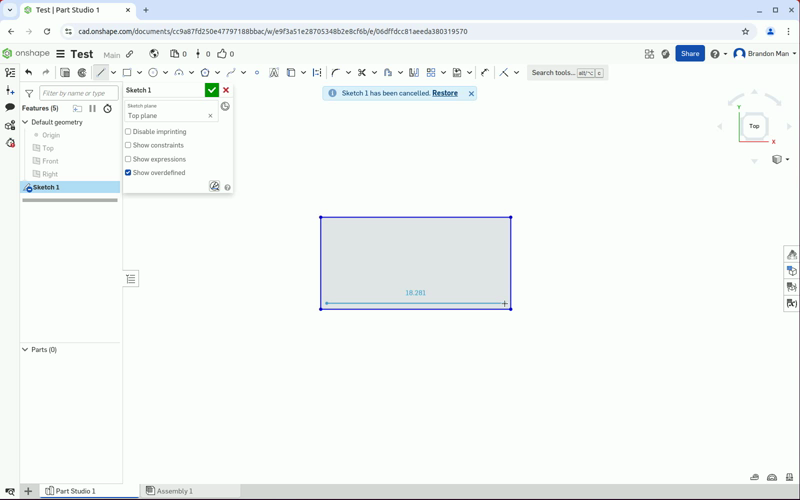
scroll(6)
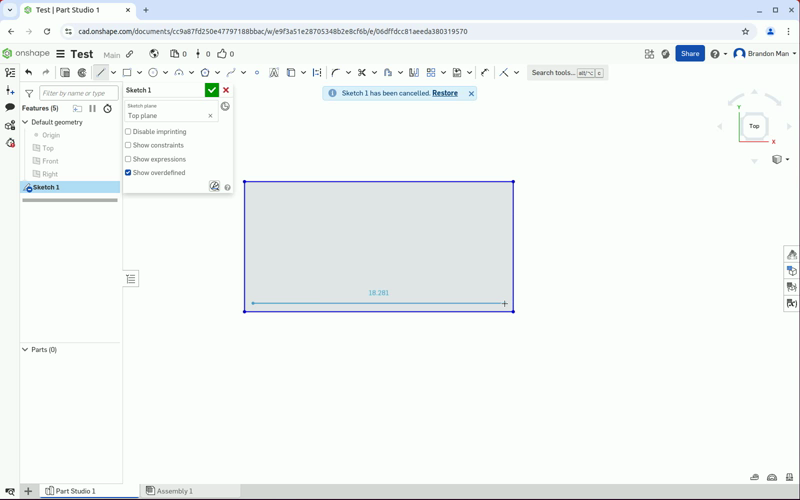
scroll(6)
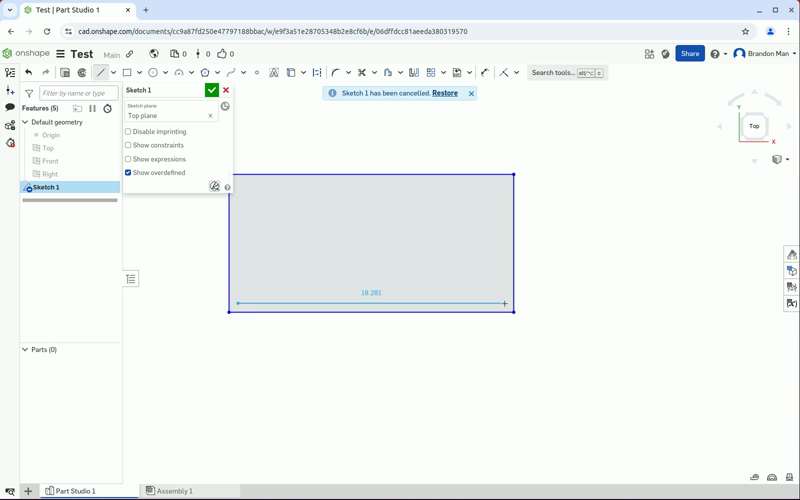
scroll(6)
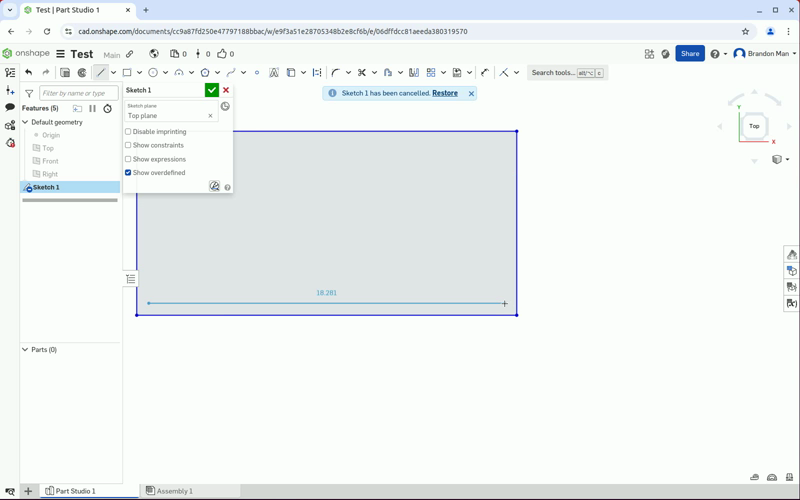
scroll(6)
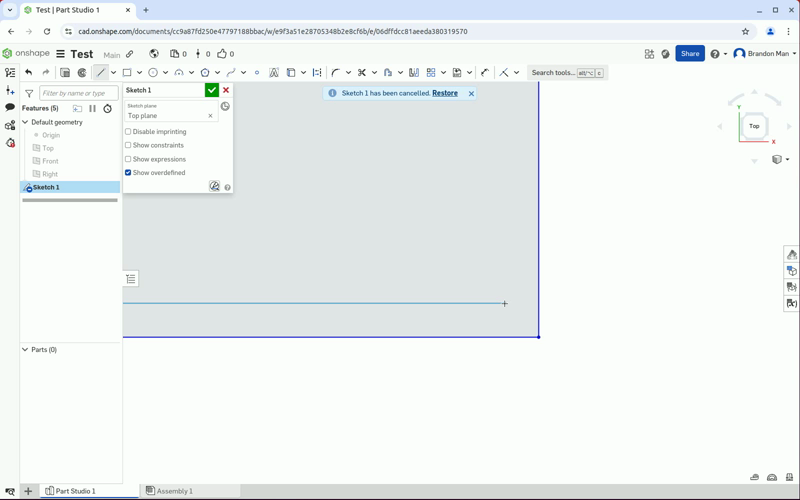
click(504, 303)
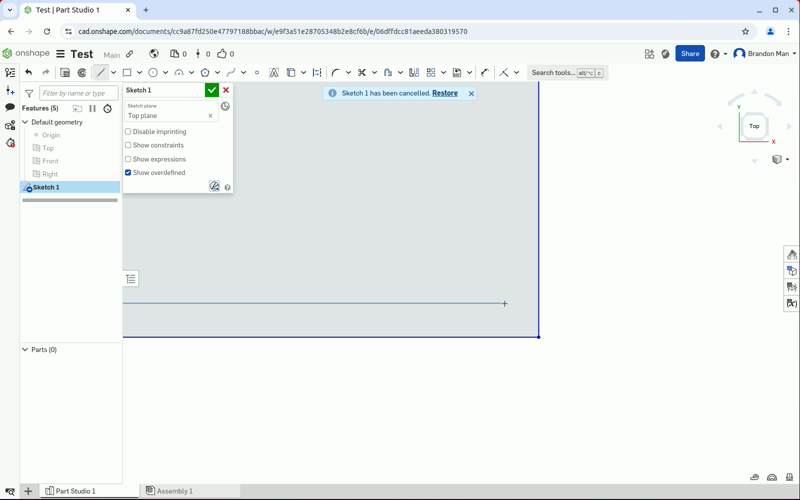
scroll(-6)
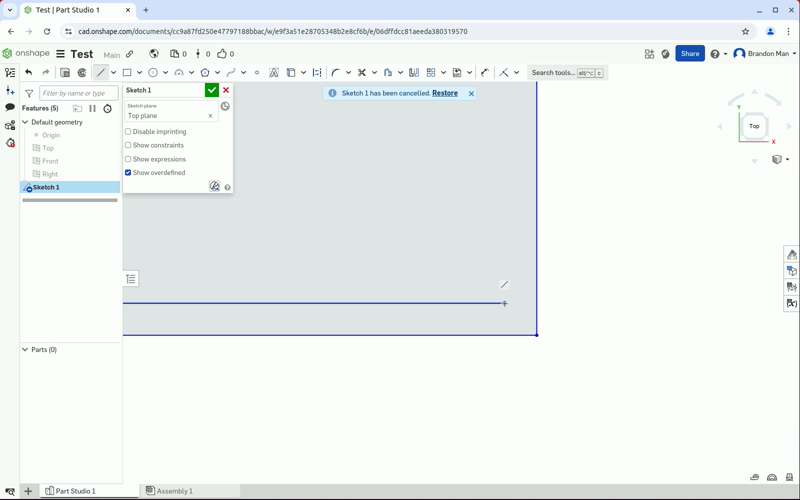
scroll(-6)
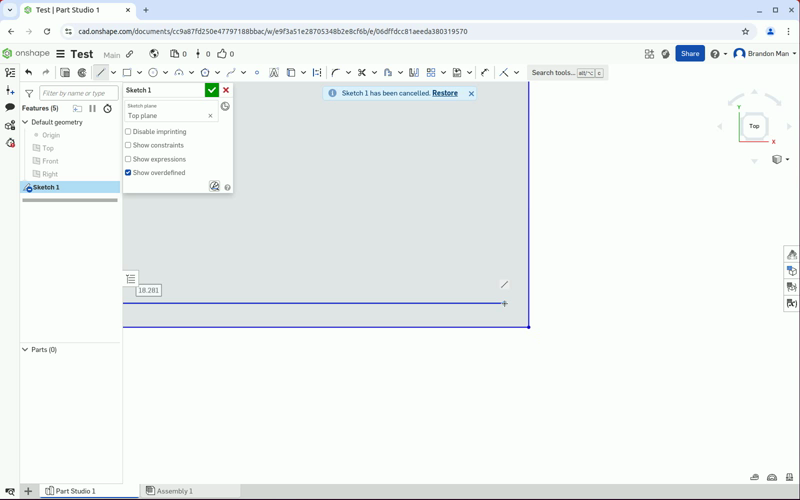
scroll(-6)
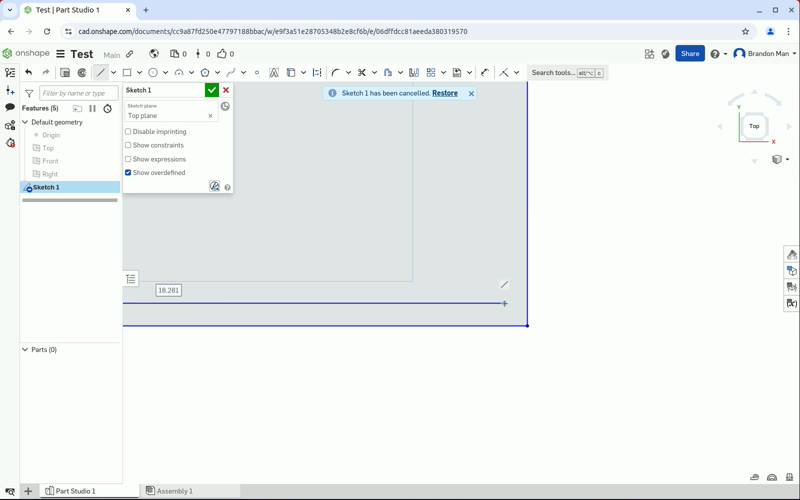
scroll(-6)
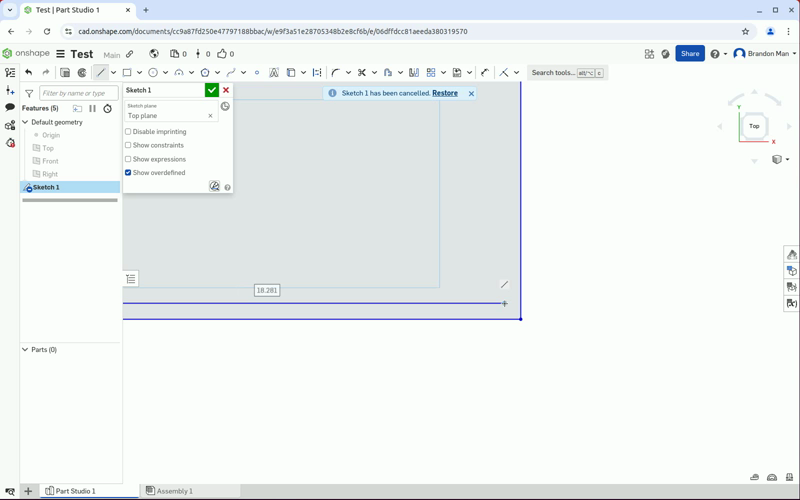
scroll(-6)
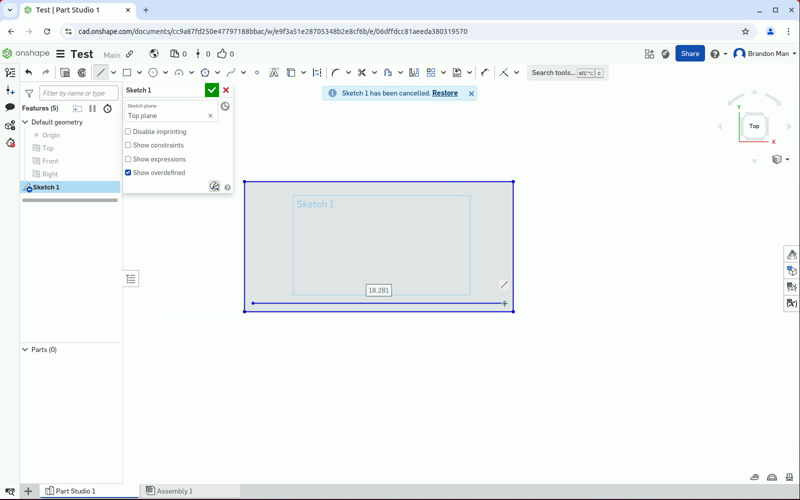
scroll(-6)
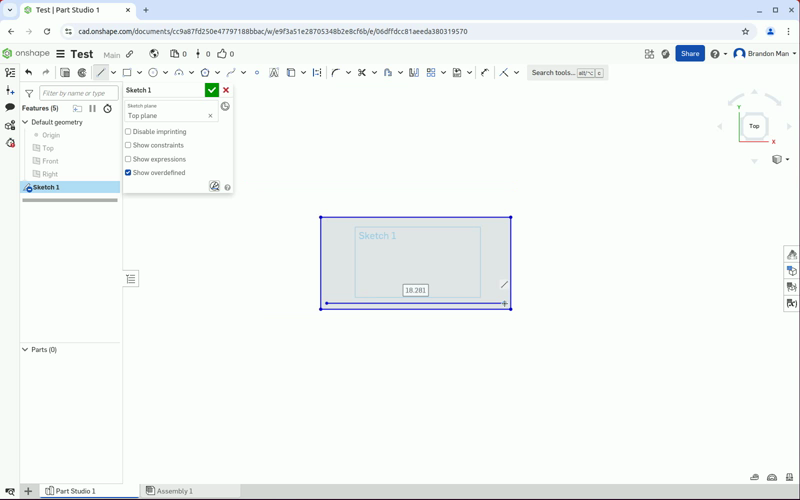
scroll(-6)
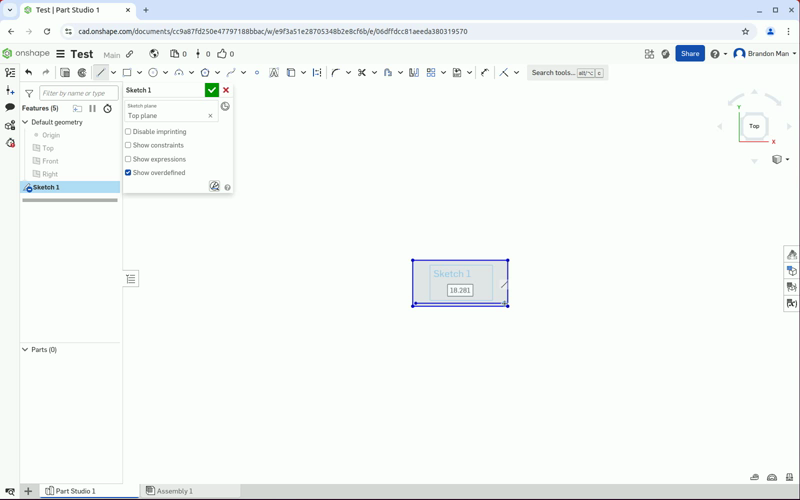
key_up(shift)
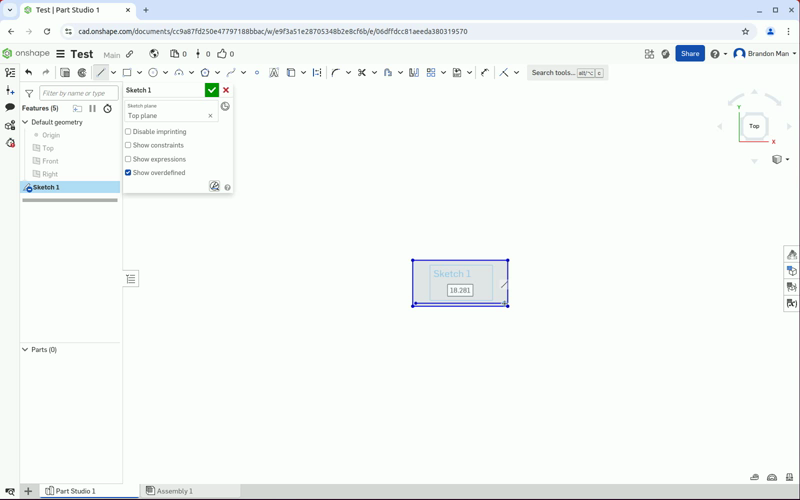
key_down(shift)
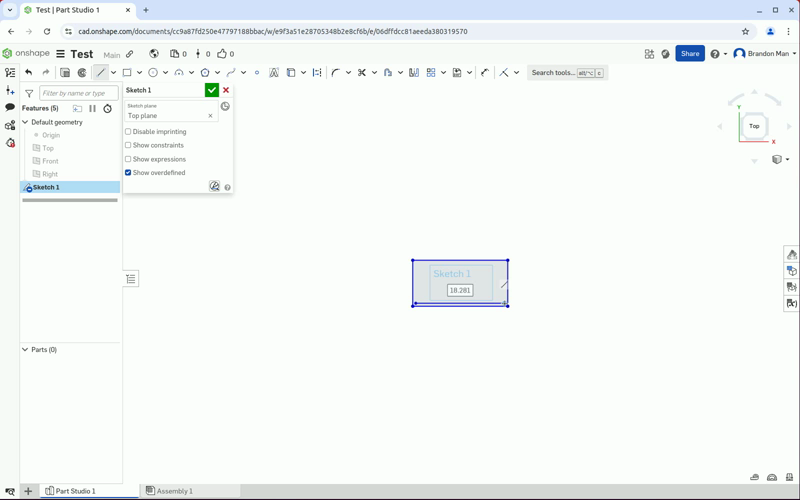
mouse_move(534, 303)
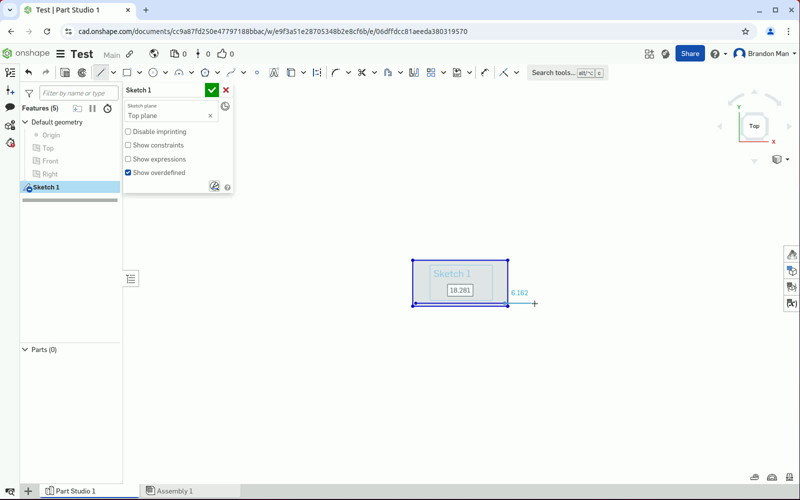
mouse_move(504, 264)
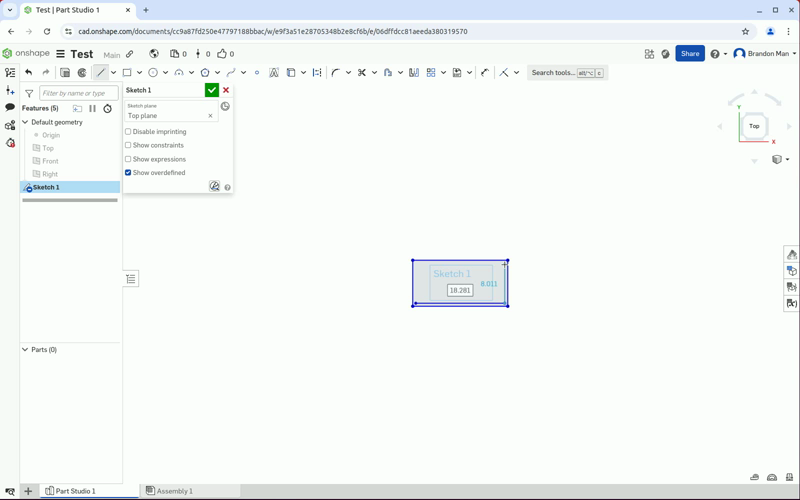
click(504, 264)
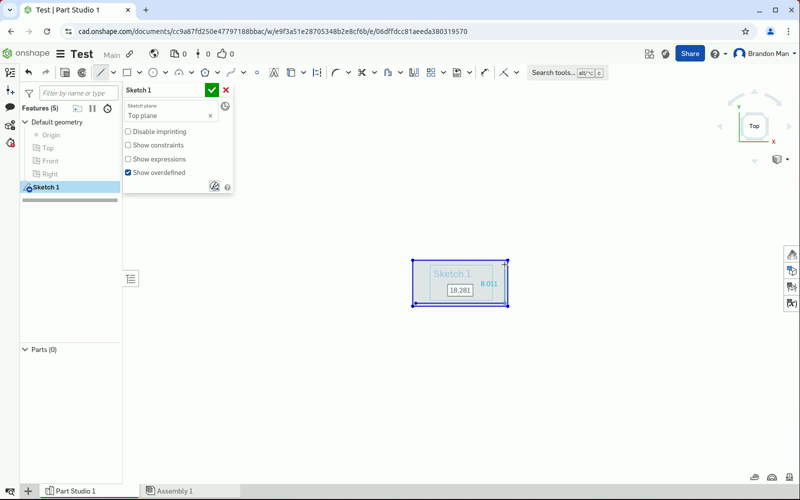
key_up(shift)
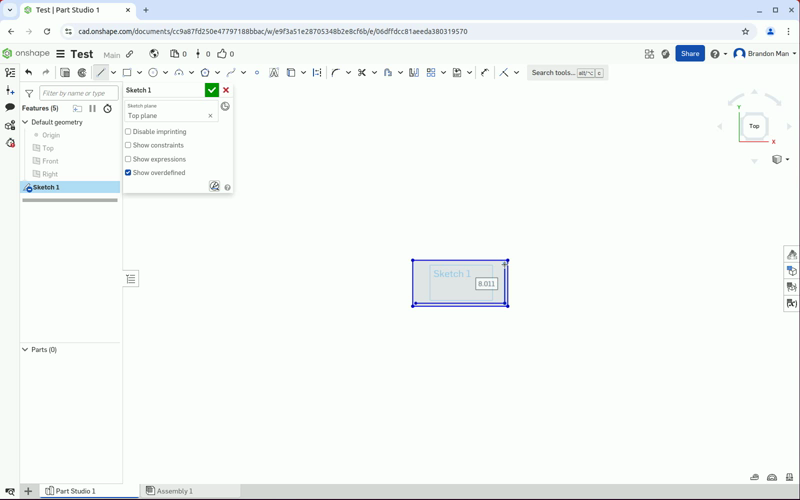
key_down(shift)
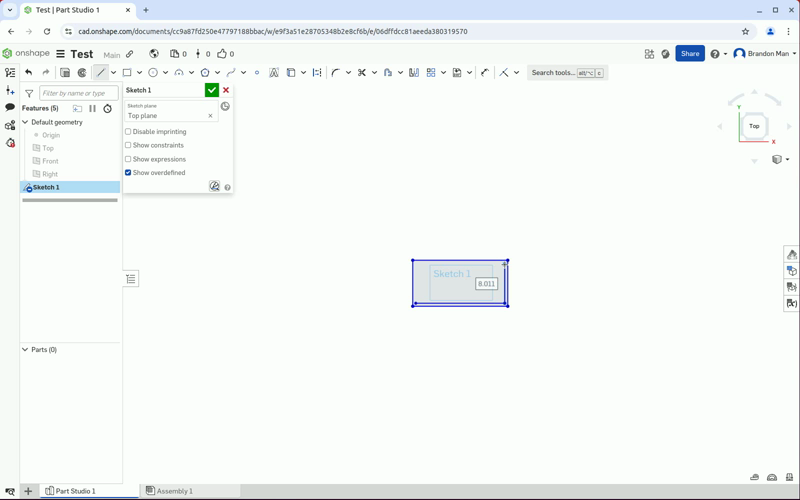
mouse_move(415, 264)
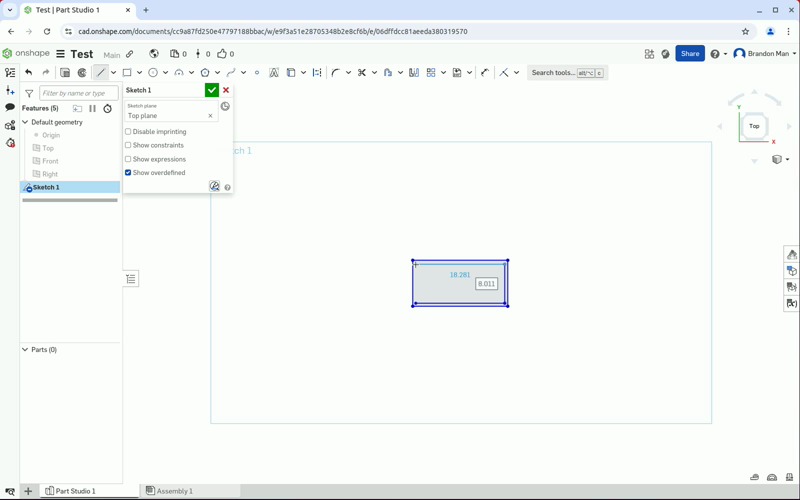
click(415, 264)
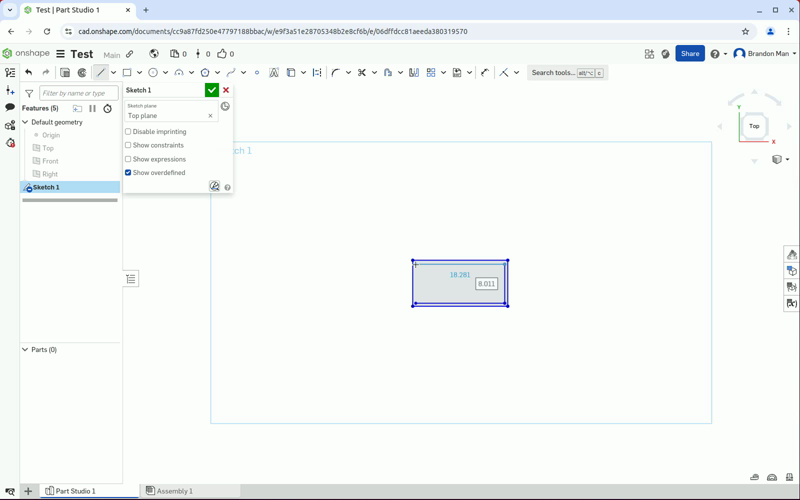
key_up(shift)
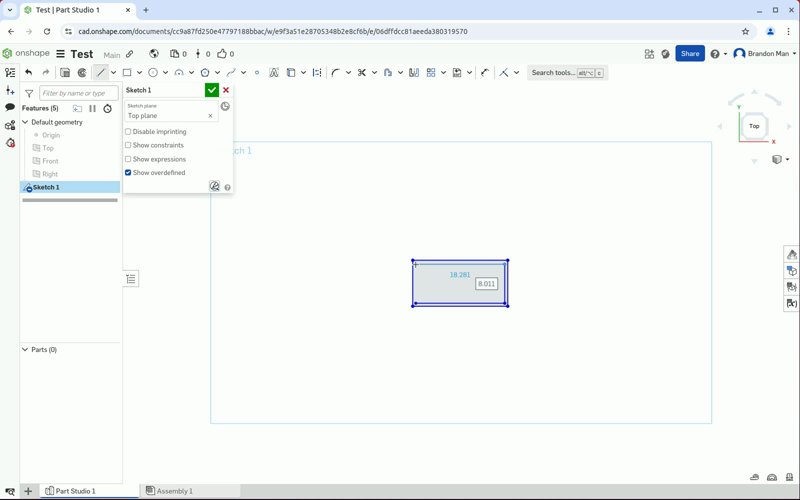
mouse_move(445, 264)
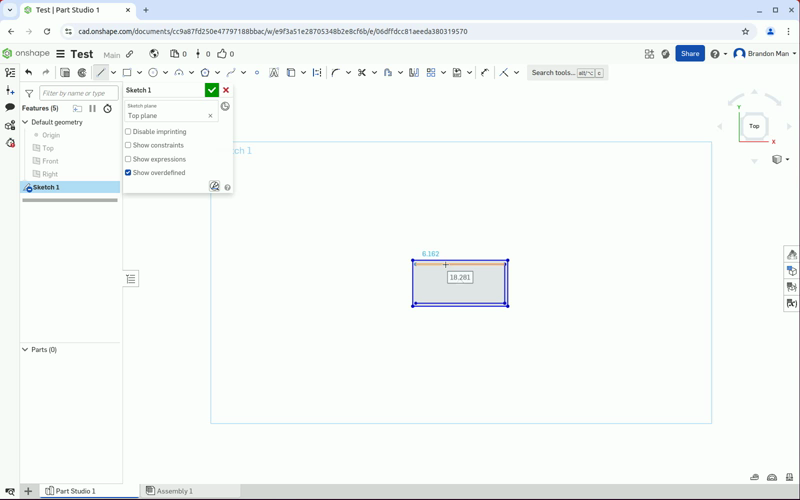
key_down(shift)
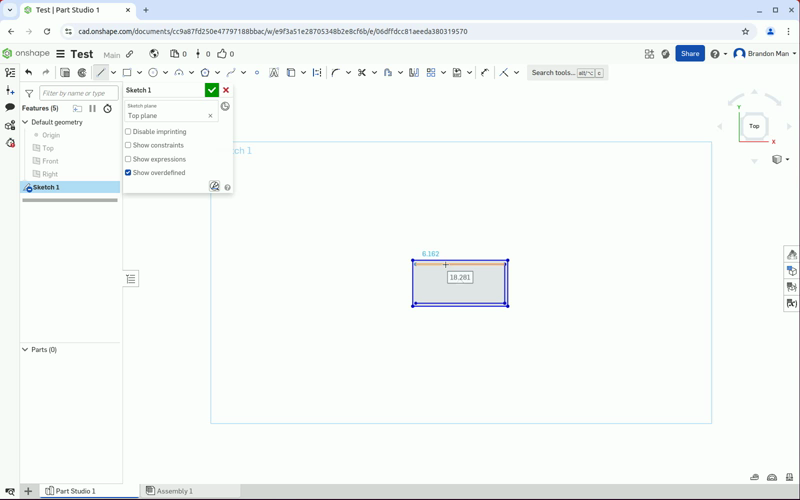
mouse_move(415, 303)
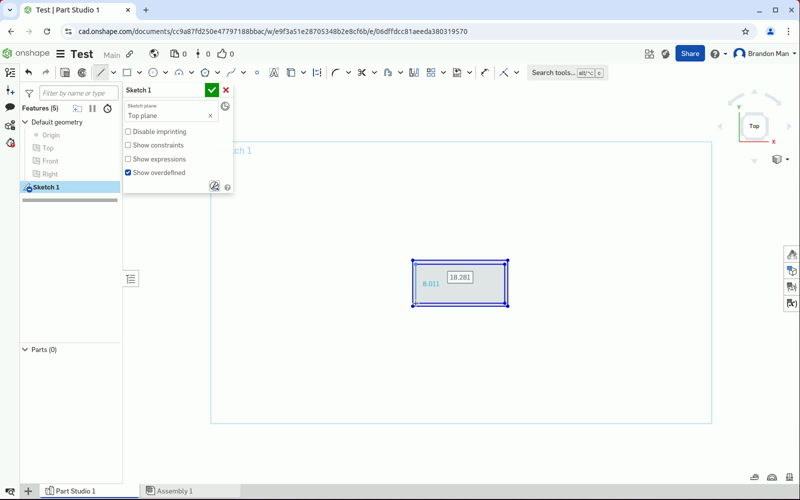
scroll(6)
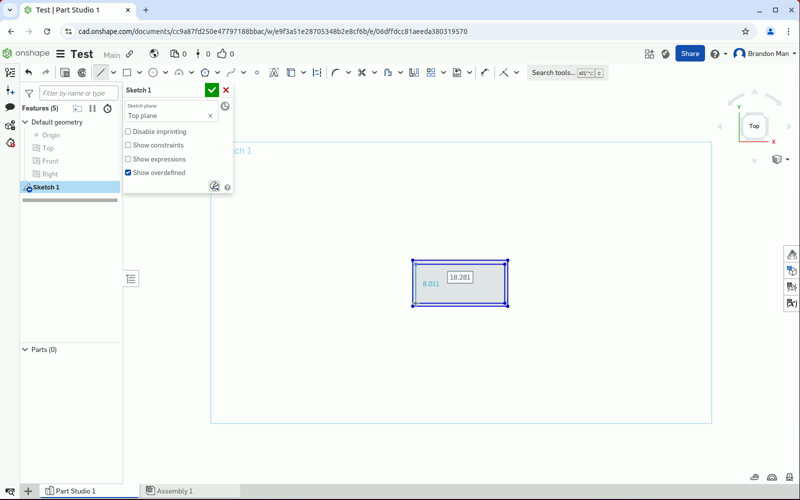
scroll(6)
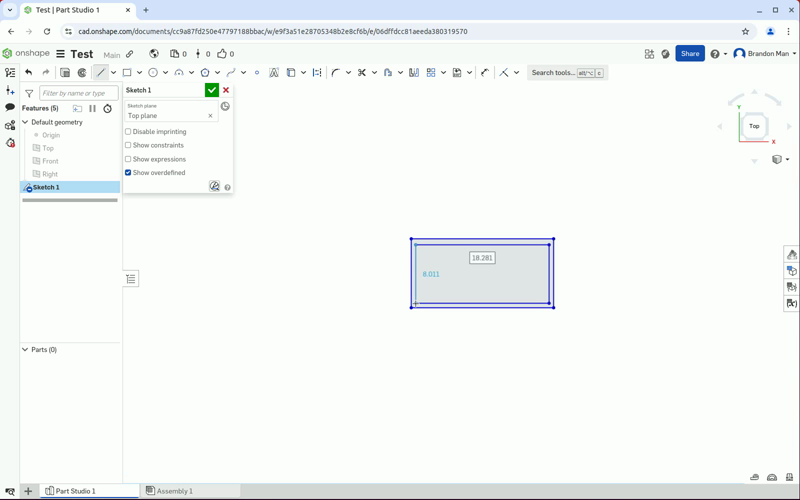
scroll(6)
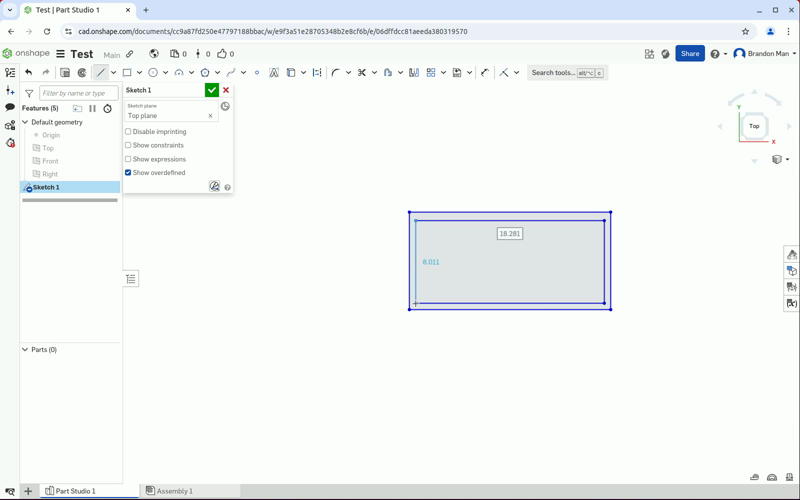
scroll(6)
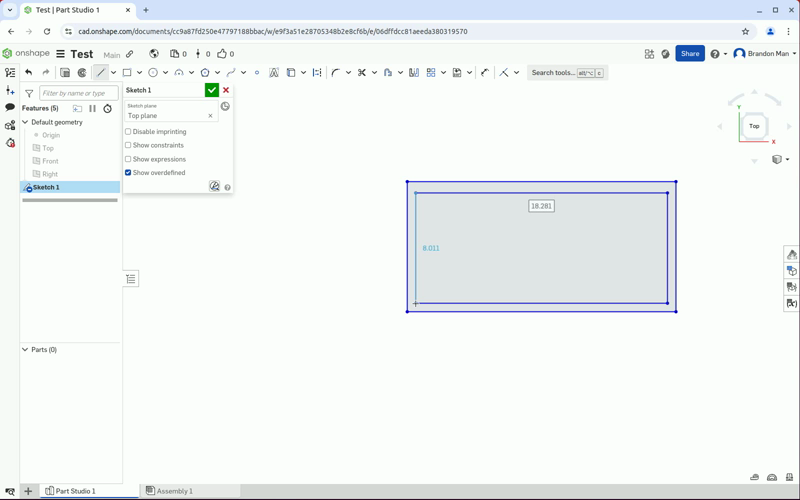
scroll(6)
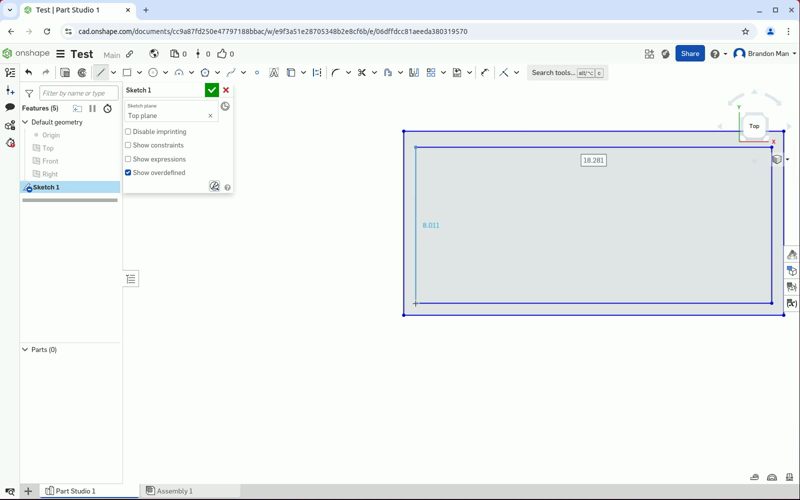
scroll(6)
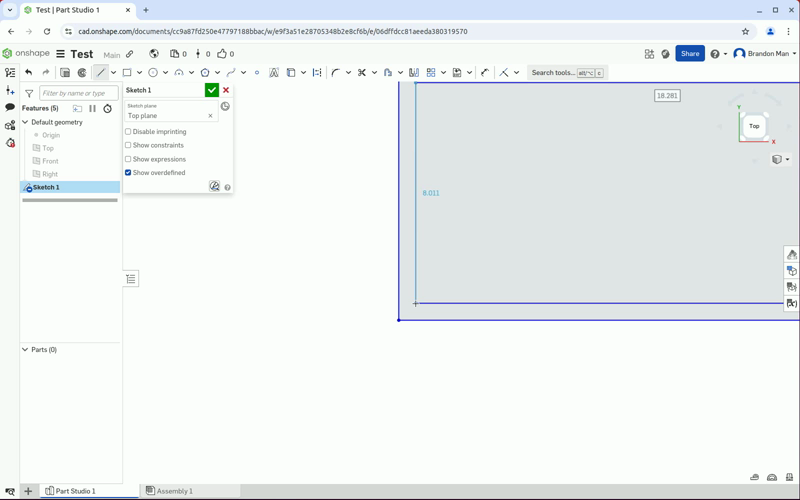
scroll(6)
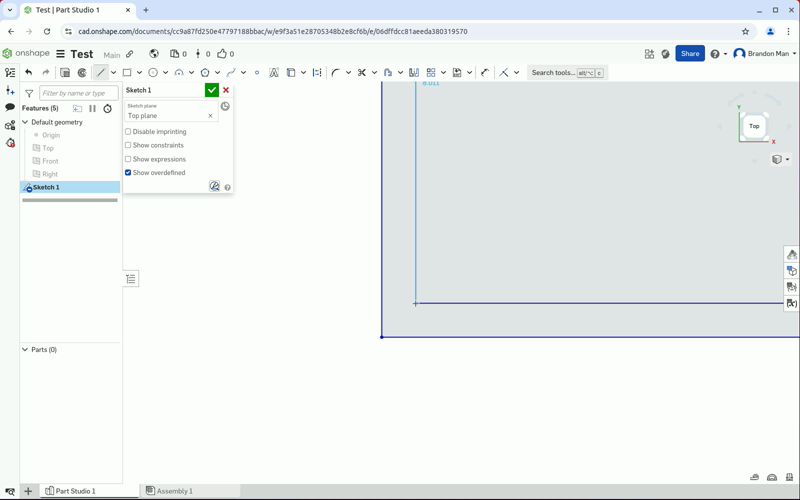
key_up(shift)
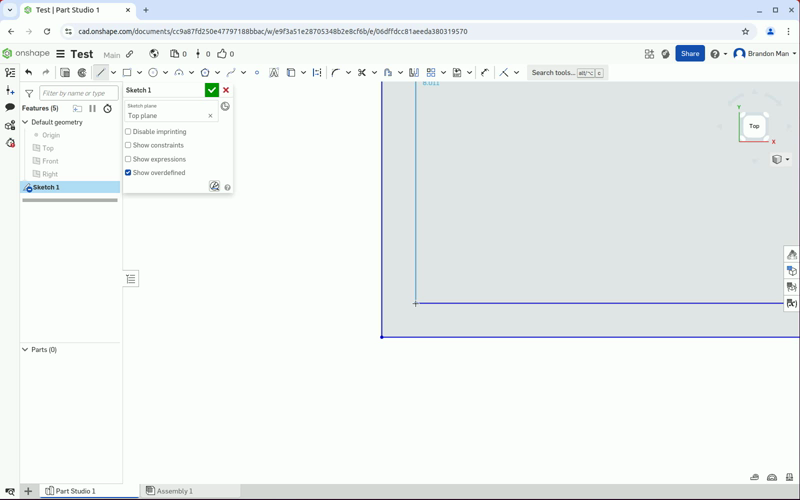
click(415, 303)
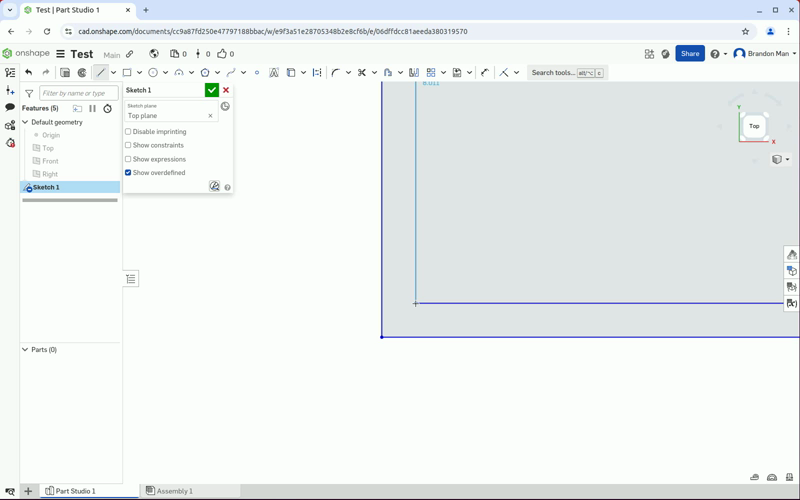
scroll(-6)
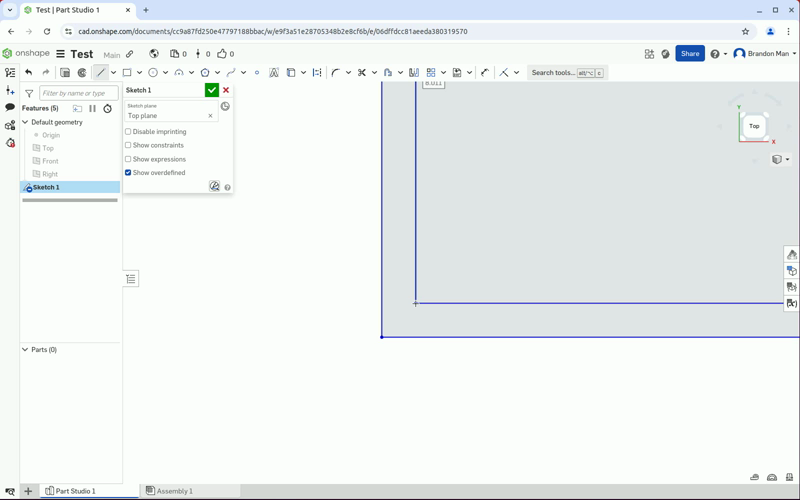
scroll(-6)
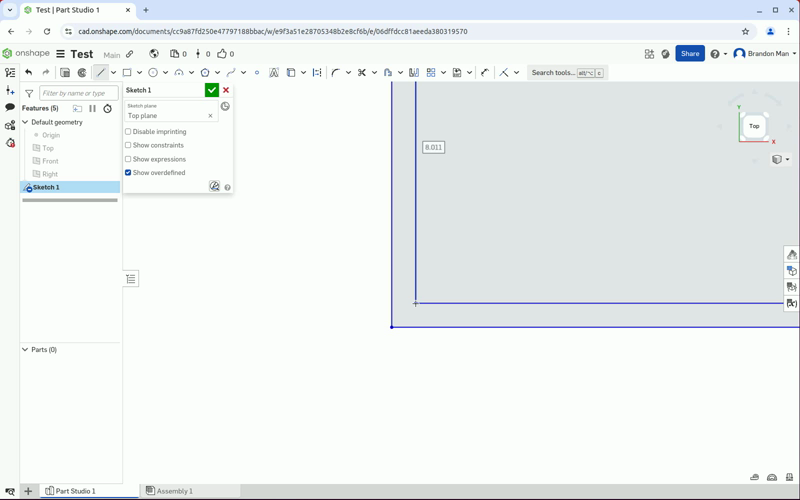
scroll(-6)
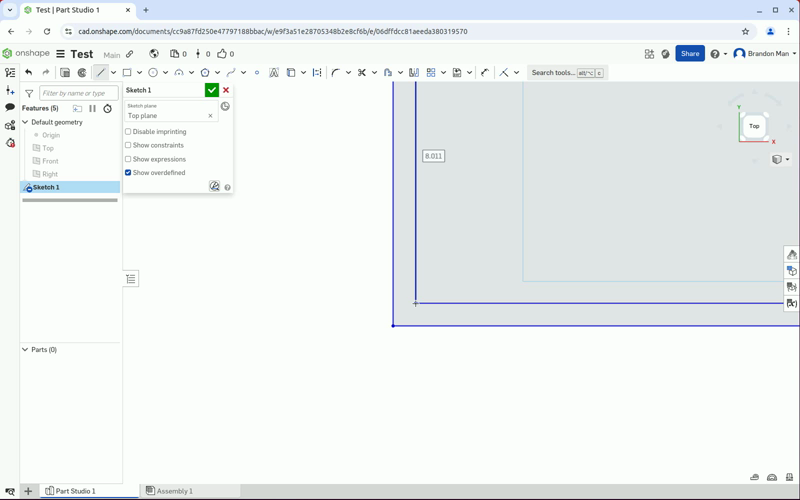
scroll(-6)
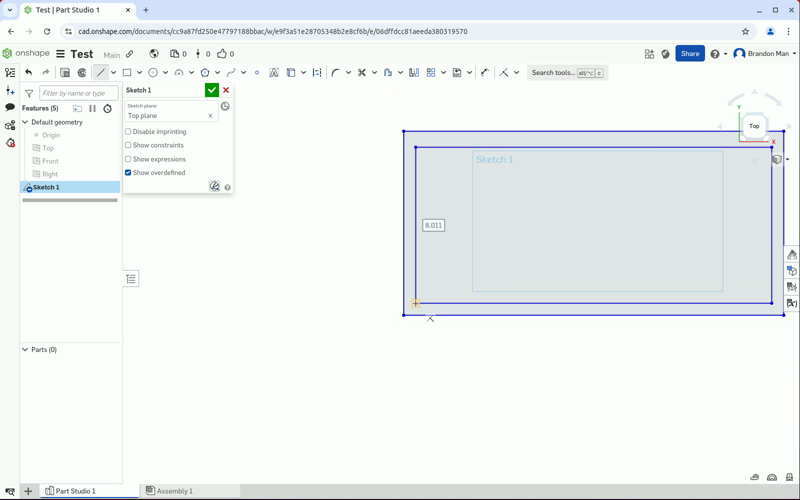
scroll(-6)
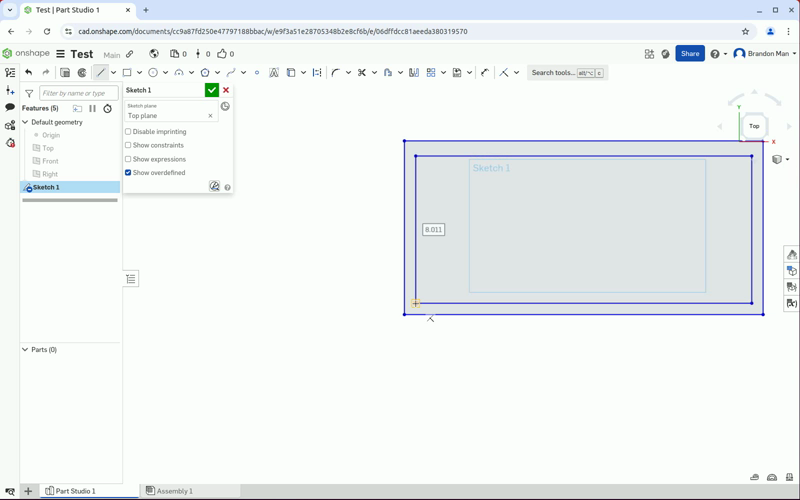
scroll(-6)
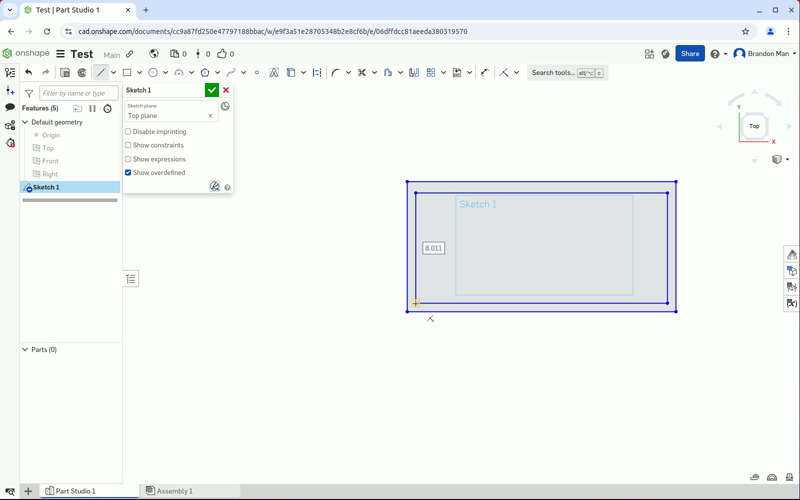
scroll(-6)
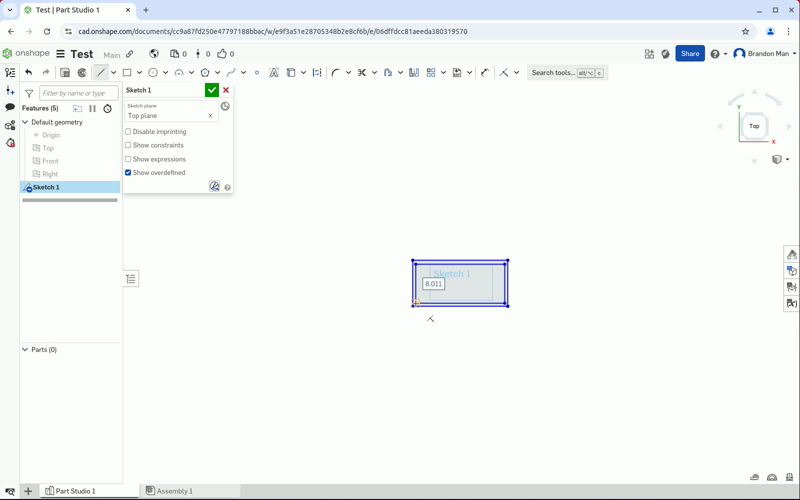
key(esc)
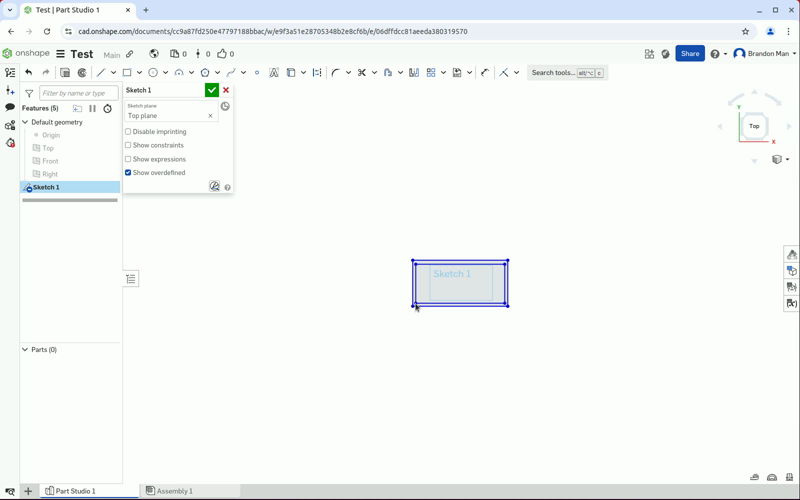
mouse_move(448, 261)
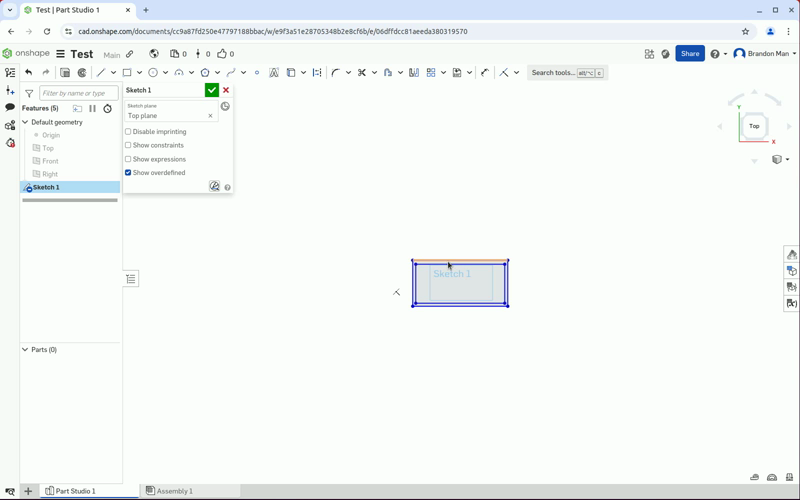
scroll(6)
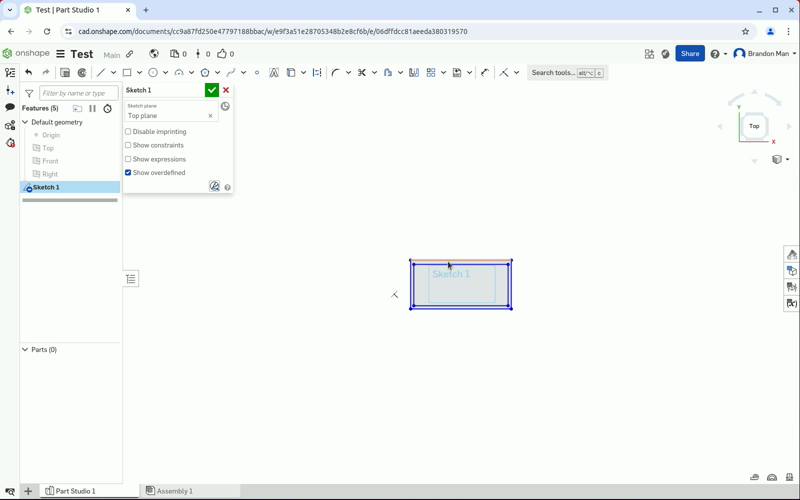
scroll(6)
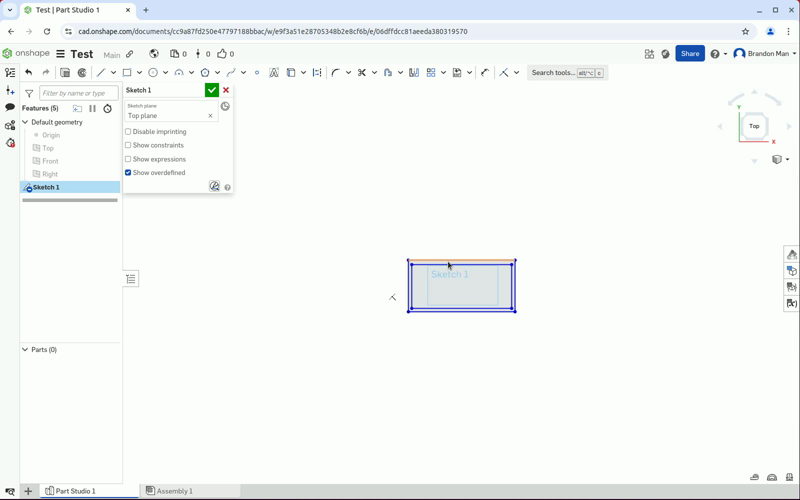
scroll(6)
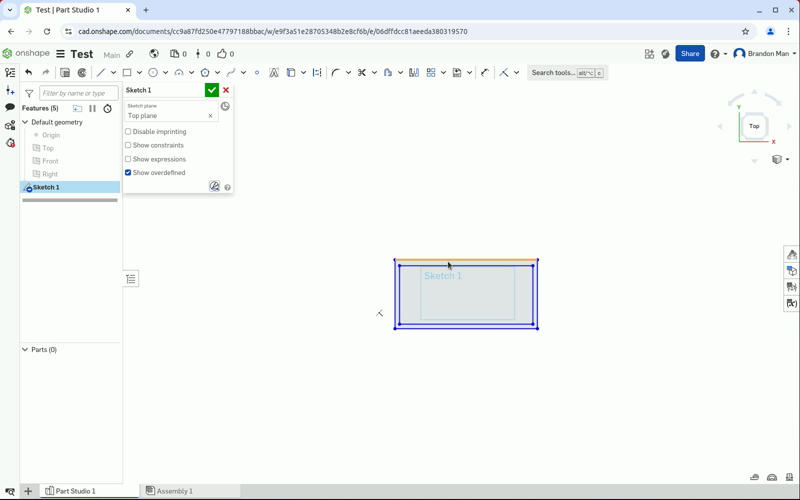
scroll(6)
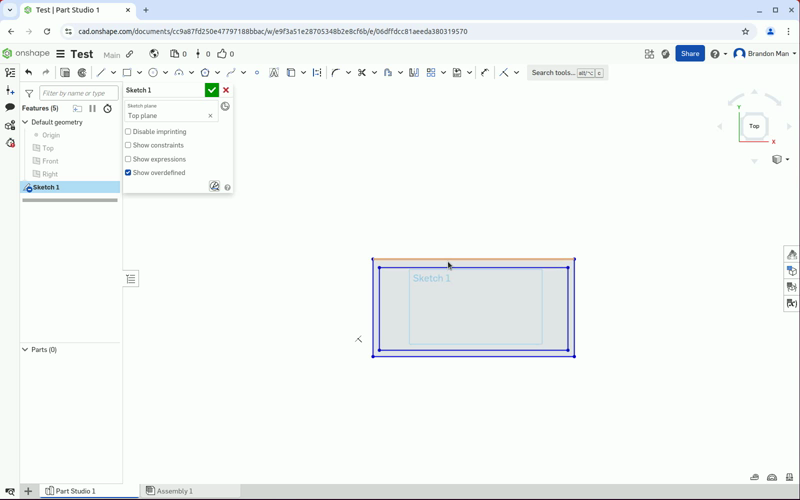
scroll(6)
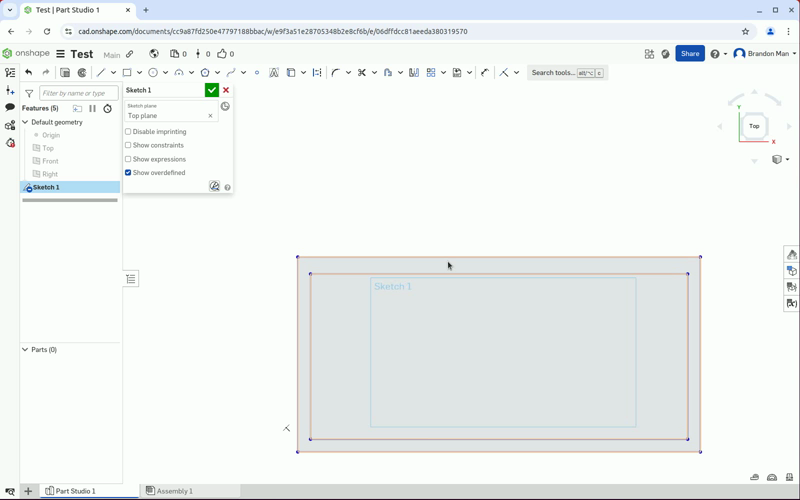
scroll(6)
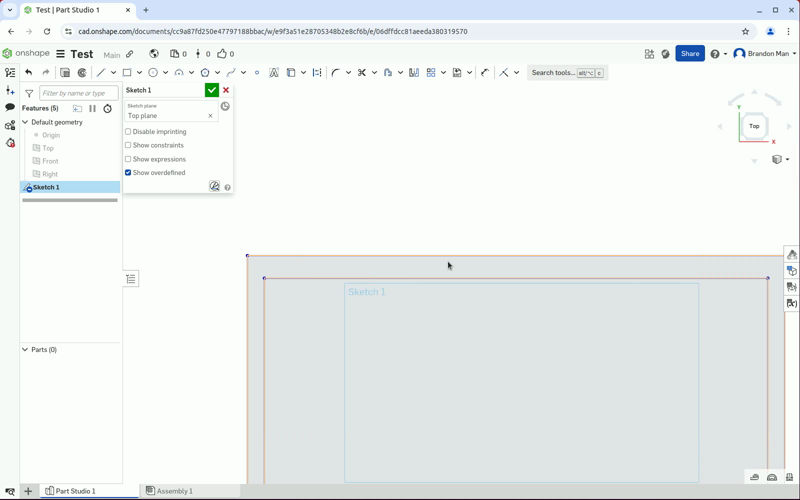
scroll(6)
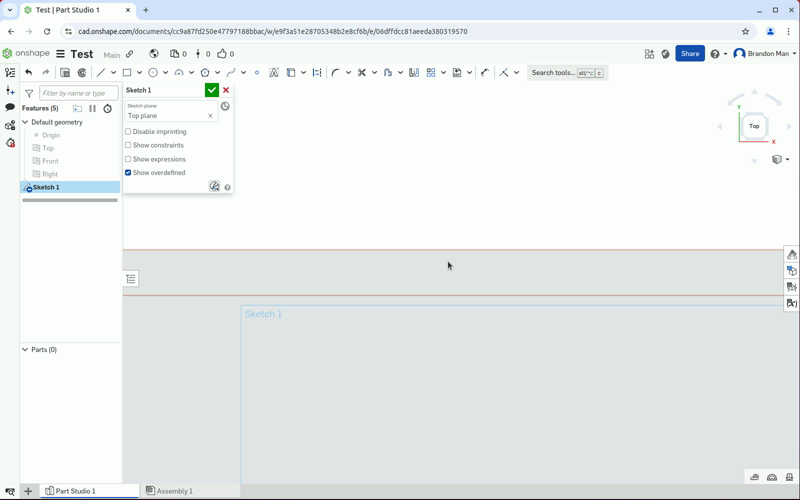
click(448, 261)
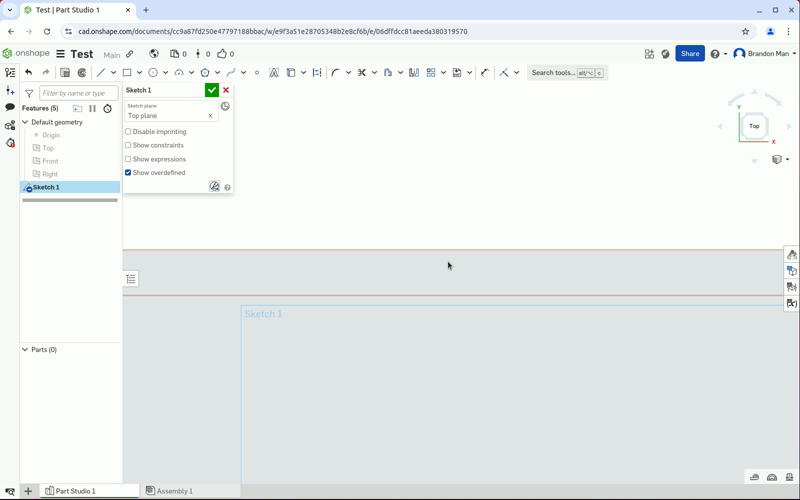
scroll(-6)
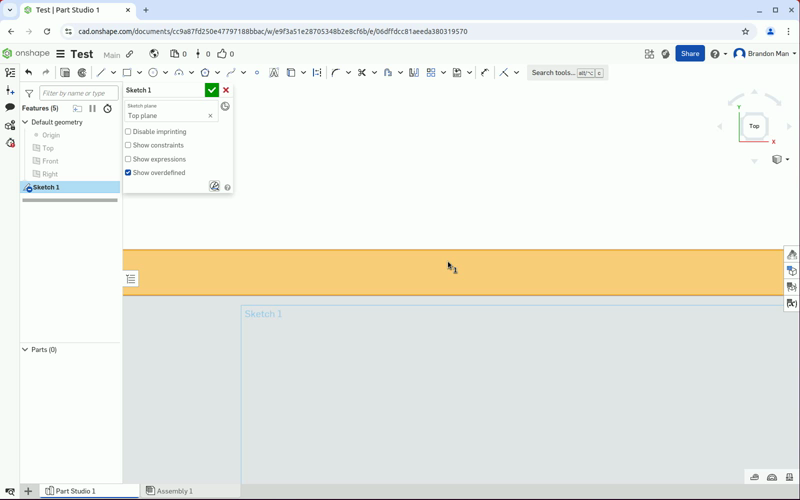
scroll(-6)
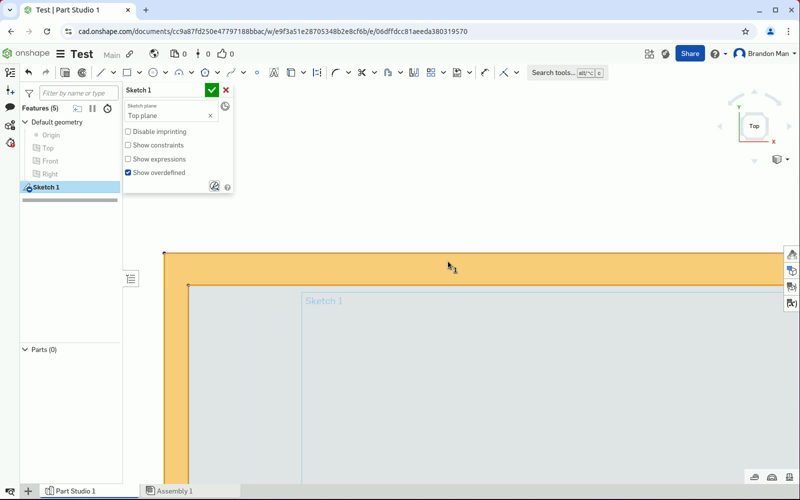
scroll(-6)
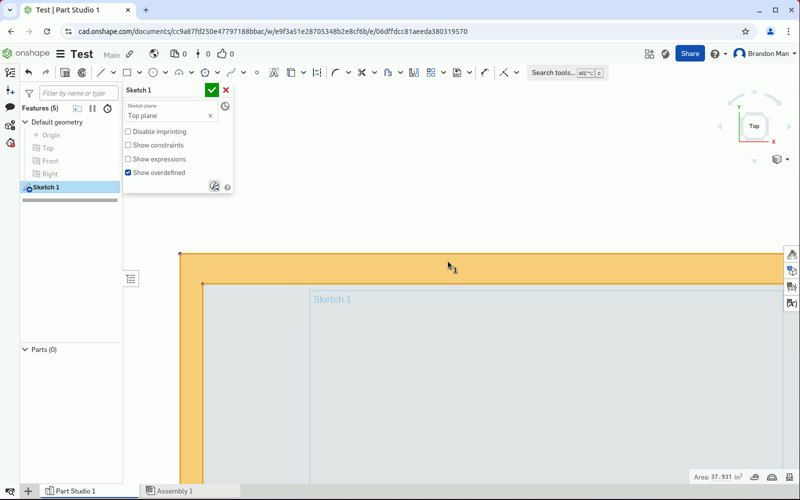
scroll(-6)
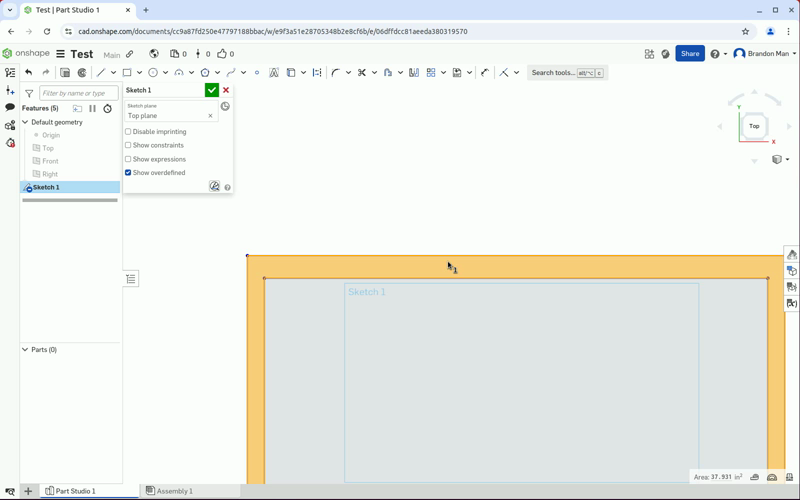
scroll(-6)
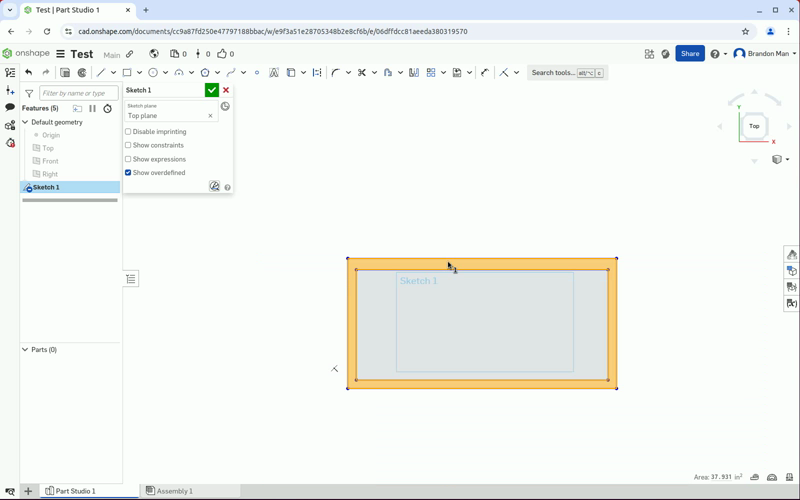
scroll(-6)
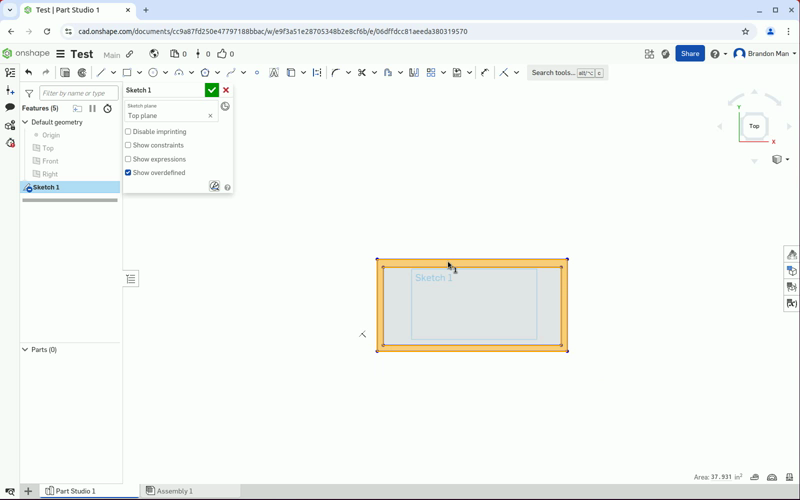
scroll(-6)
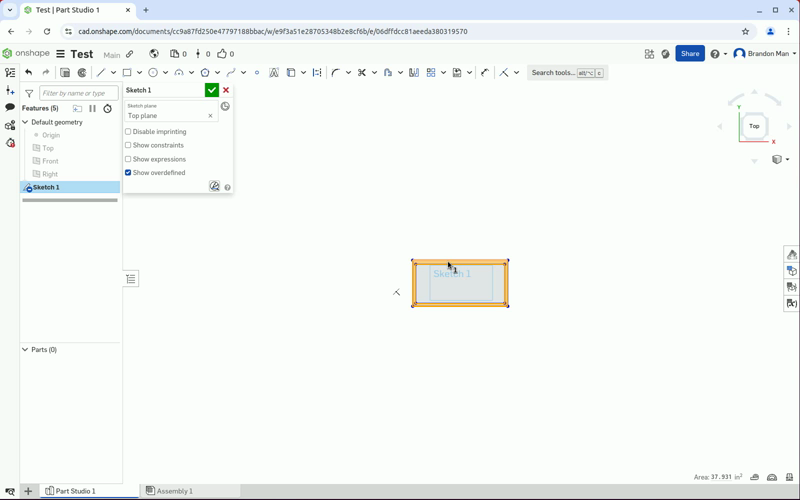
mouse_move(73, 352)
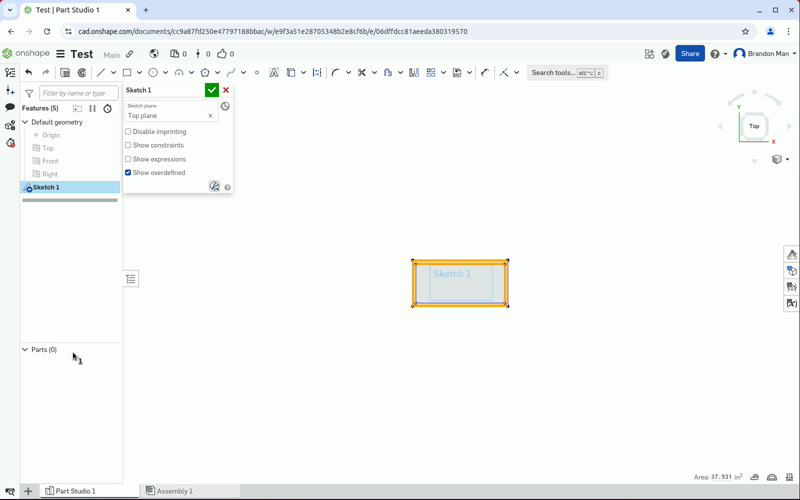
key(shift+y)
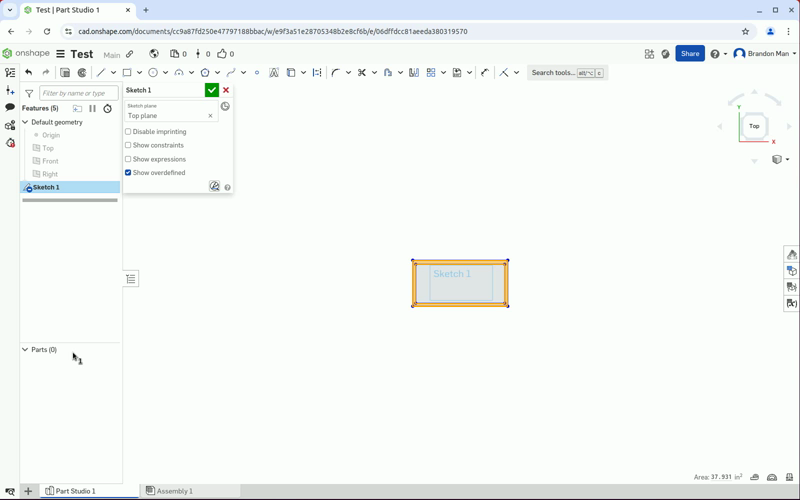
key(shift+e)
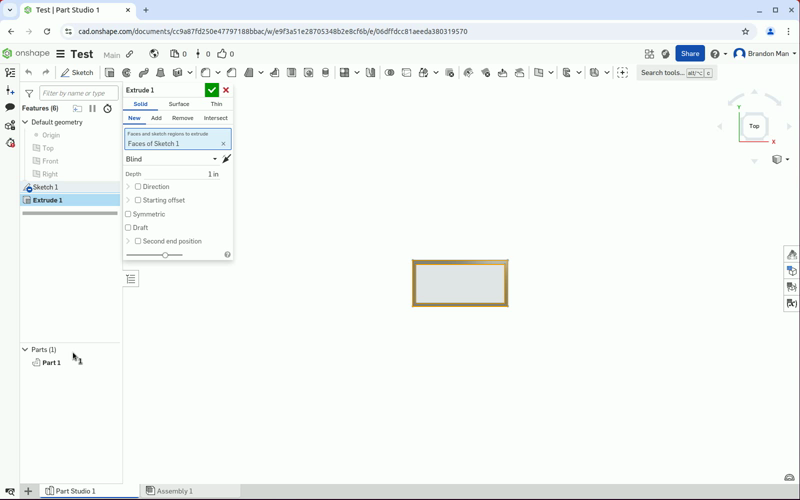
mouse_move(143, 106)
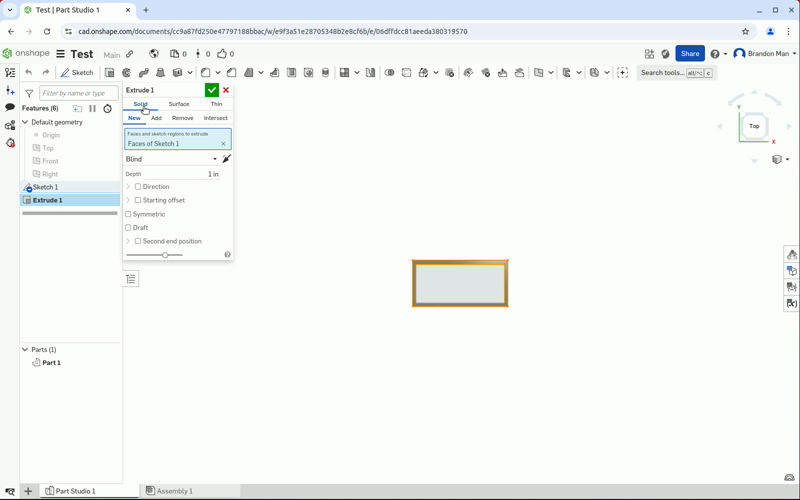
click(143, 106)
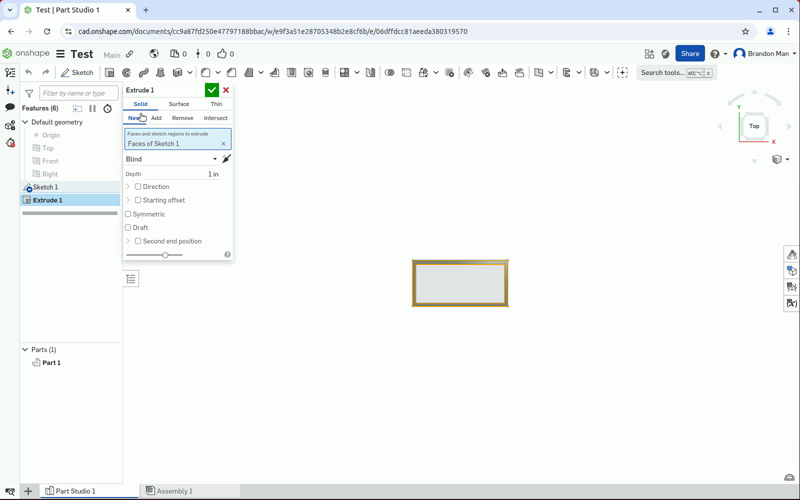
mouse_move(137, 120)
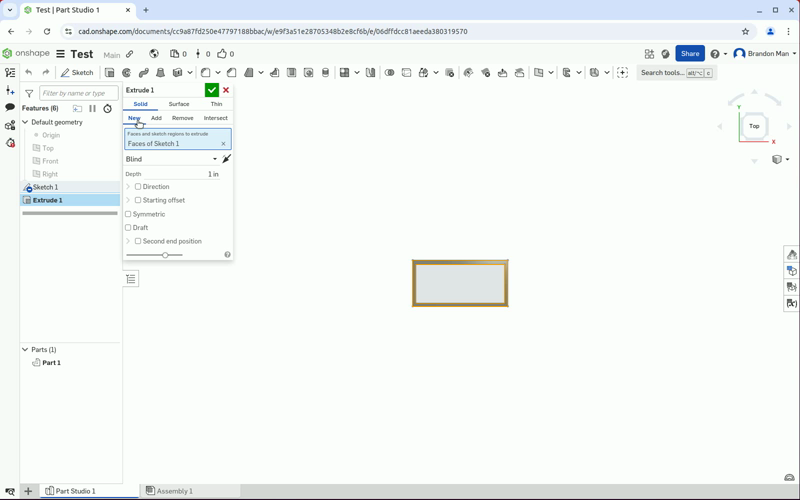
click(137, 120)
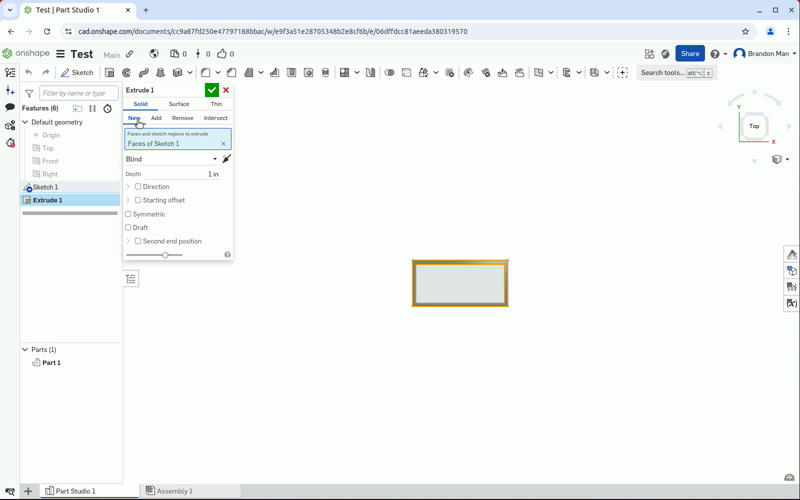
key(tab, 4)
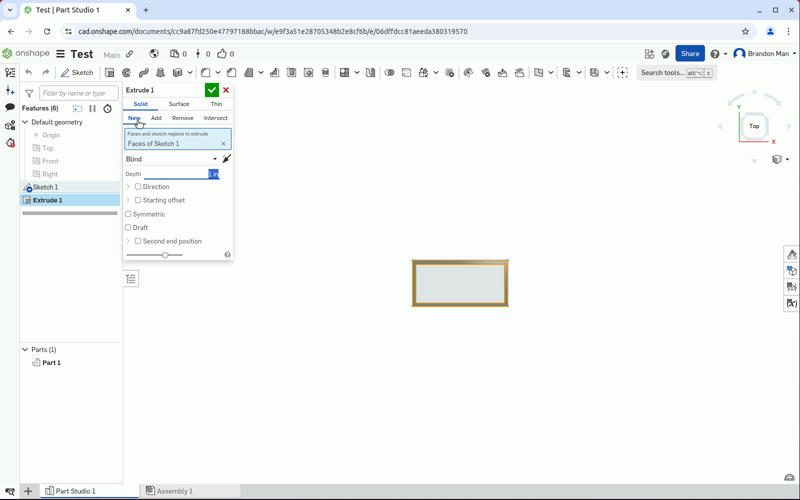
text(23.108)
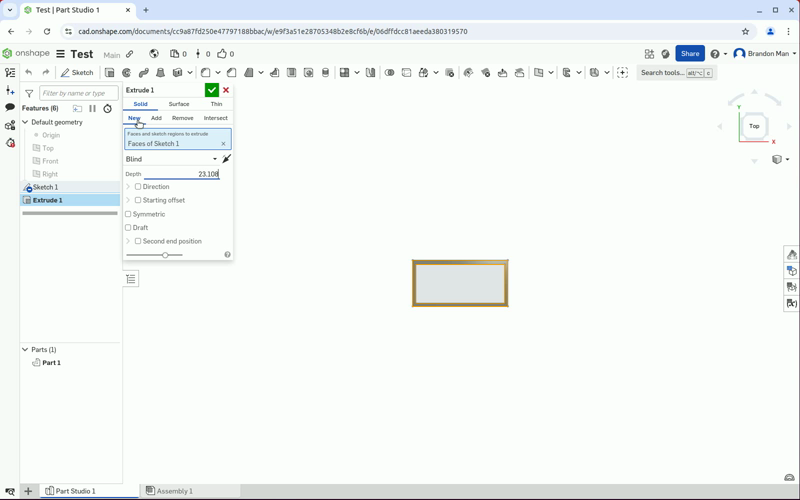
key(enter)
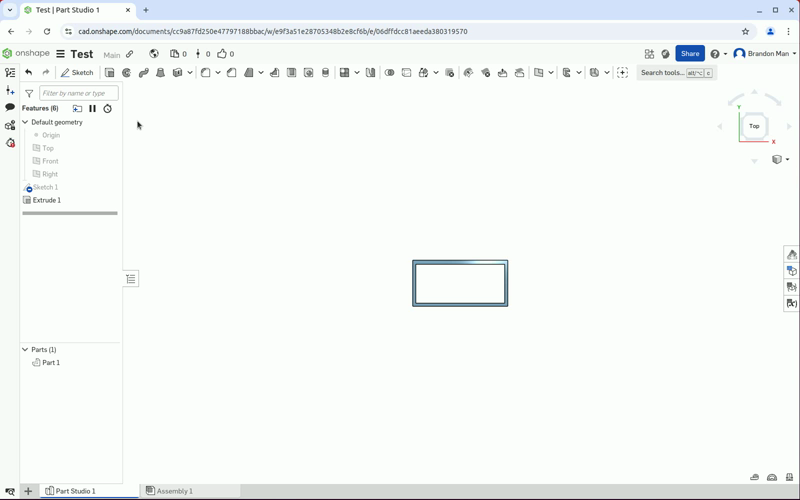
key(shift+h)
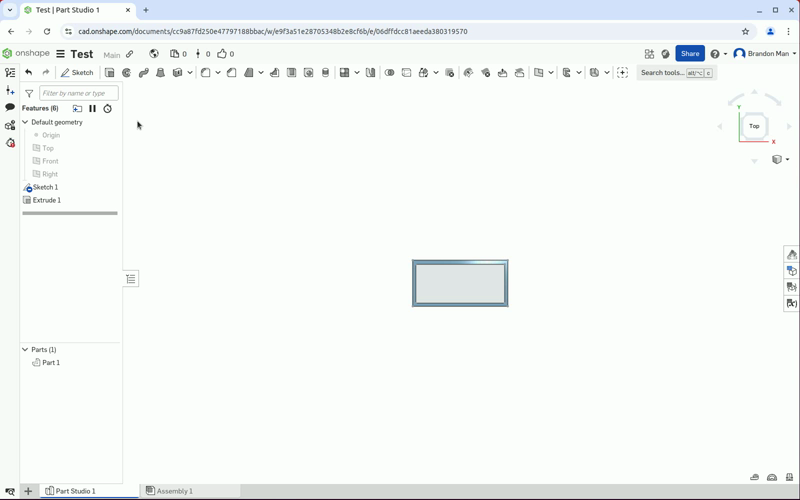
key(shift+h)
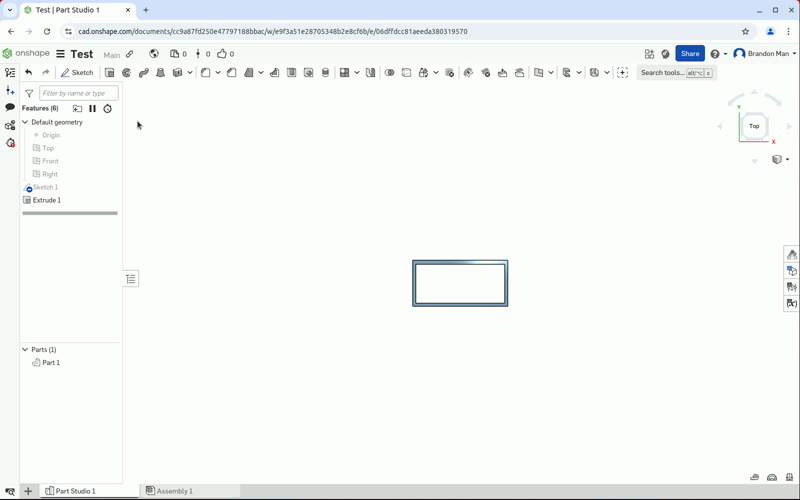
mouse_move(73, 189)
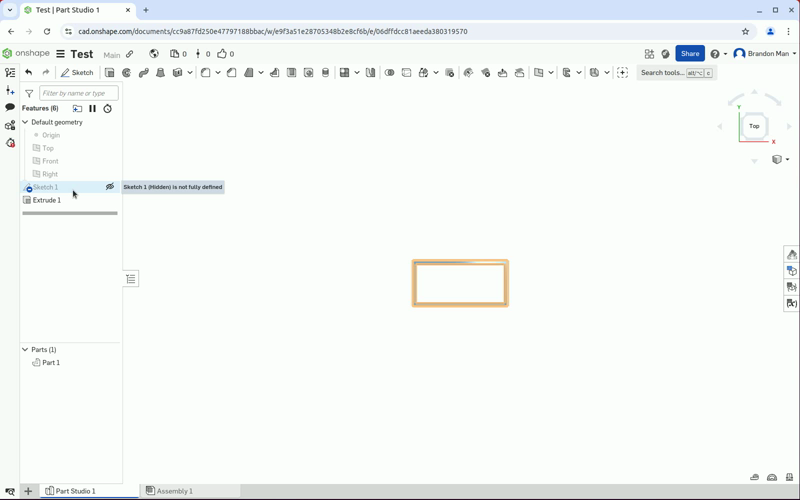
click(73, 189)
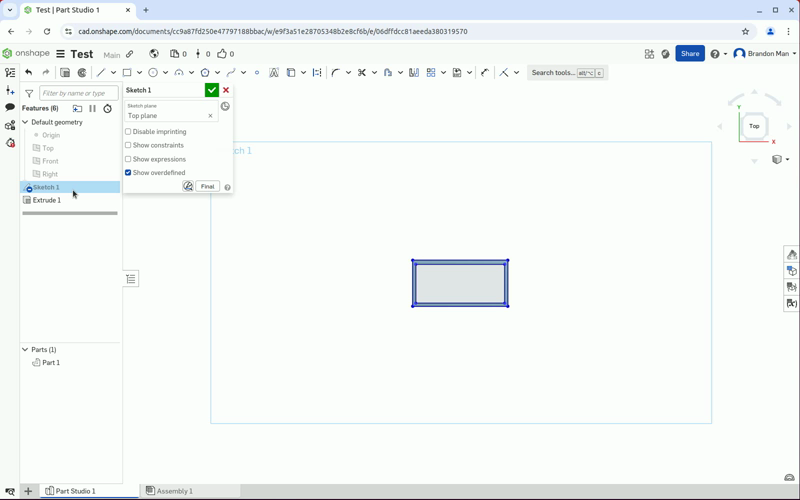
mouse_move(229, 92)
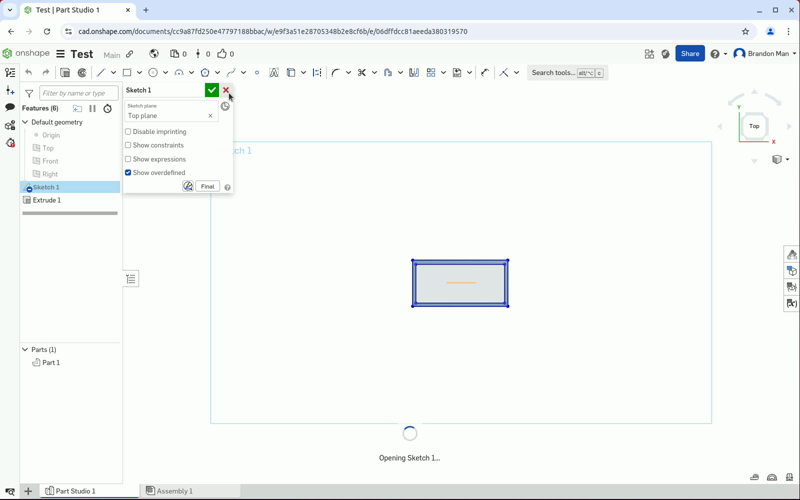
click(229, 92)
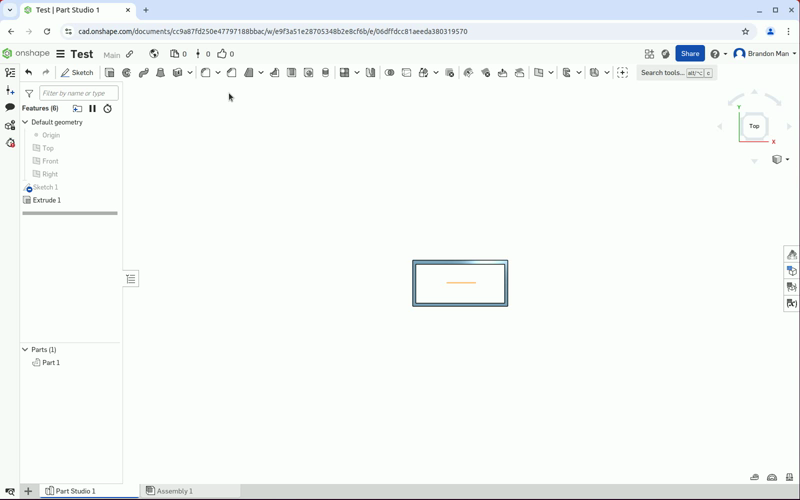
mouse_move(73, 352)
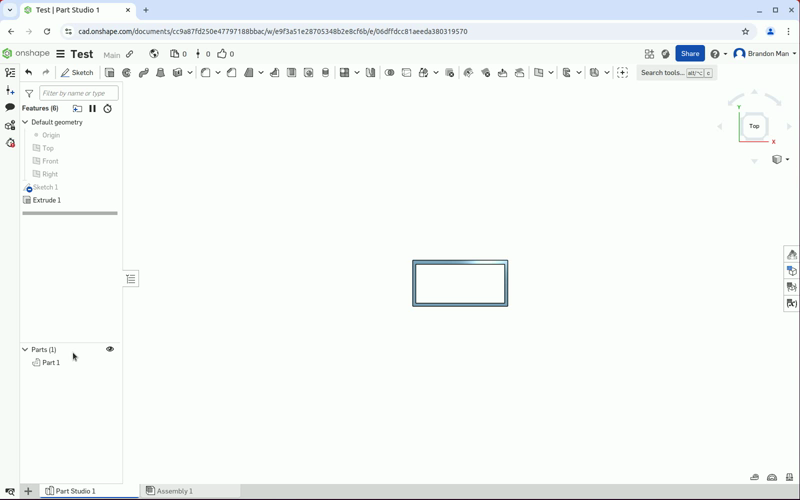
key(y)
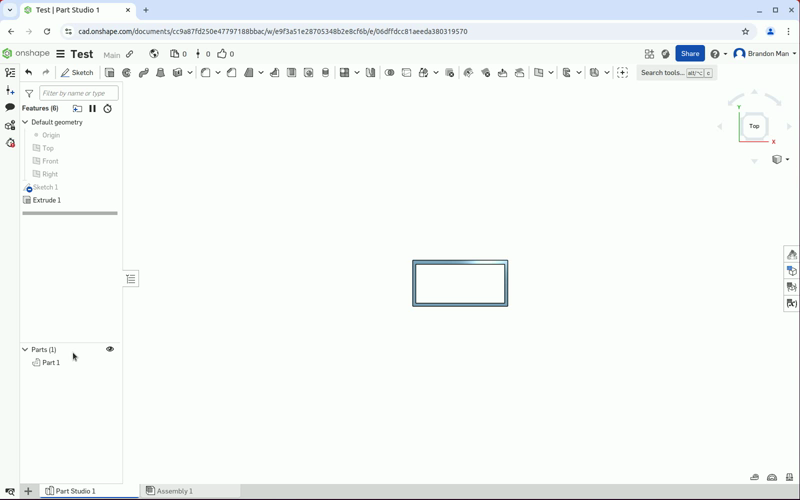
key(shift+p)
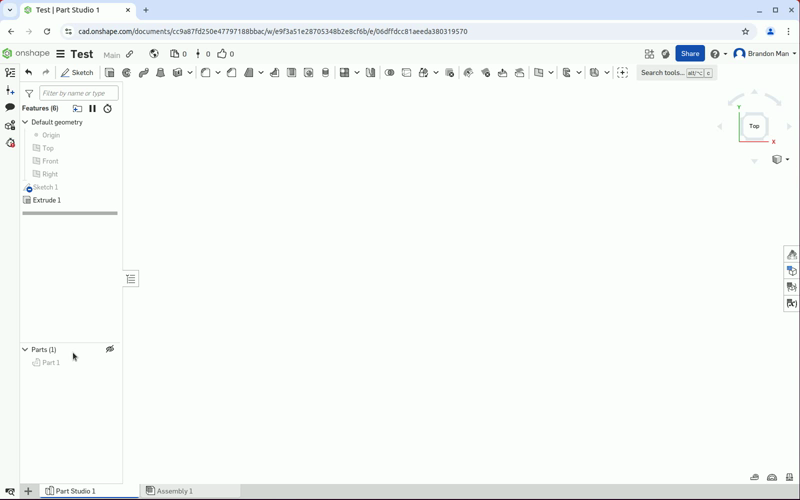
key(space)
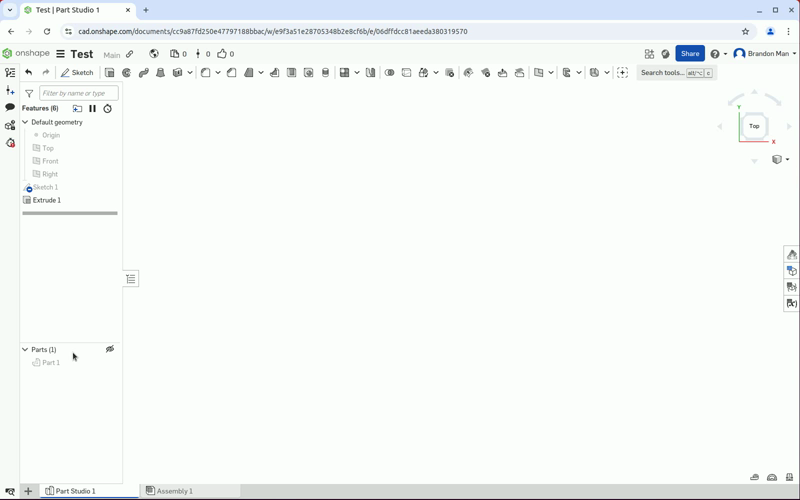
key_down(shift)
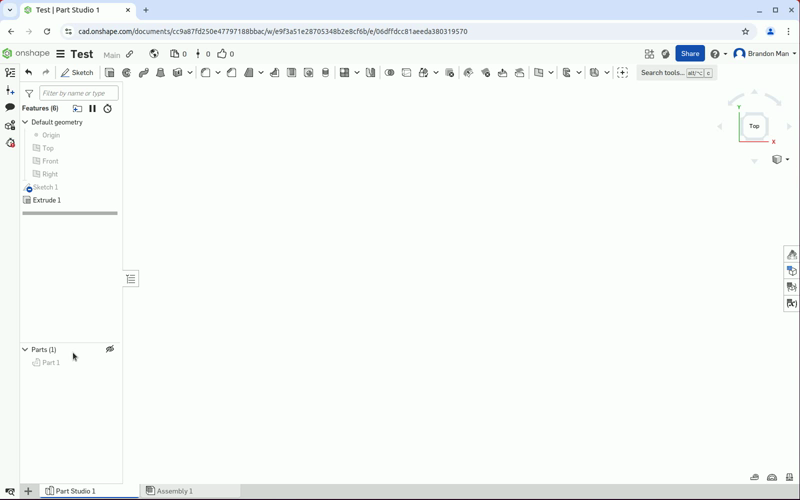
key(up)
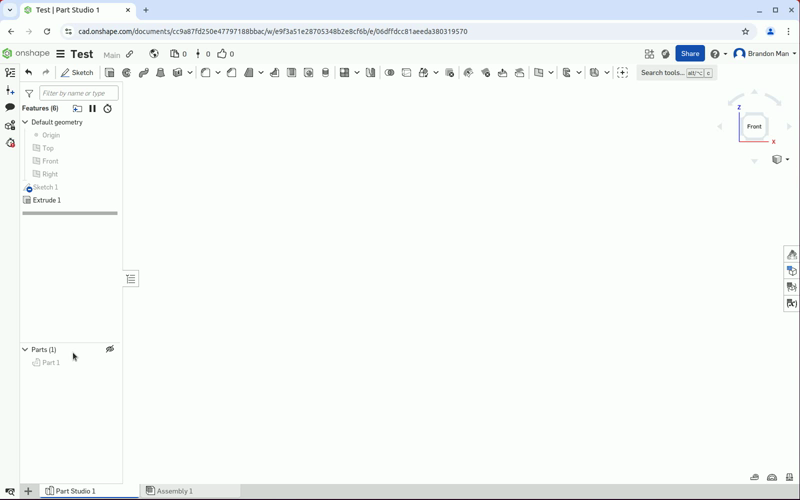
key_up(shift)
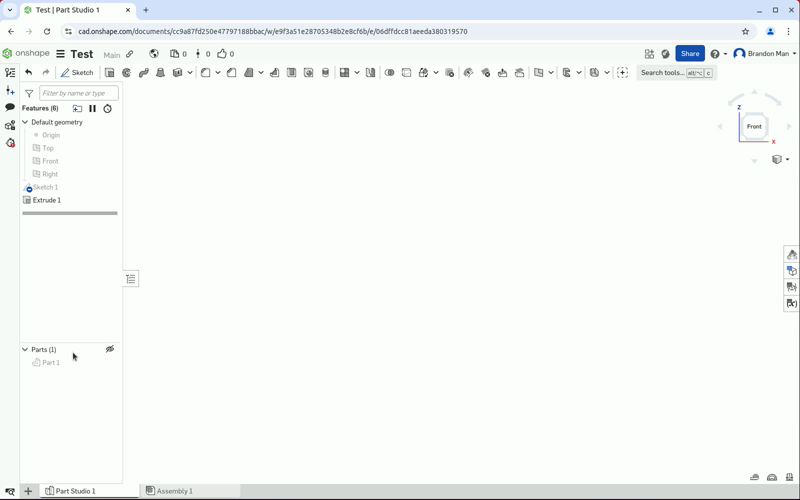
key(space)
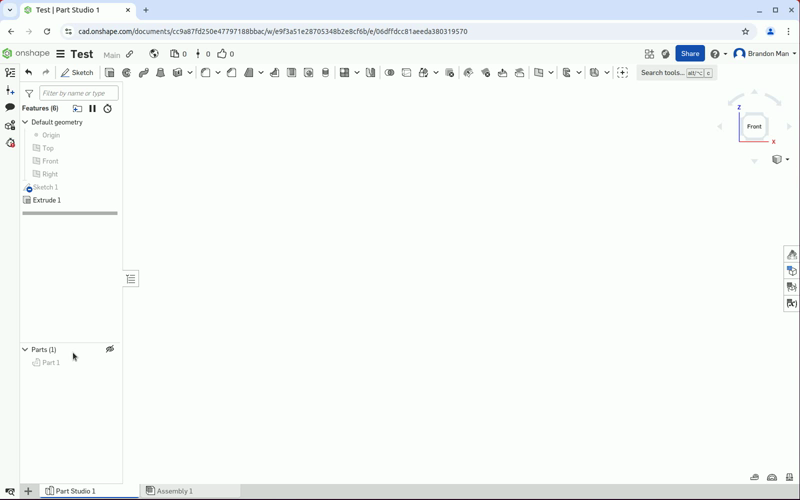
key_down(shift)
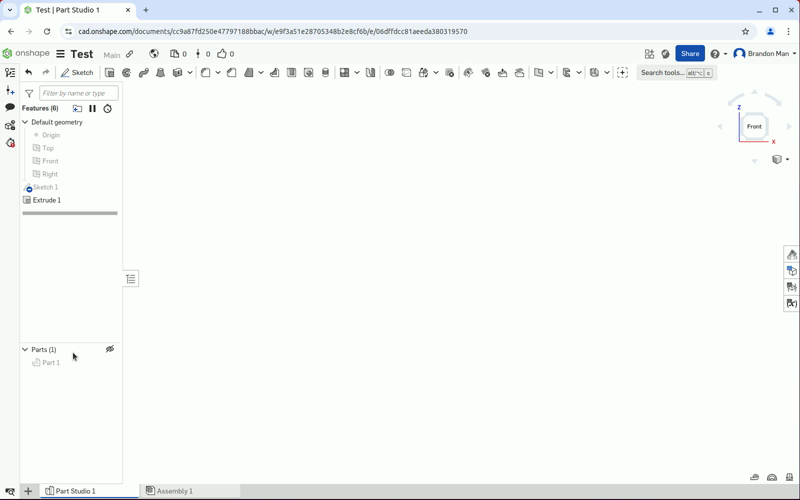
key(left)
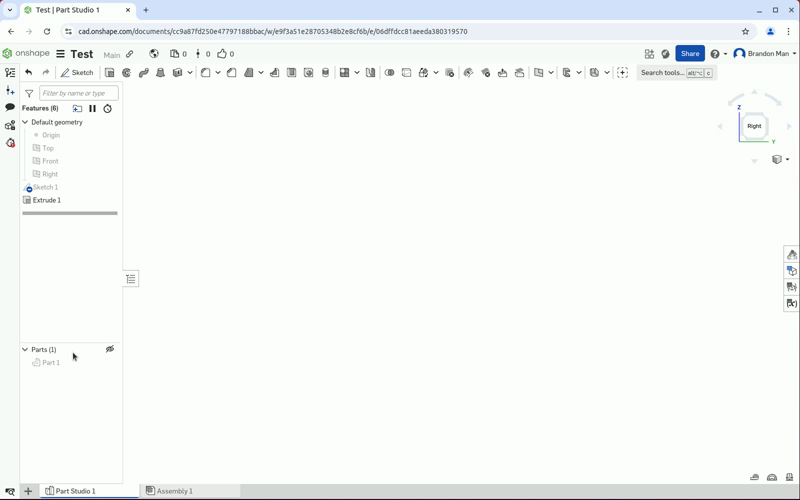
key_up(shift)
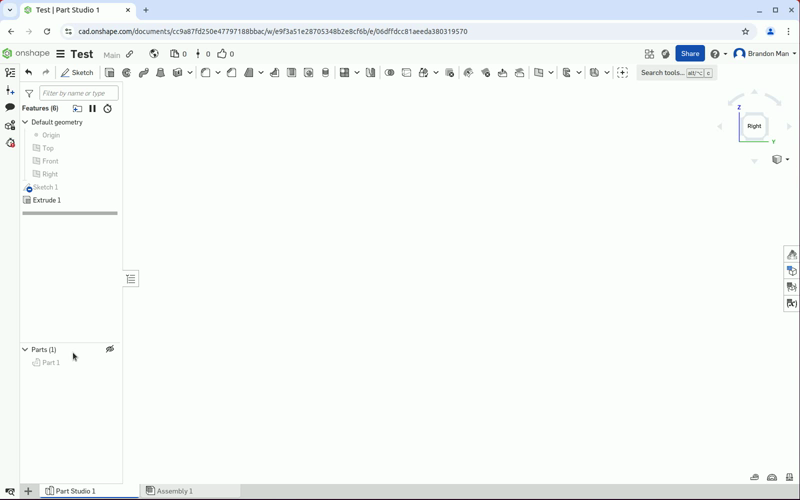
mouse_move(73, 352)
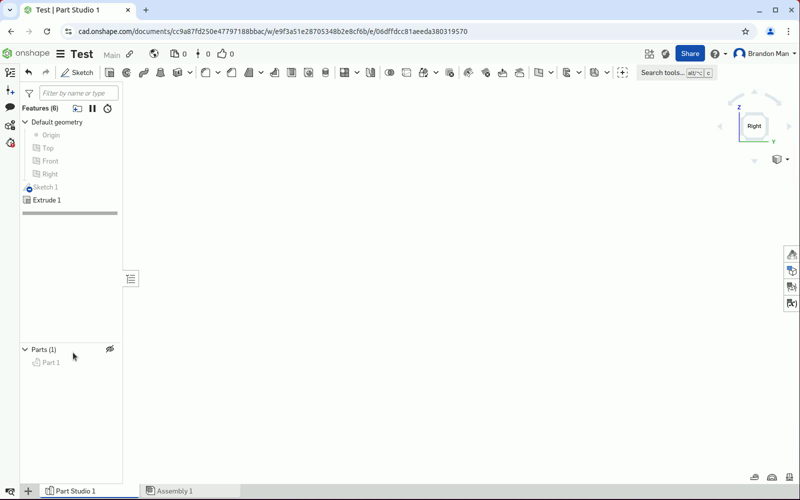
key(shift+y)
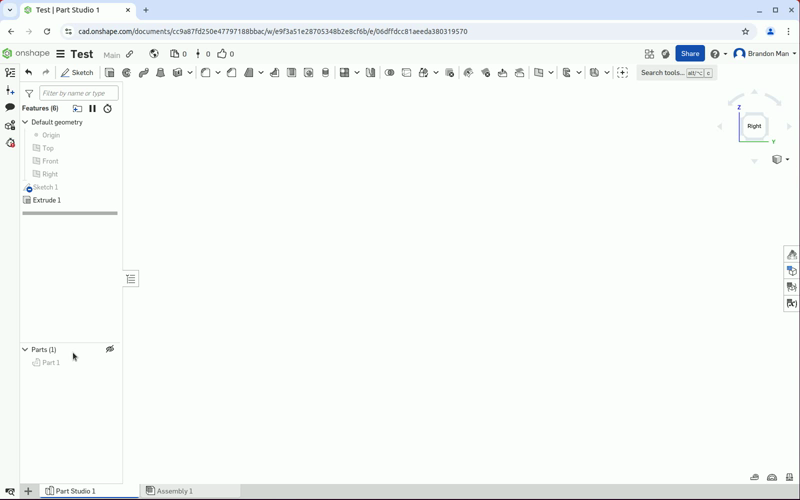
key(shift+s)
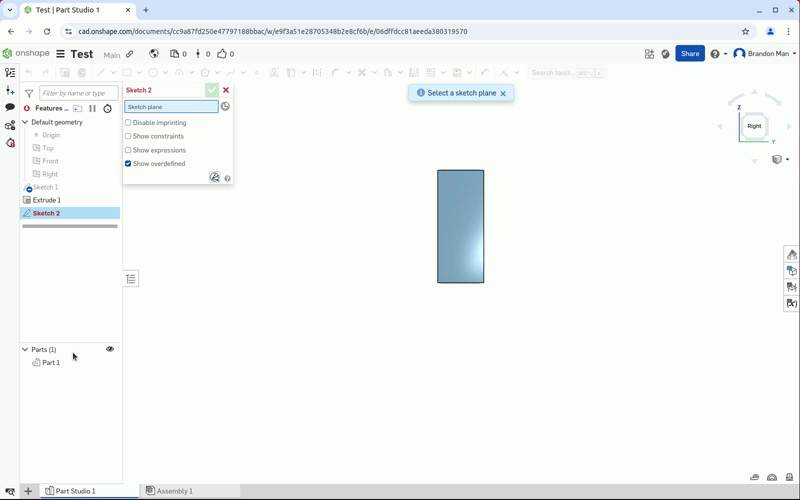
mouse_move(73, 176)
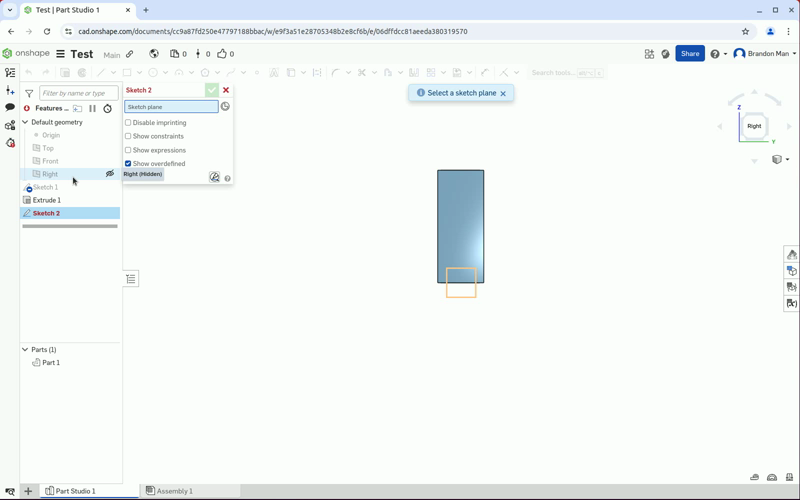
click(73, 176)
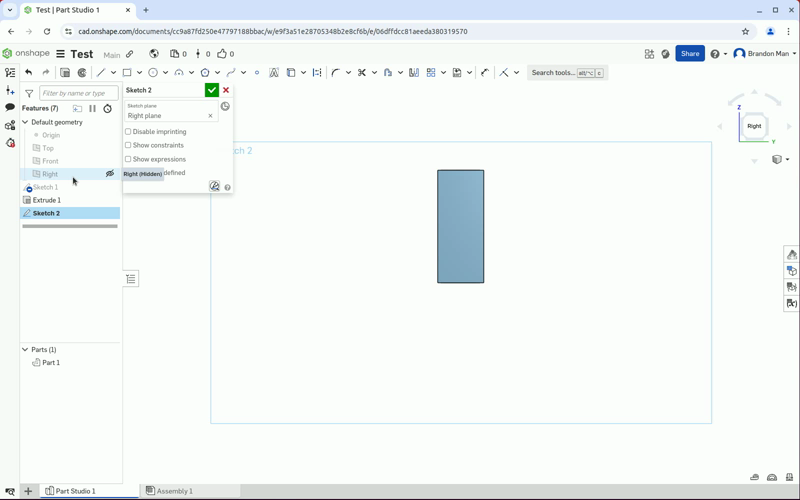
mouse_move(73, 352)
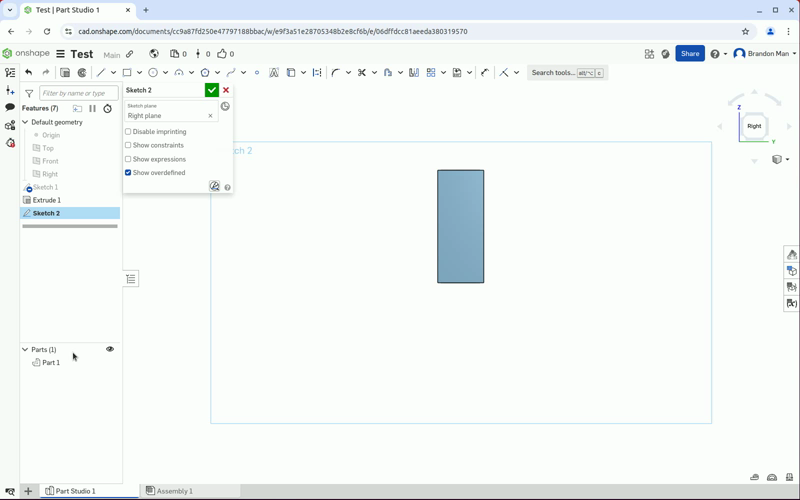
key(y)
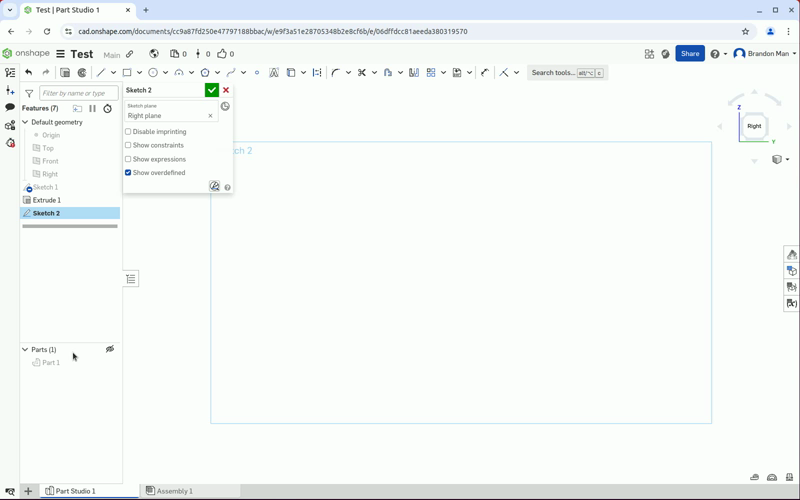
key(c)
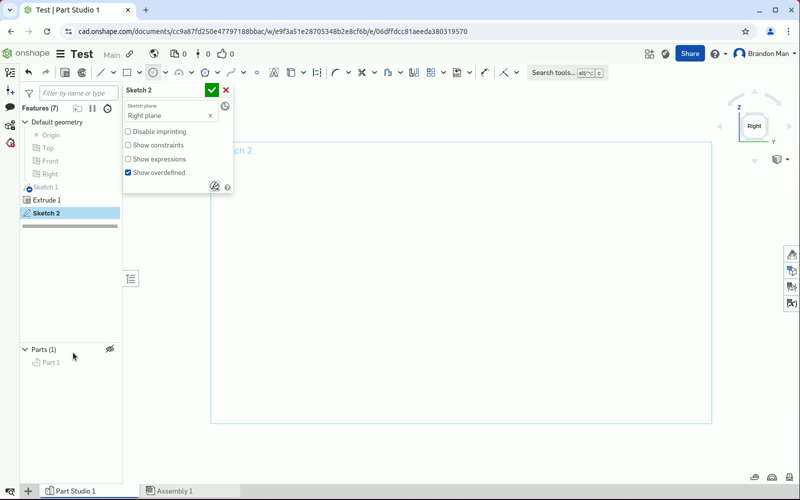
key_down(shift)
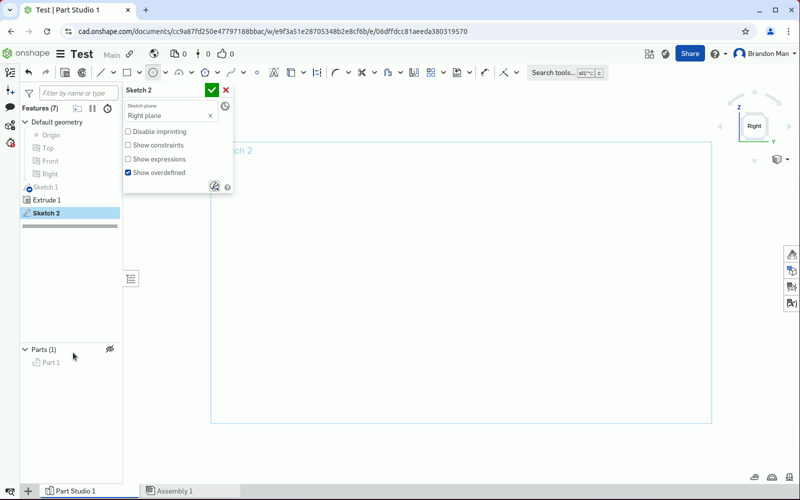
mouse_move(430, 275)
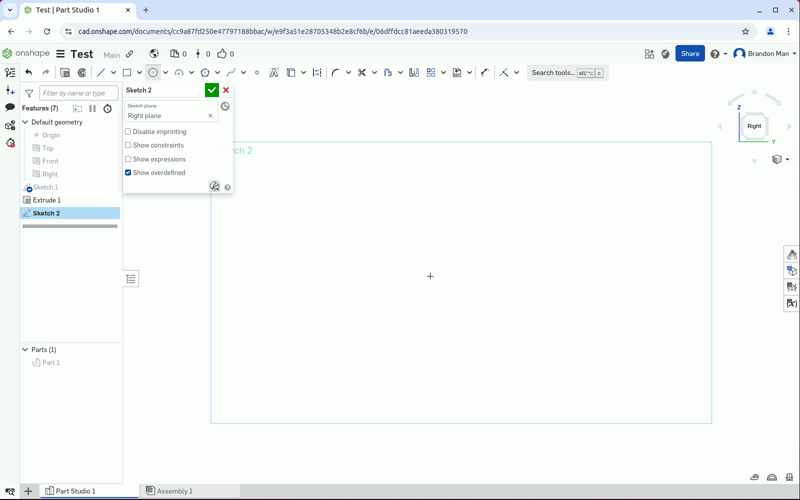
click(430, 275)
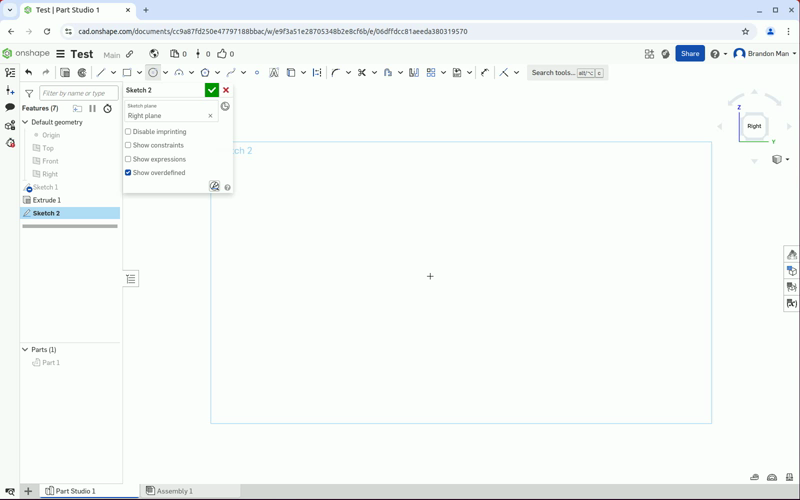
key_up(shift)
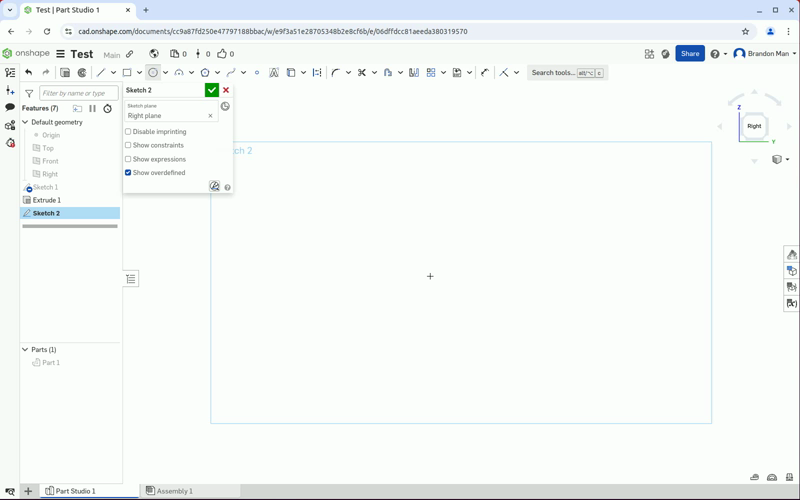
mouse_move(431, 275)
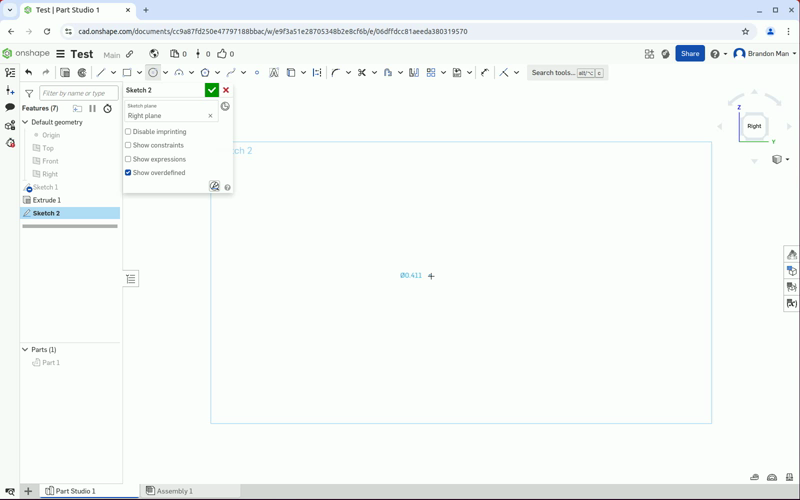
scroll(6)
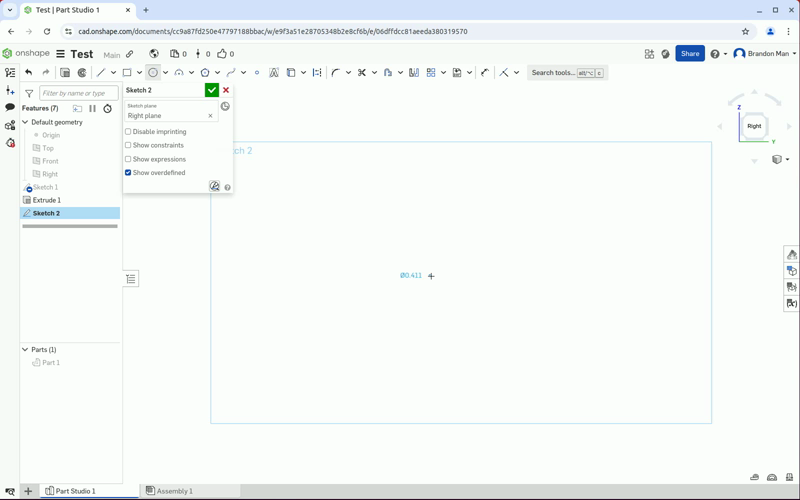
scroll(6)
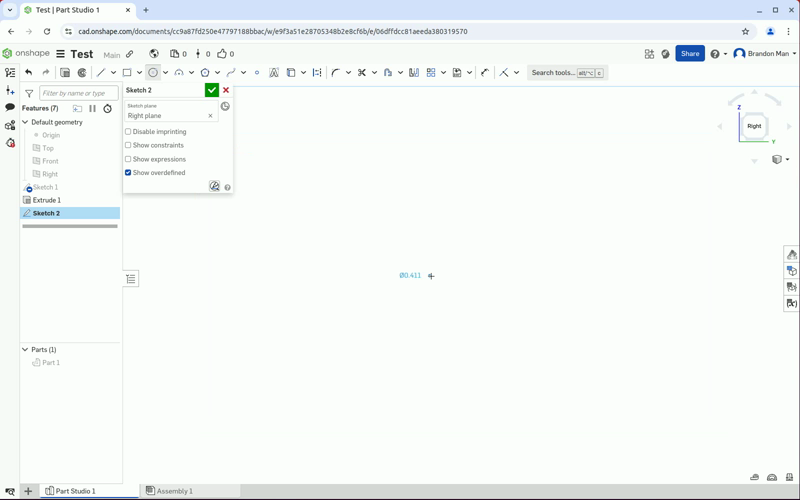
scroll(6)
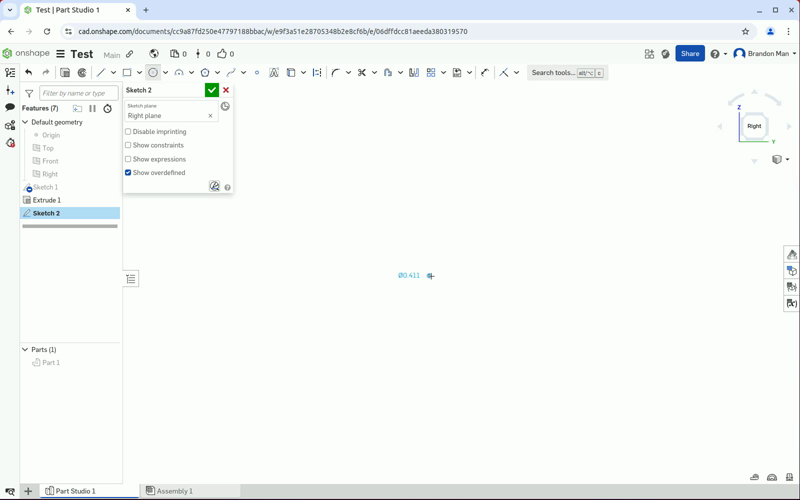
scroll(6)
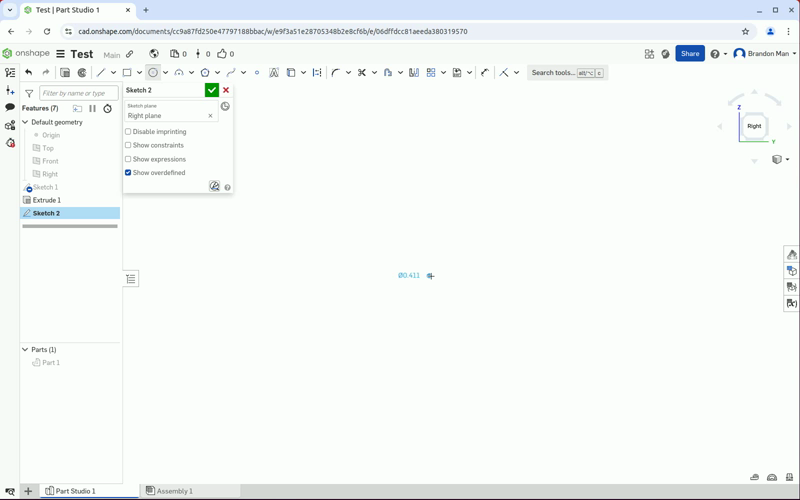
scroll(6)
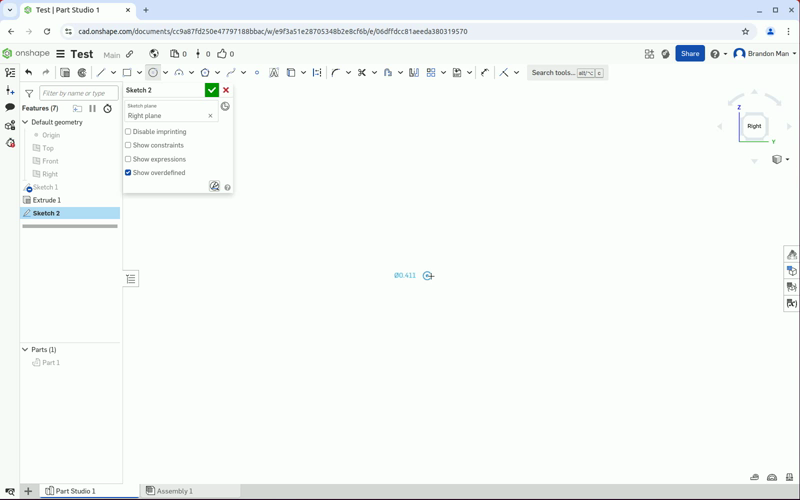
scroll(6)
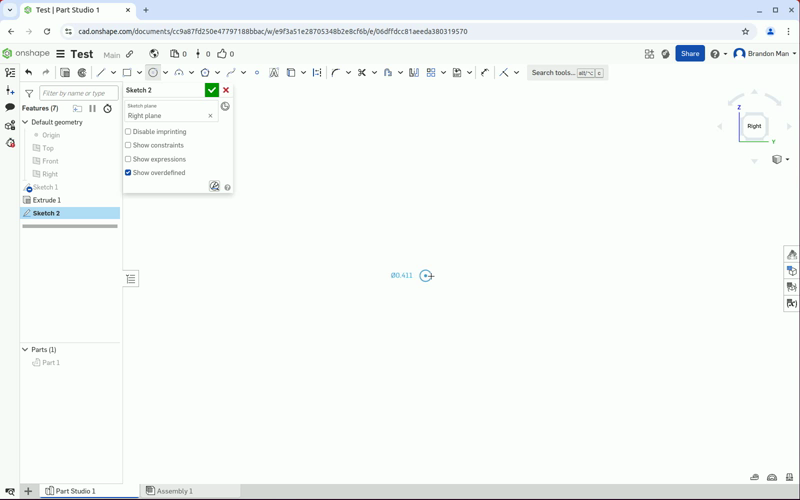
scroll(6)
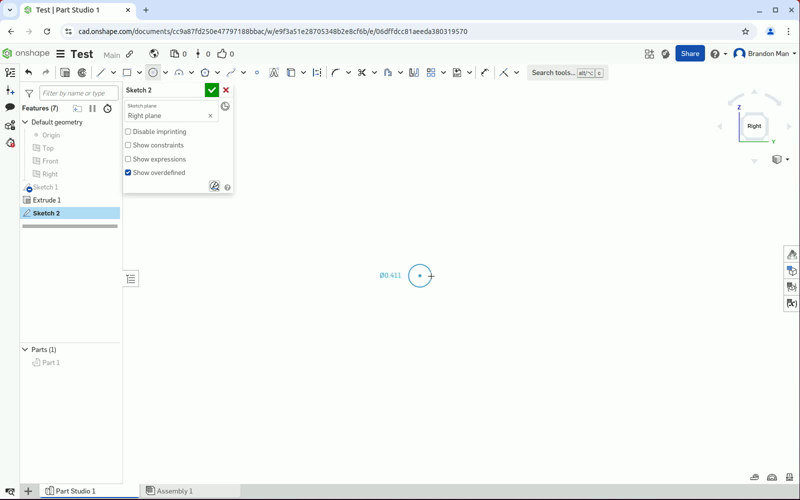
click(431, 275)
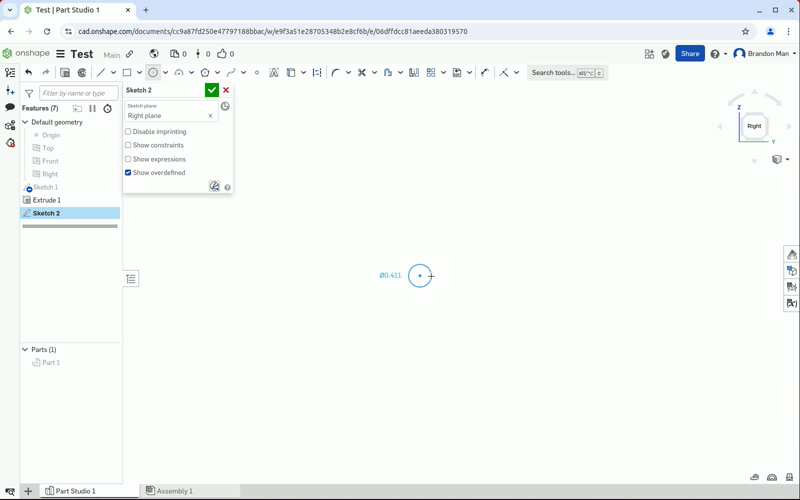
scroll(-6)
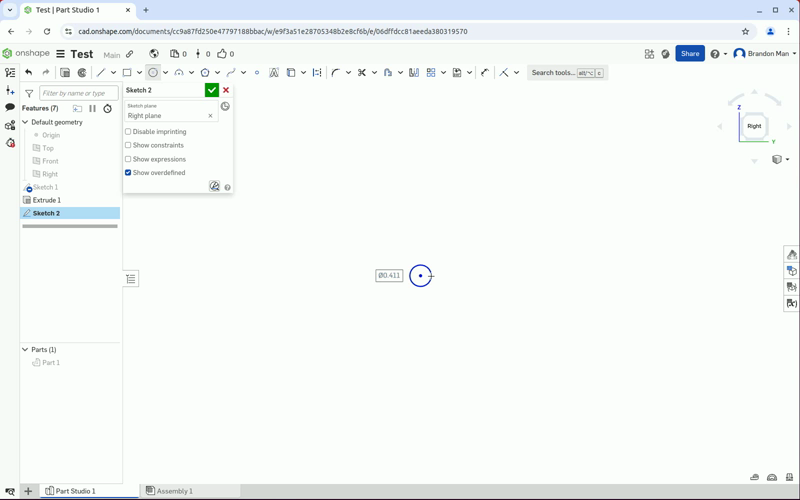
scroll(-6)
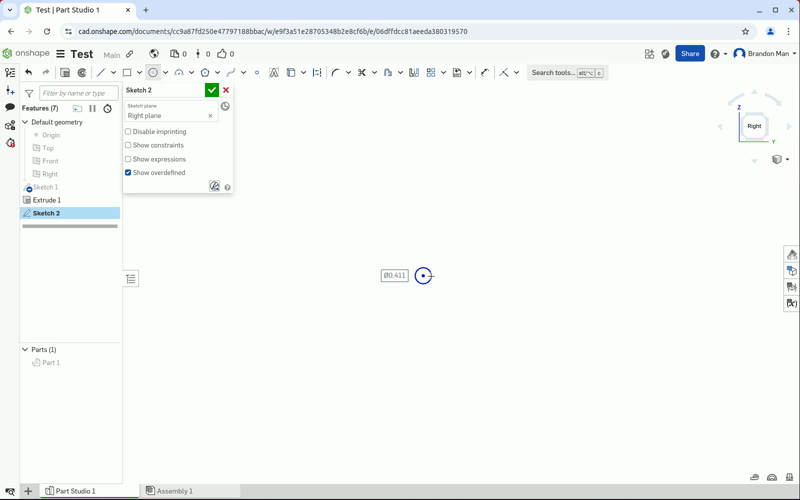
scroll(-6)
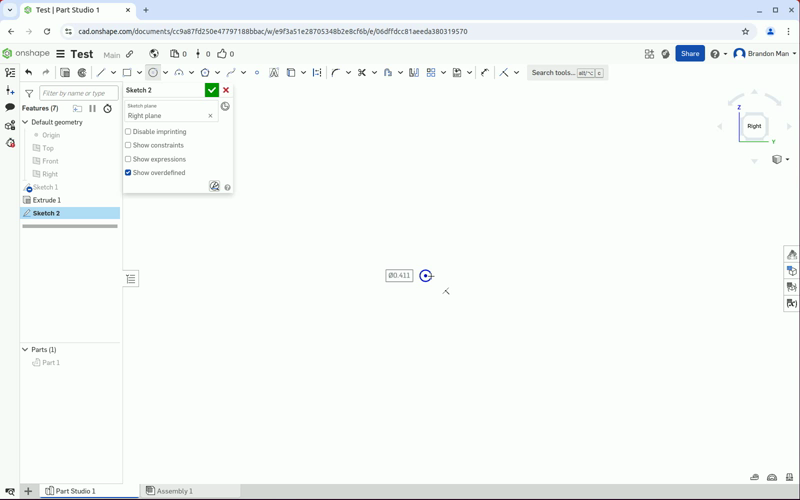
scroll(-6)
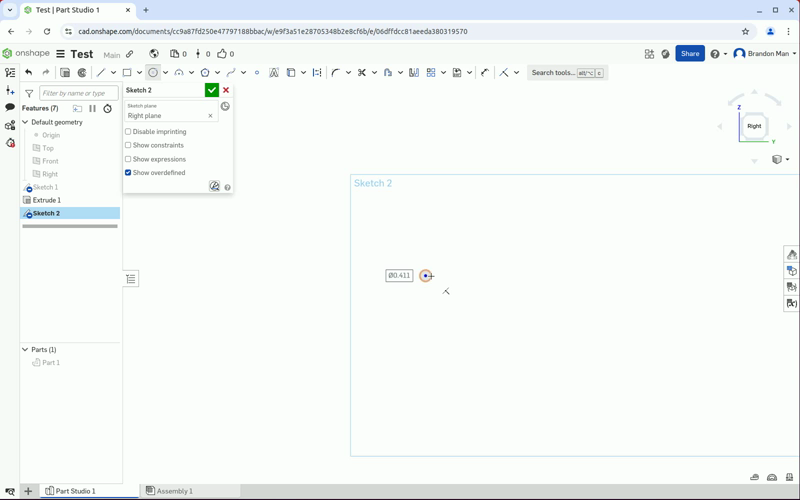
scroll(-6)
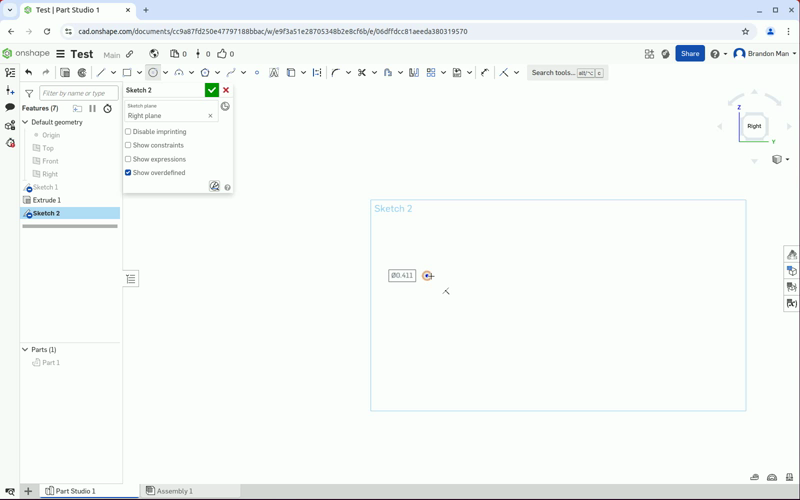
scroll(-6)
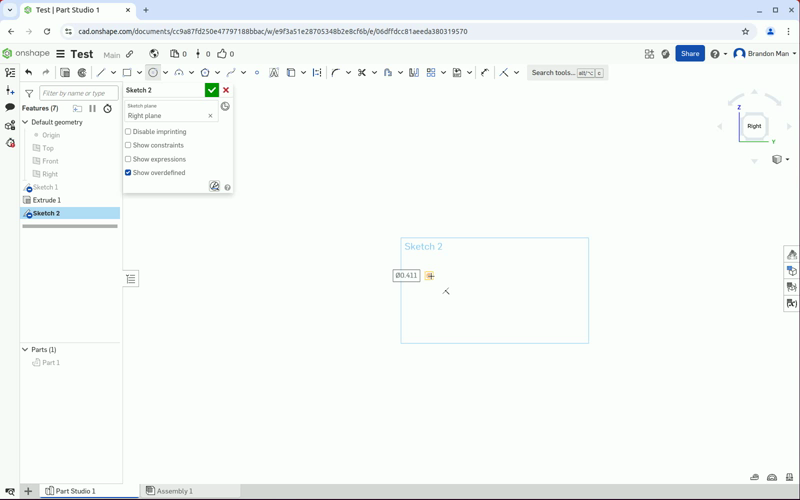
scroll(-6)
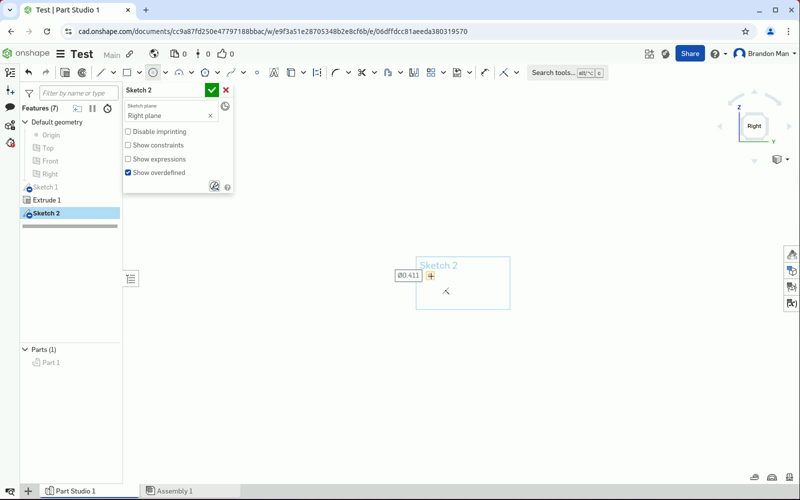
key(esc)
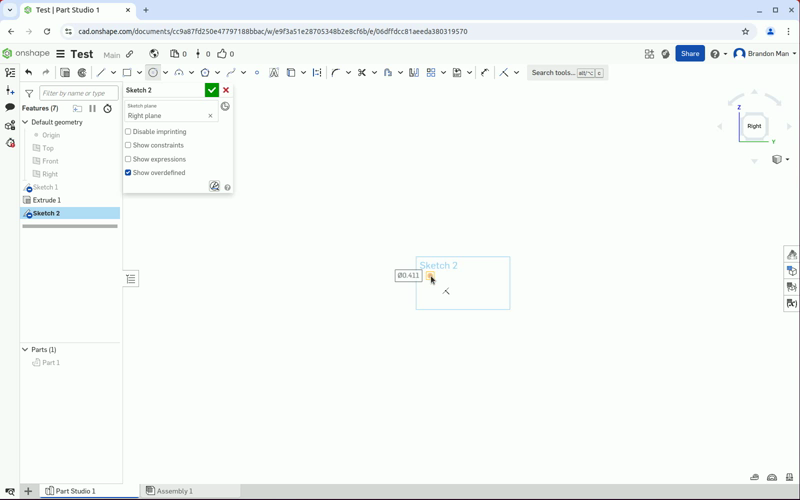
mouse_move(429, 274)
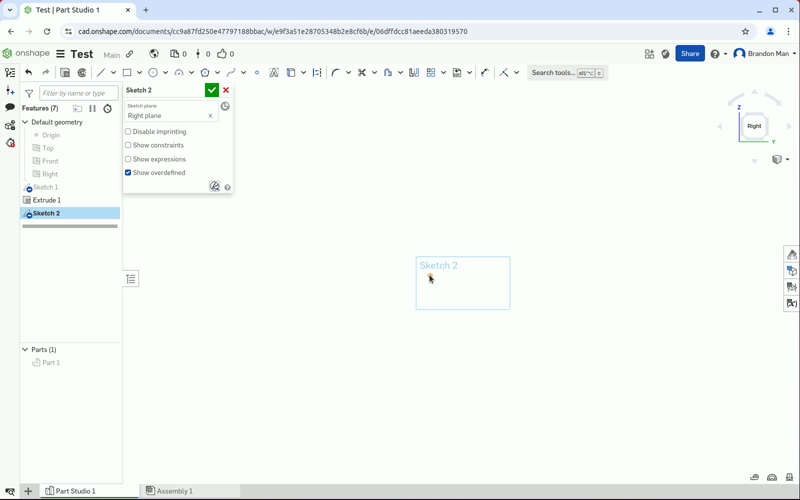
scroll(6)
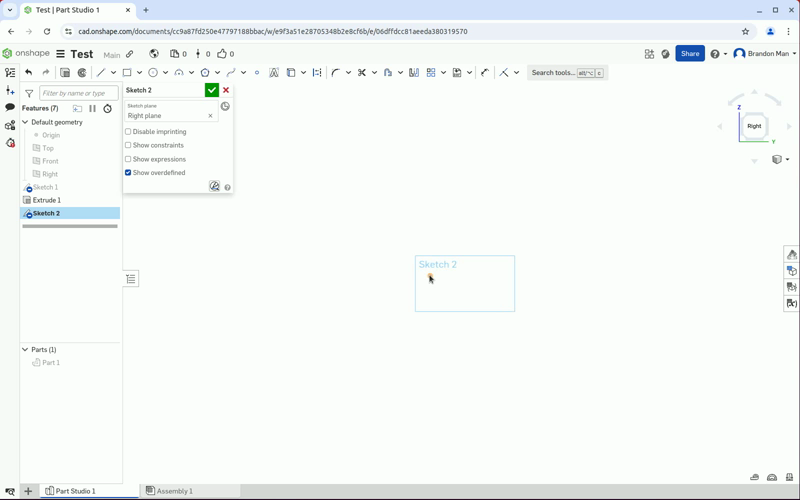
scroll(6)
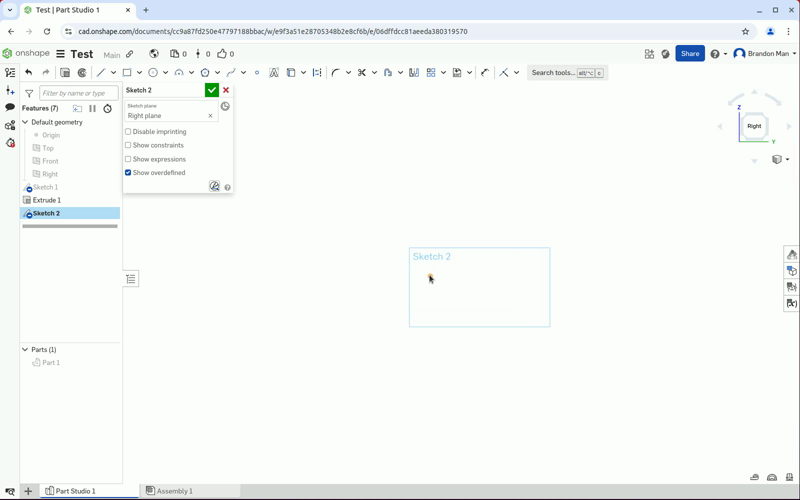
scroll(6)
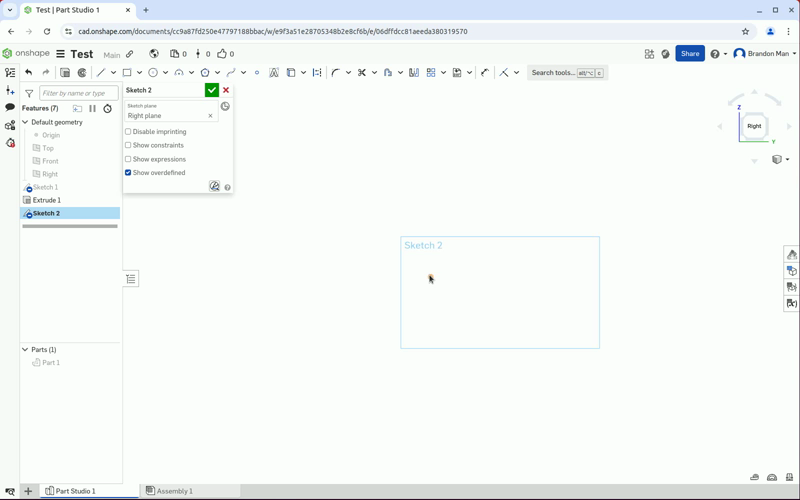
scroll(6)
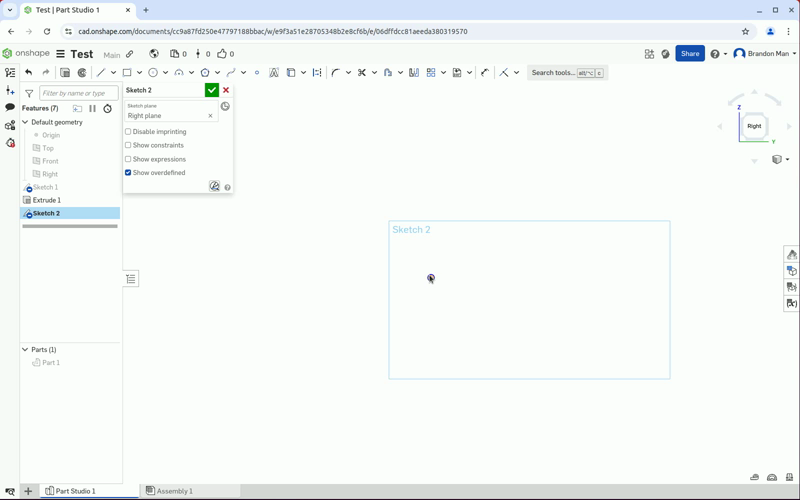
scroll(6)
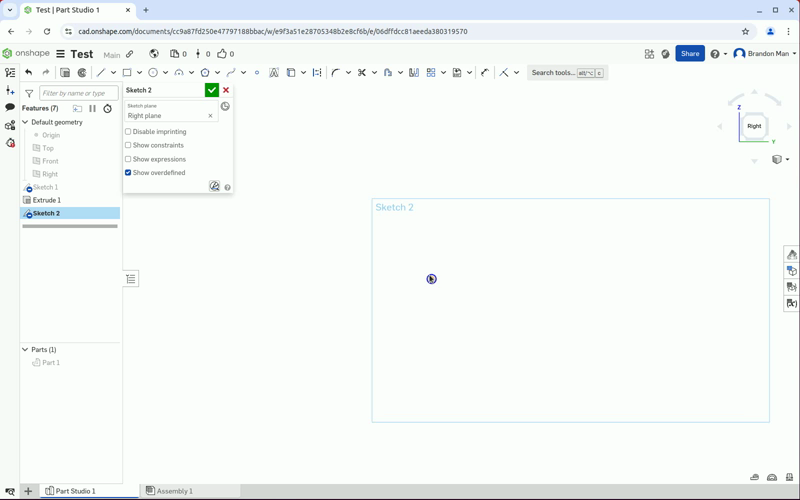
scroll(6)
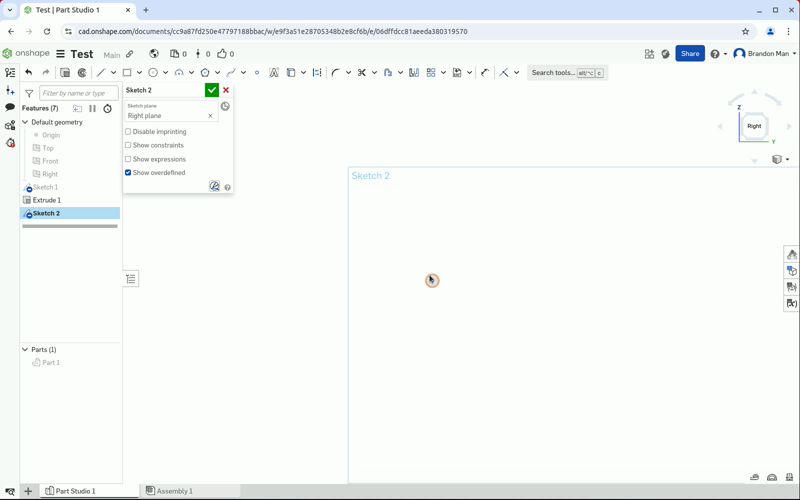
scroll(6)
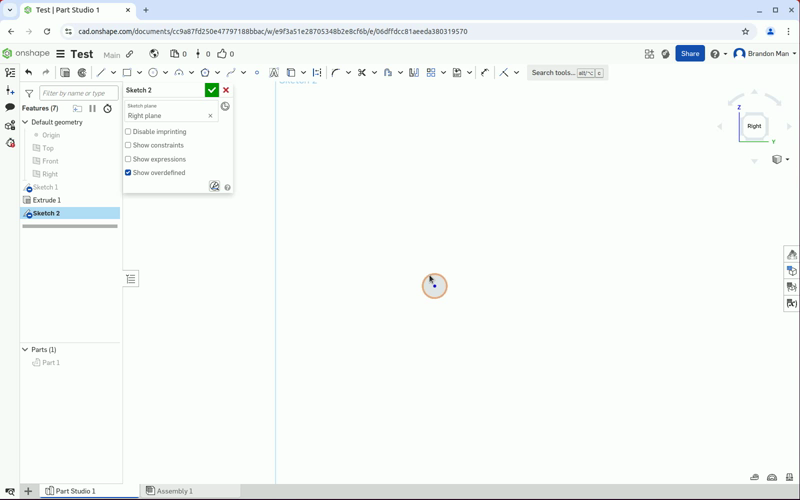
click(429, 274)
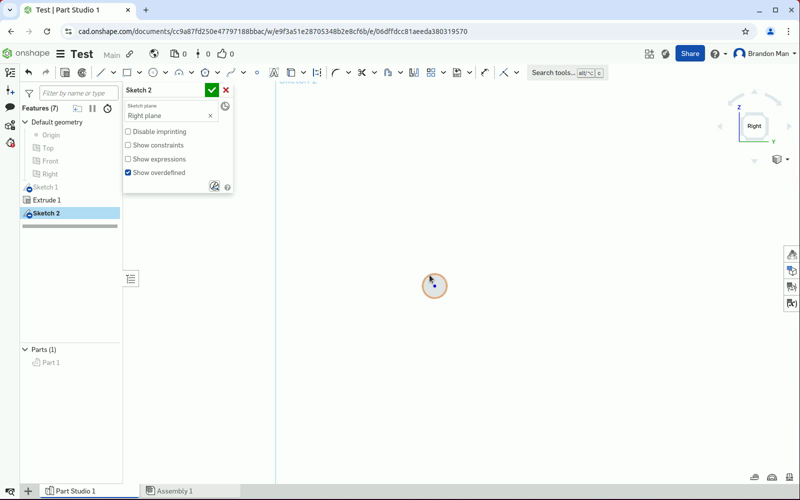
scroll(-6)
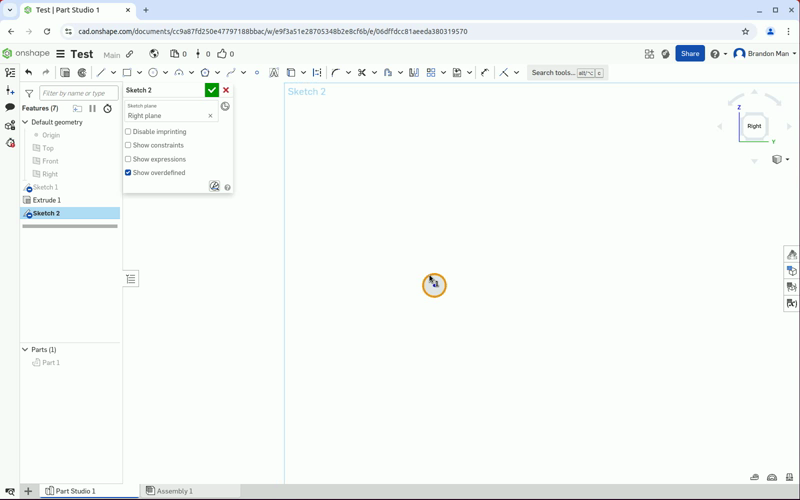
scroll(-6)
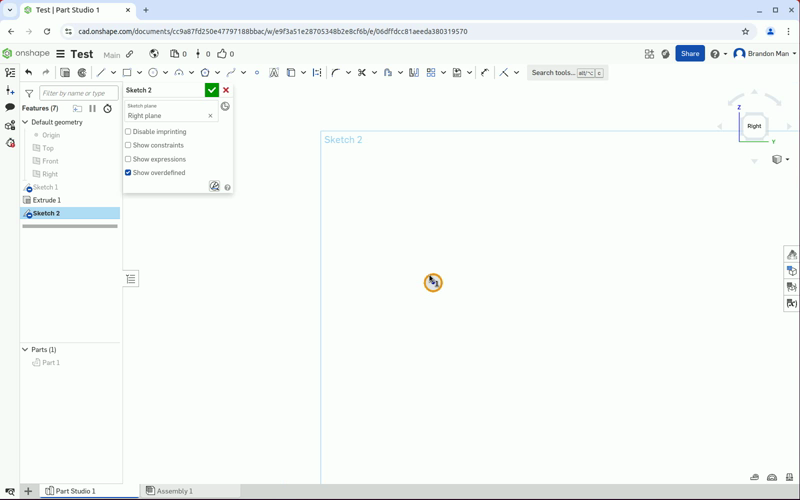
scroll(-6)
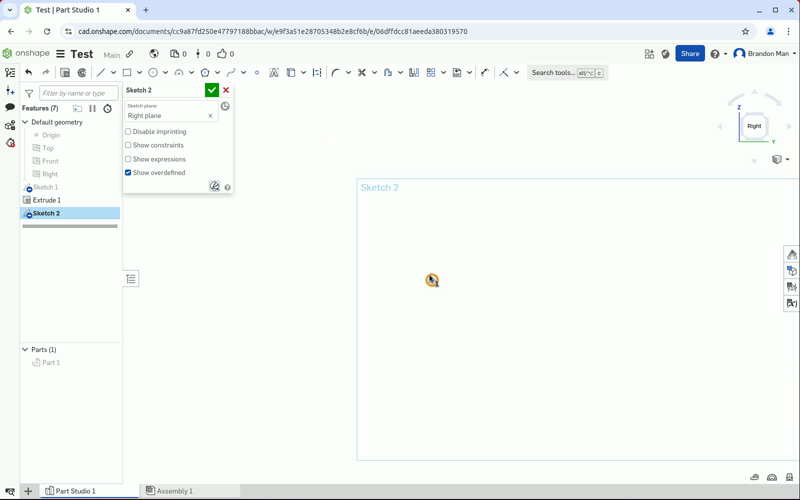
scroll(-6)
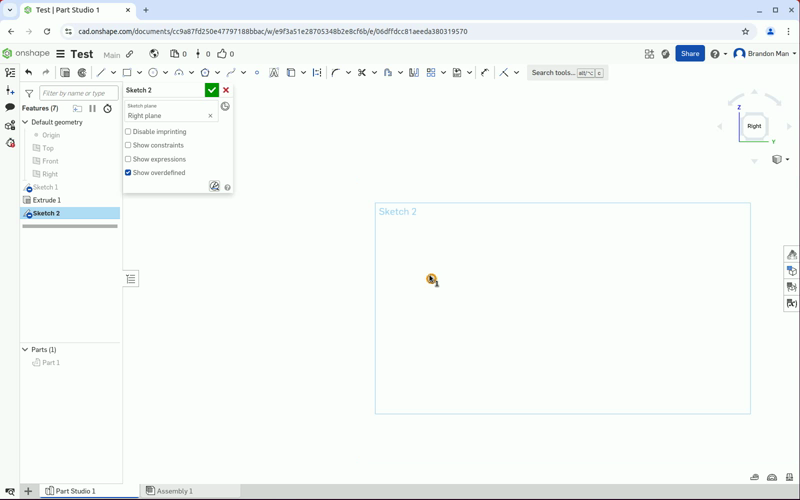
scroll(-6)
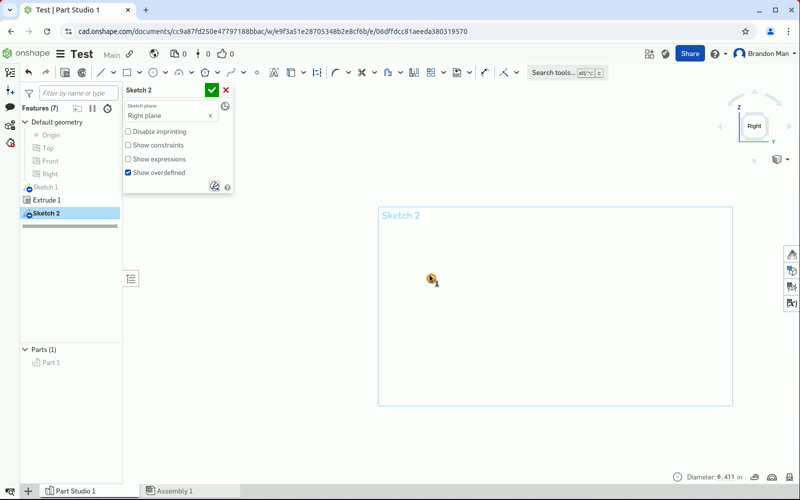
scroll(-6)
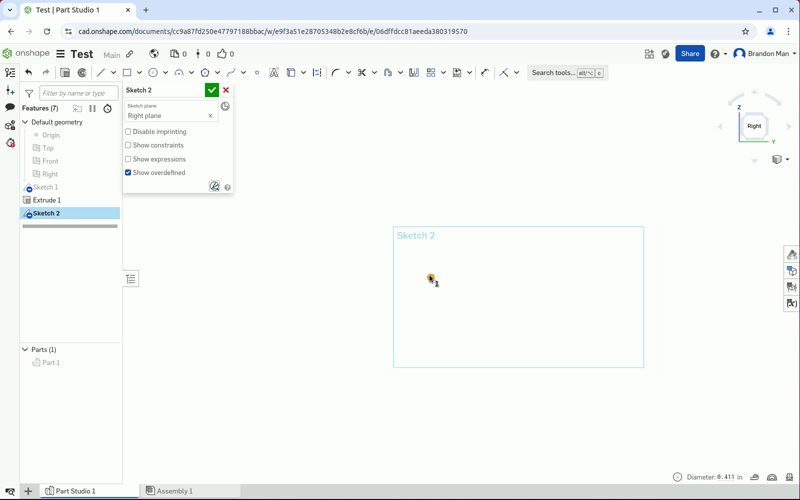
scroll(-6)
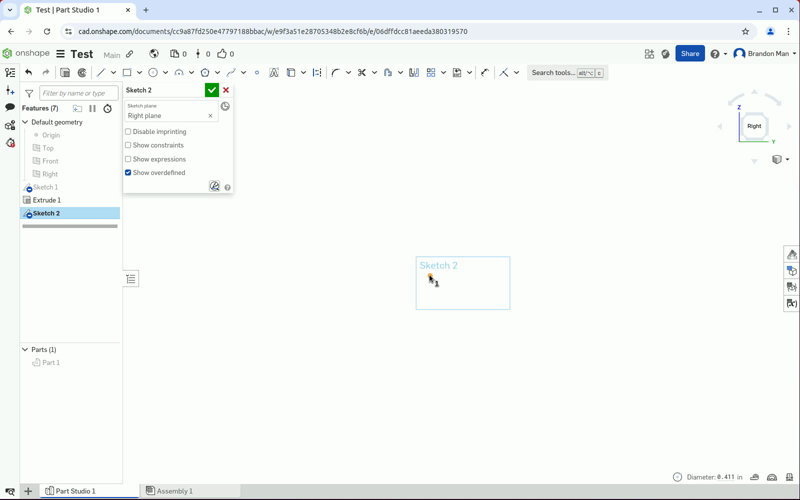
mouse_move(73, 352)
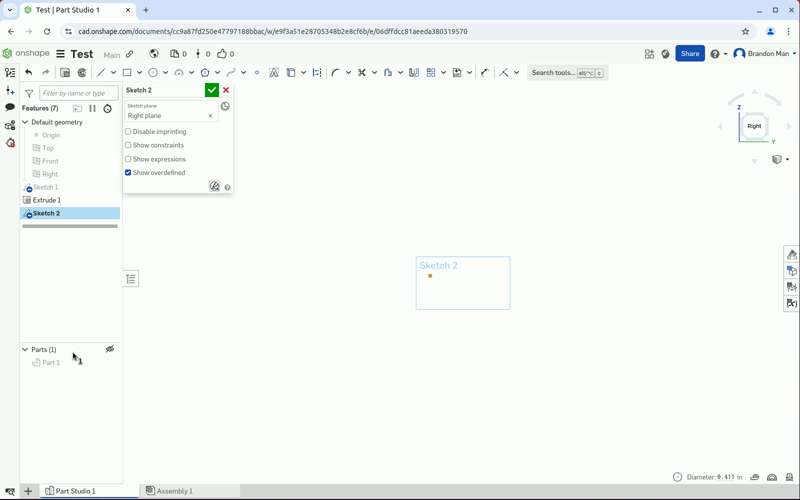
key(shift+y)
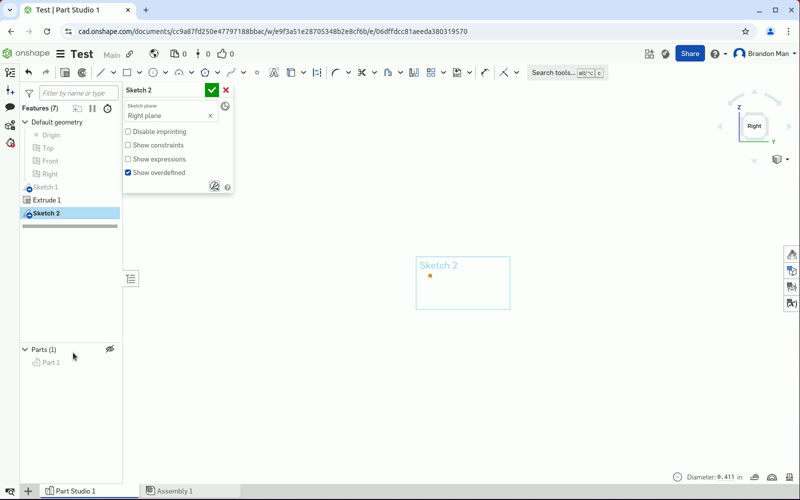
key(shift+e)
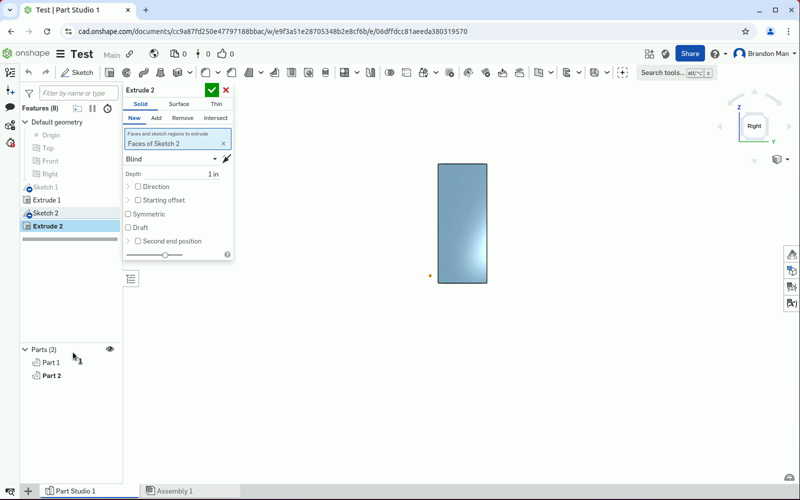
mouse_move(143, 106)
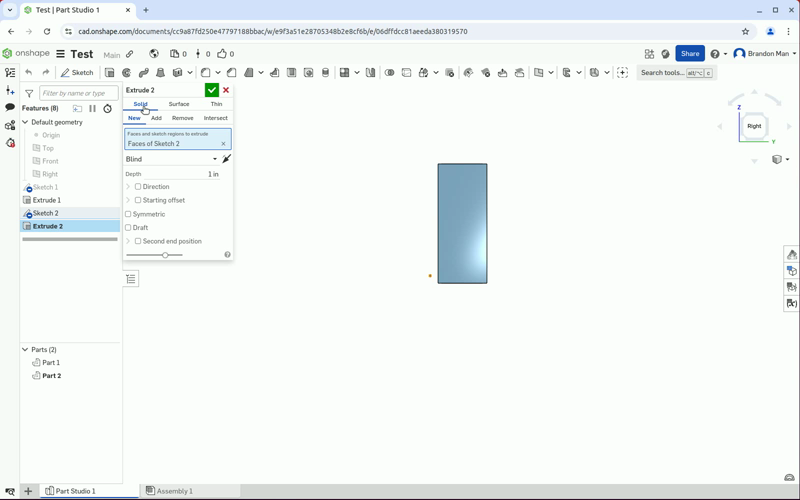
click(143, 106)
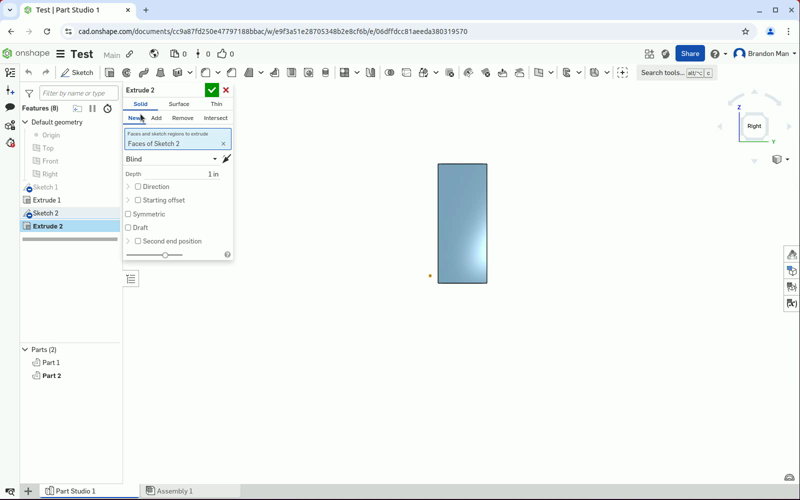
mouse_move(137, 120)
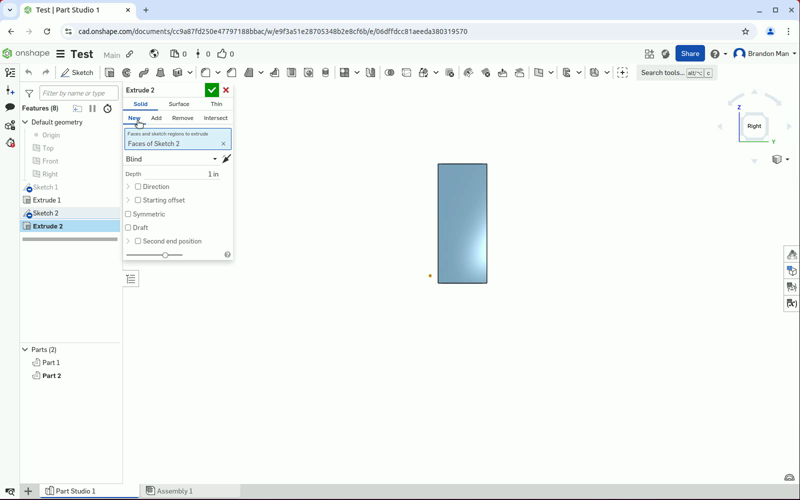
click(137, 120)
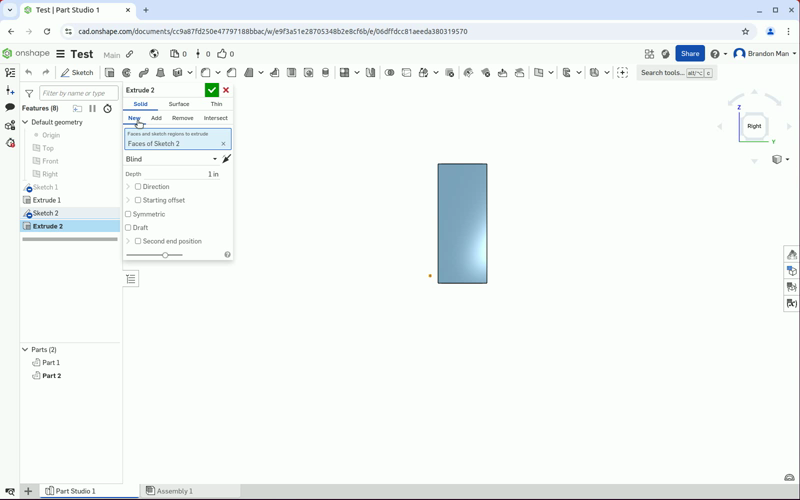
key(tab, 4)
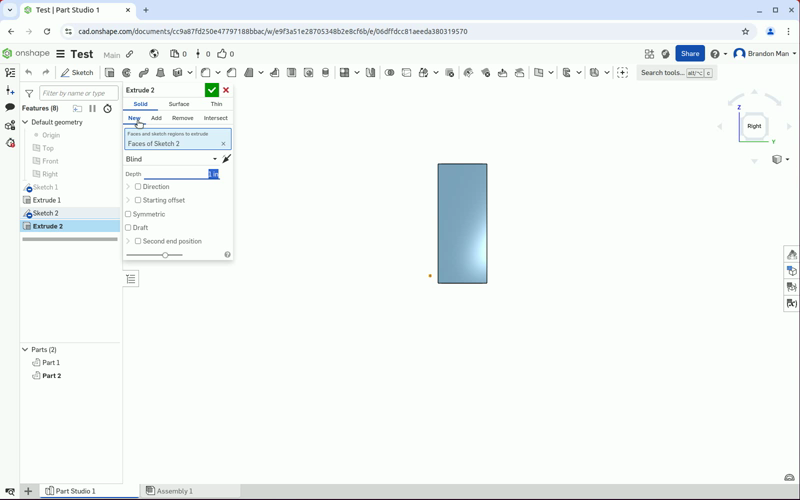
text(8.666)
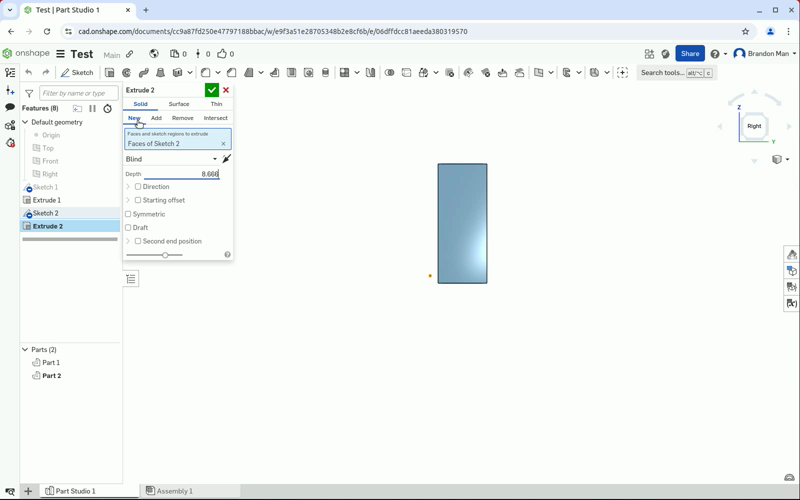
key(tab, 3)
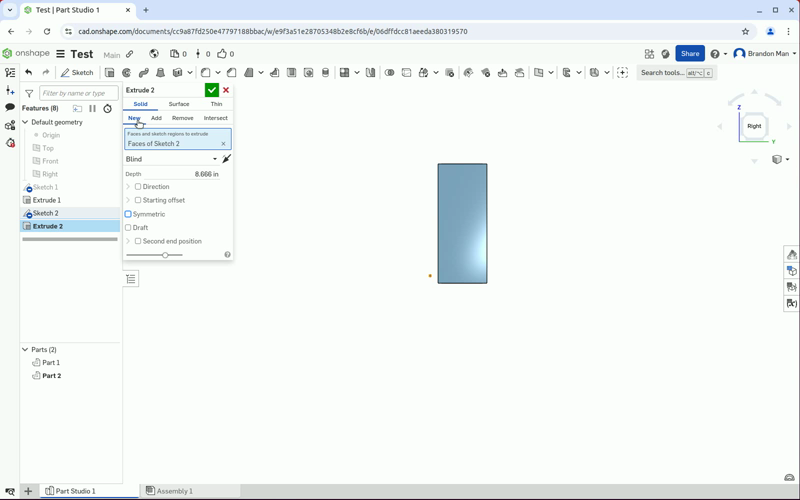
key(space)
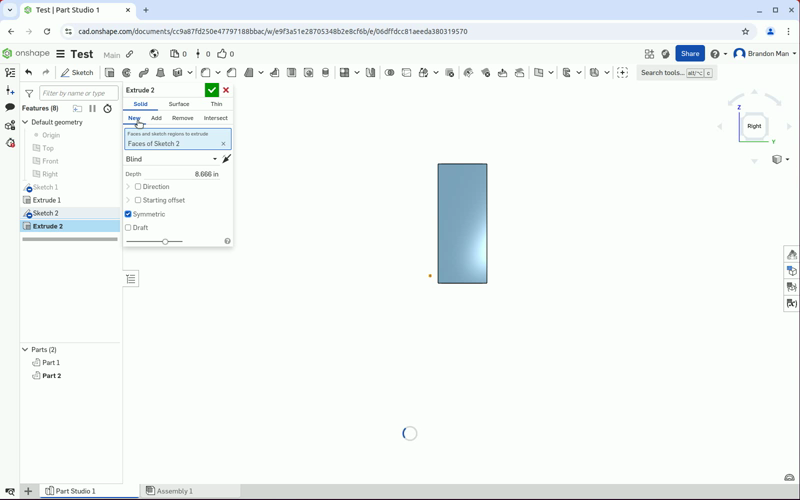
key(enter)
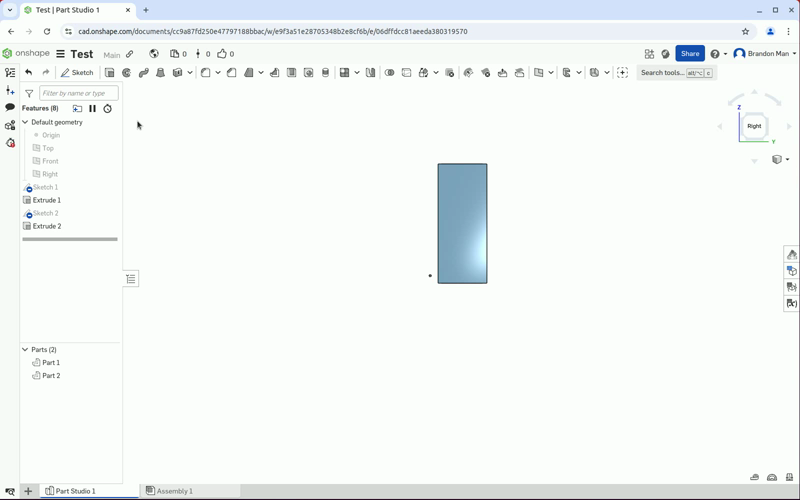
key(shift+h)
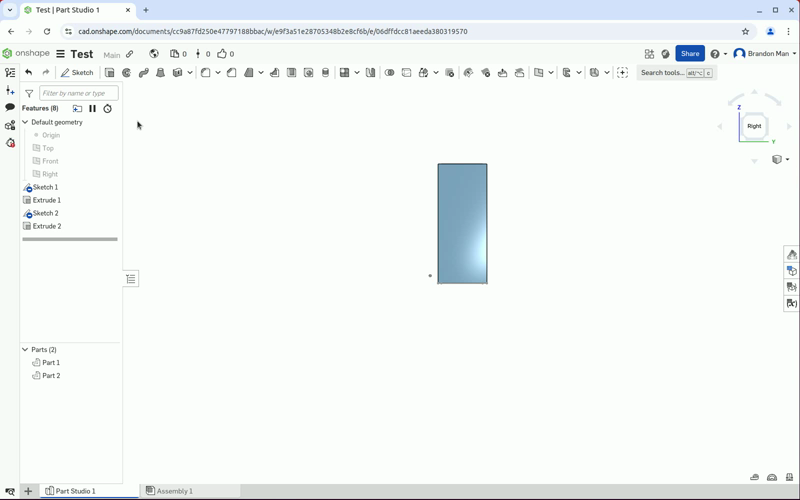
key(shift+h)
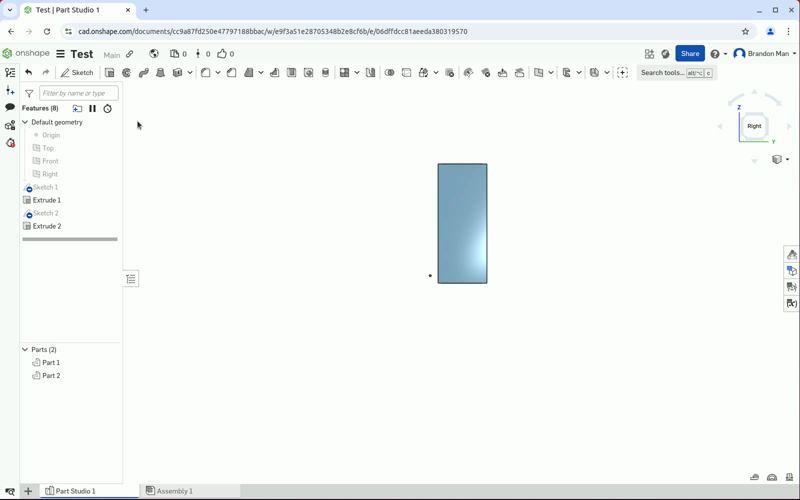
mouse_move(73, 189)
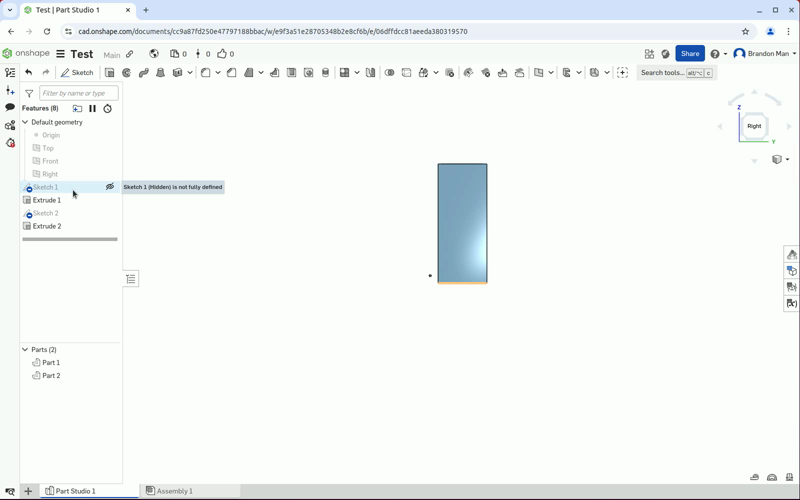
click(73, 189)
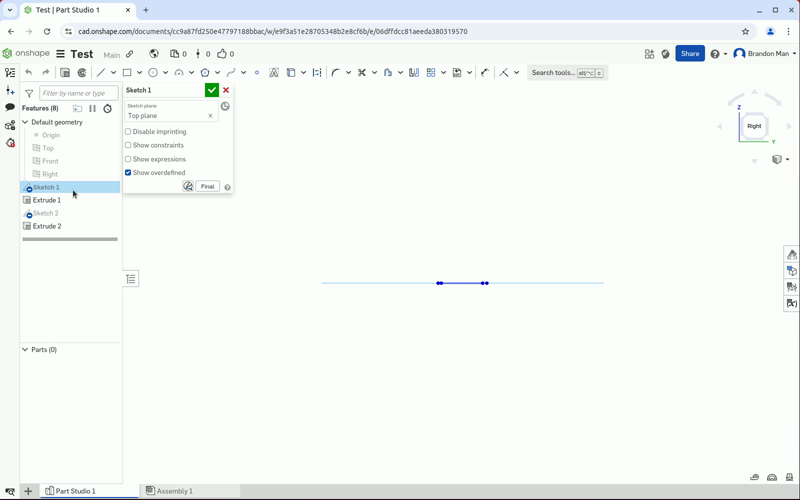
mouse_move(229, 92)
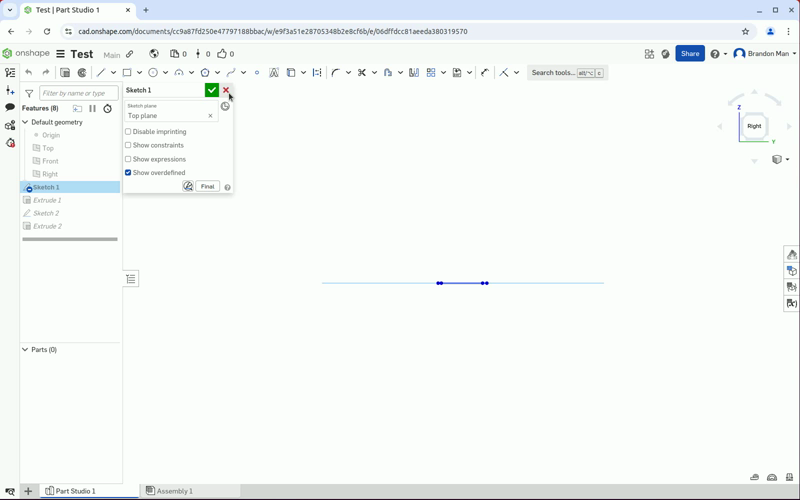
click(229, 92)
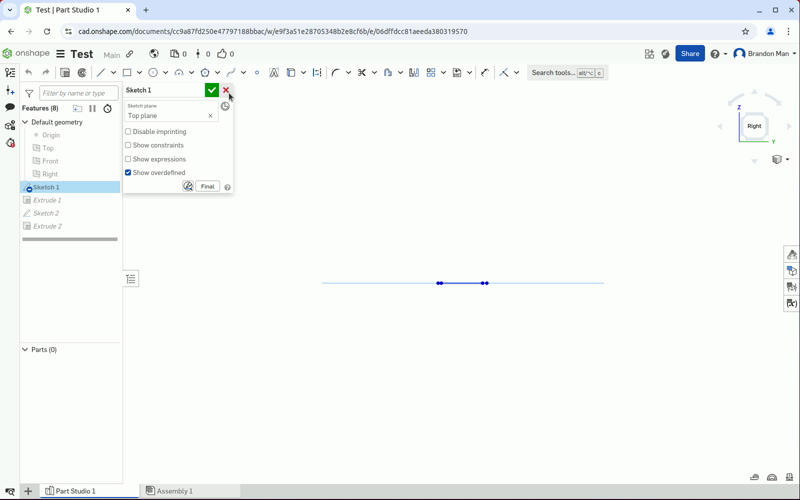
key(shift+s)
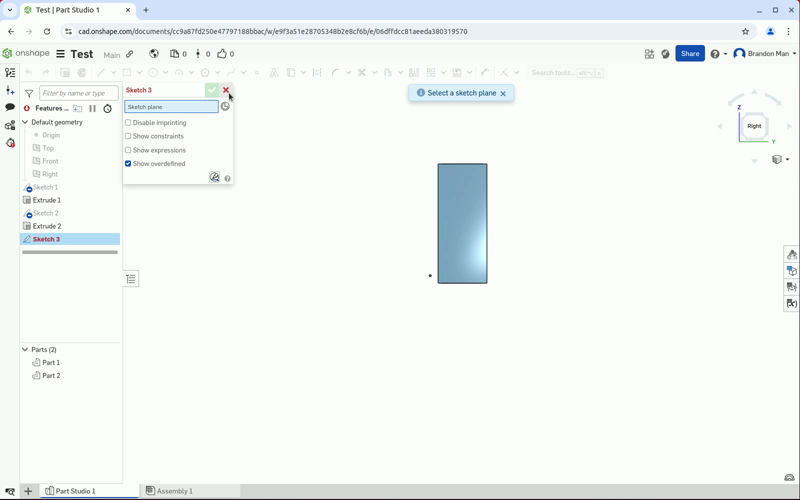
mouse_move(73, 176)
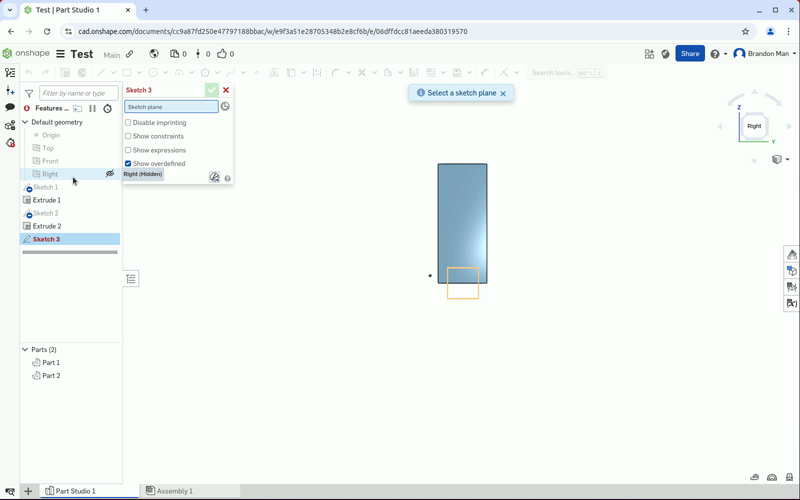
click(73, 176)
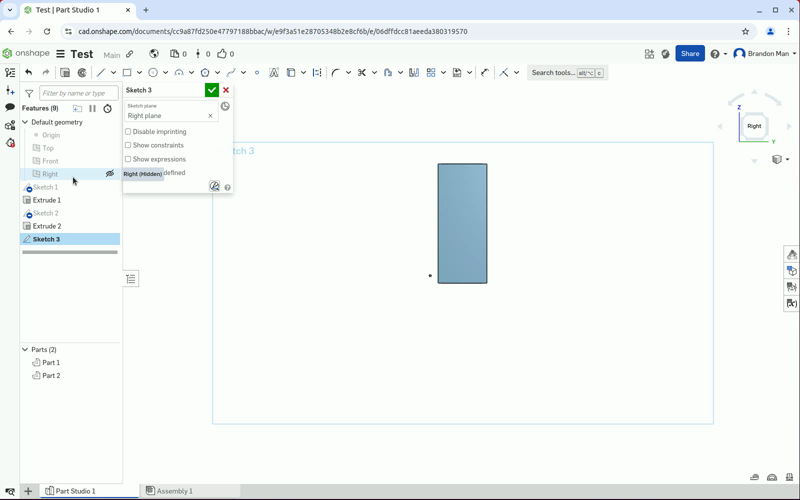
mouse_move(73, 352)
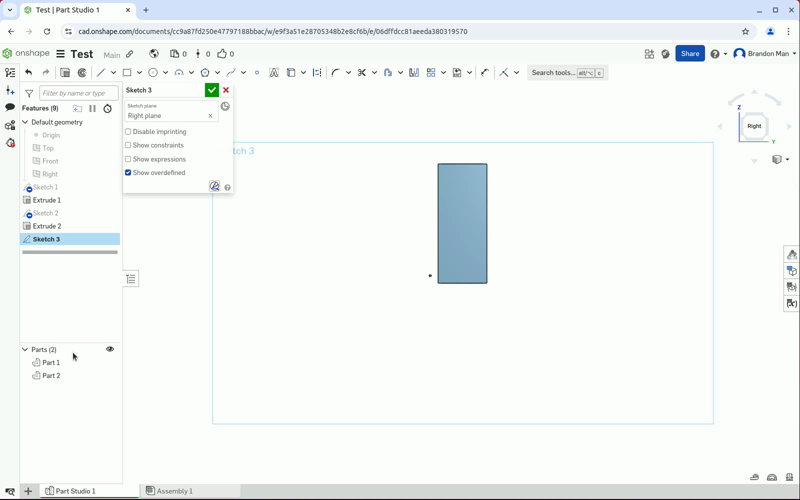
key(y)
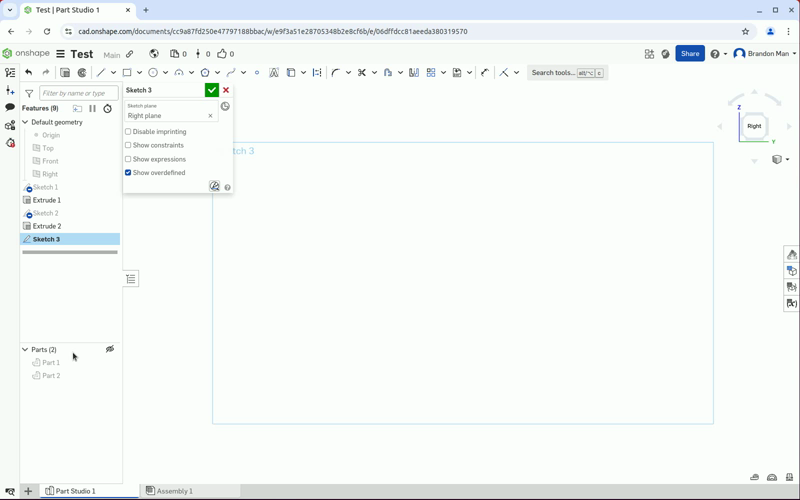
key(c)
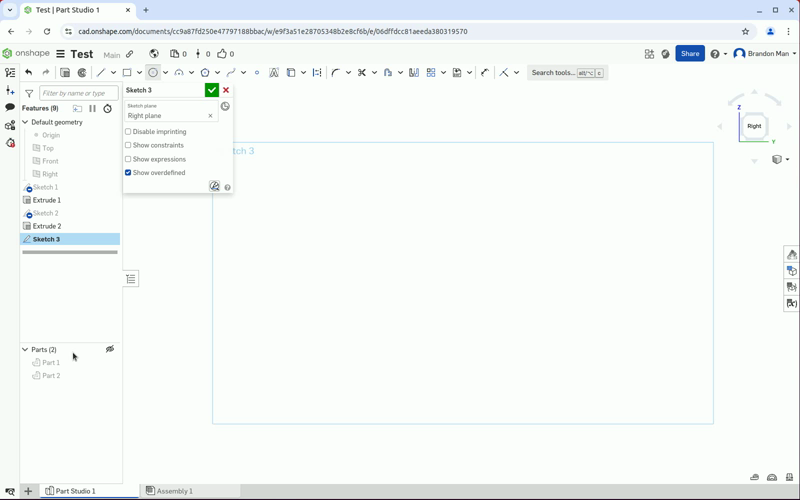
key_down(shift)
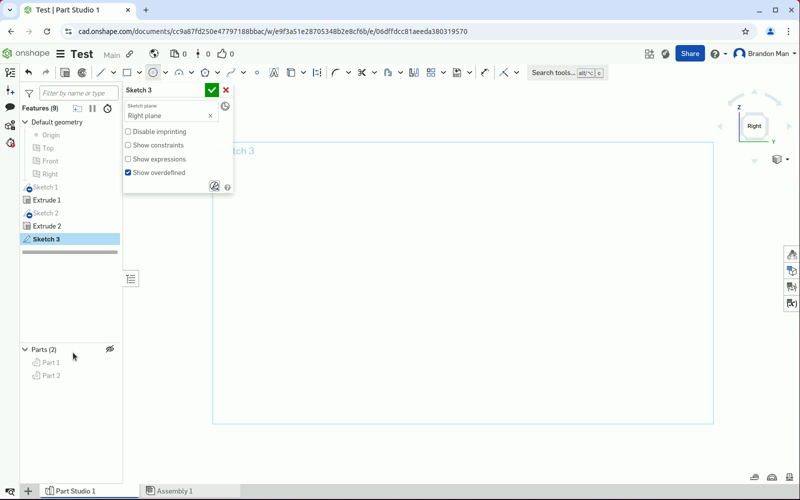
mouse_move(430, 274)
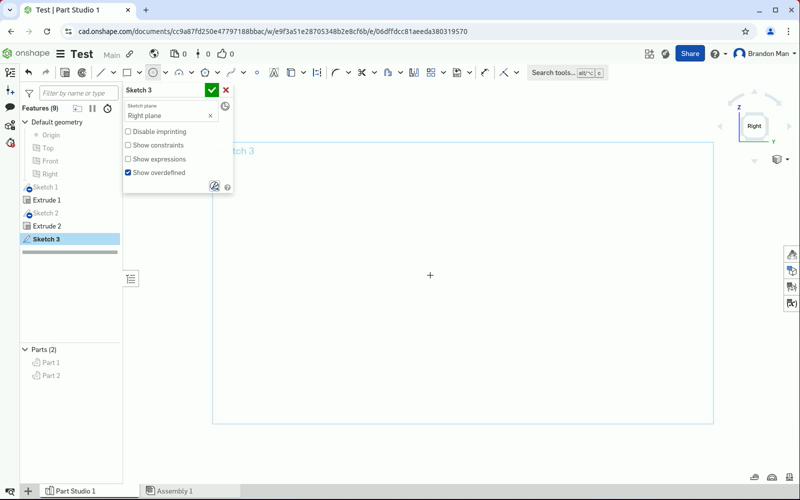
click(430, 274)
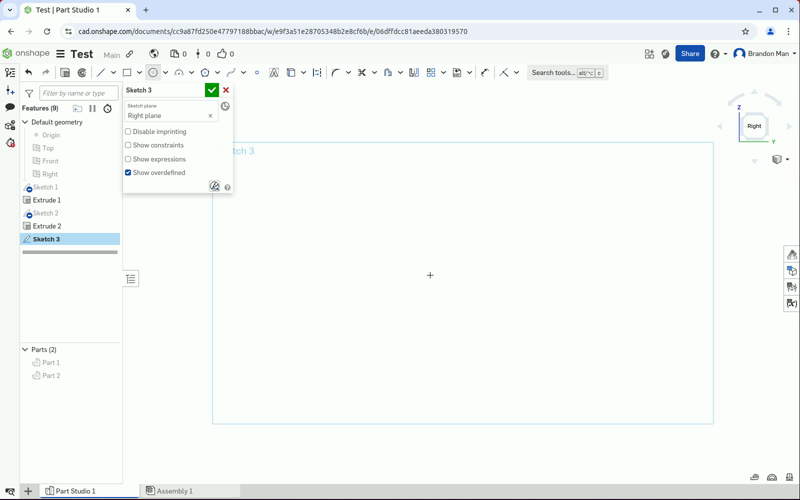
key_up(shift)
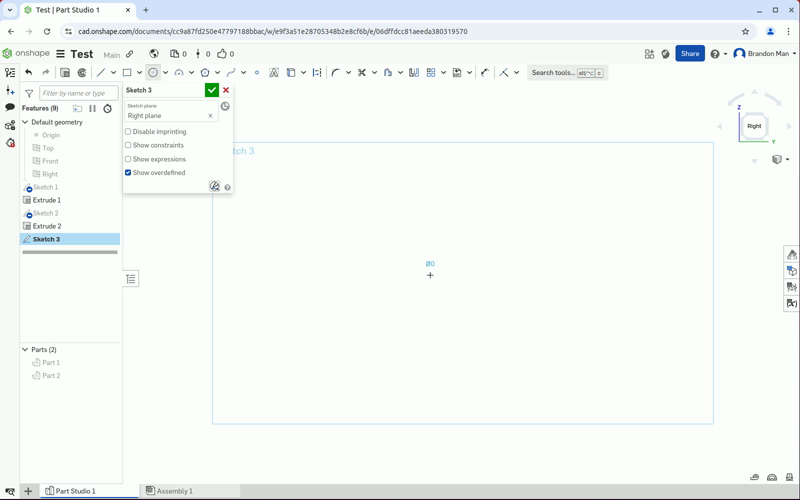
mouse_move(431, 274)
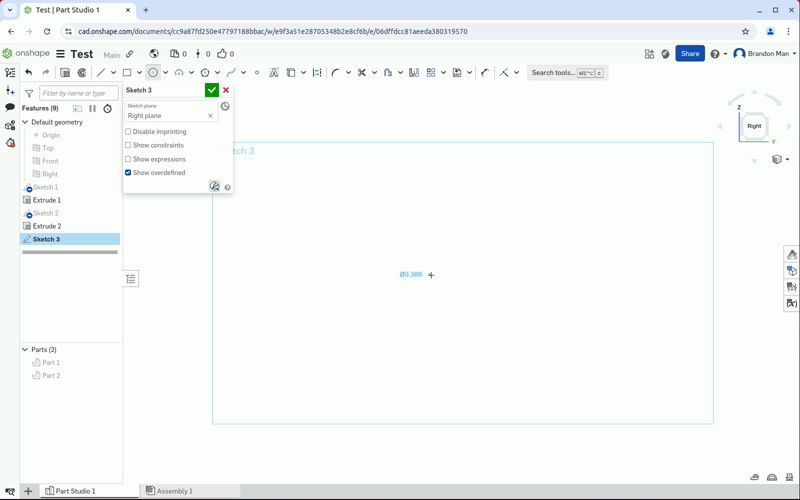
scroll(6)
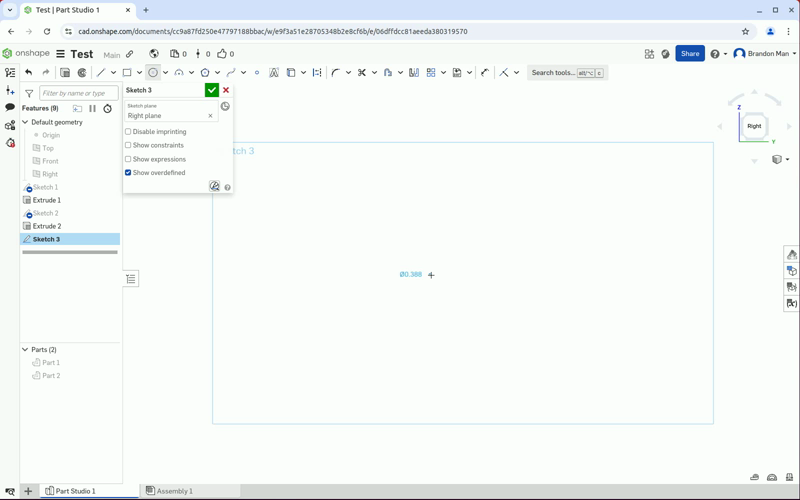
scroll(6)
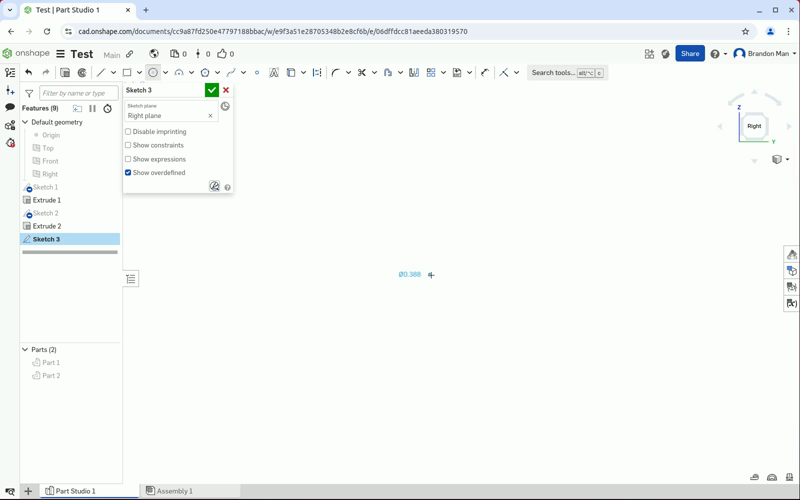
scroll(6)
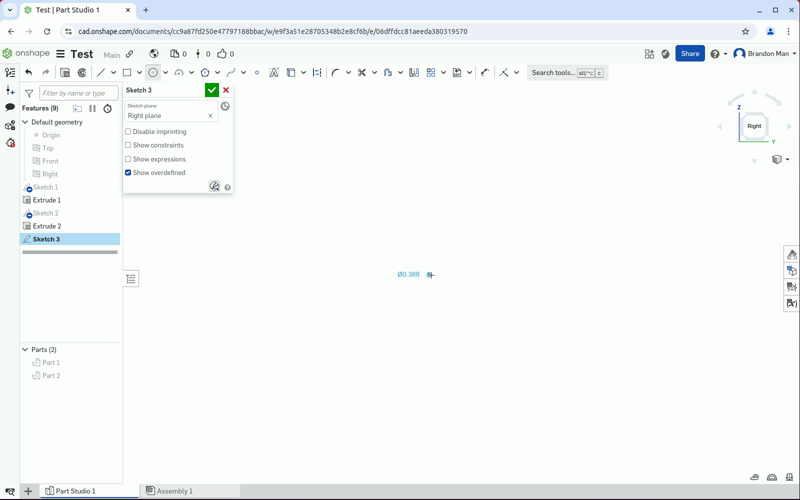
scroll(6)
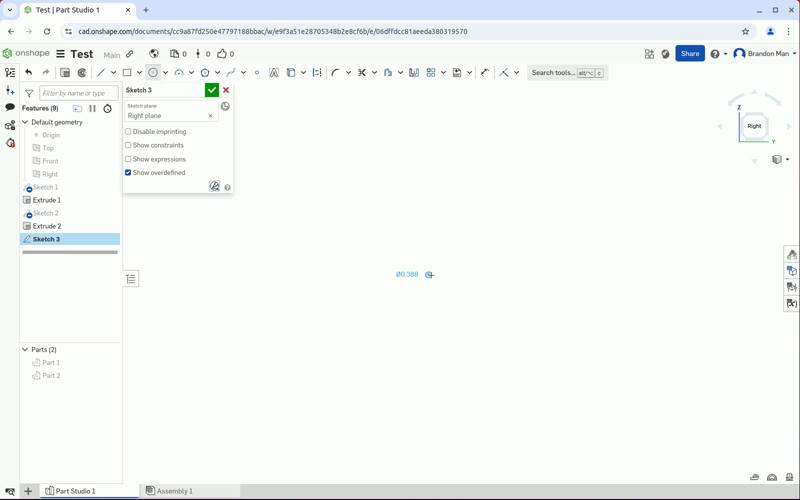
scroll(6)
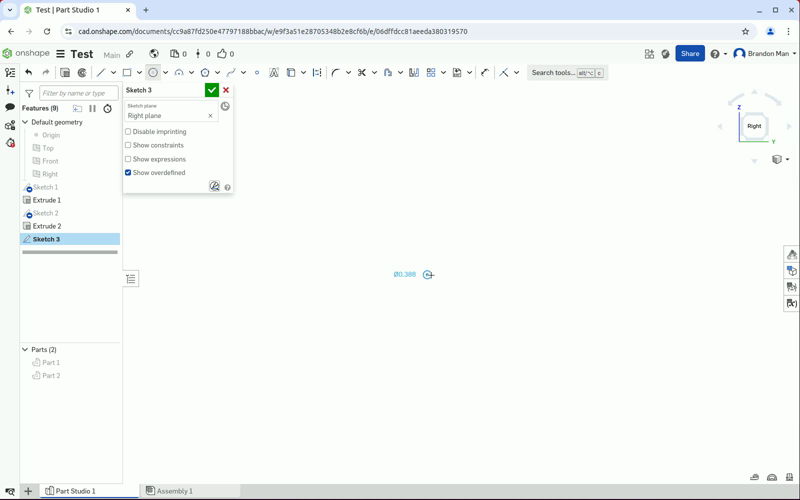
scroll(6)
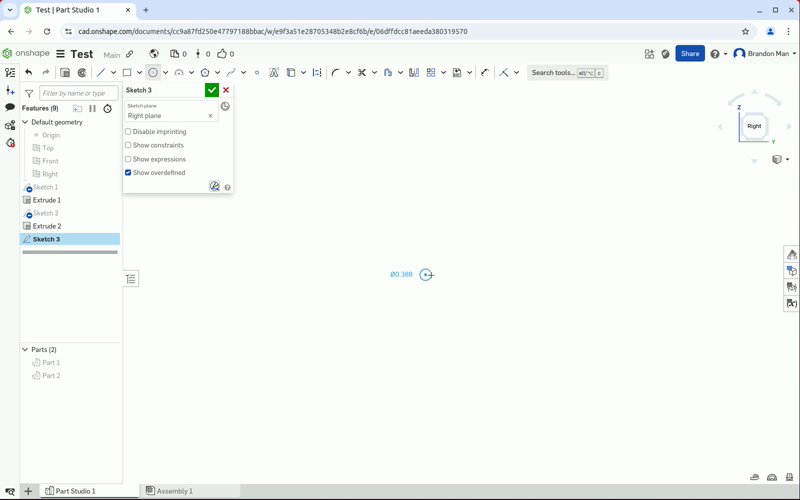
scroll(6)
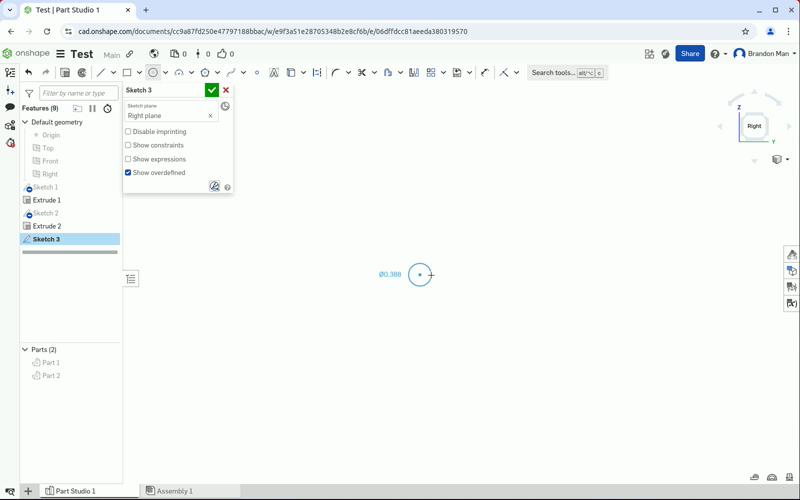
click(431, 274)
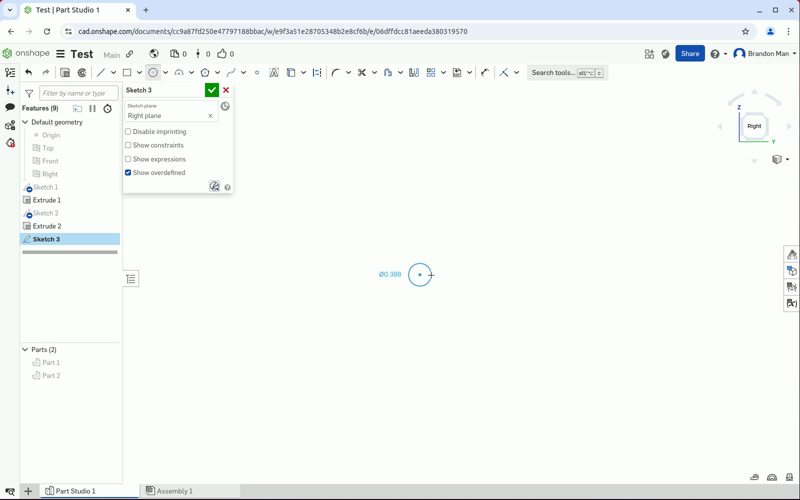
scroll(-6)
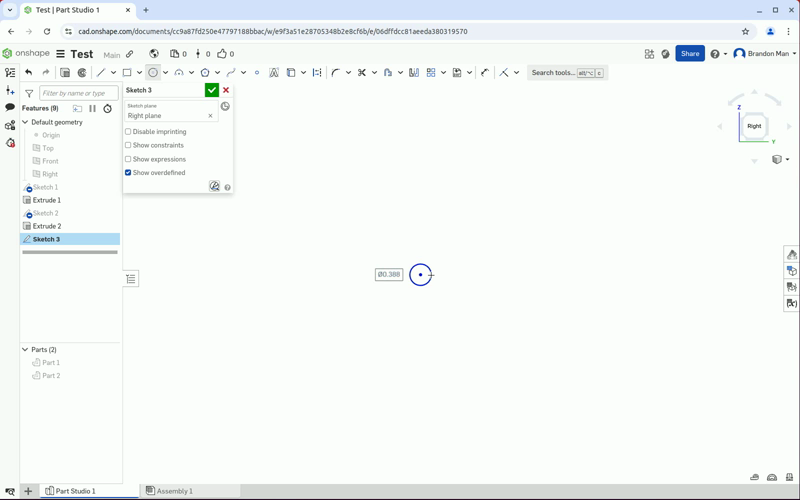
scroll(-6)
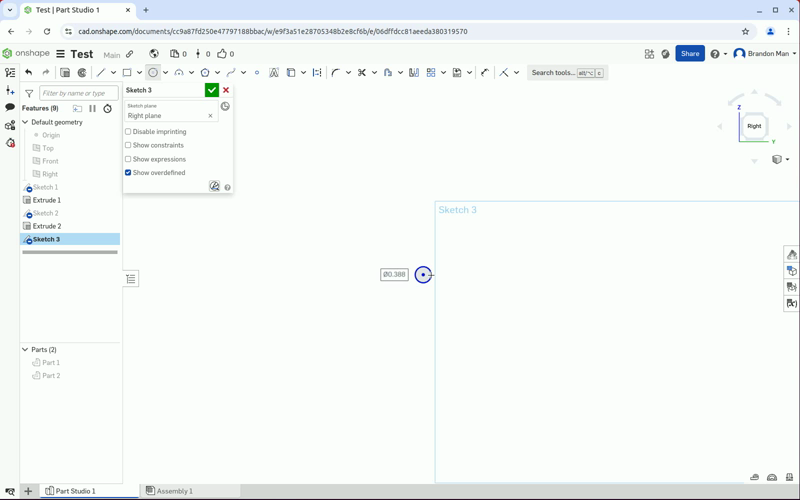
scroll(-6)
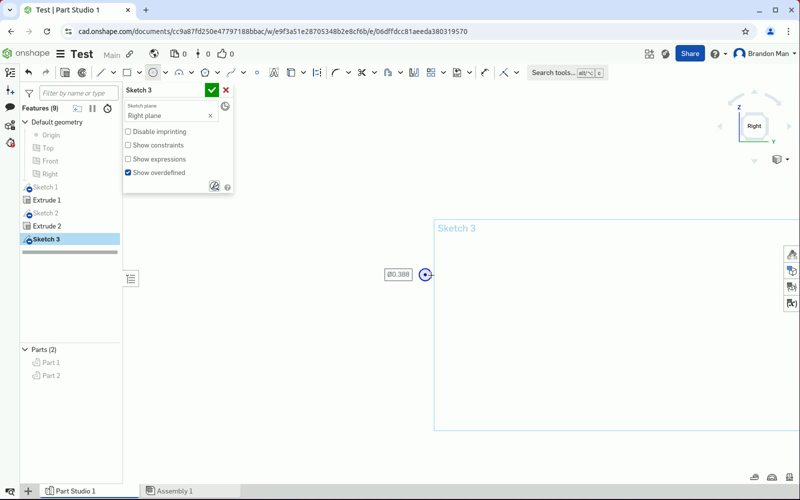
scroll(-6)
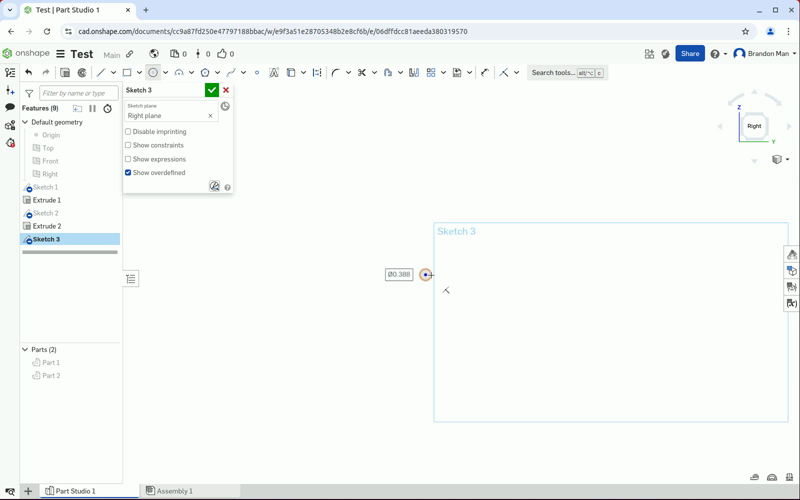
scroll(-6)
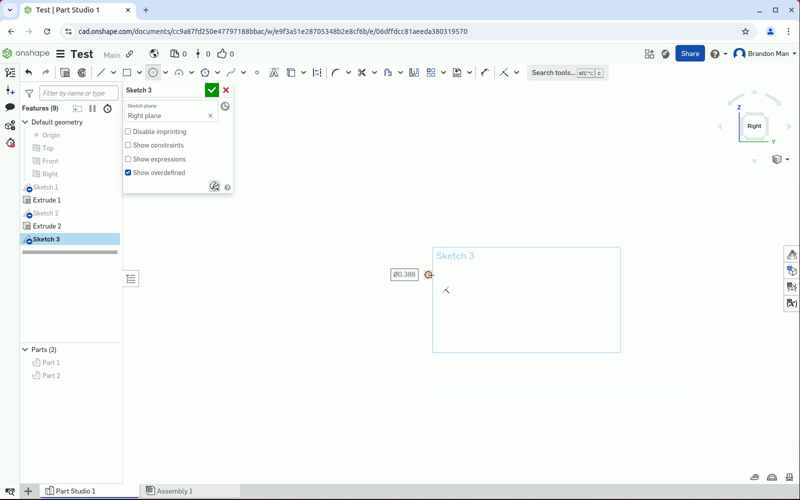
scroll(-6)
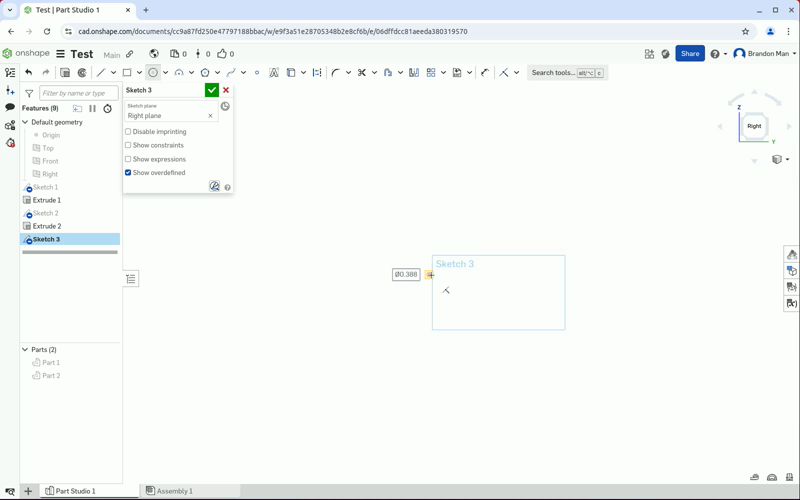
scroll(-6)
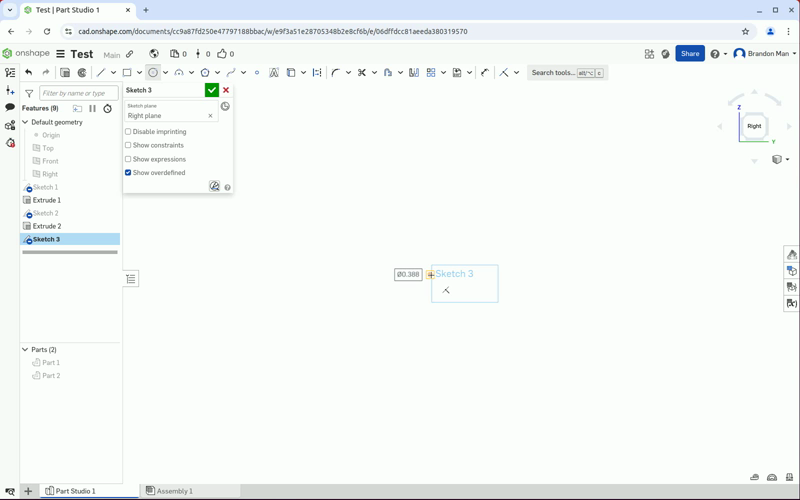
key(esc)
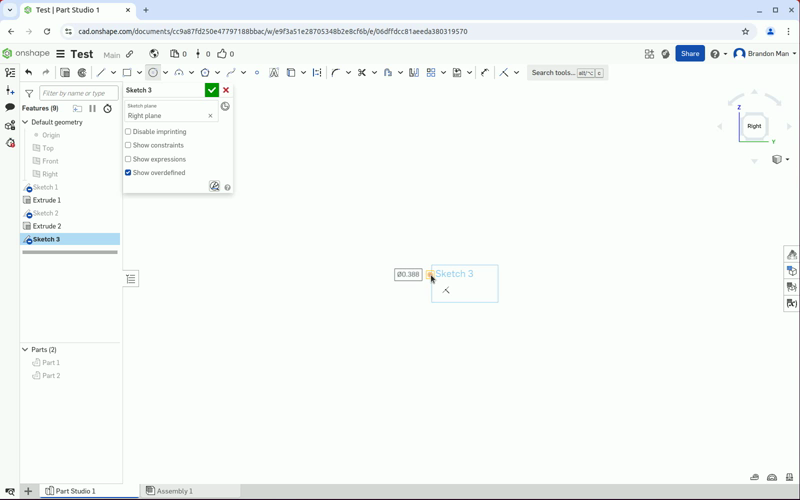
mouse_move(429, 274)
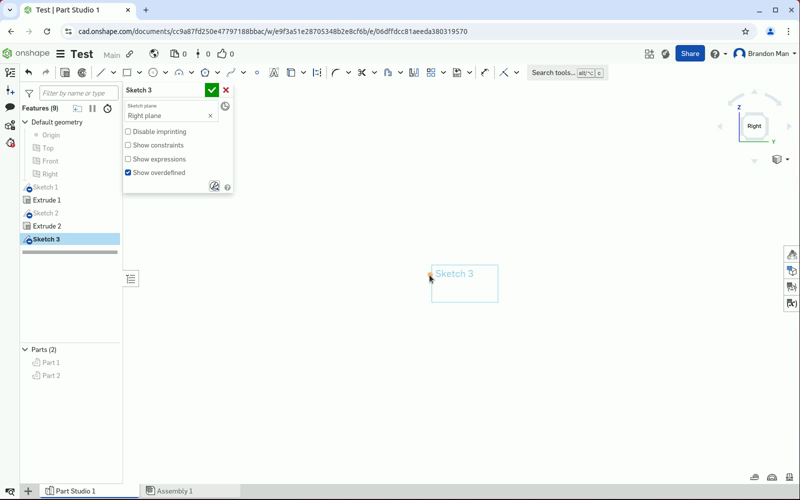
scroll(6)
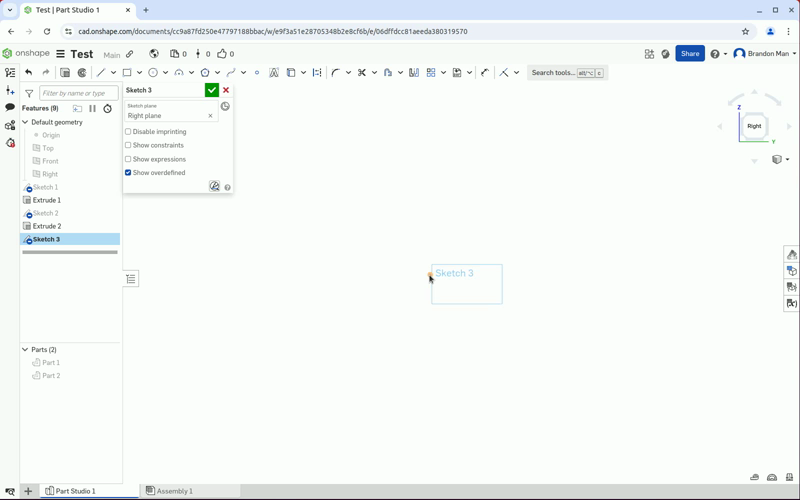
scroll(6)
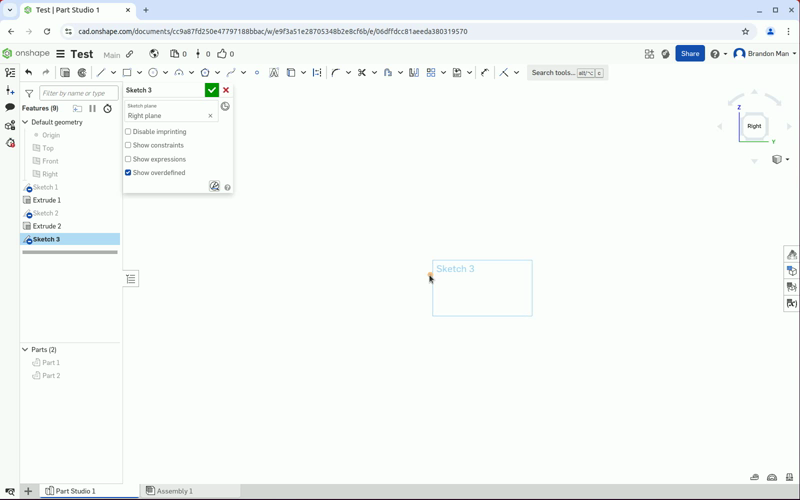
scroll(6)
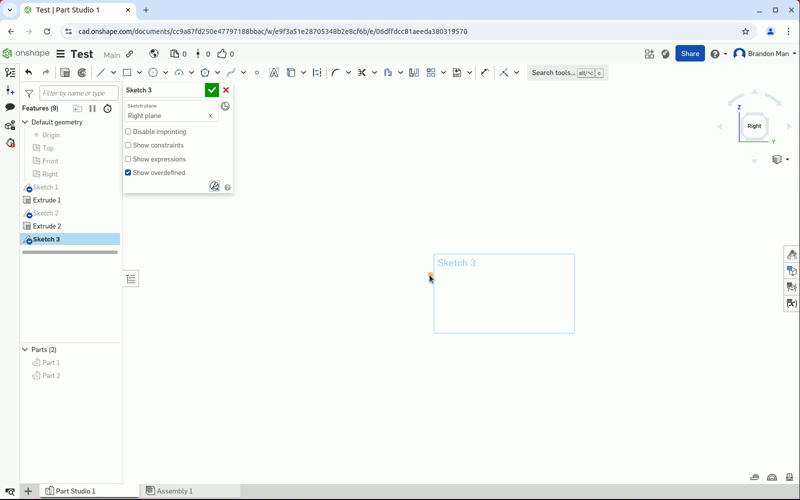
scroll(6)
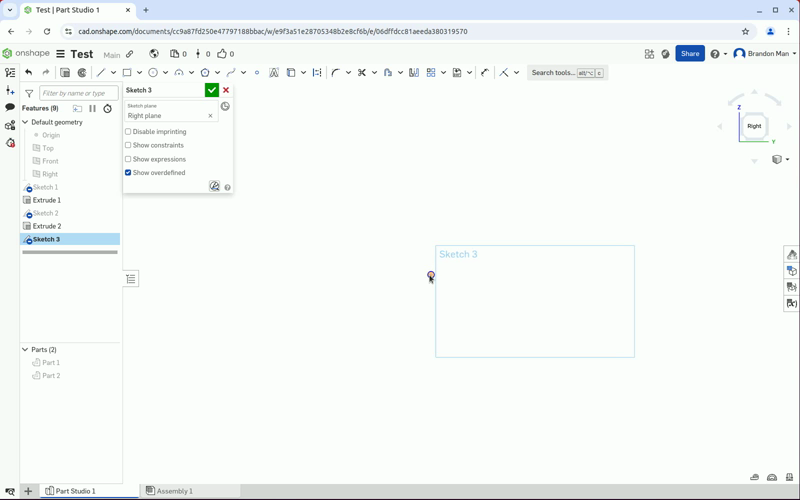
scroll(6)
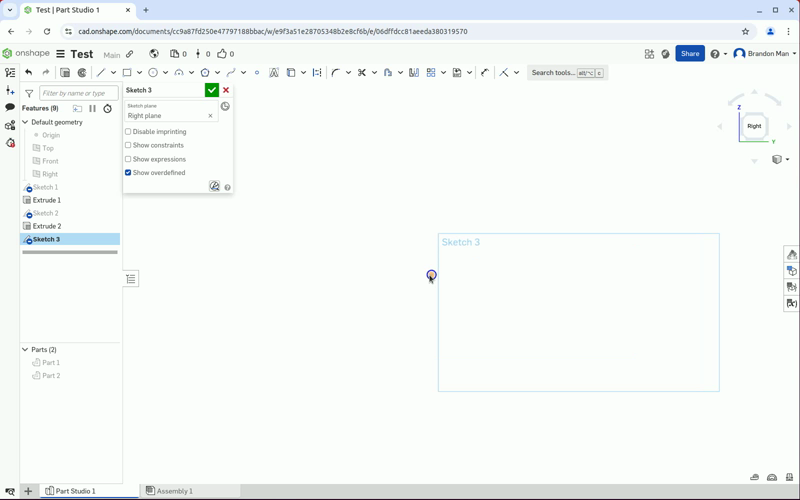
scroll(6)
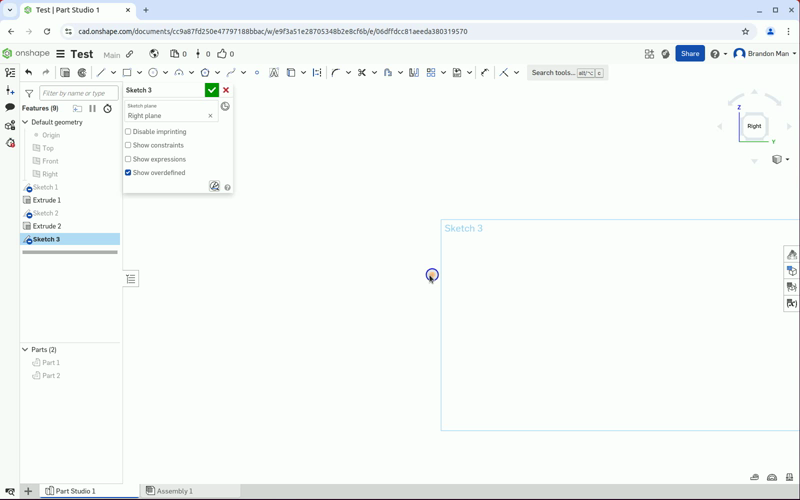
scroll(6)
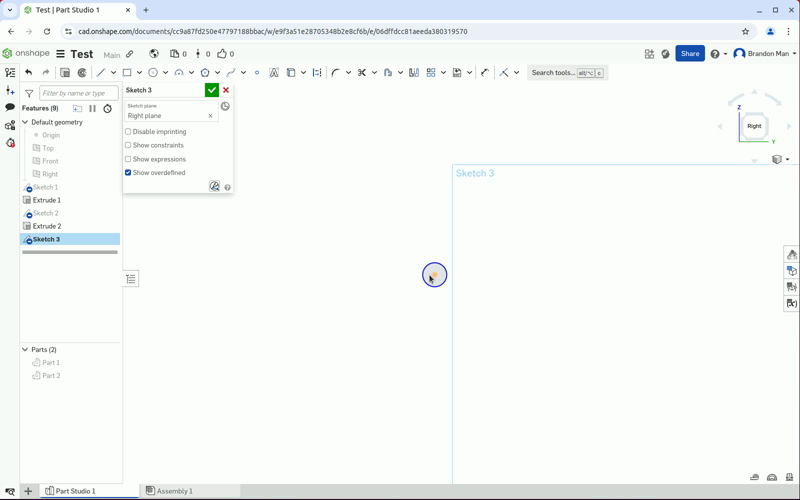
click(429, 274)
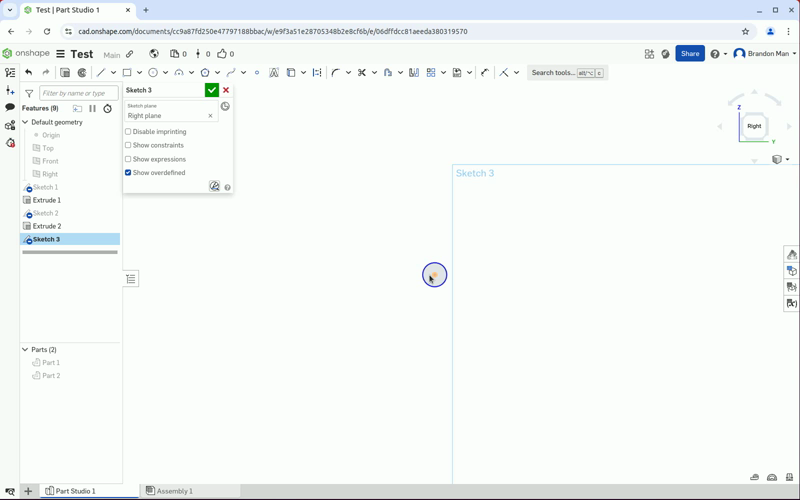
scroll(-6)
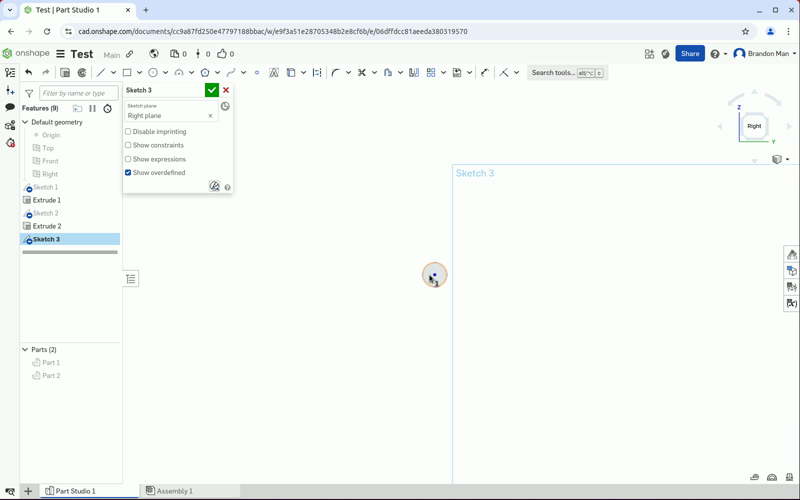
scroll(-6)
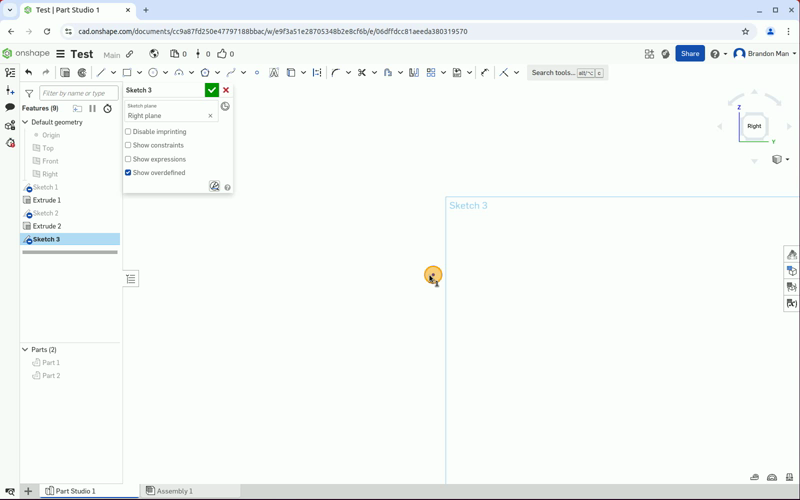
scroll(-6)
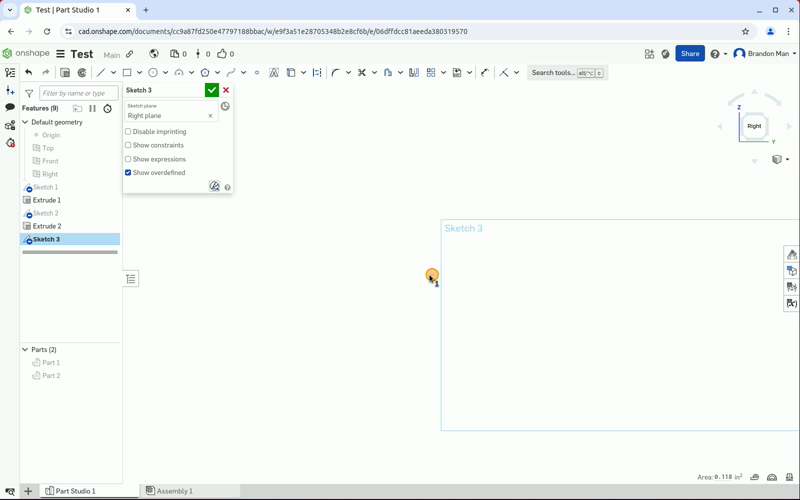
scroll(-6)
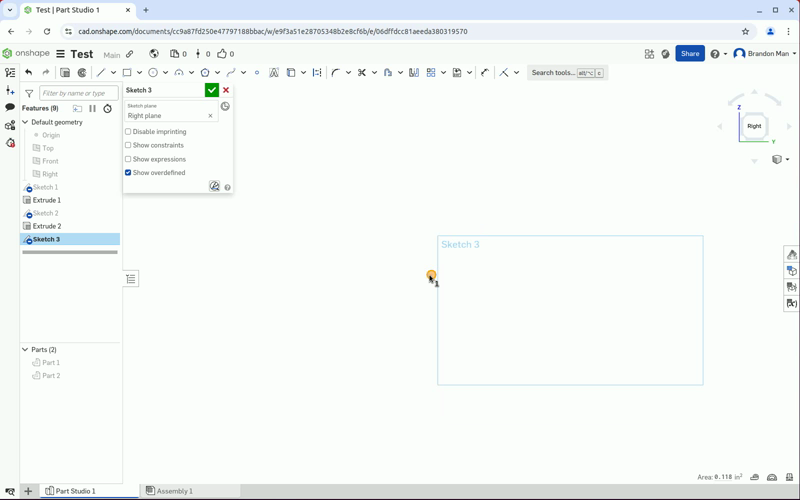
scroll(-6)
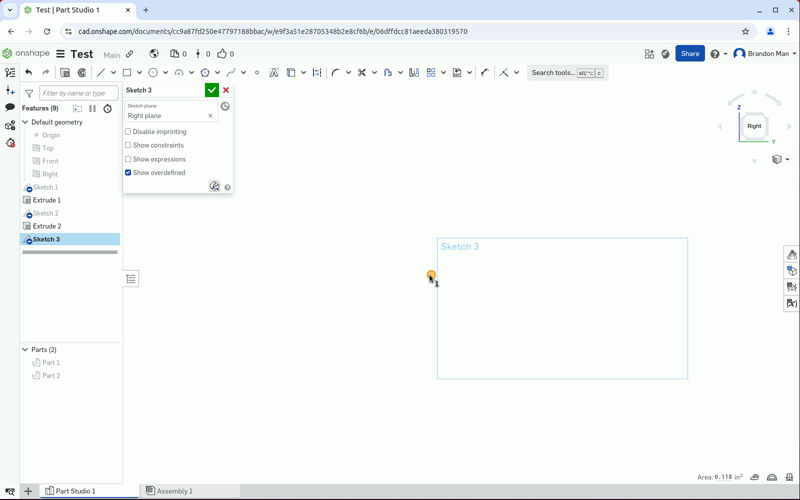
scroll(-6)
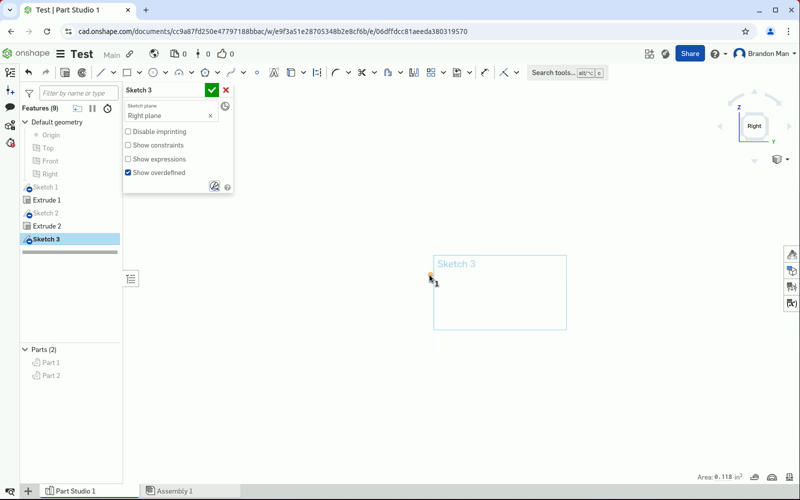
scroll(-6)
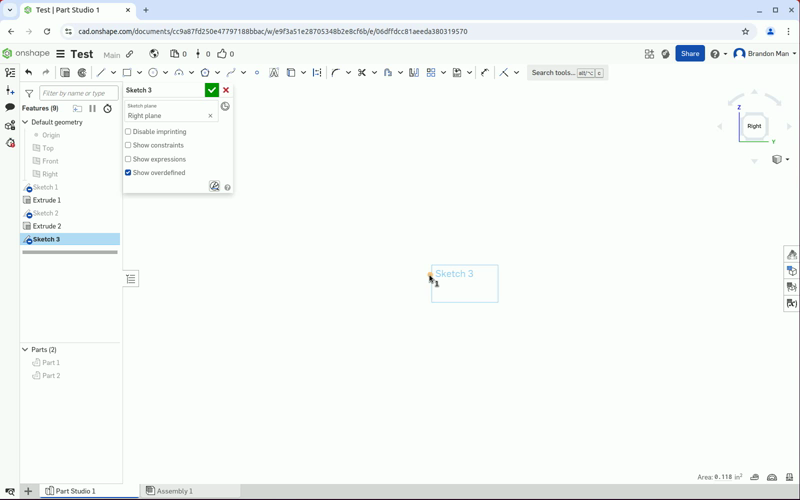
mouse_move(73, 352)
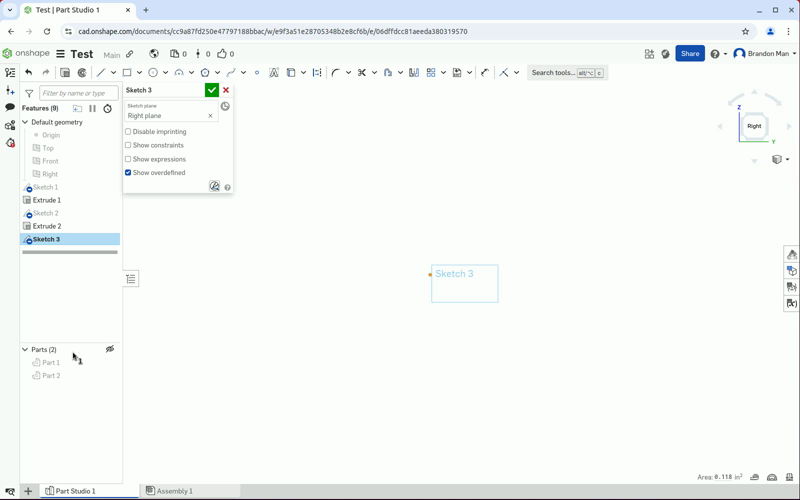
key(shift+y)
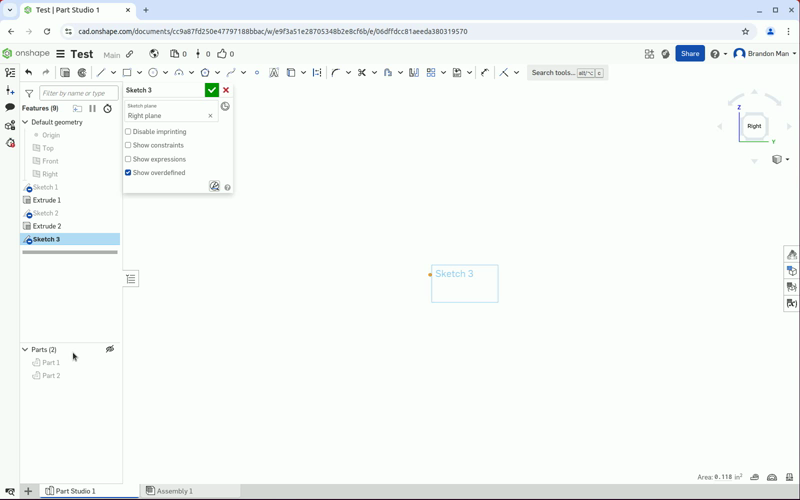
key(shift+e)
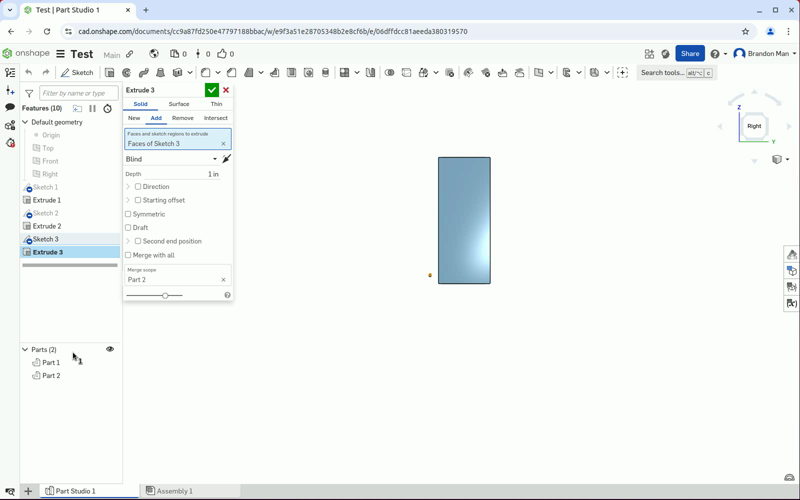
mouse_move(143, 106)
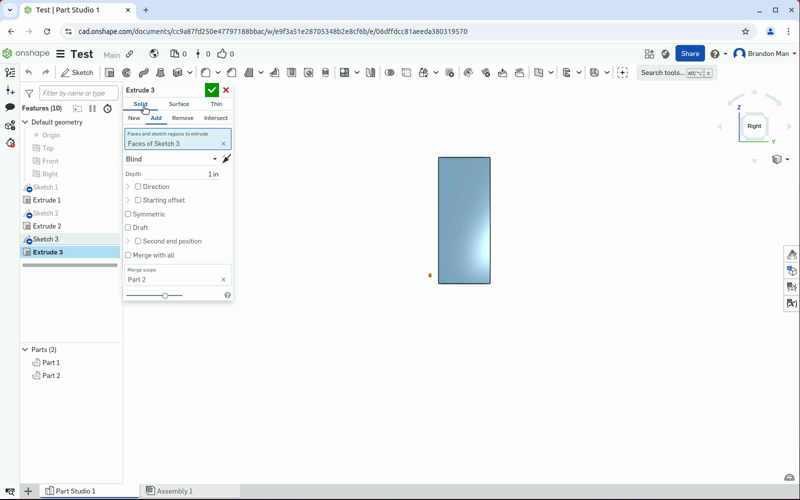
click(143, 106)
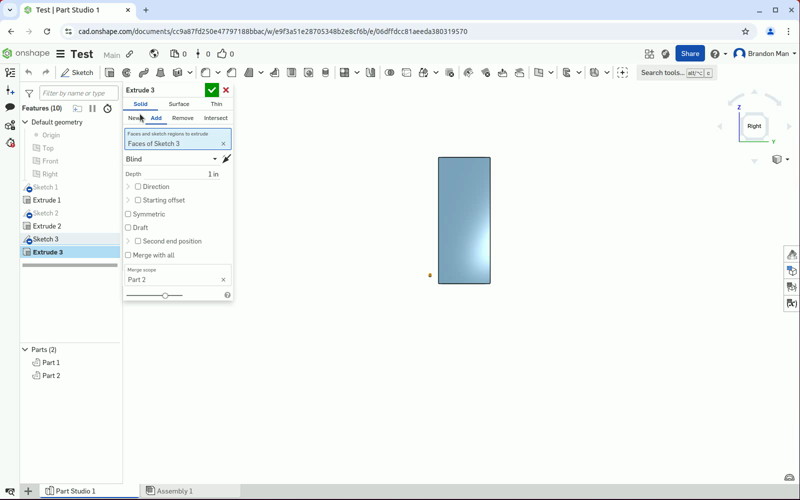
mouse_move(137, 120)
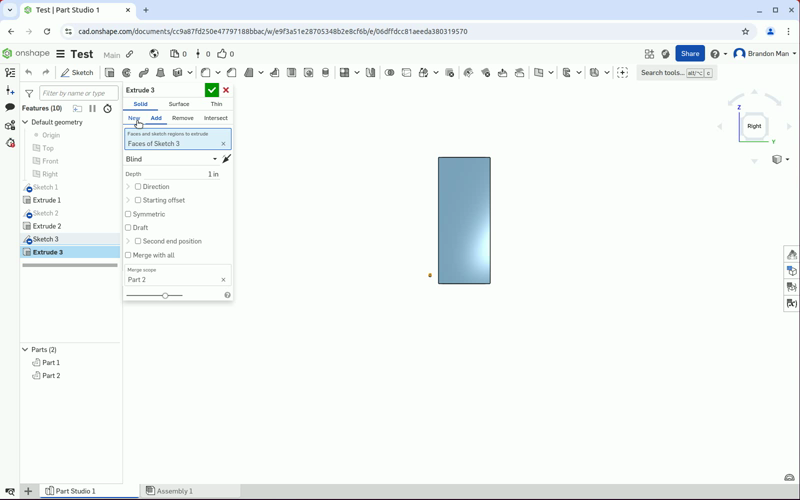
click(137, 120)
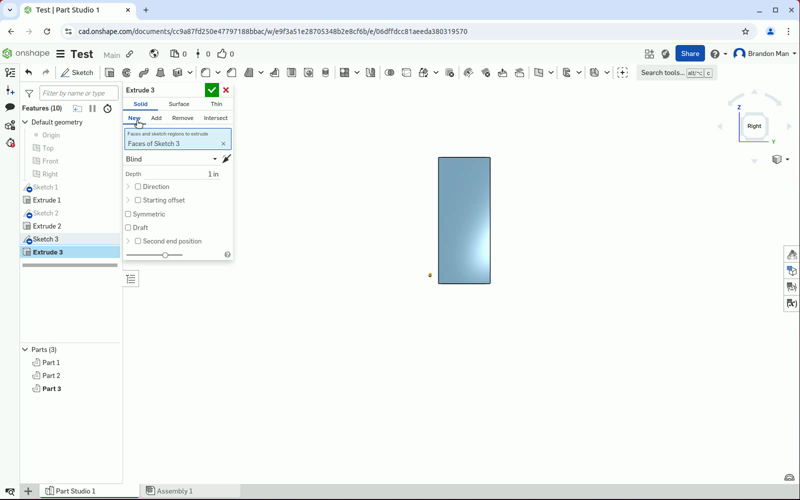
key(tab, 4)
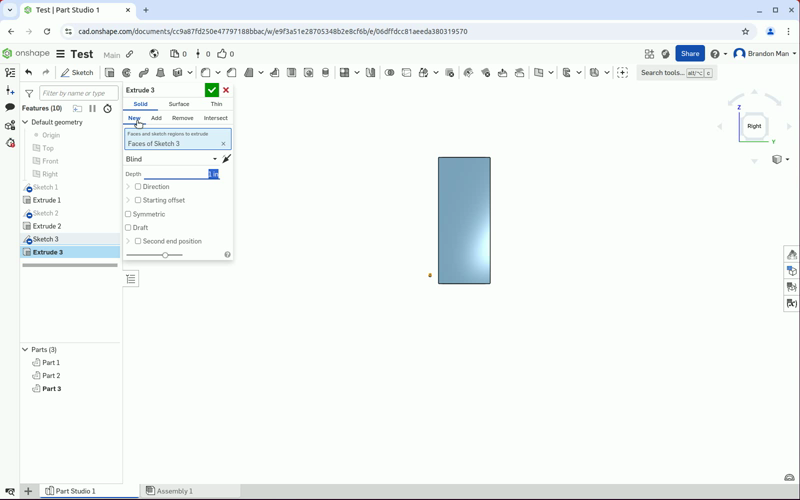
text(8.666)
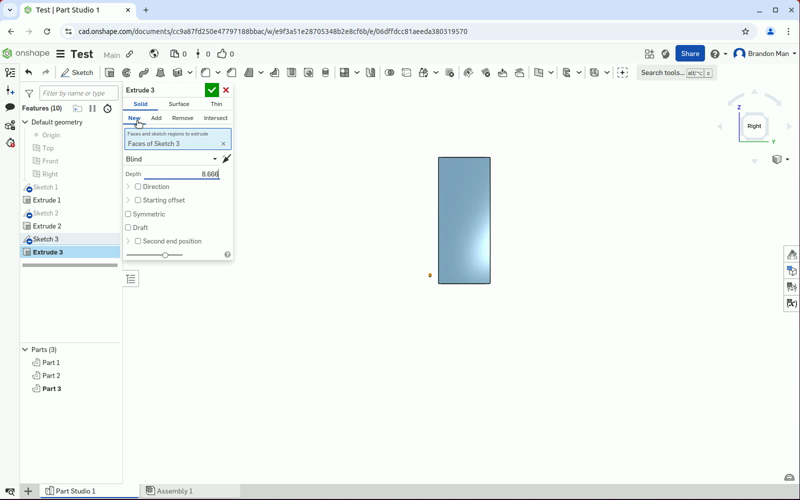
key(tab, 3)
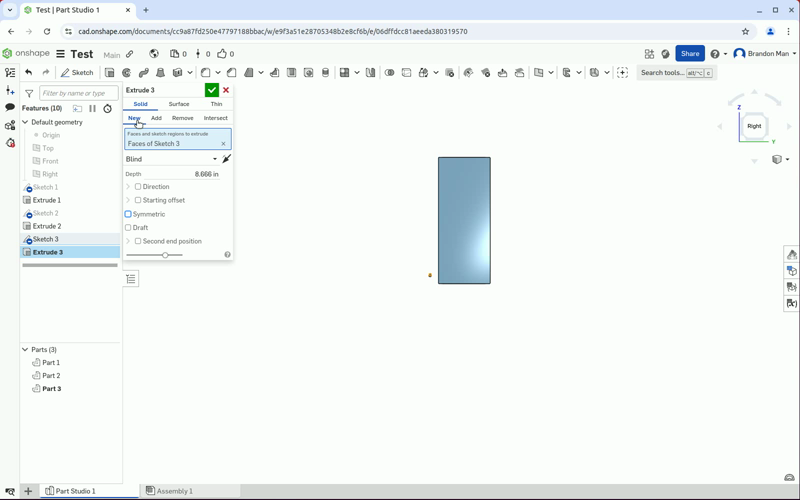
key(space)
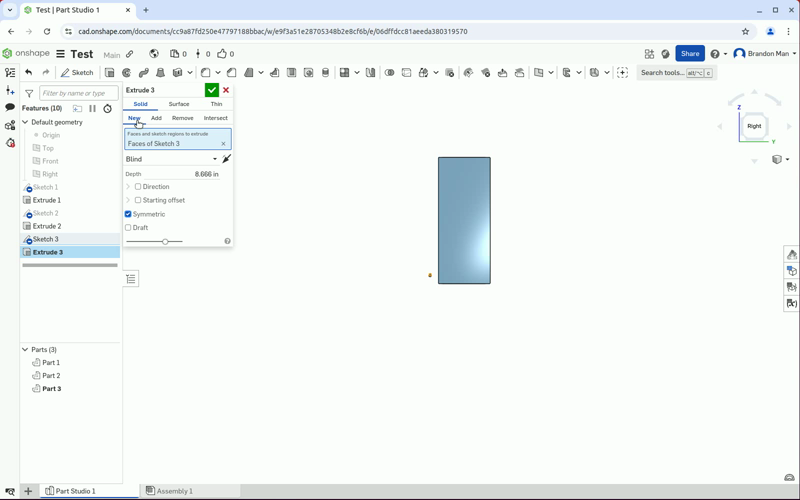
key(enter)
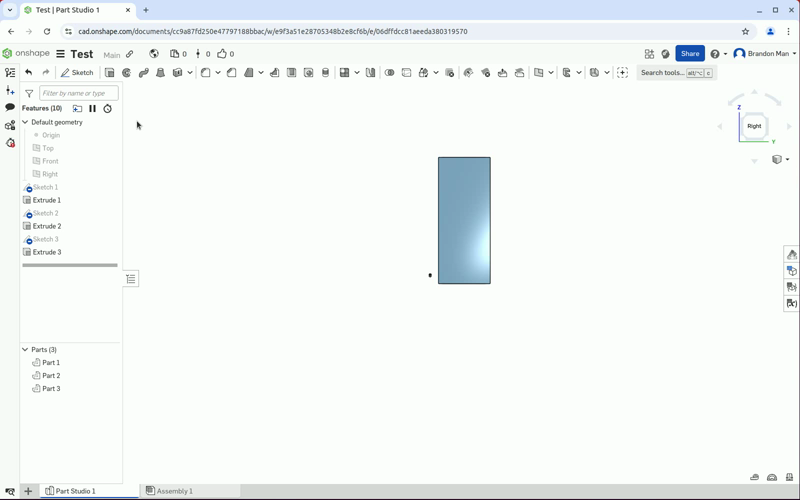
key(shift+h)
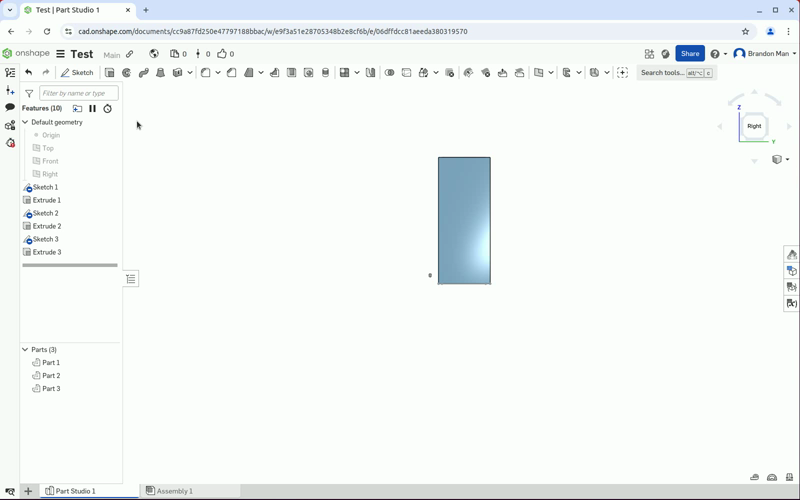
key(shift+h)
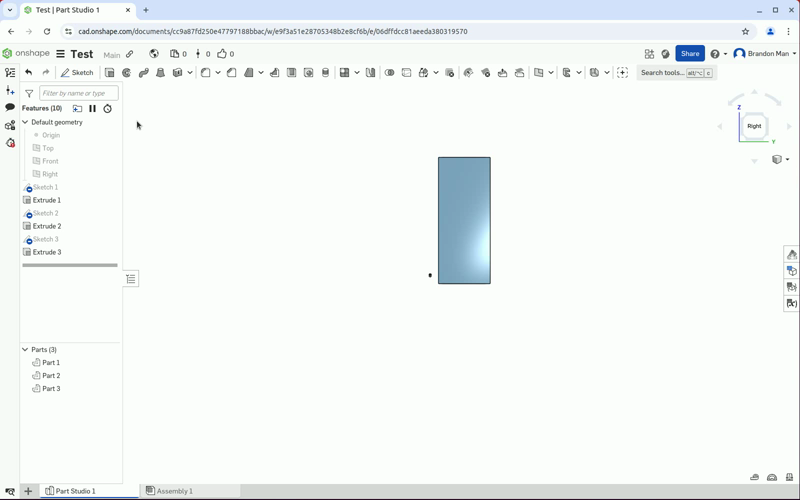
mouse_move(73, 189)
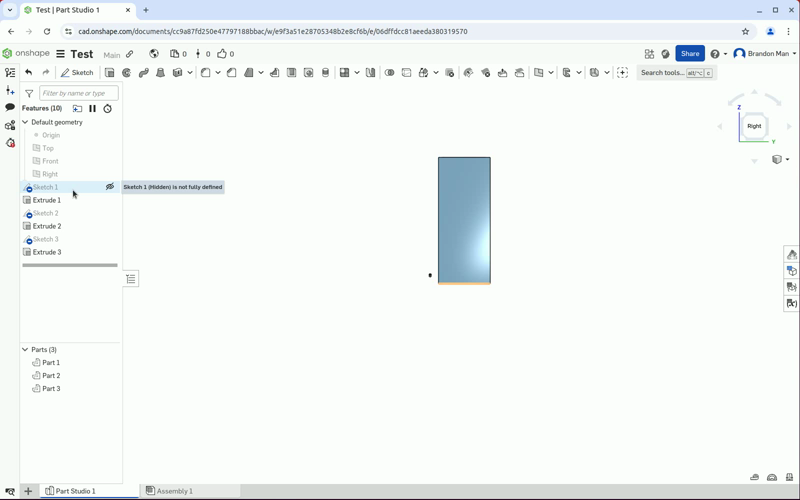
click(73, 189)
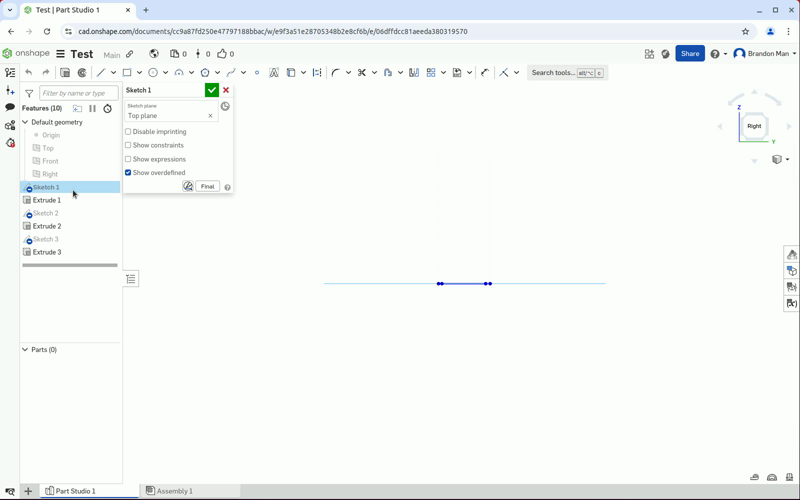
mouse_move(229, 92)
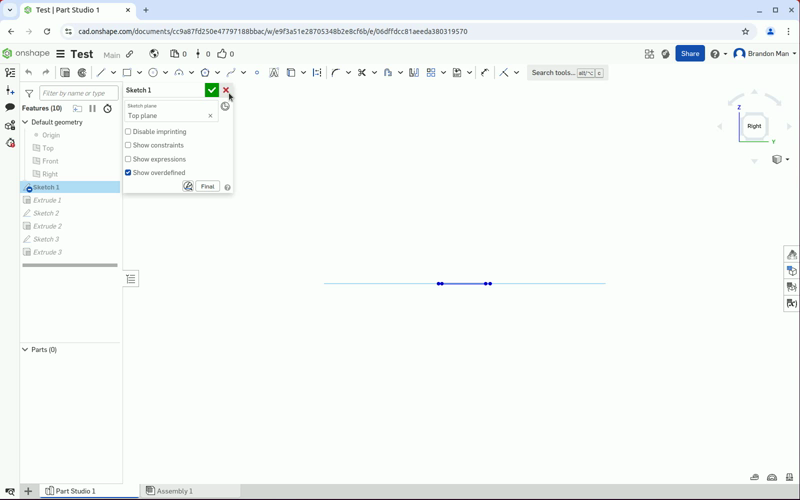
click(229, 92)
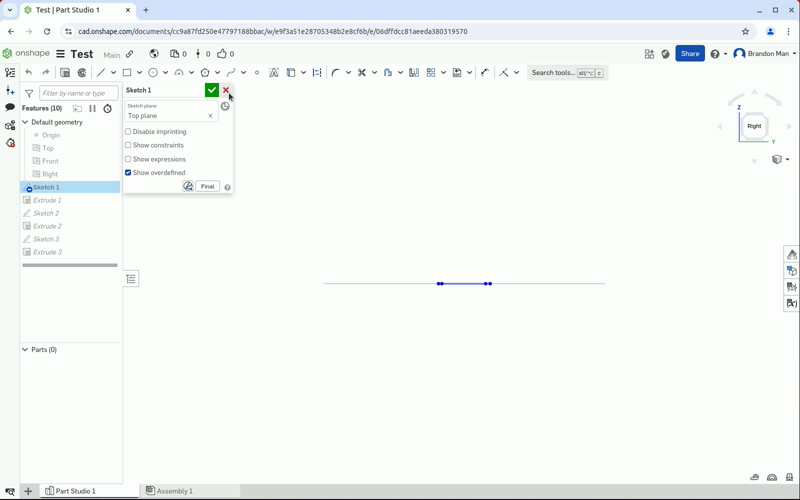
key(shift+s)
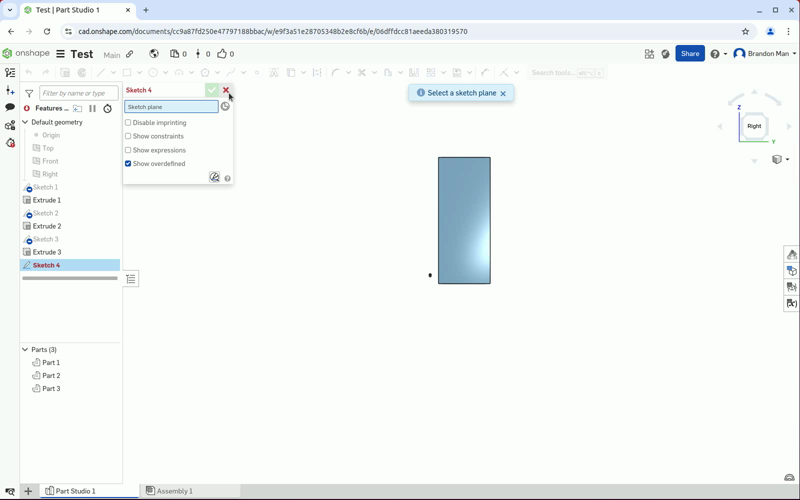
mouse_move(73, 176)
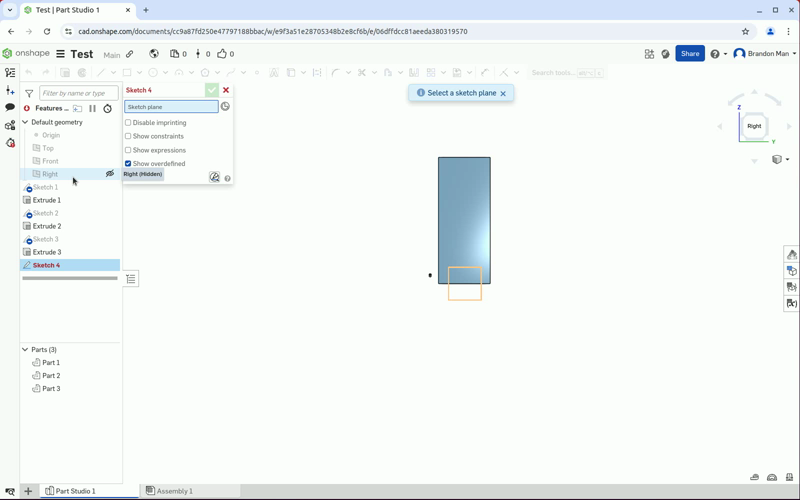
click(73, 176)
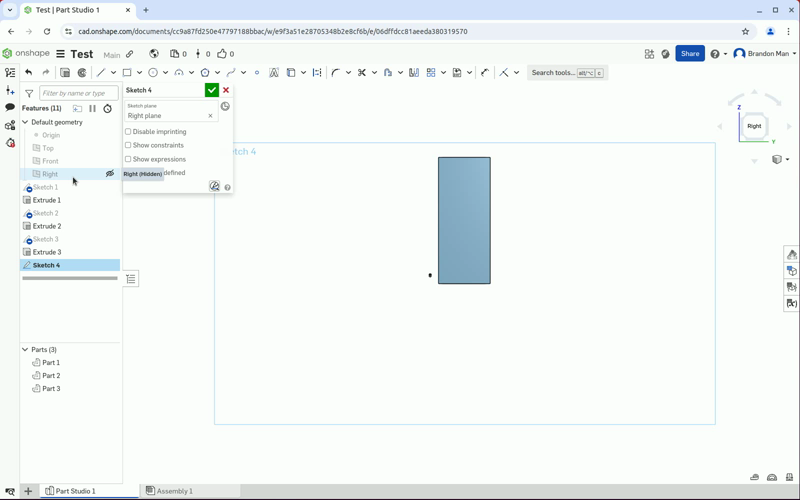
mouse_move(73, 352)
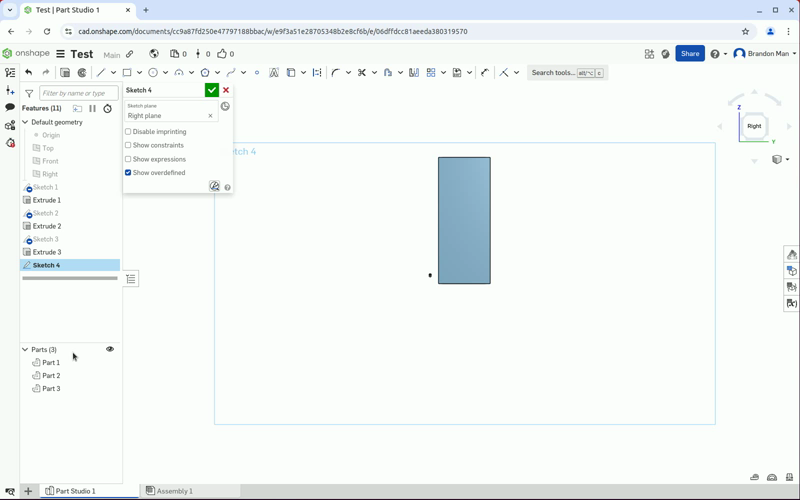
key(y)
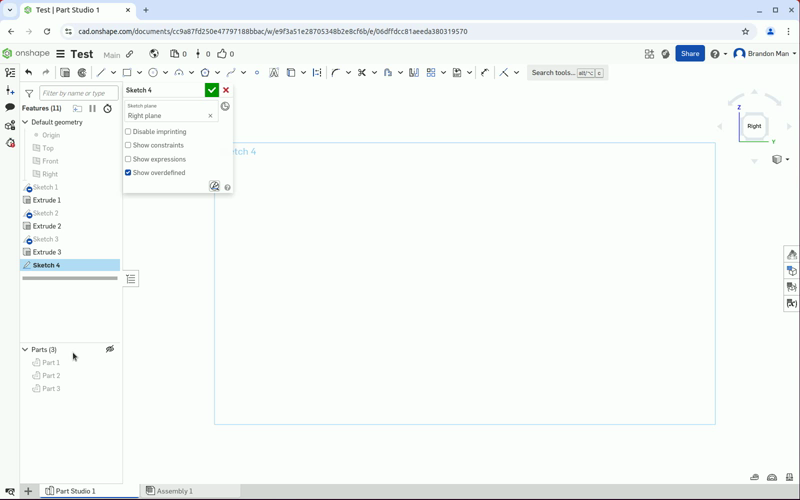
key(c)
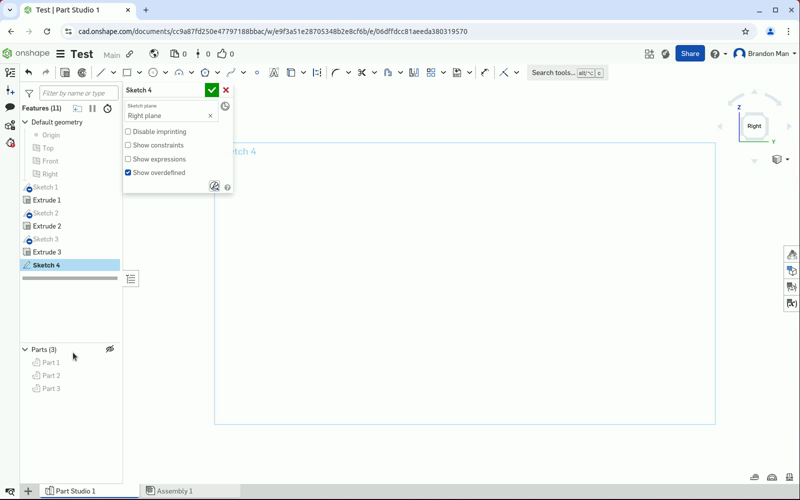
key_down(shift)
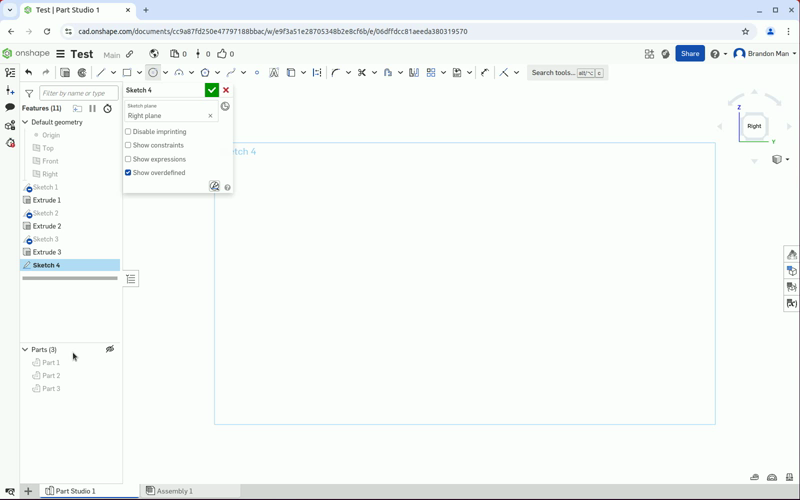
mouse_move(430, 273)
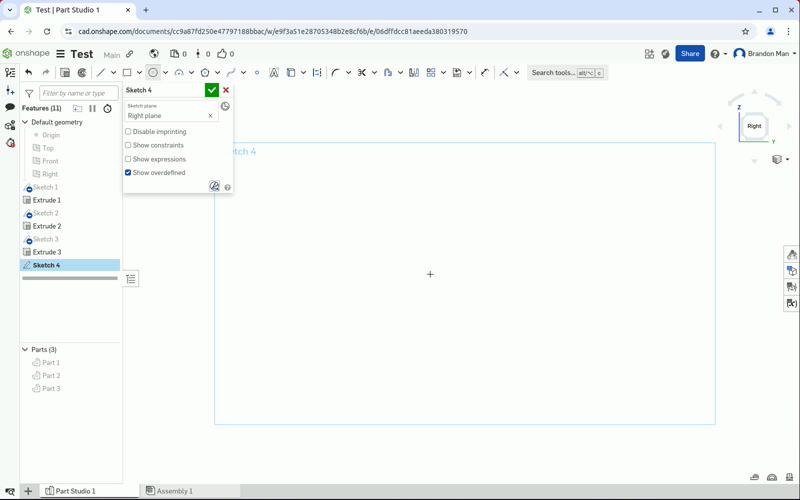
click(430, 273)
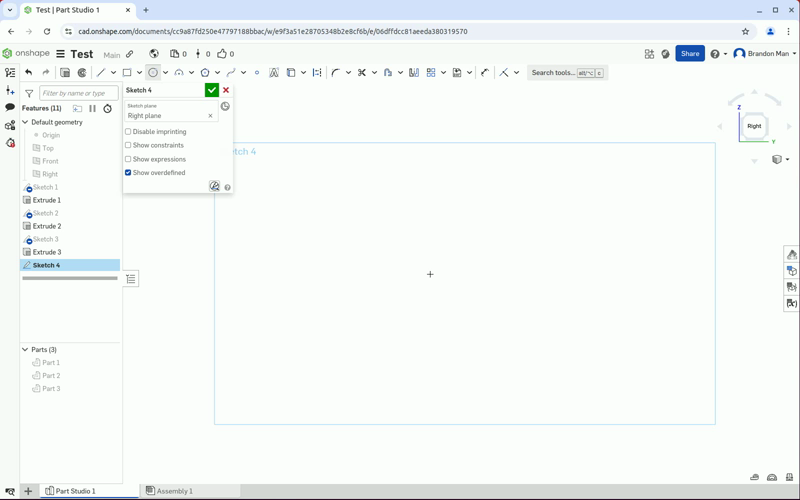
key_up(shift)
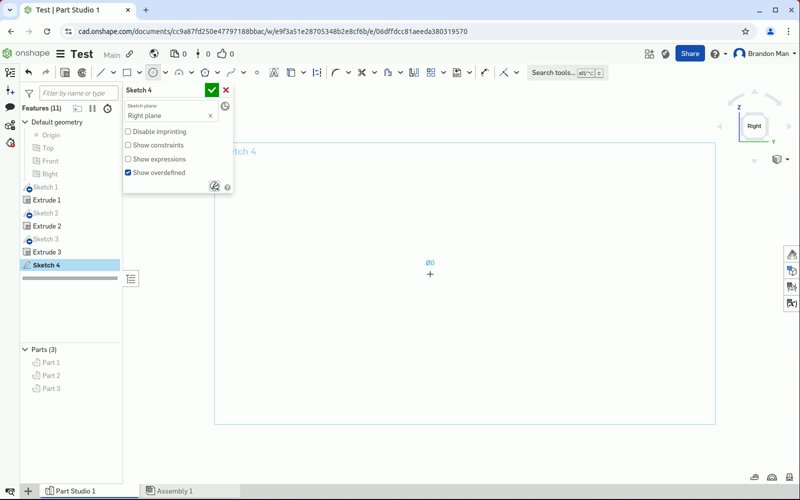
mouse_move(431, 273)
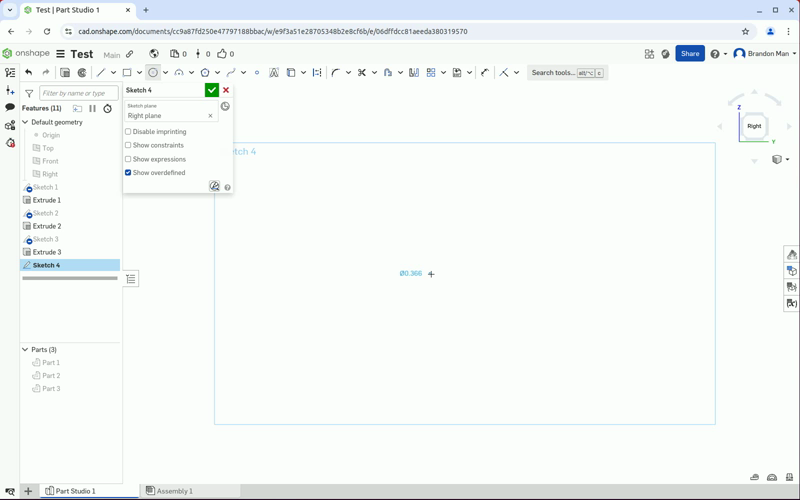
scroll(6)
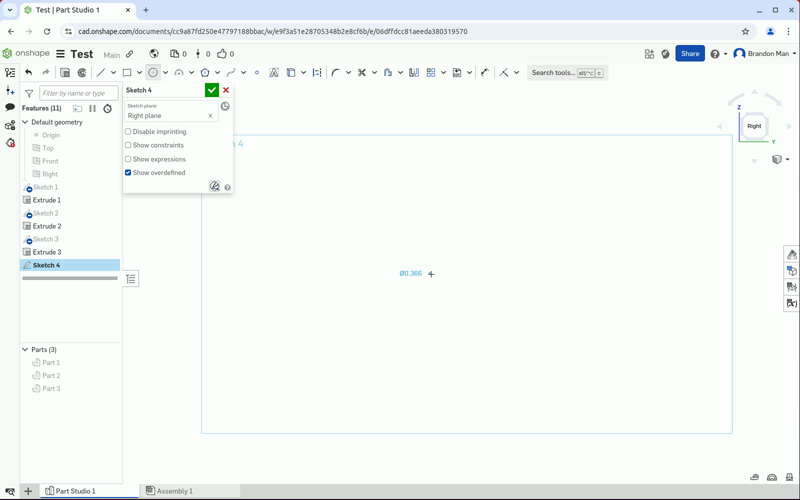
scroll(6)
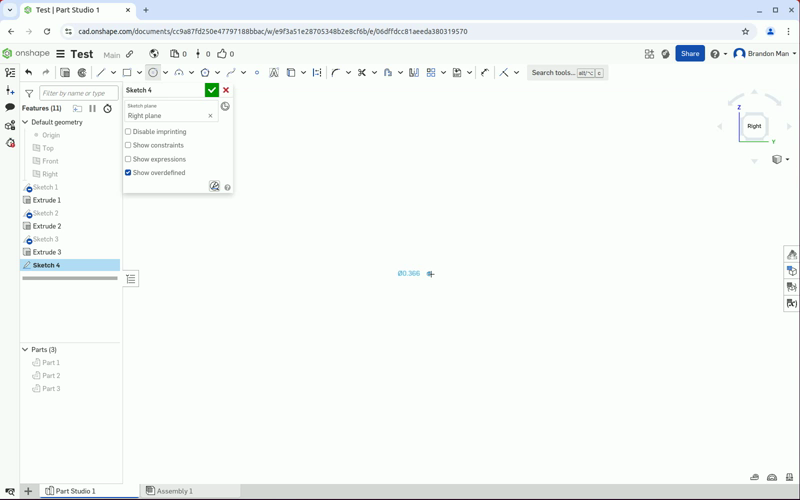
scroll(6)
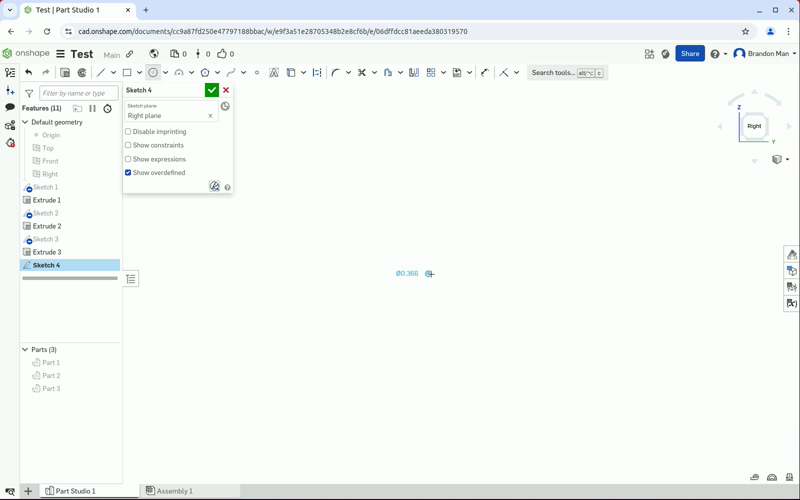
scroll(6)
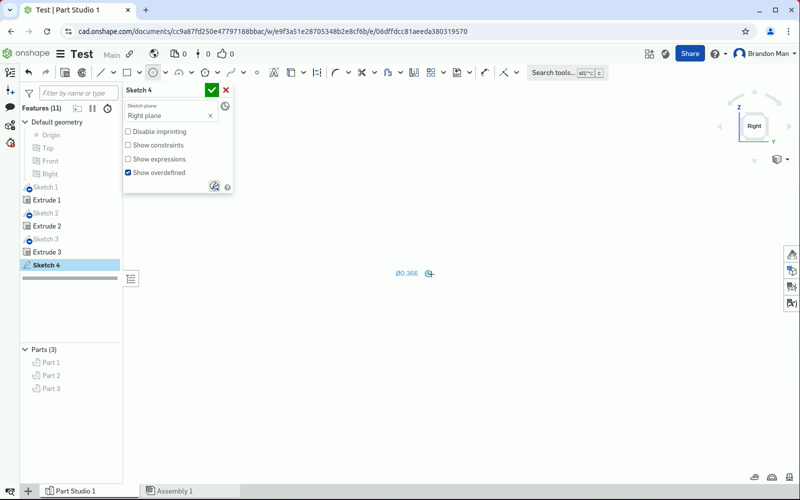
scroll(6)
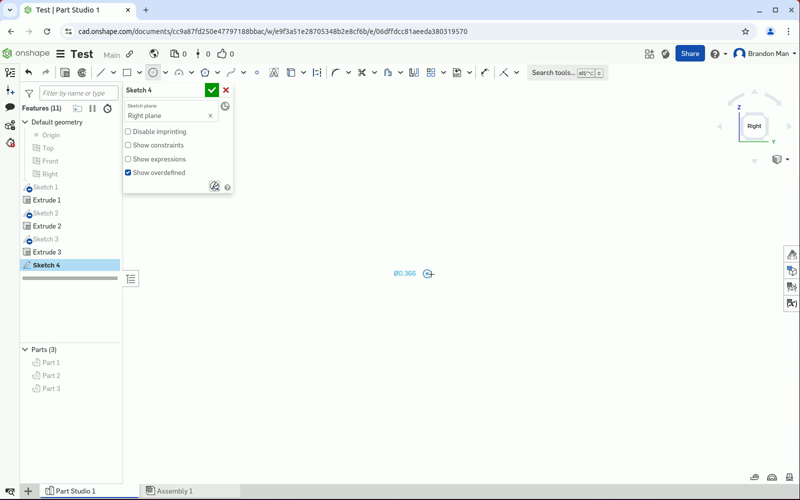
scroll(6)
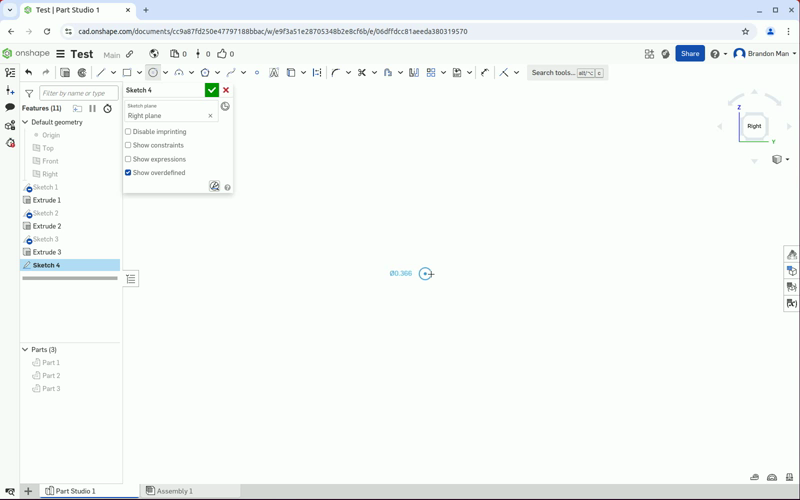
scroll(6)
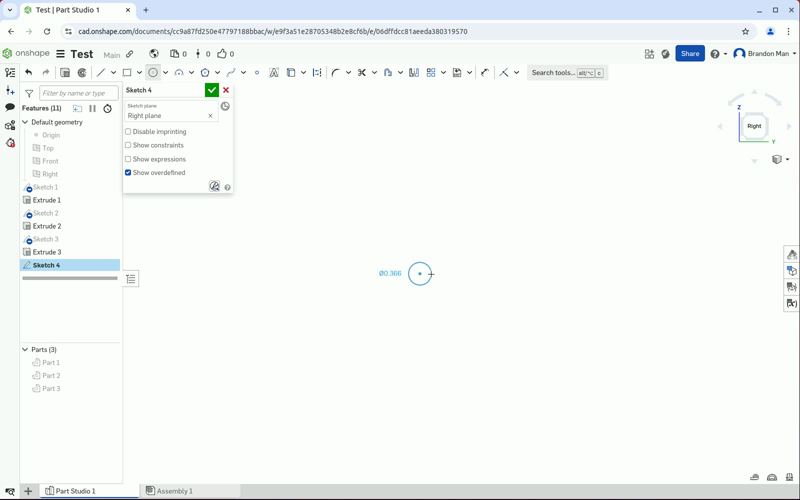
click(431, 273)
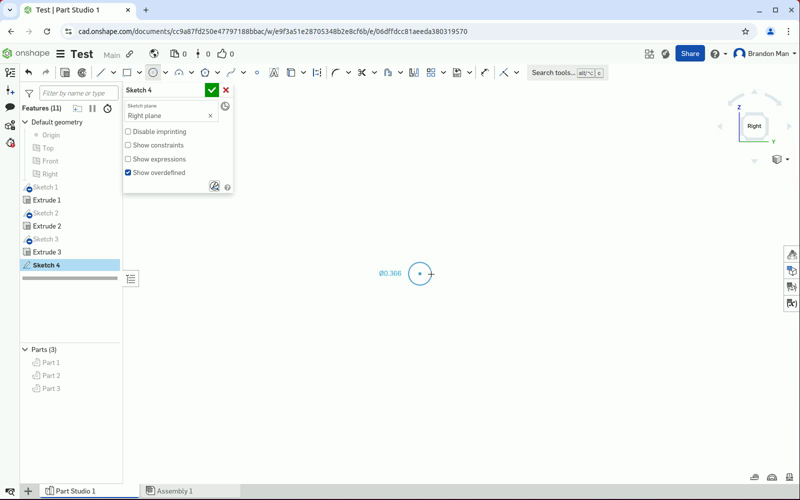
scroll(-6)
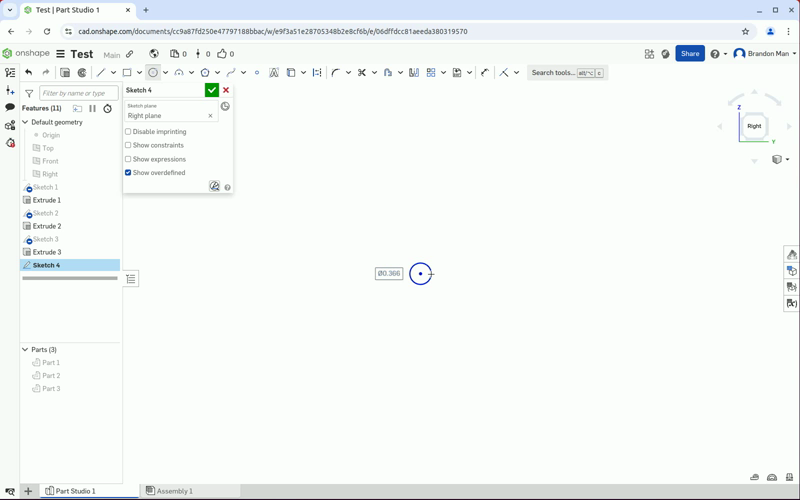
scroll(-6)
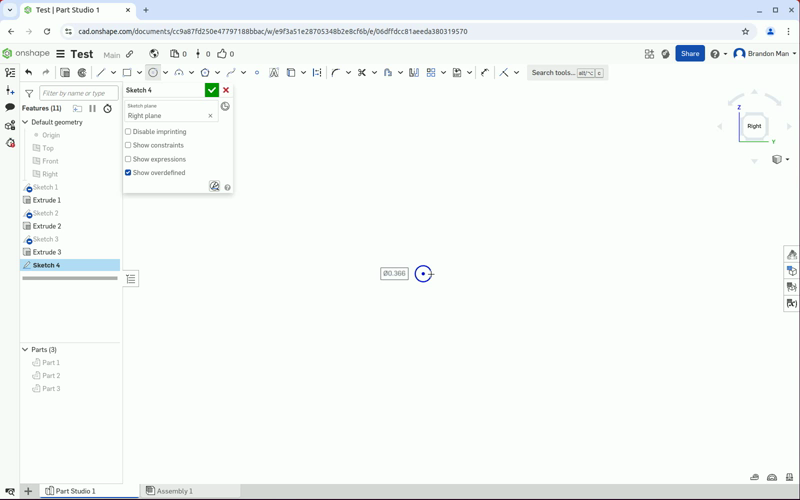
scroll(-6)
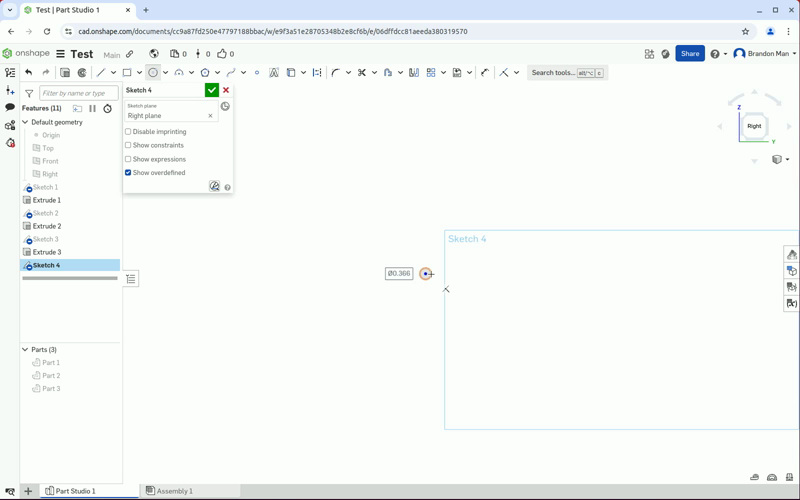
scroll(-6)
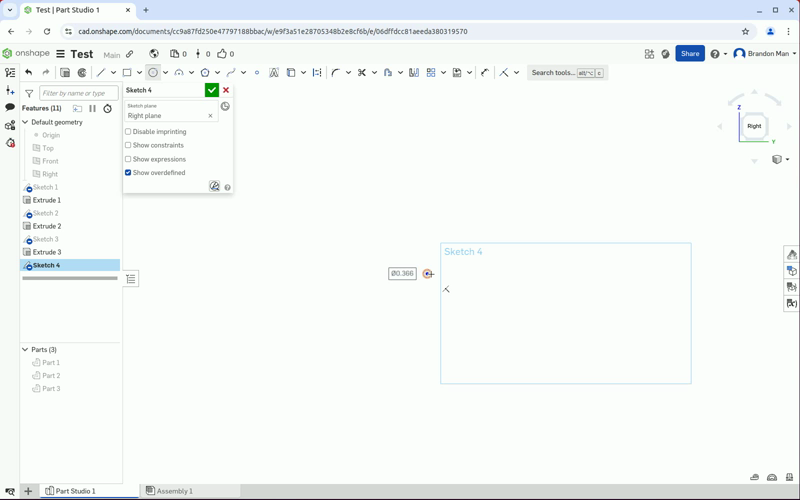
scroll(-6)
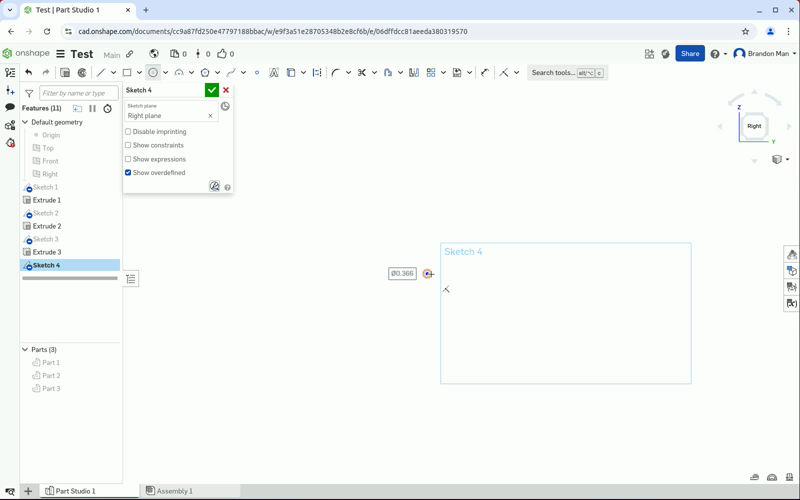
scroll(-6)
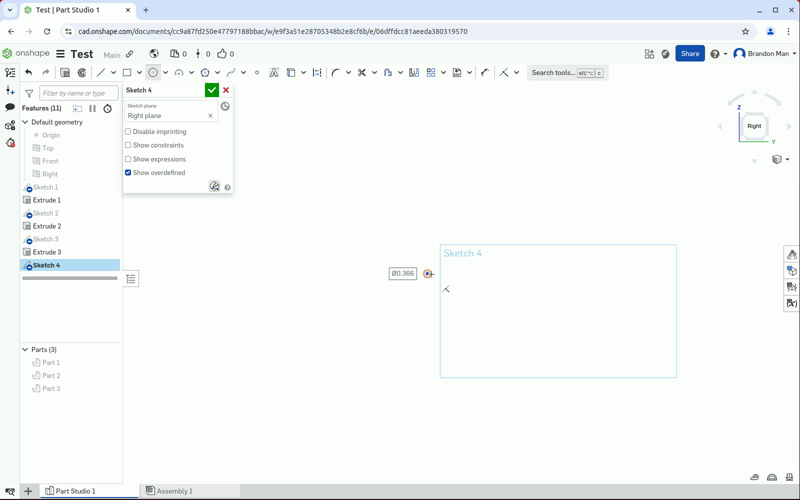
scroll(-6)
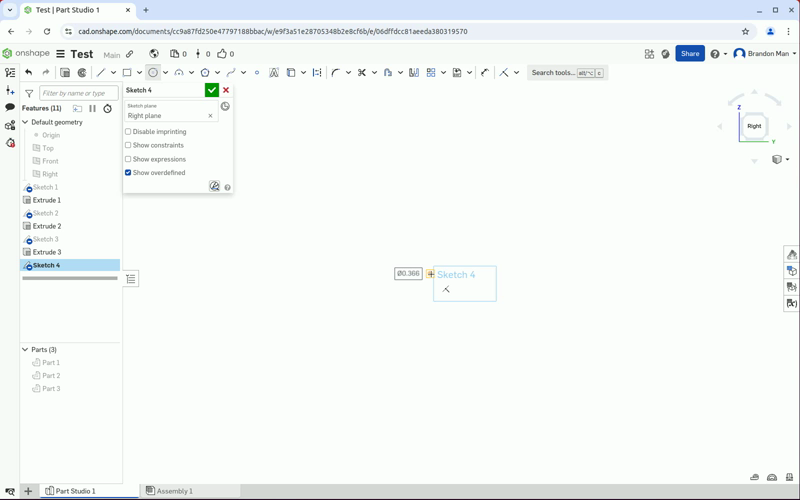
key(esc)
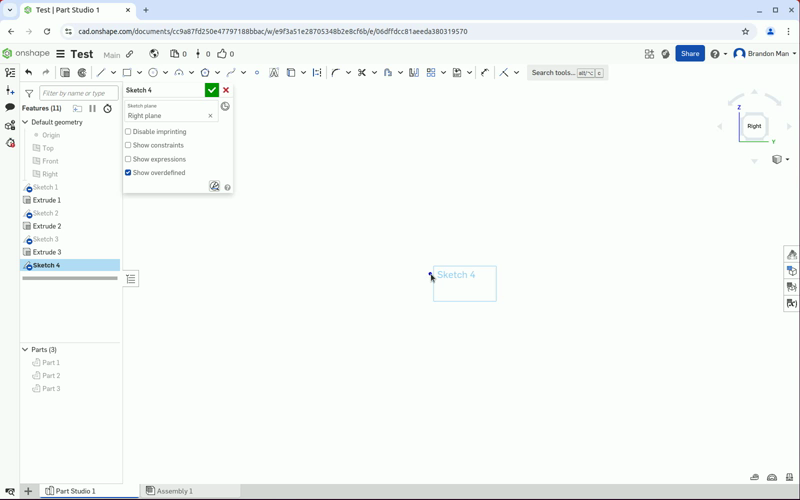
mouse_move(429, 273)
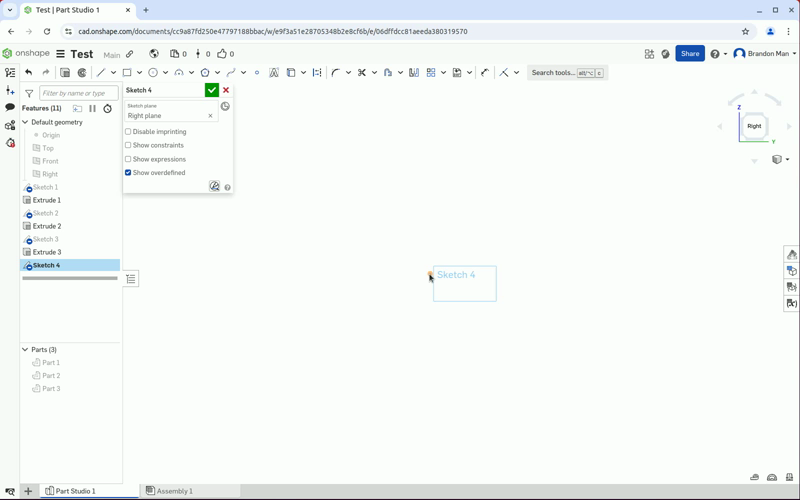
scroll(6)
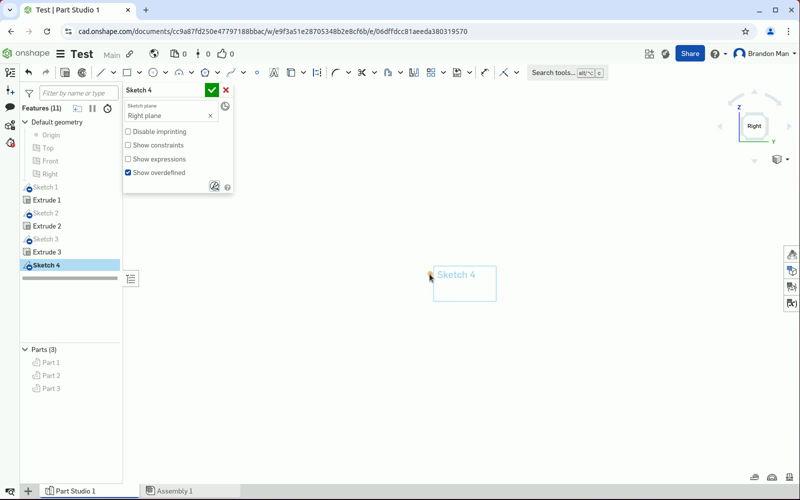
scroll(6)
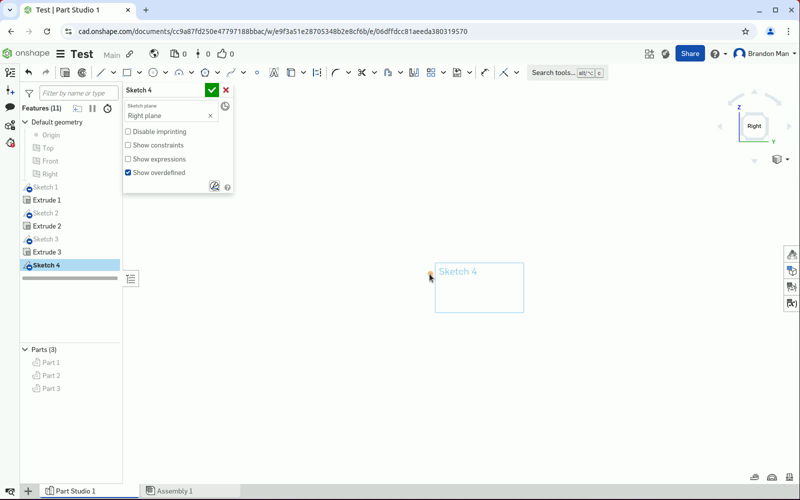
scroll(6)
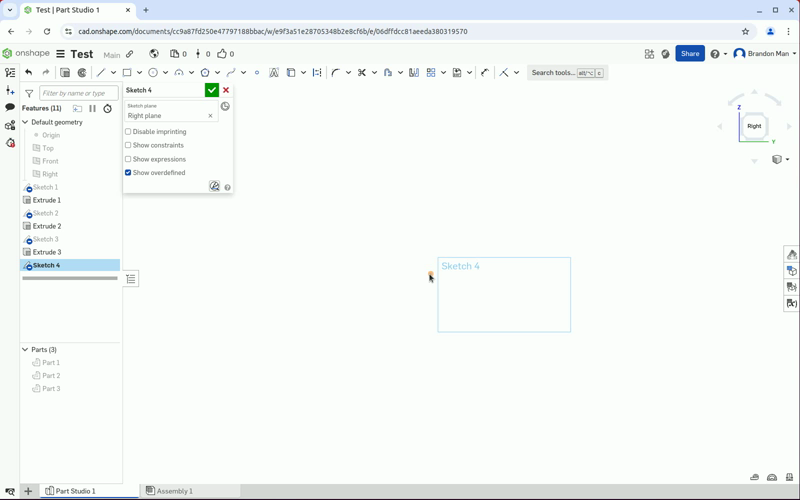
scroll(6)
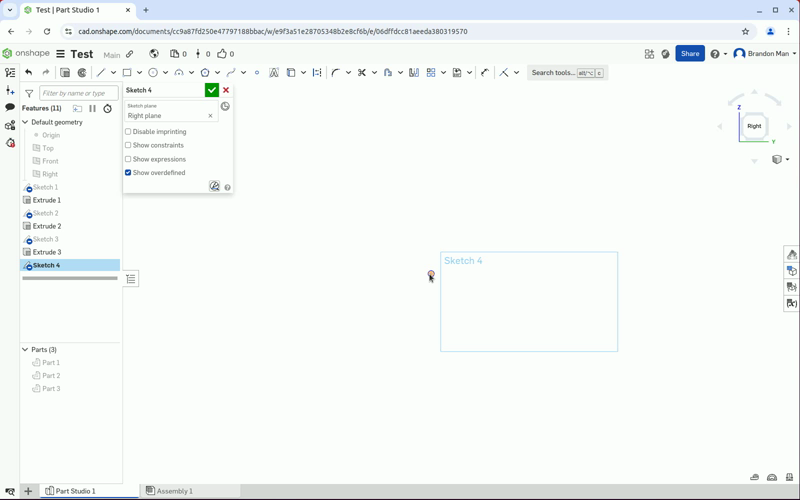
scroll(6)
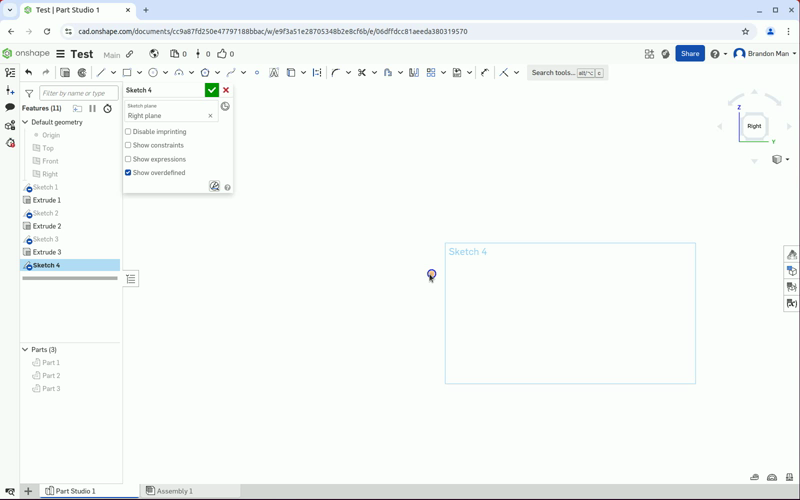
scroll(6)
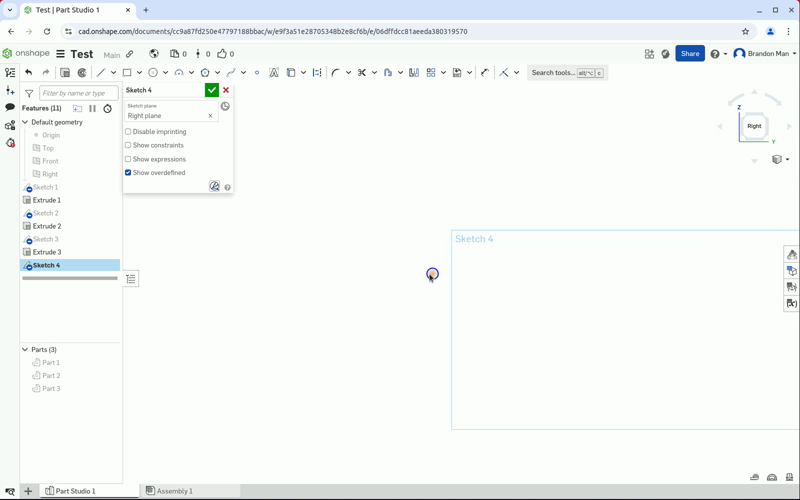
scroll(6)
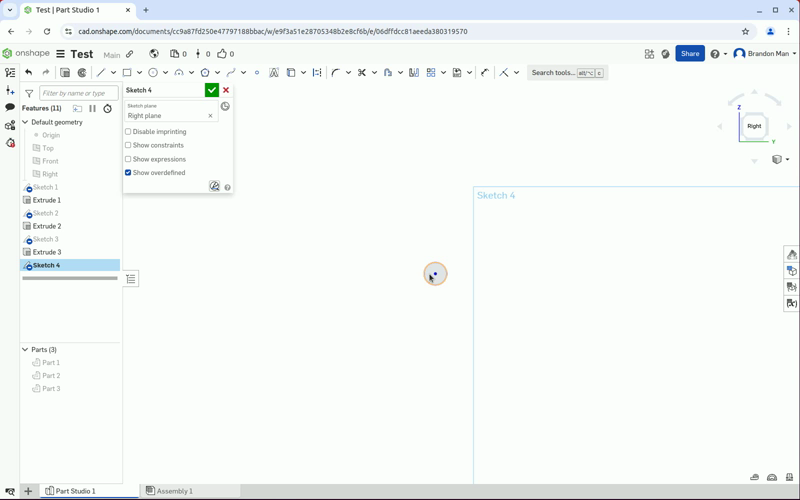
click(429, 273)
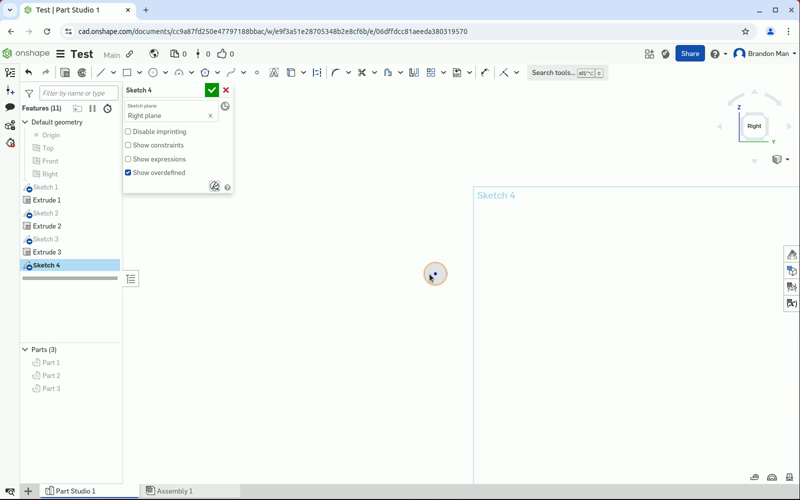
scroll(-6)
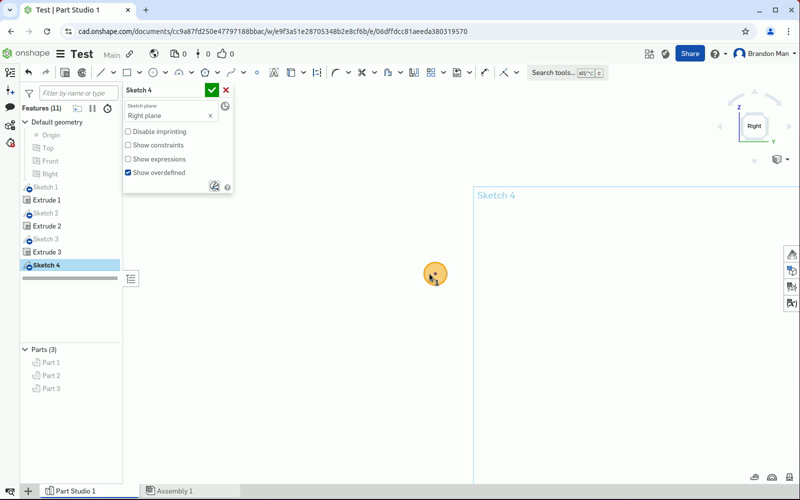
scroll(-6)
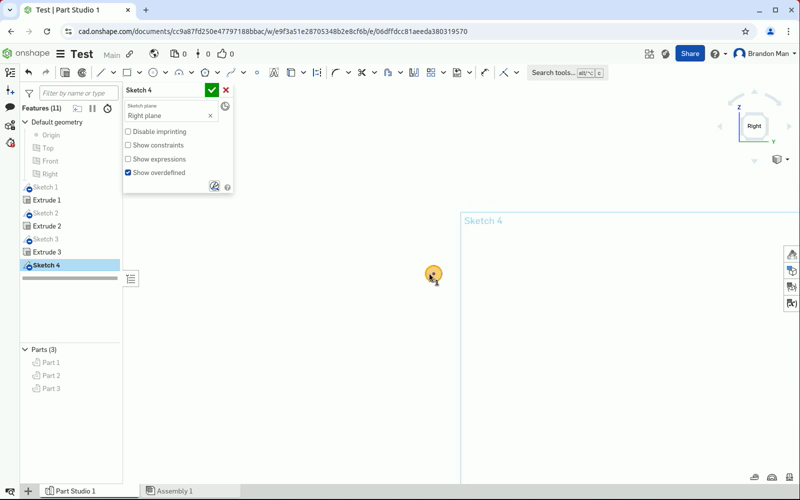
scroll(-6)
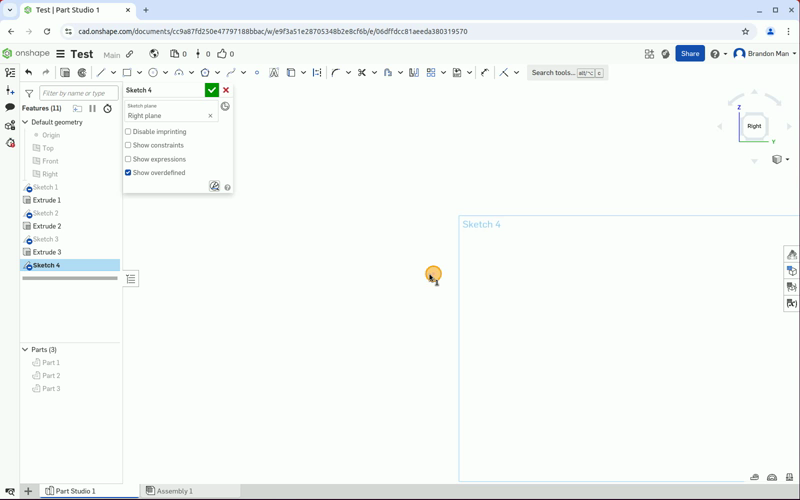
scroll(-6)
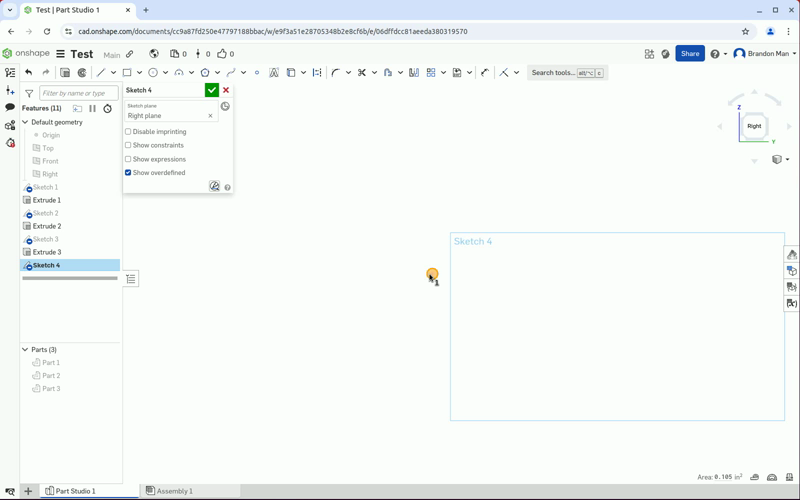
scroll(-6)
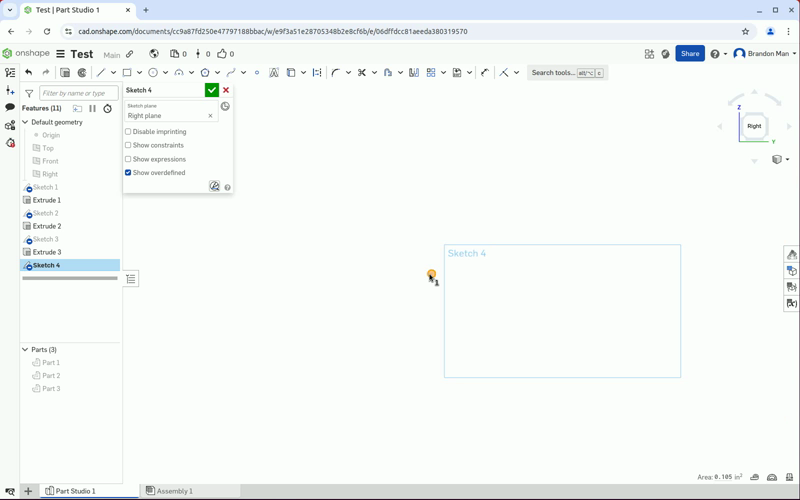
scroll(-6)
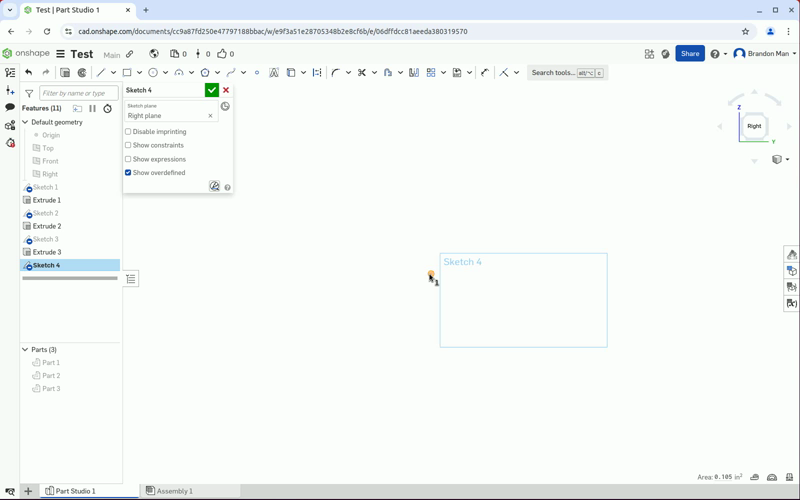
scroll(-6)
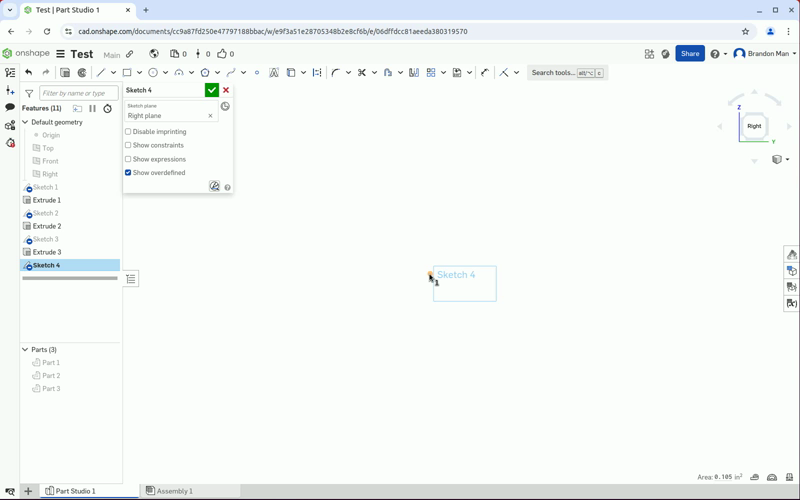
mouse_move(73, 352)
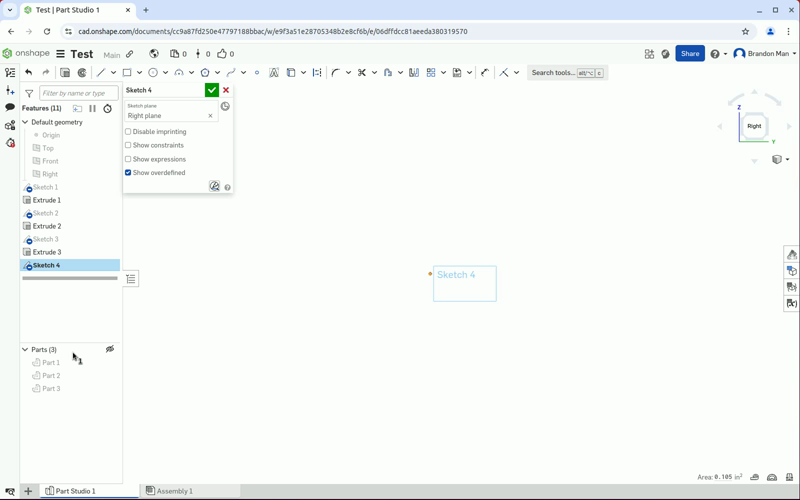
key(shift+y)
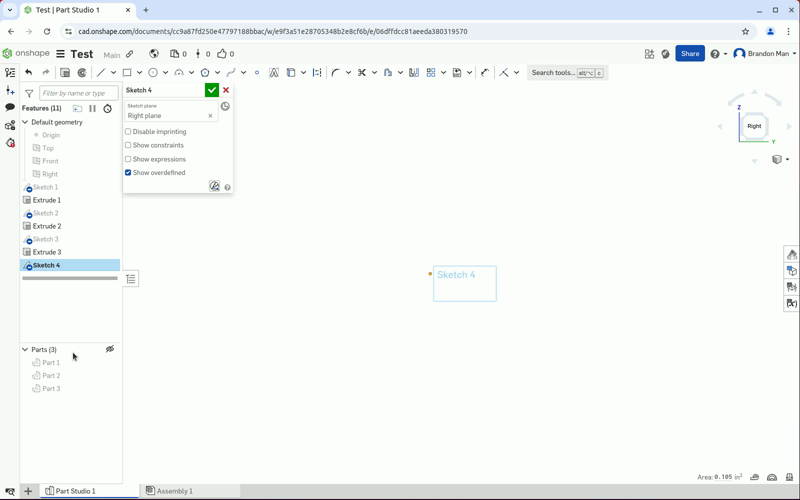
key(shift+e)
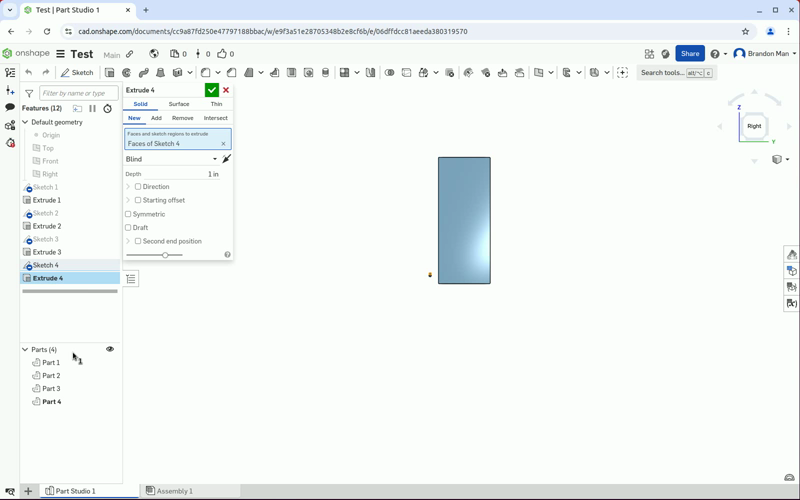
mouse_move(143, 106)
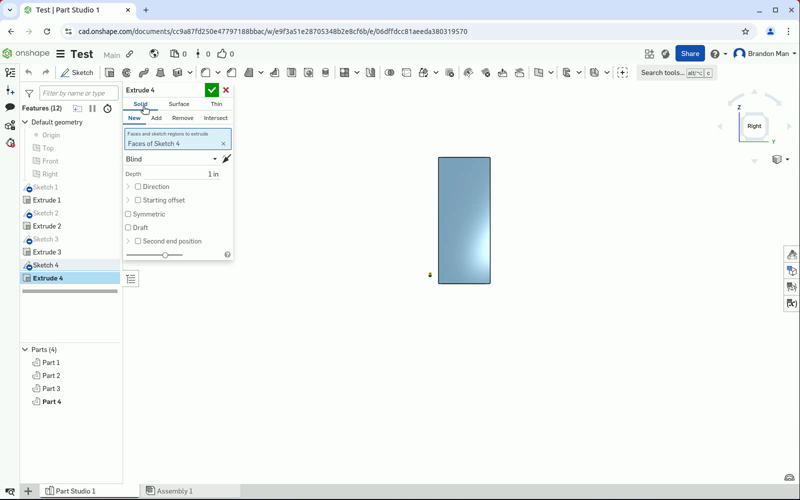
click(143, 106)
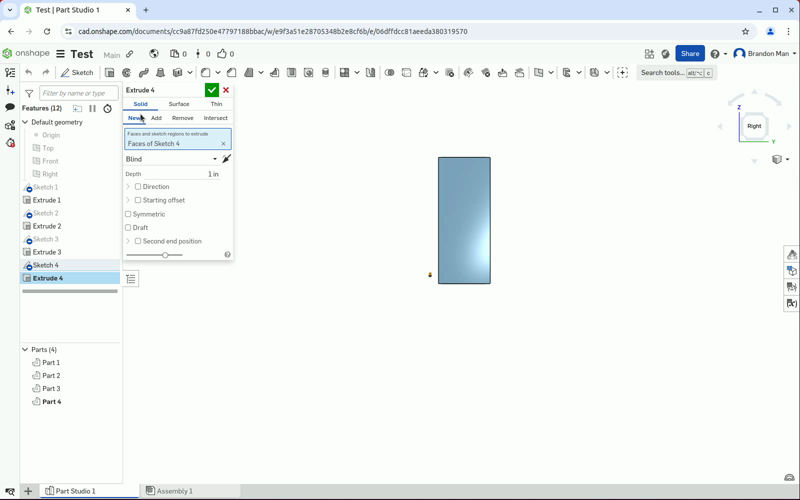
mouse_move(137, 120)
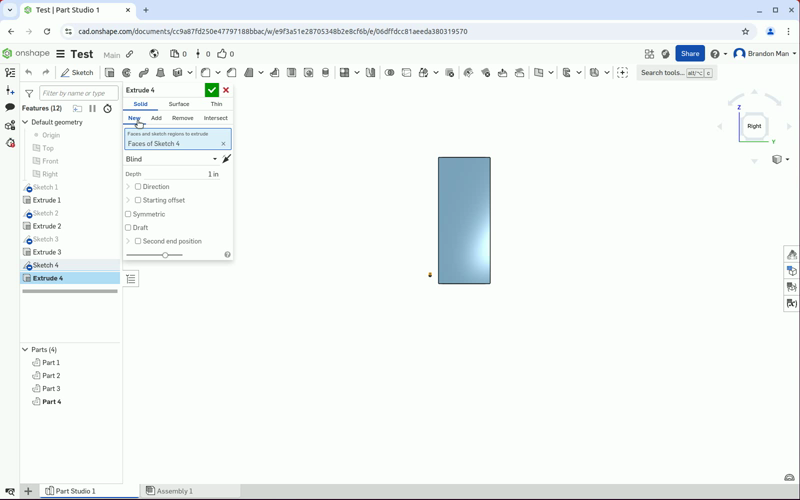
click(137, 120)
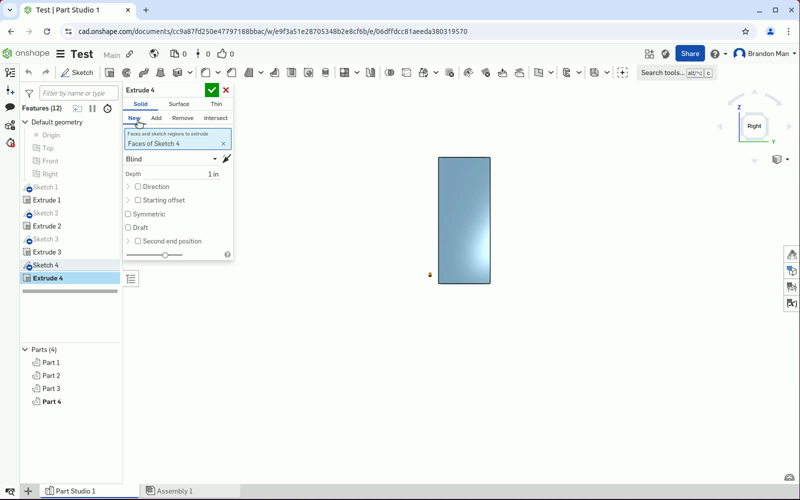
key(tab, 4)
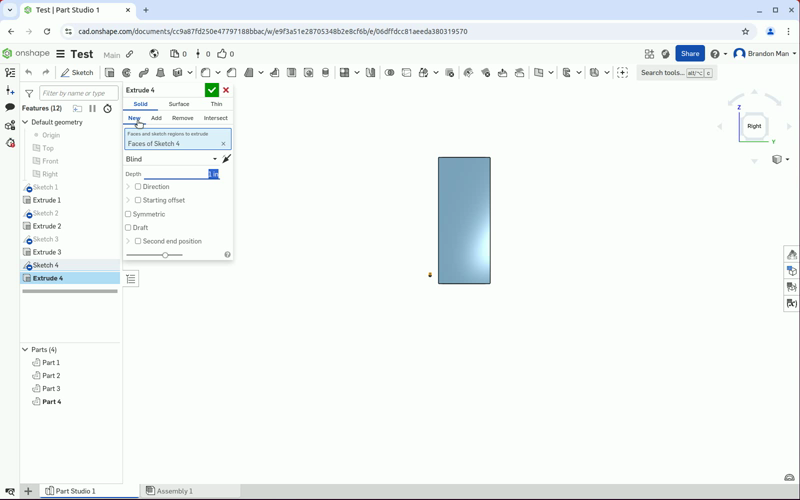
text(8.666)
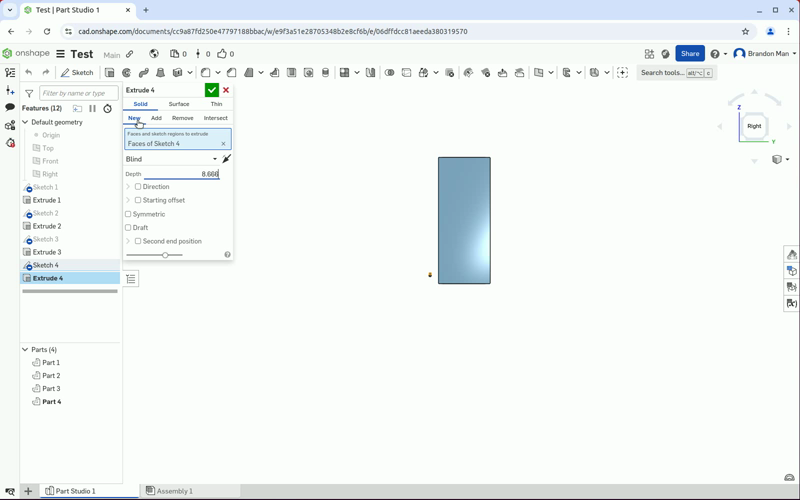
key(tab, 3)
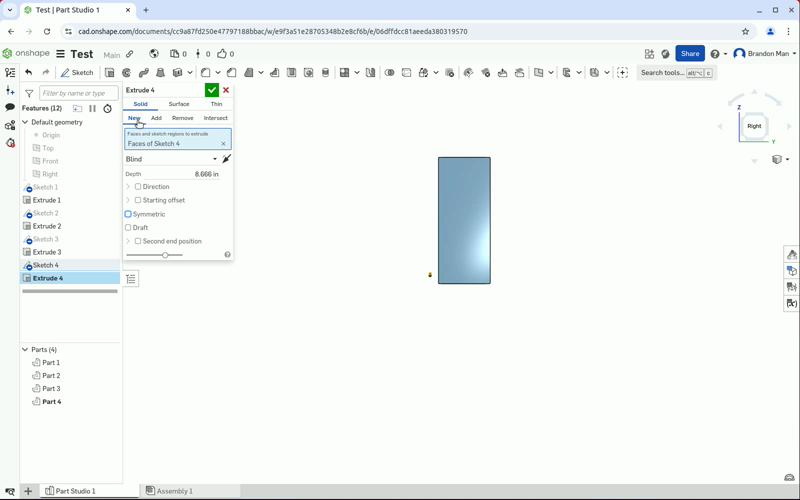
key(space)
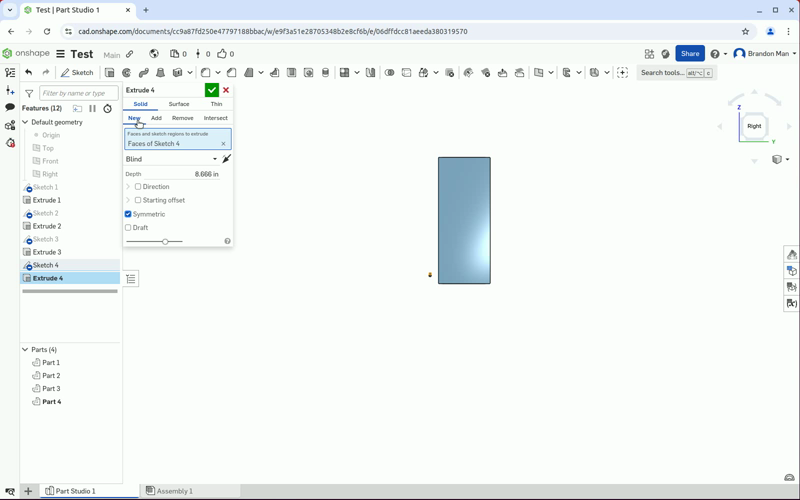
key(enter)
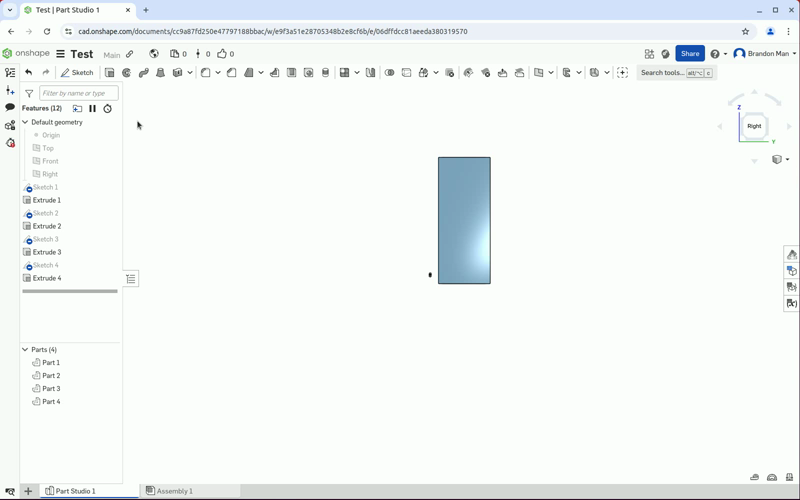
key(shift+h)
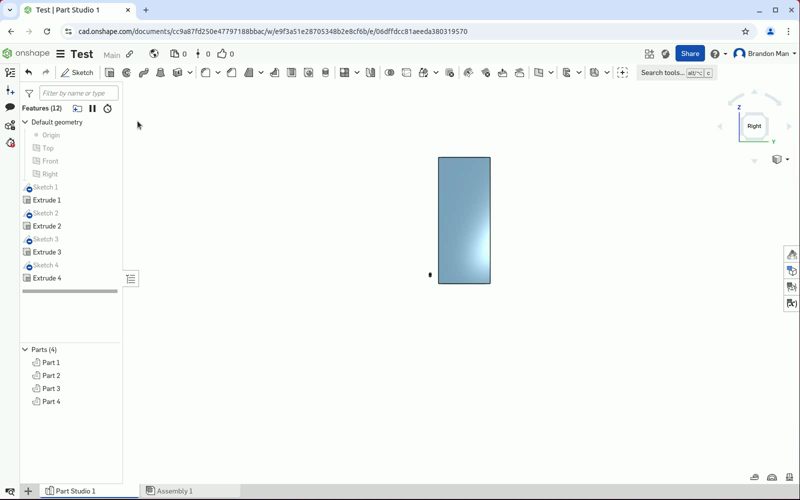
key(shift+h)
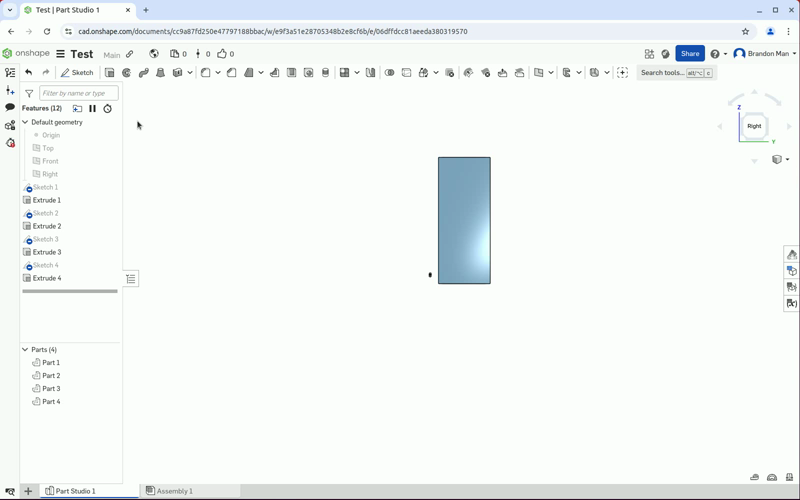
mouse_move(73, 189)
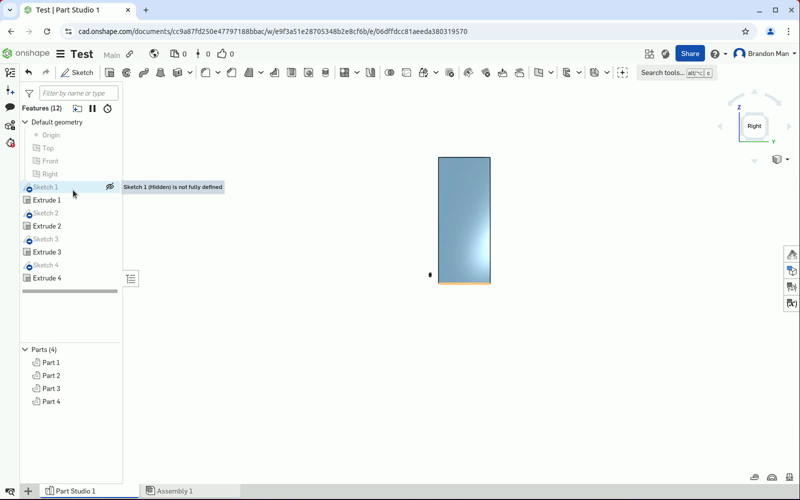
click(73, 189)
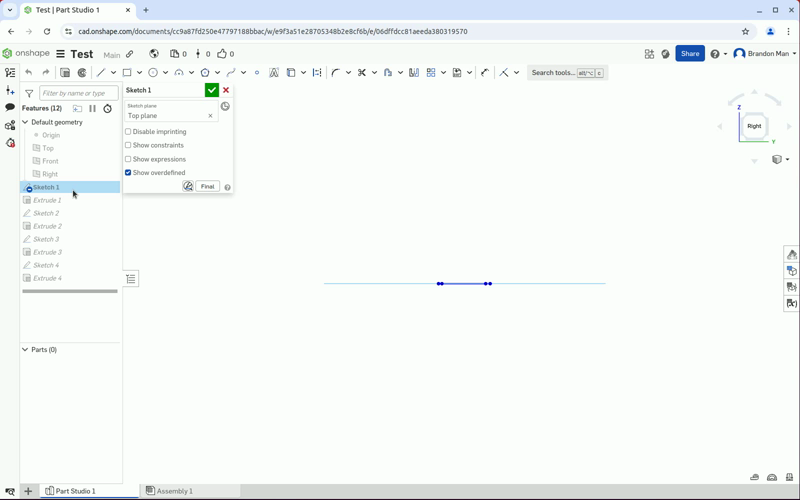
mouse_move(229, 92)
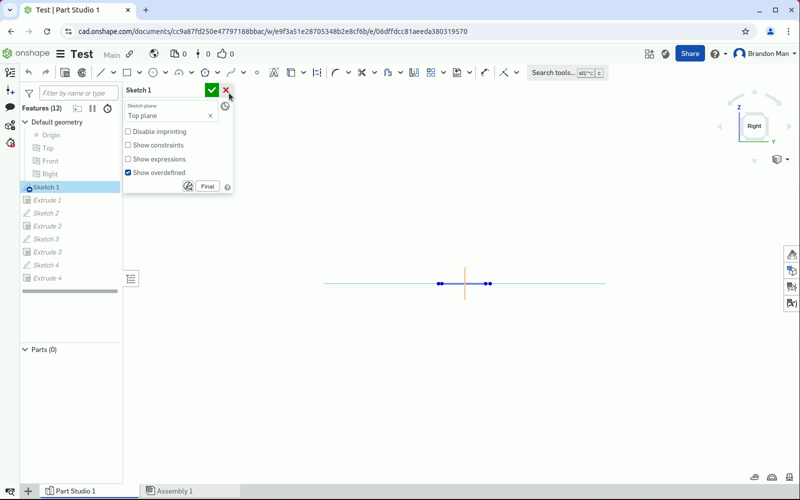
click(229, 92)
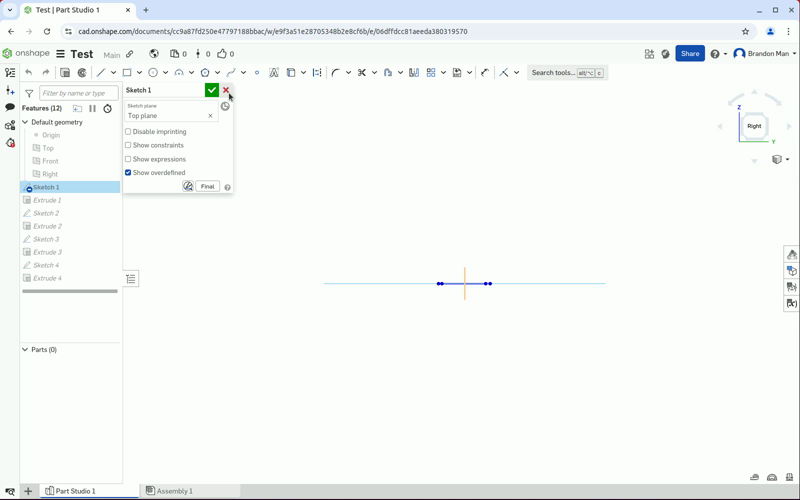
key(shift+s)
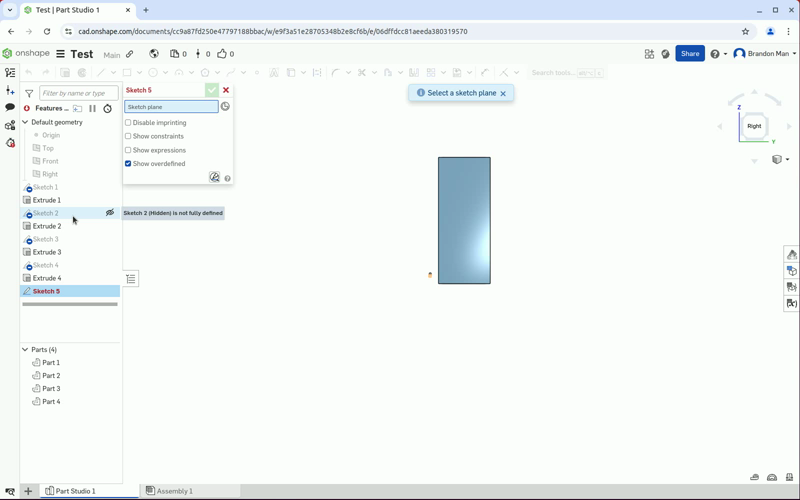
scroll(3)
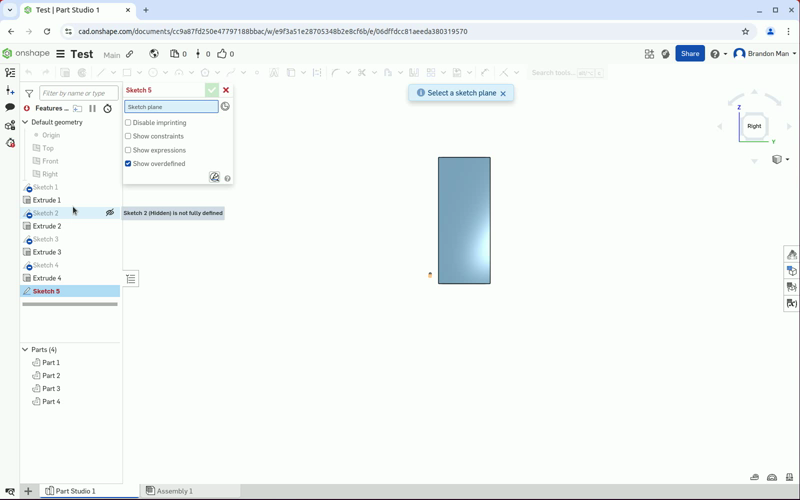
mouse_move(73, 176)
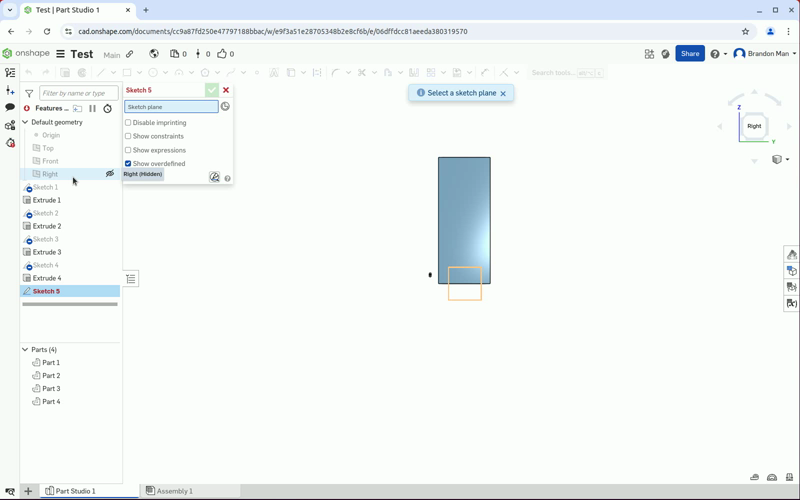
click(73, 176)
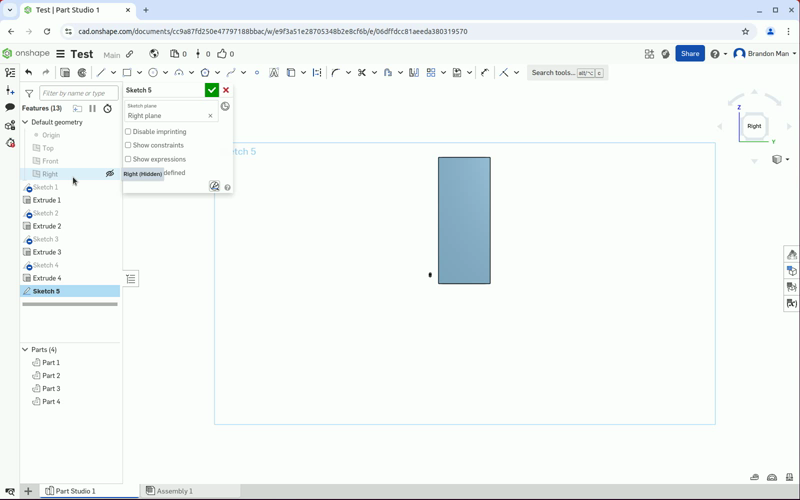
mouse_move(73, 352)
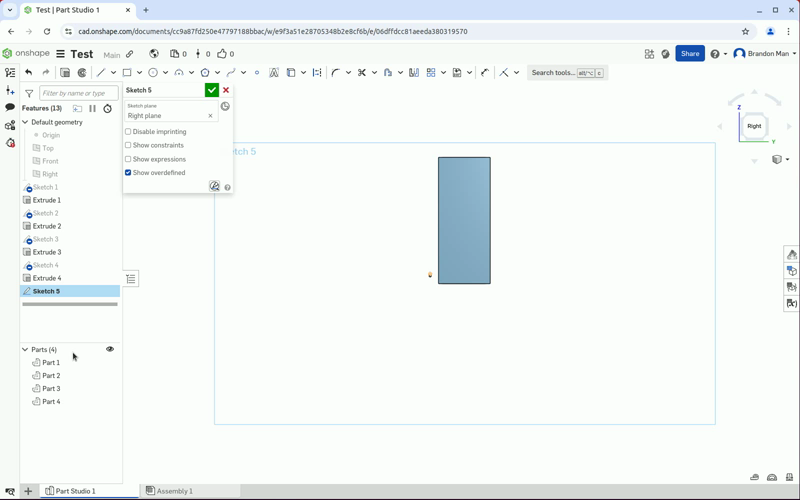
key(y)
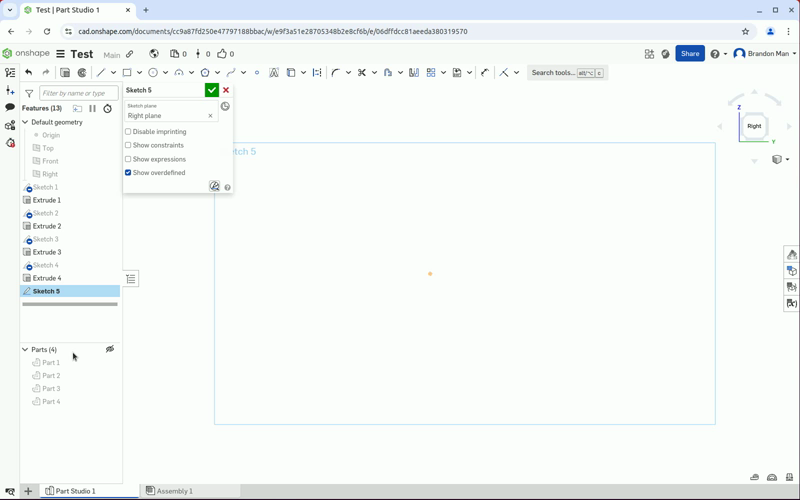
key(c)
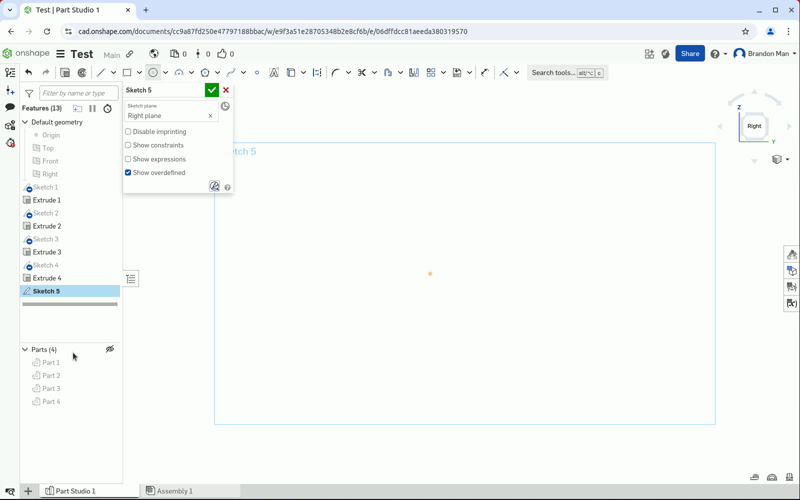
key_down(shift)
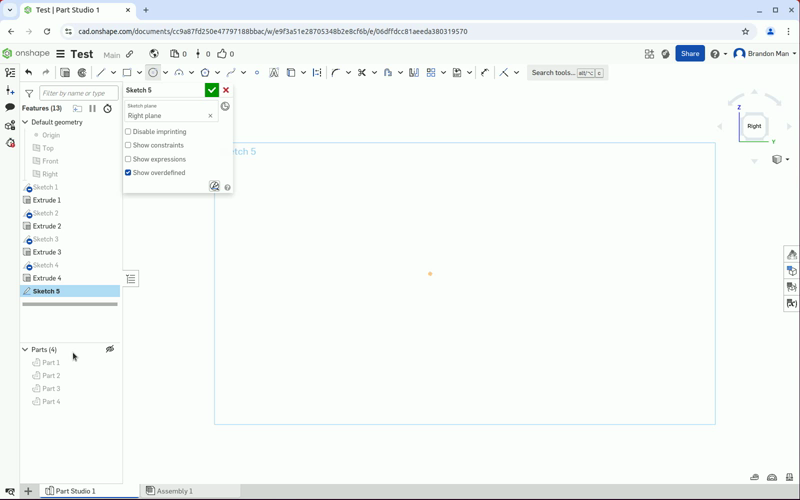
mouse_move(430, 274)
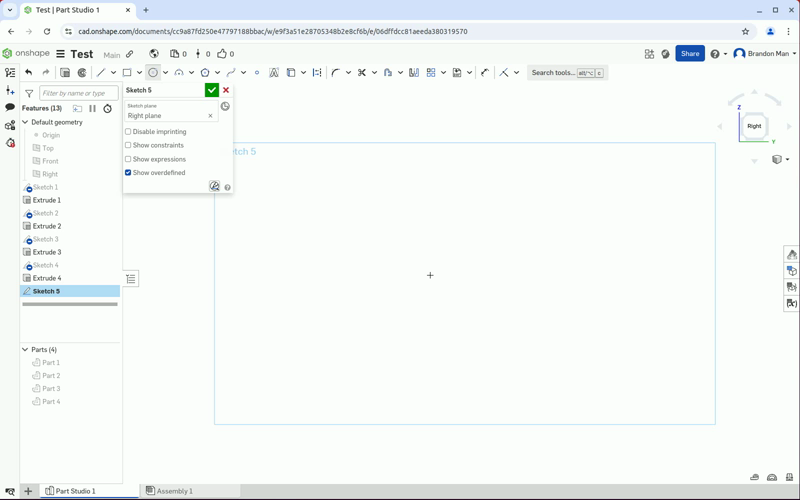
click(430, 274)
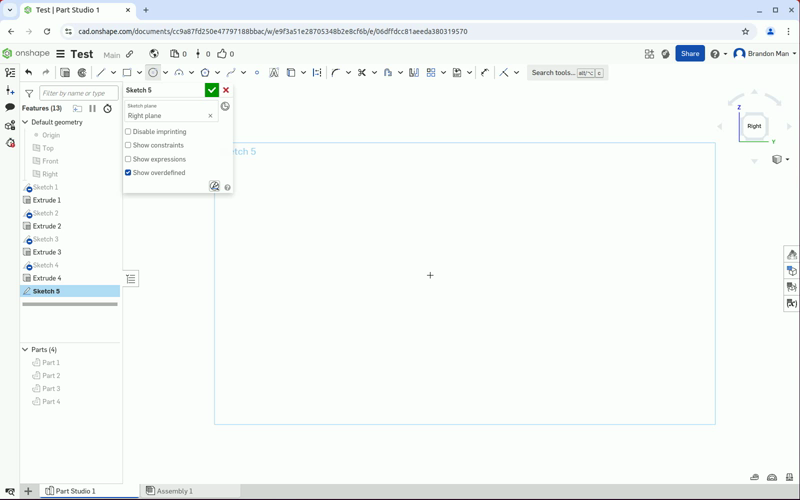
key_up(shift)
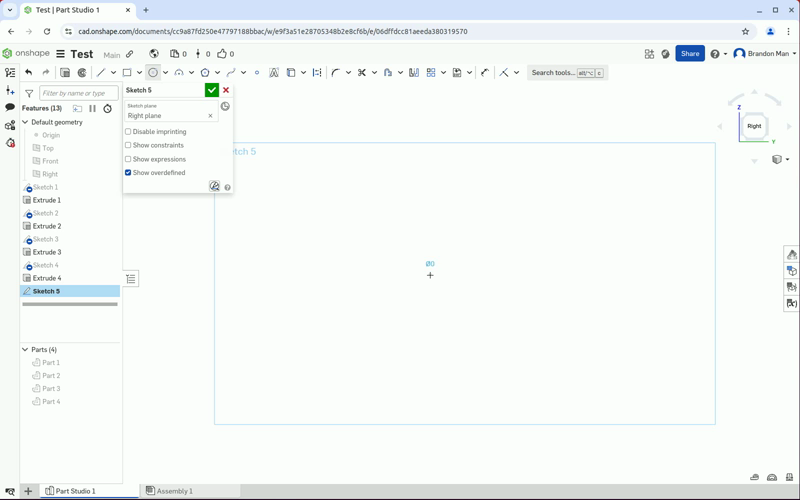
mouse_move(431, 274)
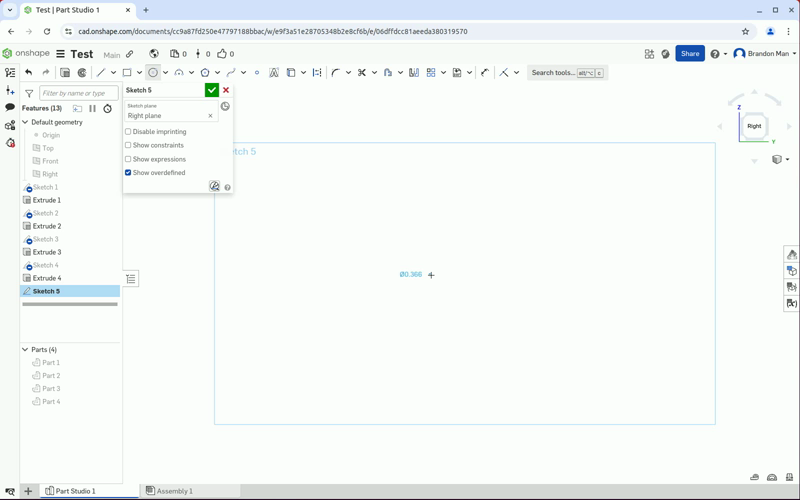
scroll(6)
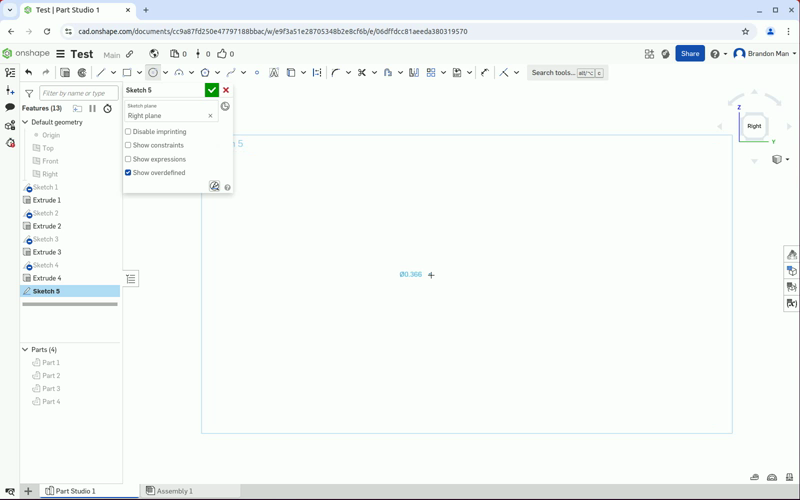
scroll(6)
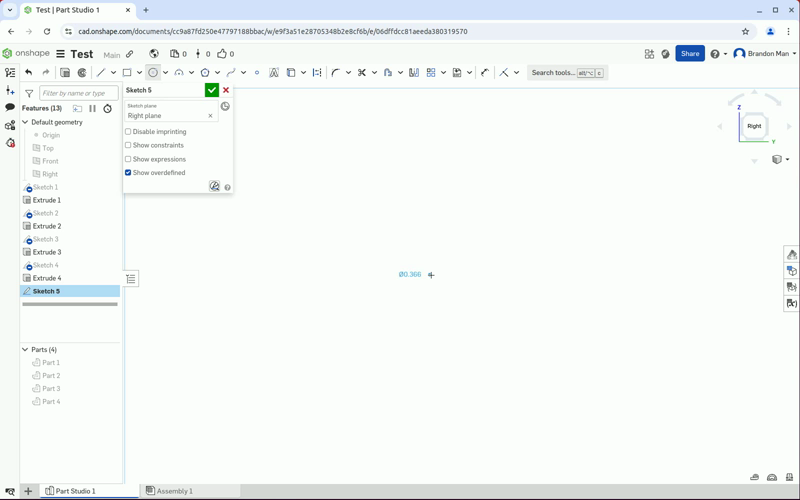
scroll(6)
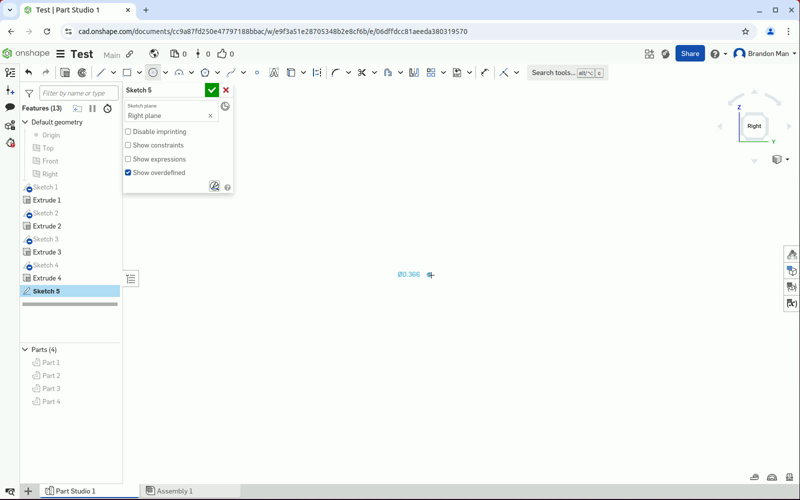
scroll(6)
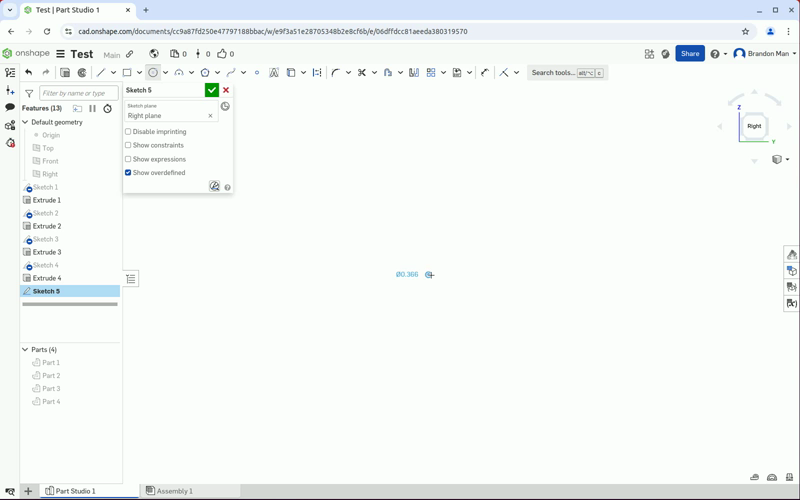
scroll(6)
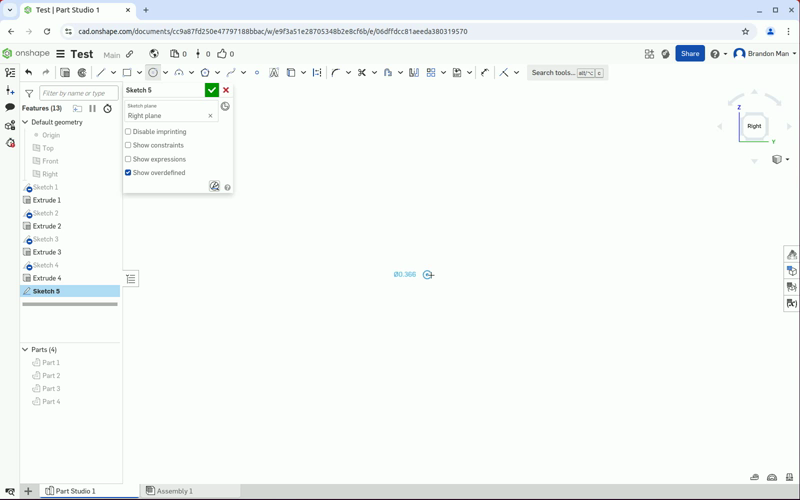
scroll(6)
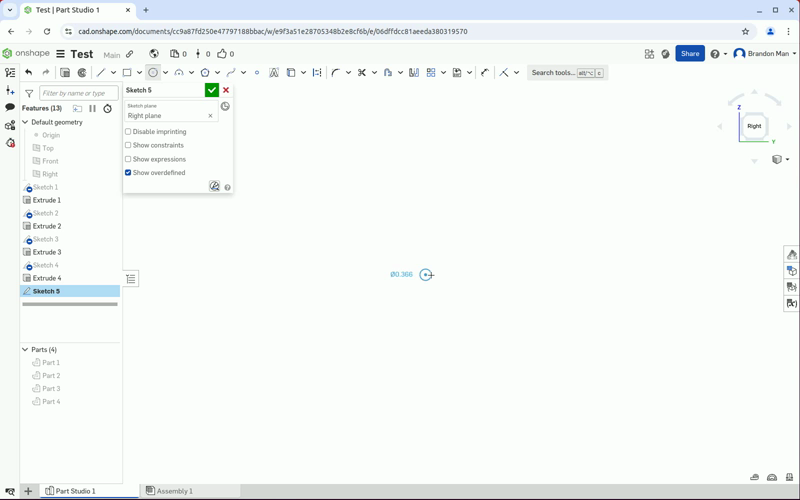
scroll(6)
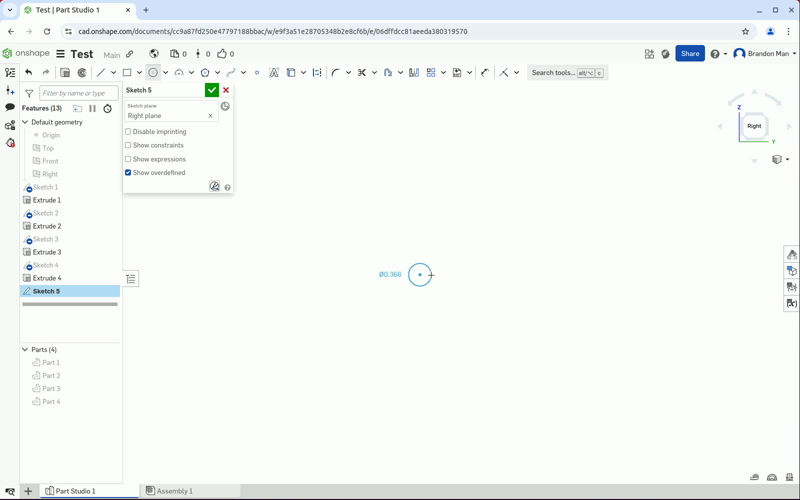
click(431, 274)
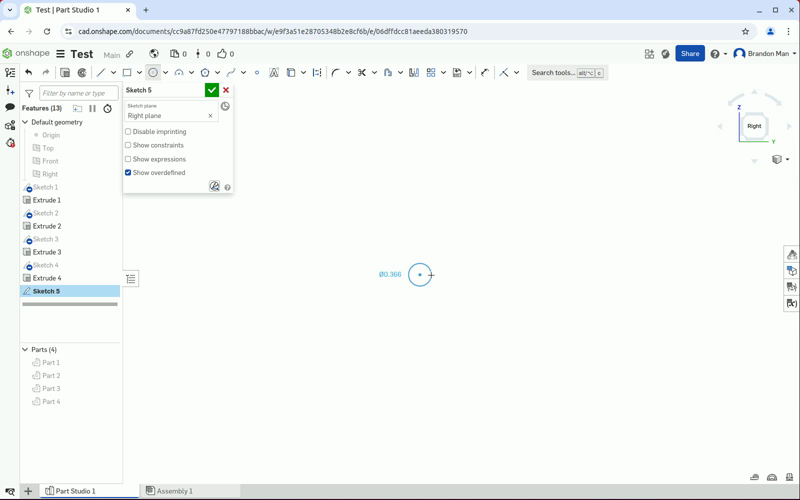
scroll(-6)
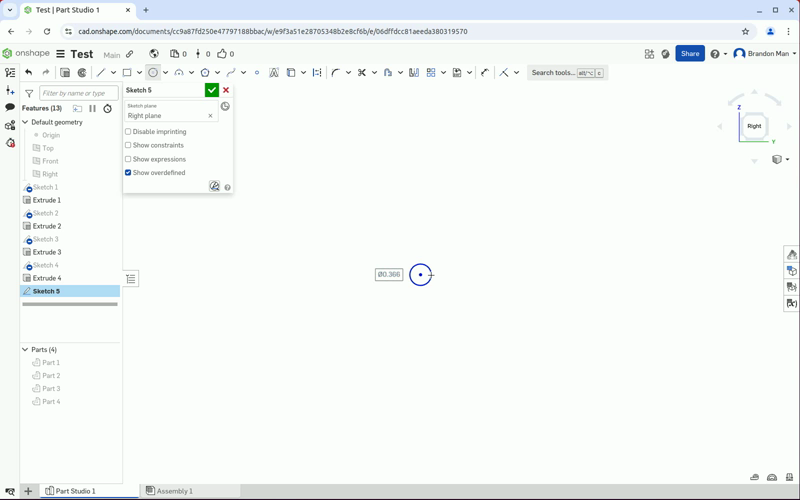
scroll(-6)
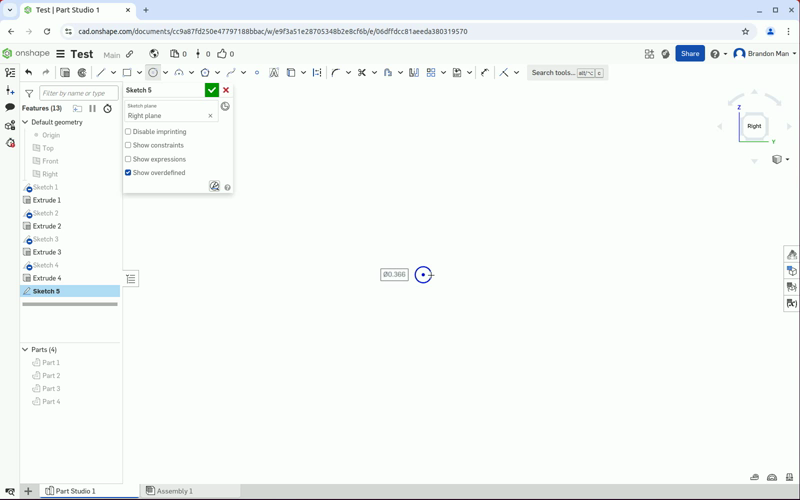
scroll(-6)
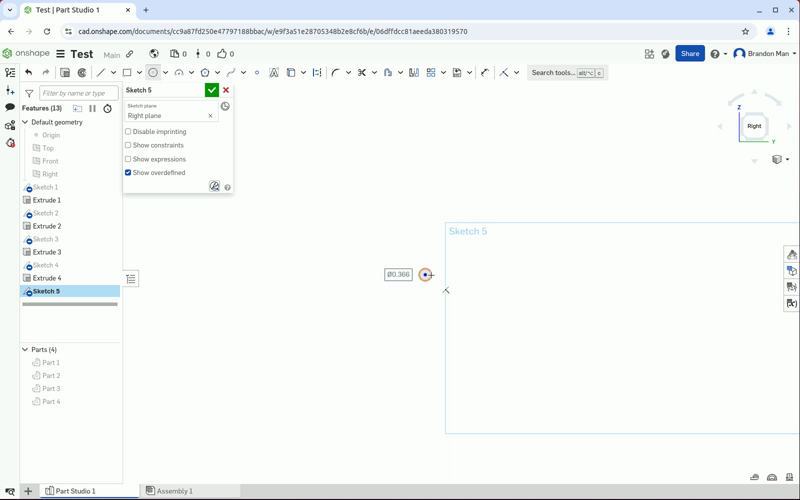
scroll(-6)
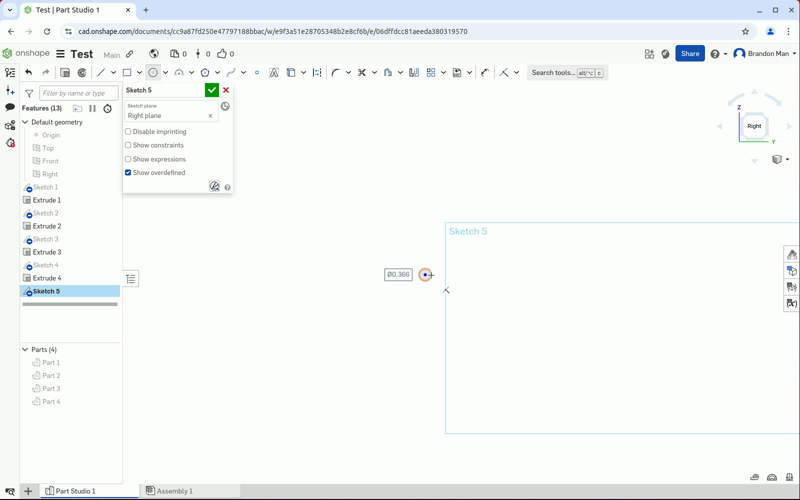
scroll(-6)
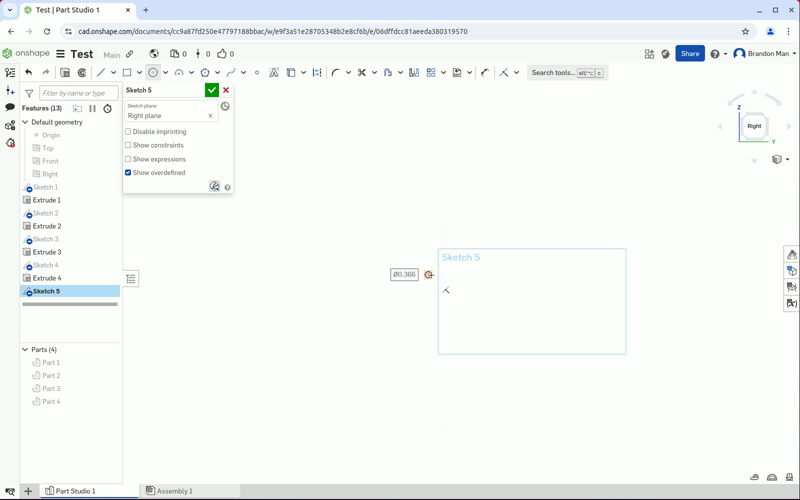
scroll(-6)
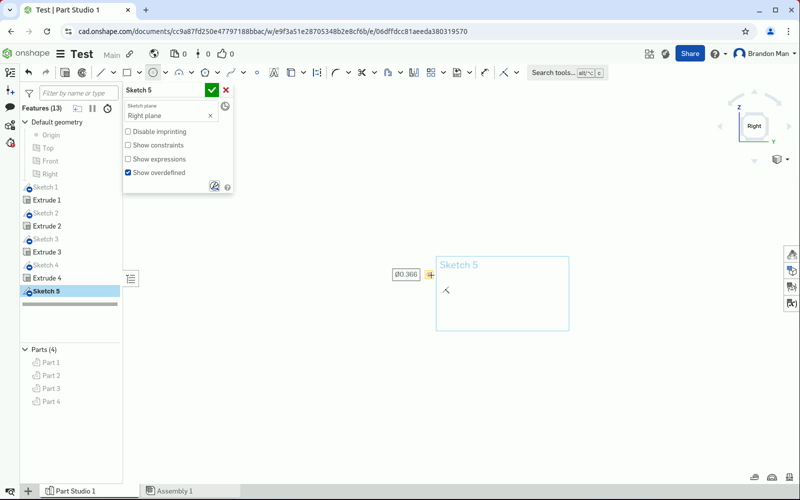
scroll(-6)
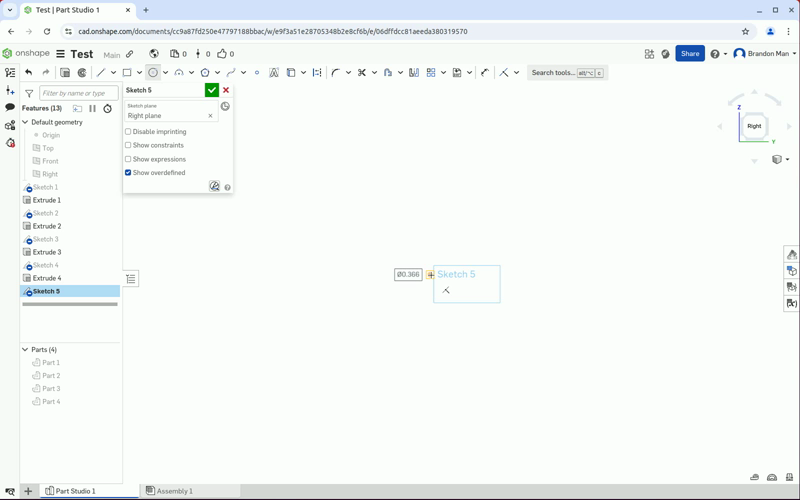
key(esc)
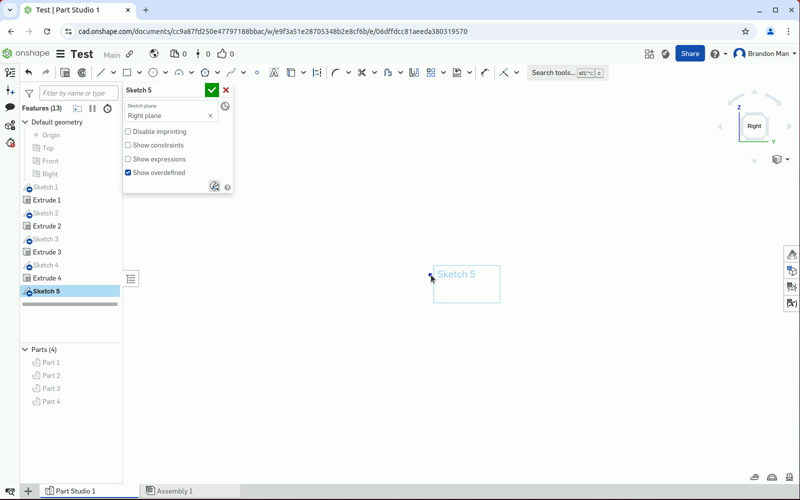
mouse_move(430, 274)
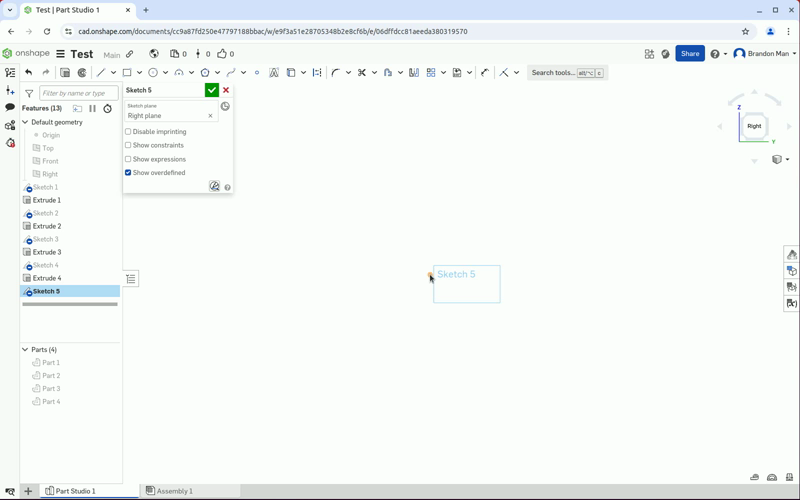
scroll(6)
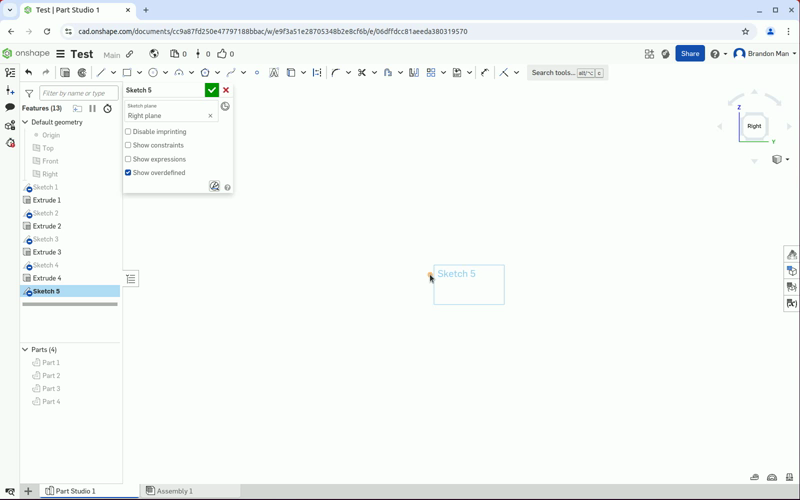
scroll(6)
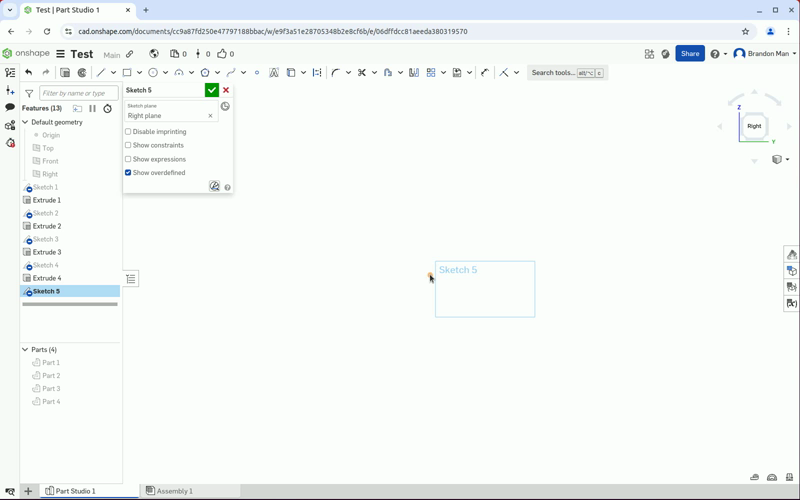
scroll(6)
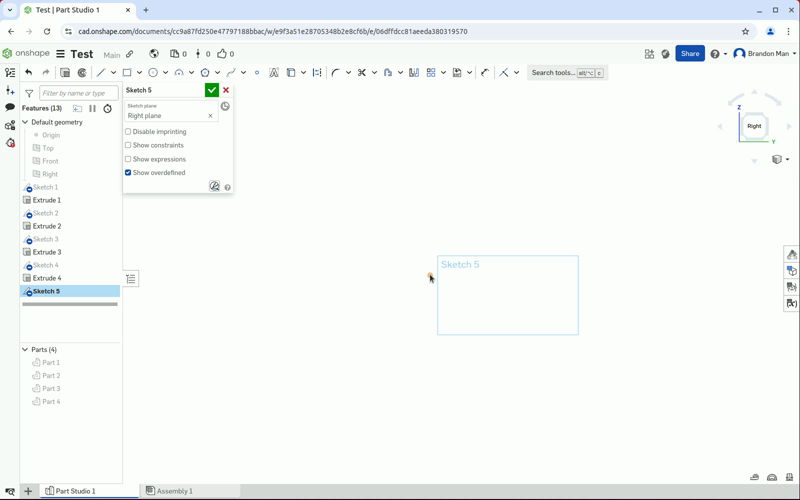
scroll(6)
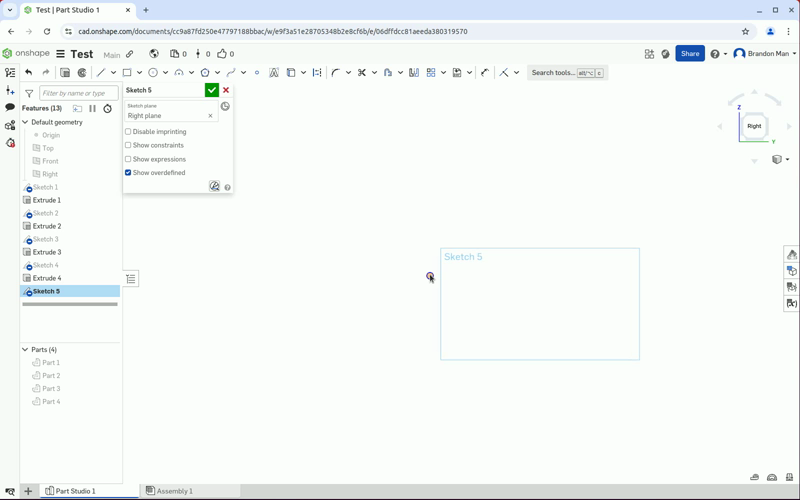
scroll(6)
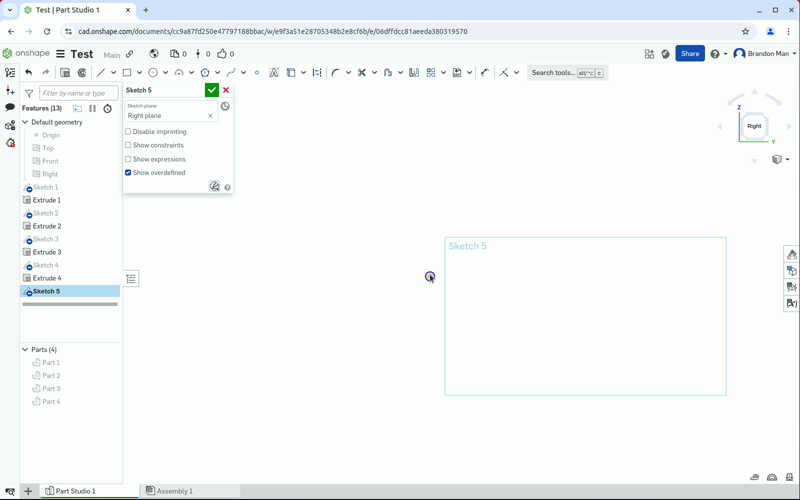
scroll(6)
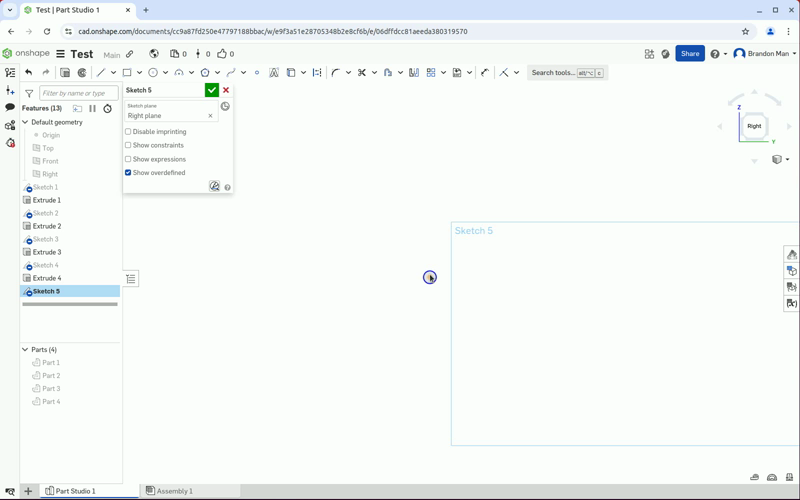
scroll(6)
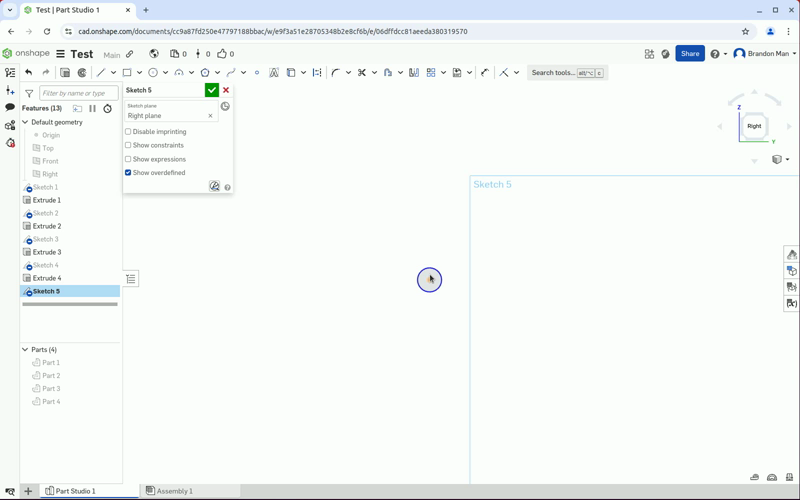
click(430, 274)
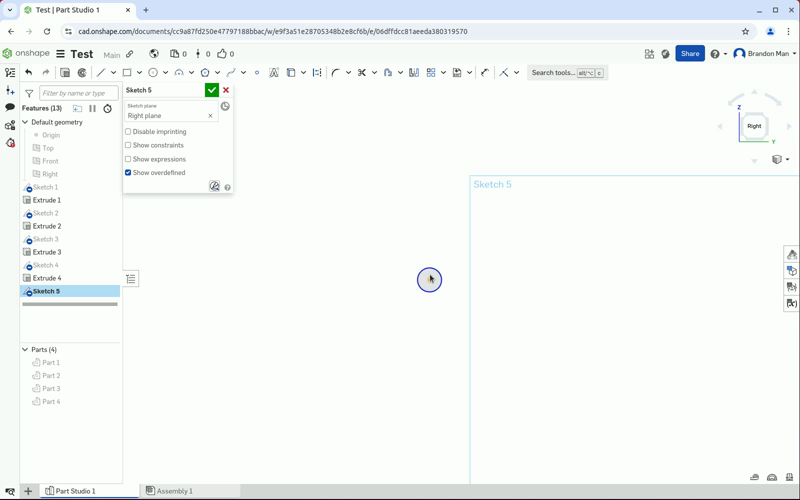
scroll(-6)
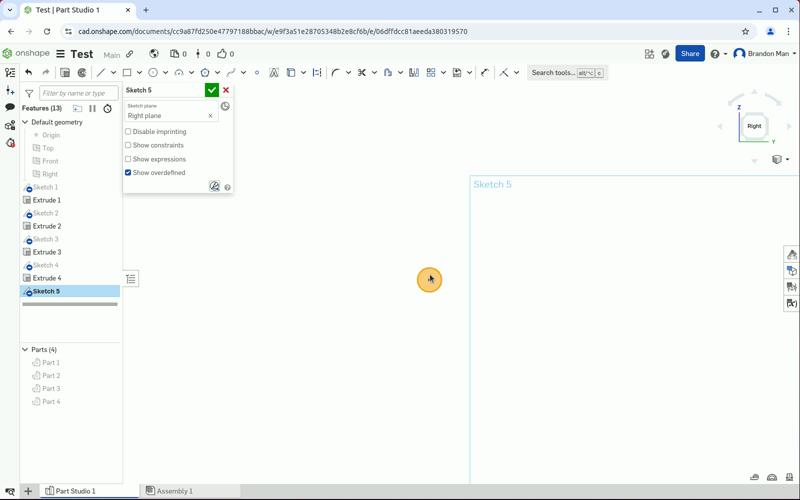
scroll(-6)
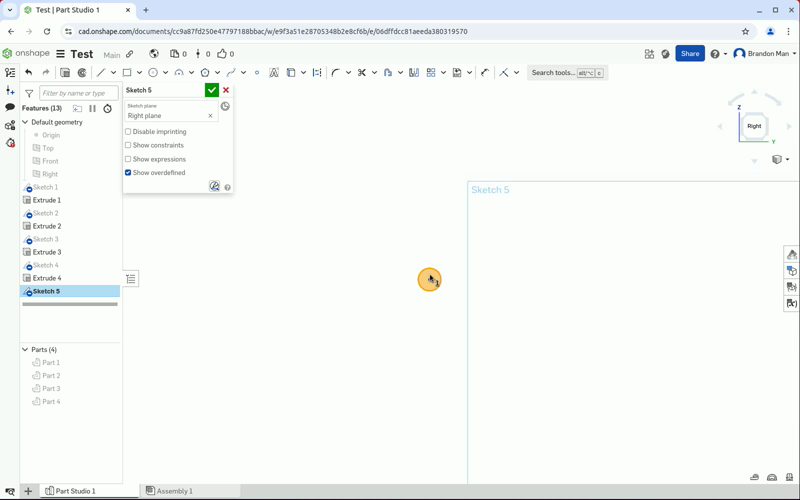
scroll(-6)
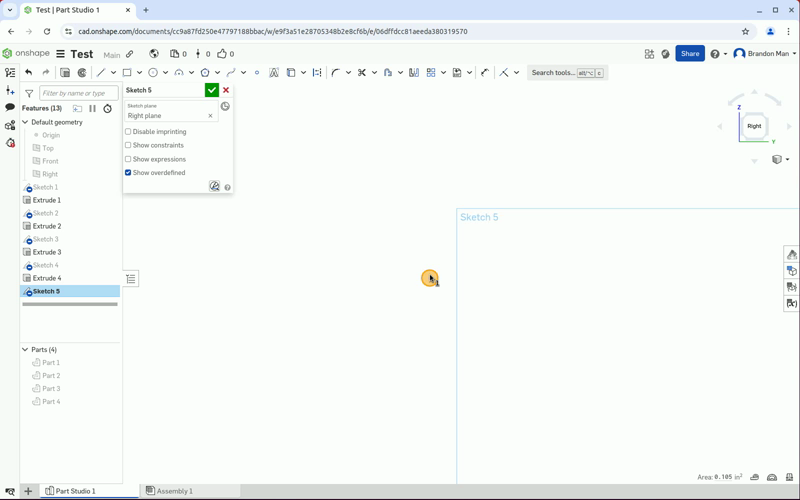
scroll(-6)
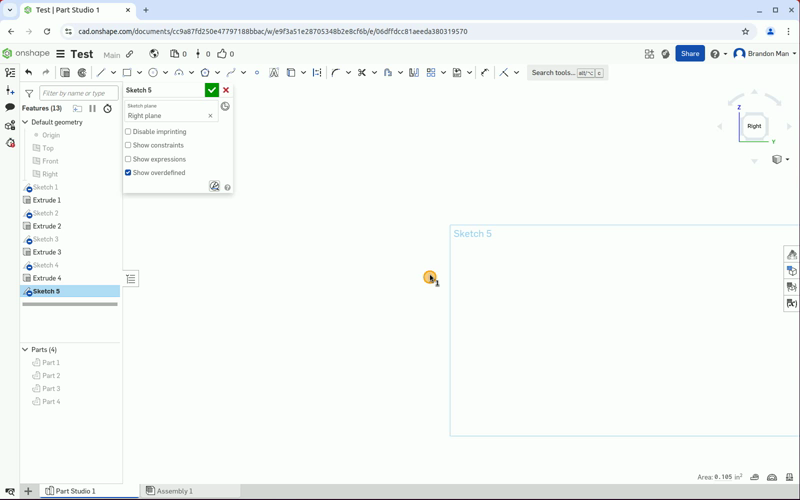
scroll(-6)
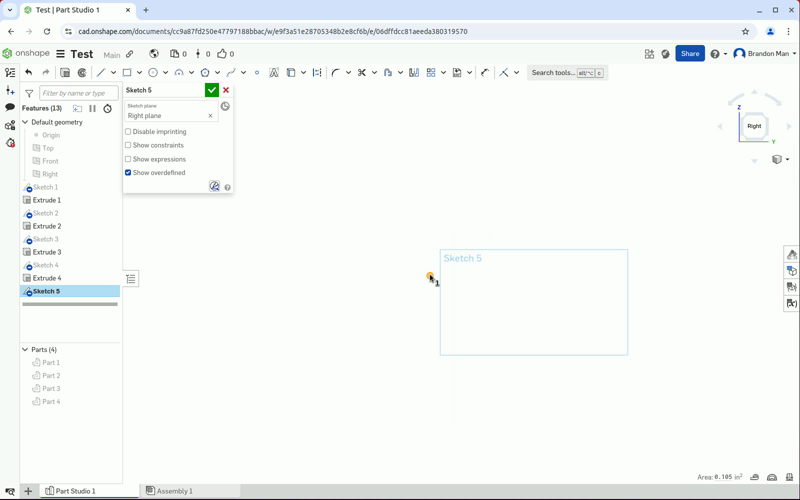
scroll(-6)
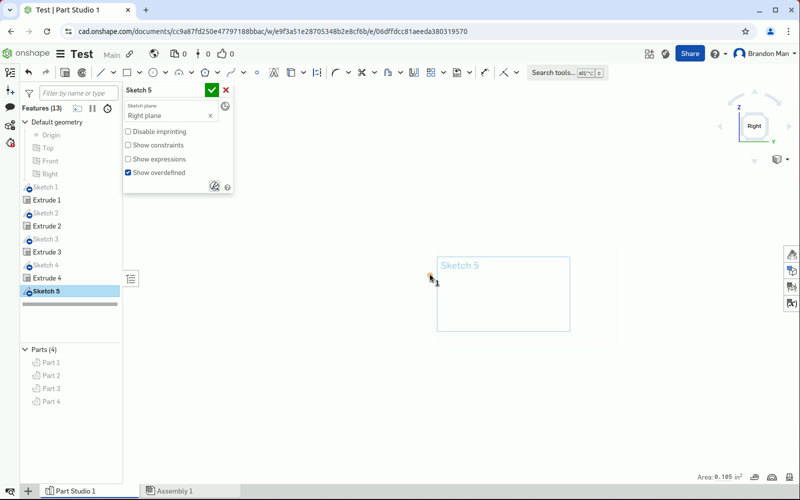
scroll(-6)
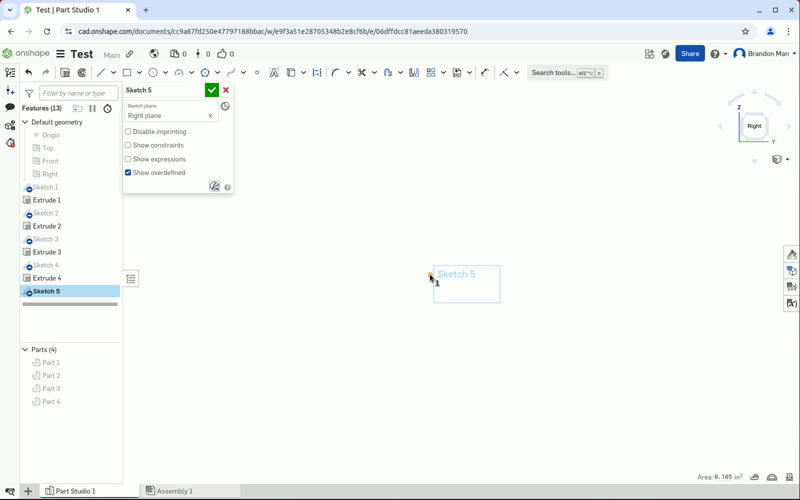
mouse_move(73, 352)
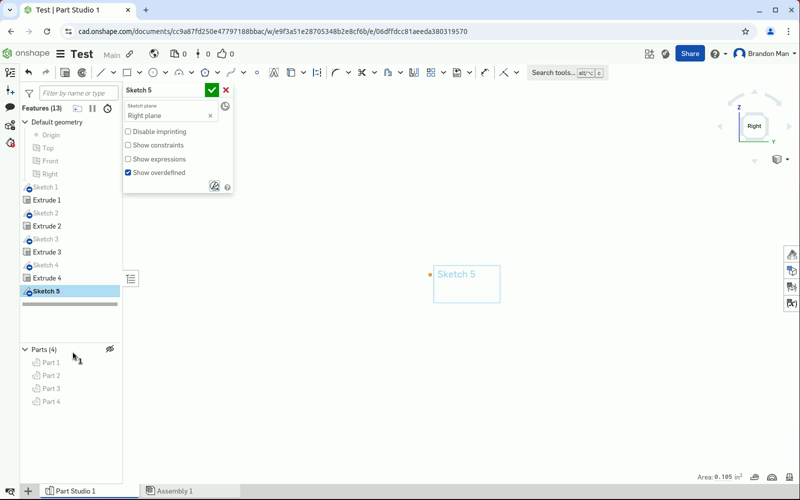
key(shift+y)
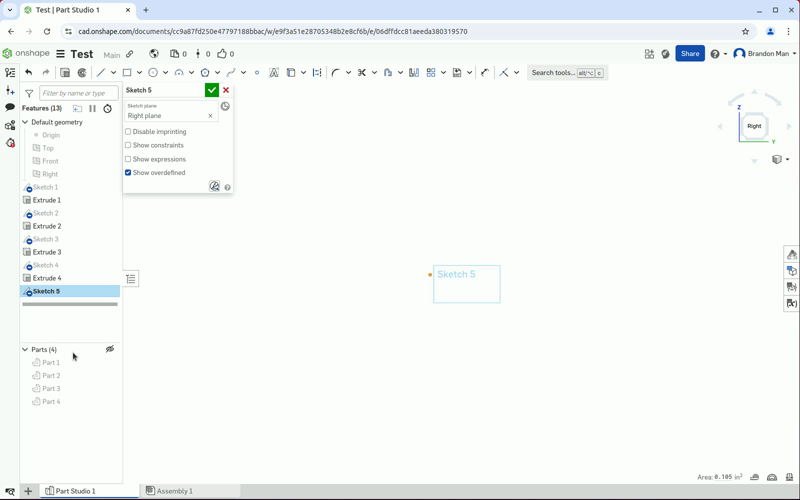
key(shift+e)
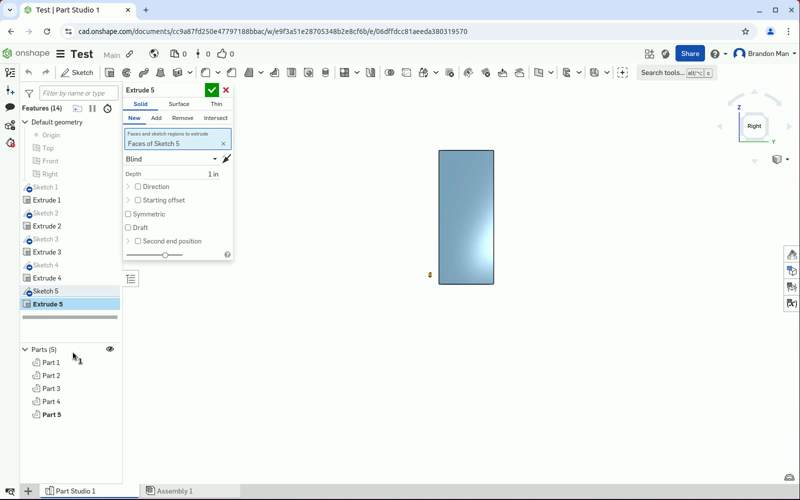
mouse_move(143, 106)
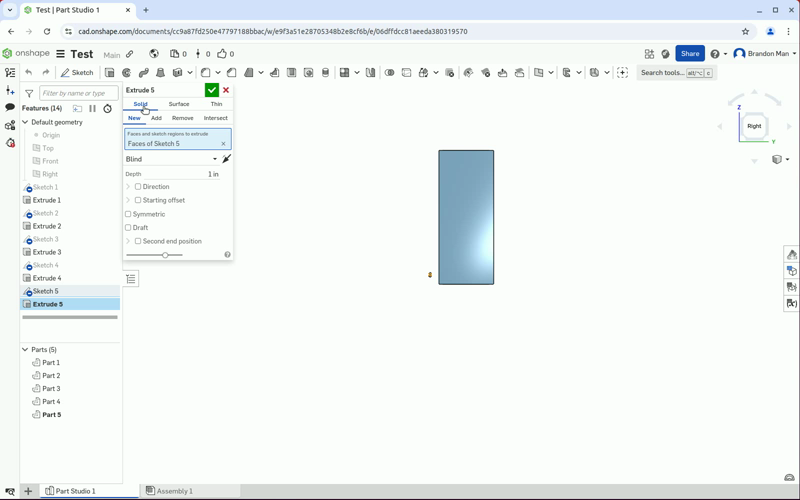
click(143, 106)
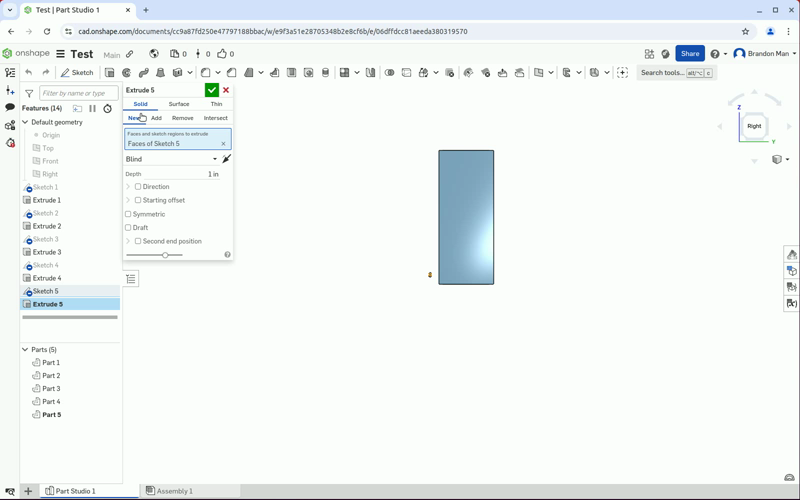
mouse_move(137, 120)
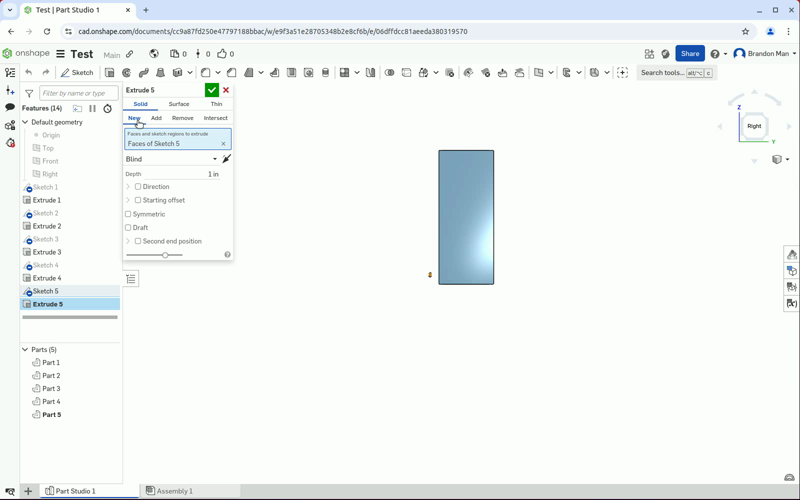
click(137, 120)
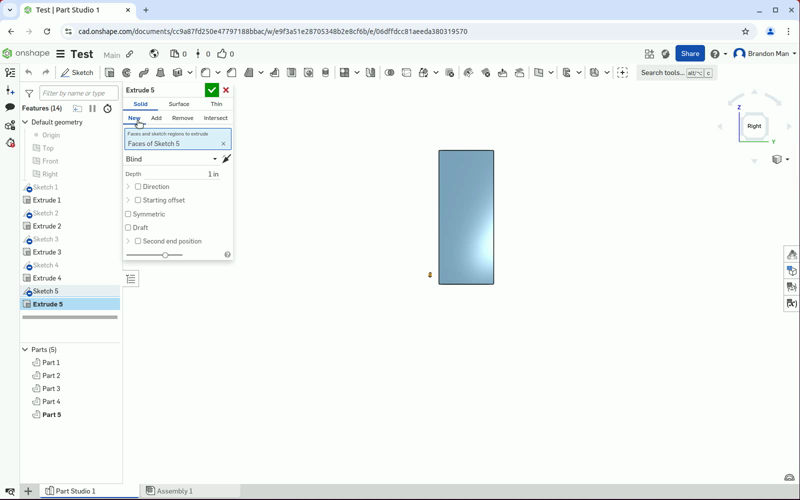
key(tab, 4)
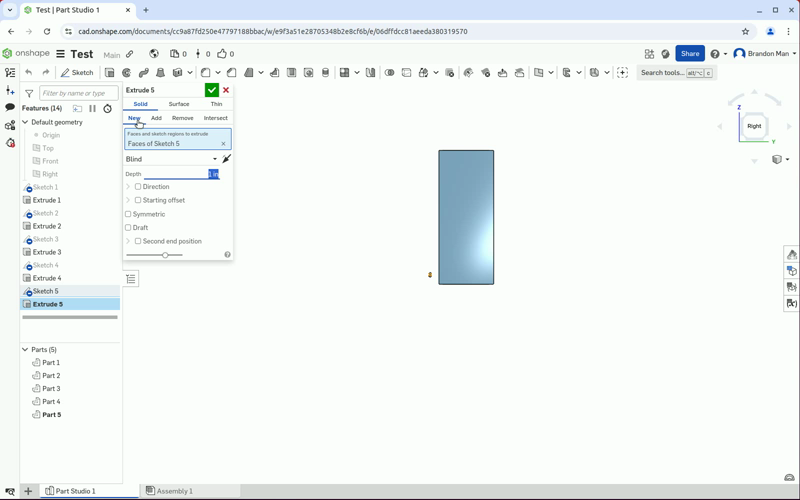
text(8.666)
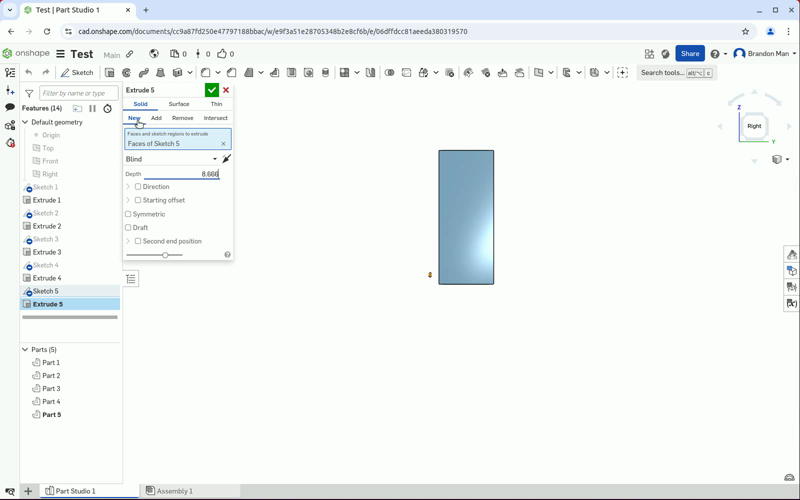
key(tab, 3)
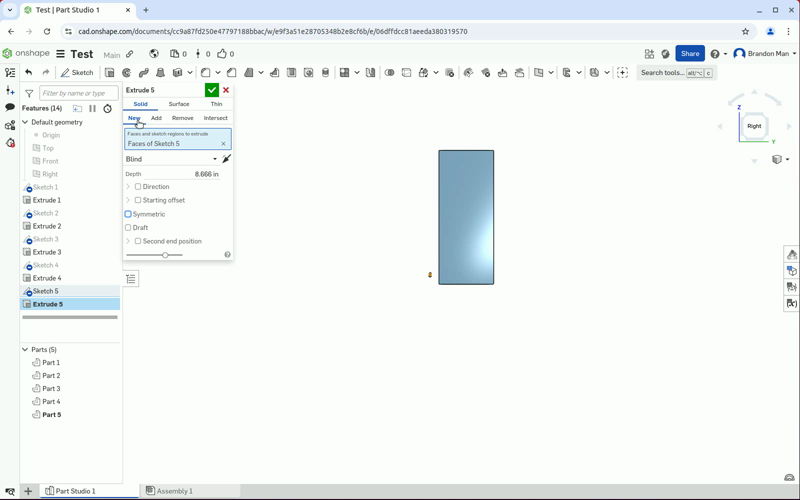
key(space)
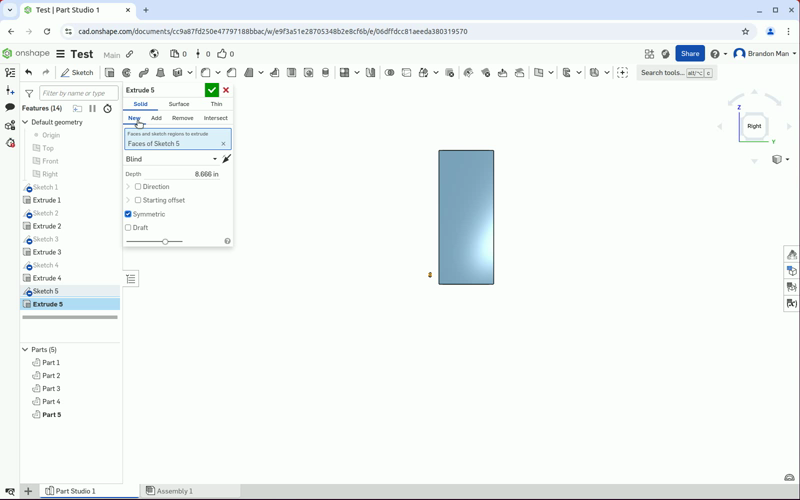
key(enter)
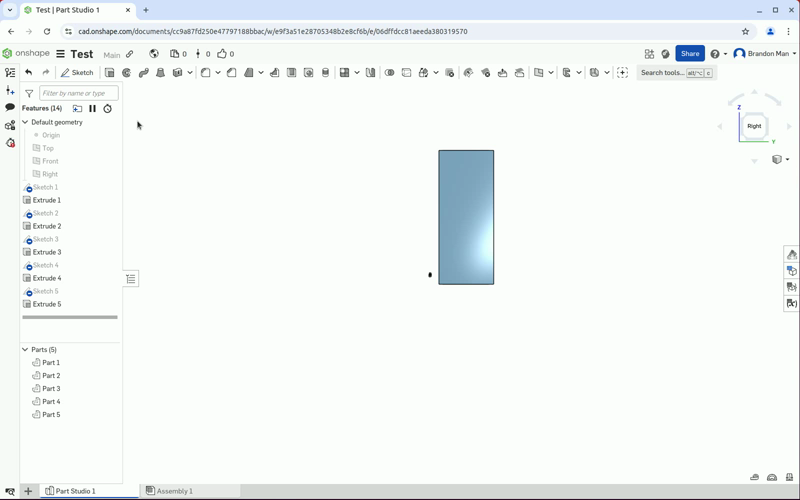
key(shift+h)
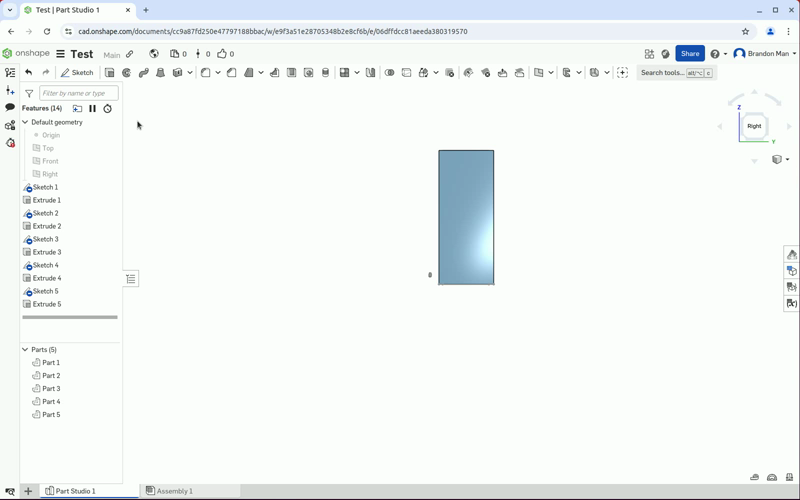
key(shift+h)
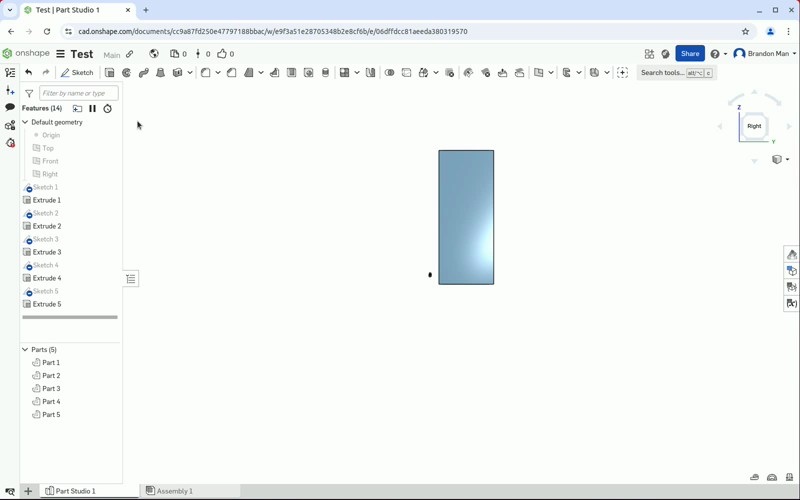
mouse_move(73, 189)
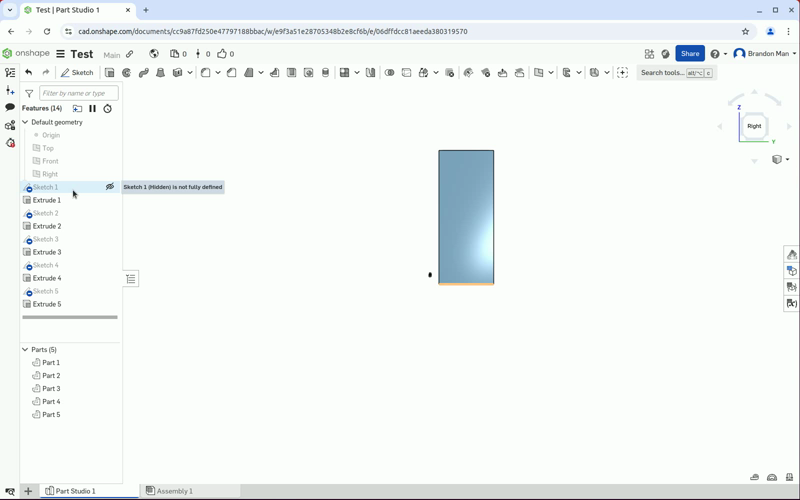
click(73, 189)
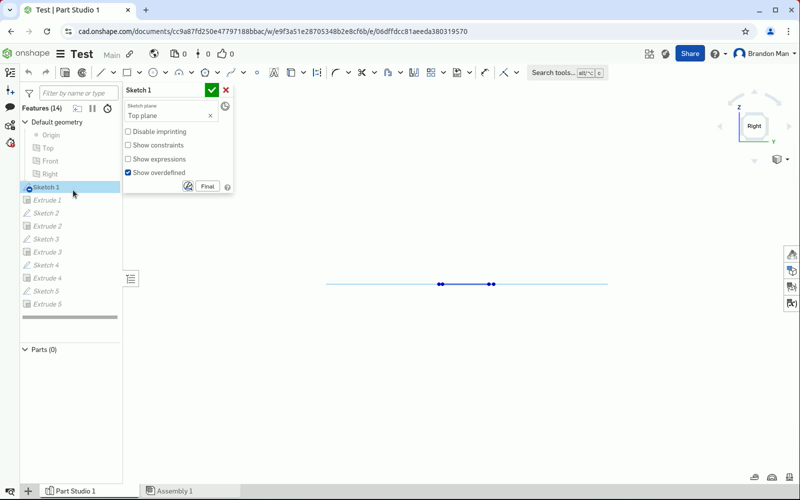
mouse_move(229, 92)
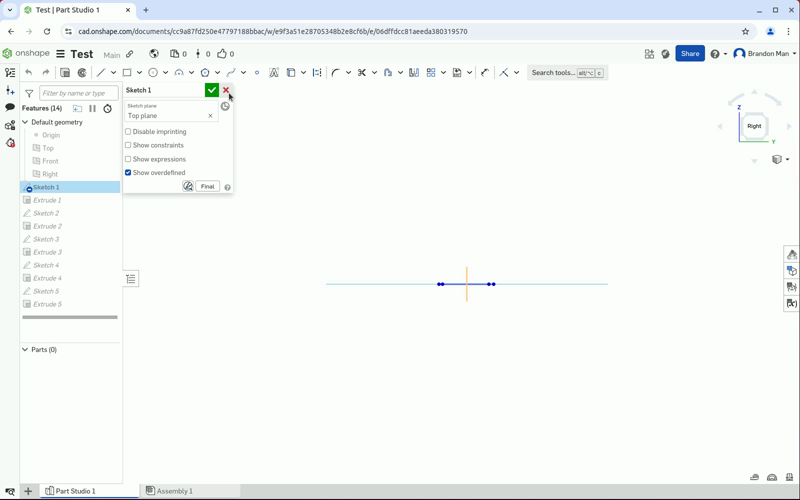
click(229, 92)
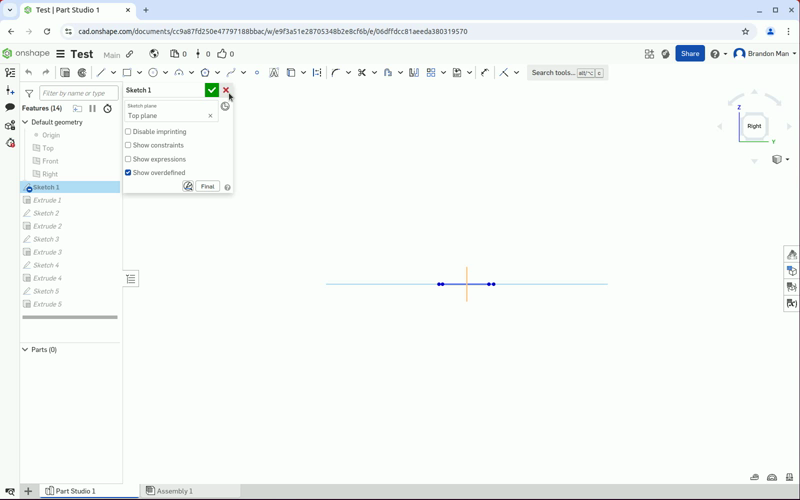
key(shift+s)
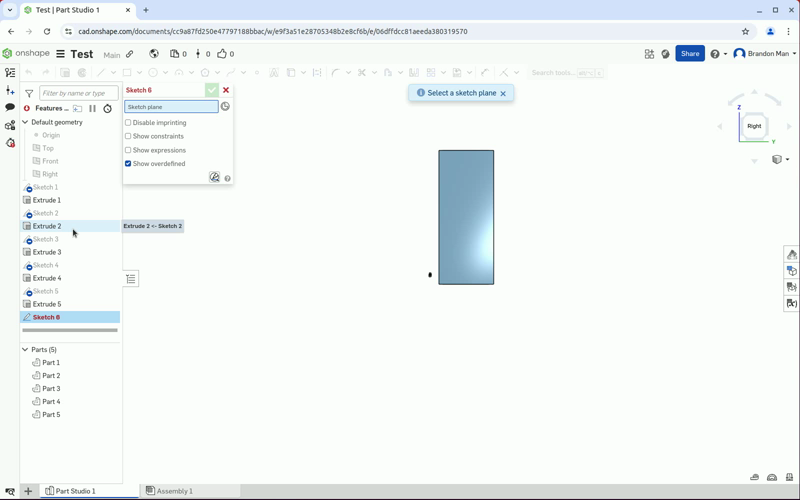
scroll(3)
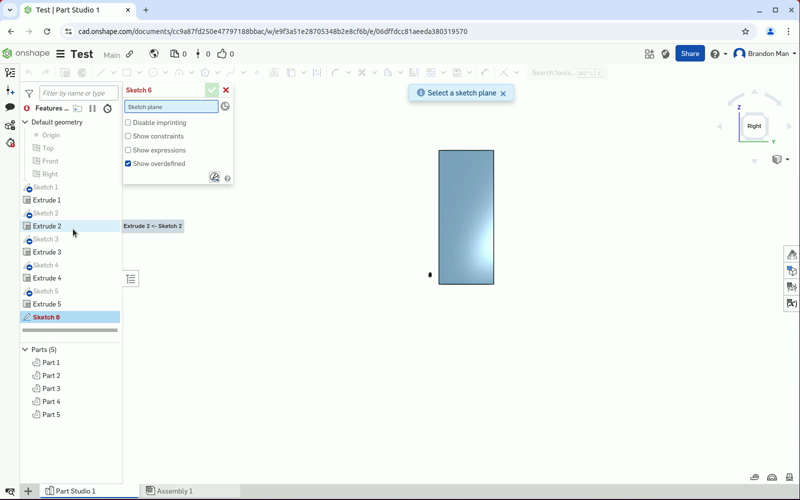
mouse_move(73, 176)
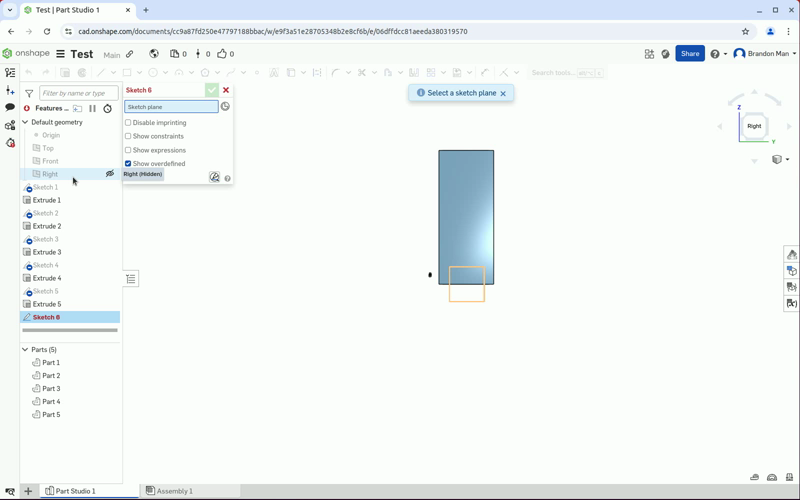
click(73, 176)
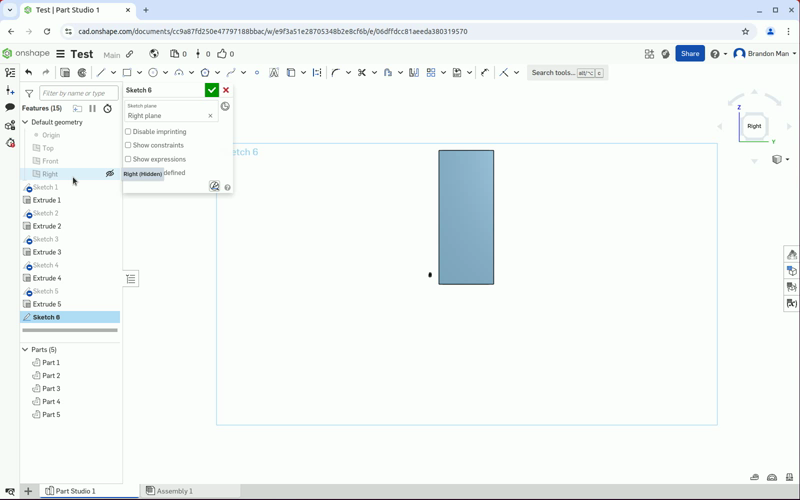
mouse_move(73, 352)
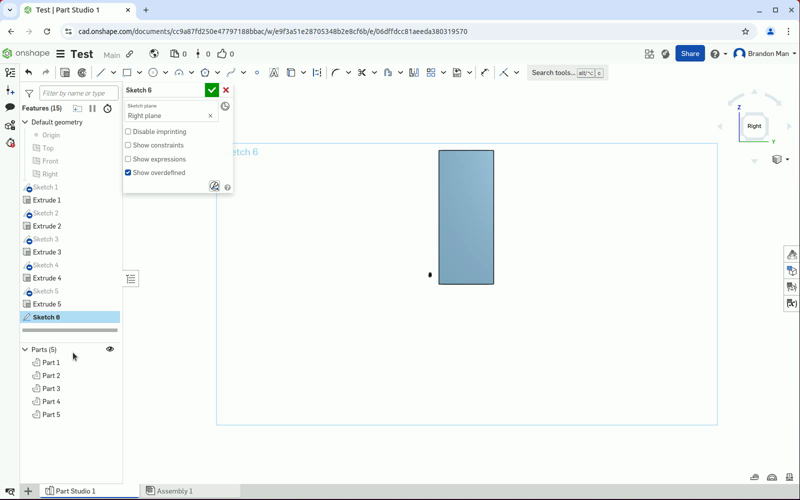
key(y)
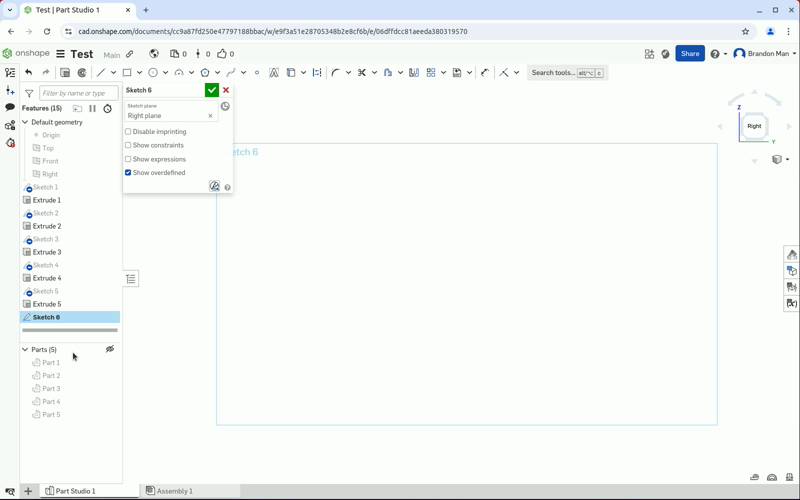
key(c)
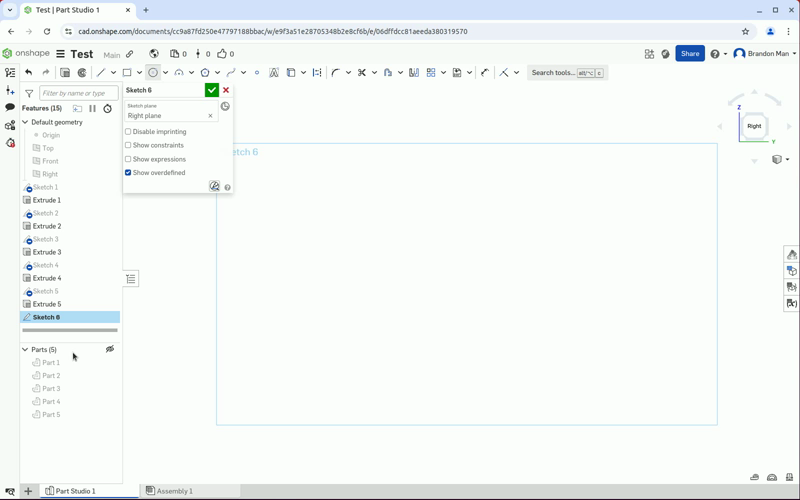
key_down(shift)
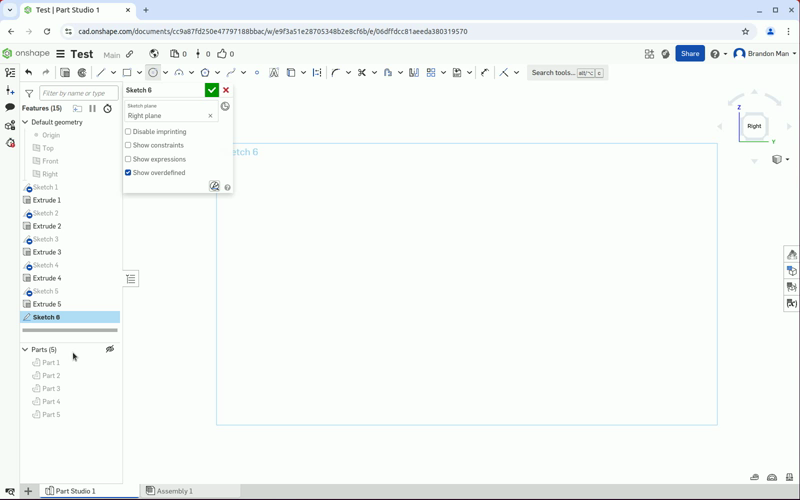
mouse_move(430, 272)
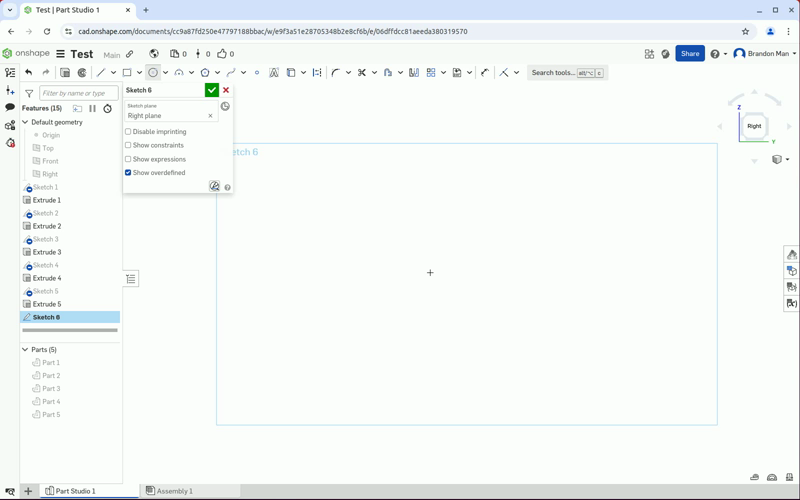
click(430, 272)
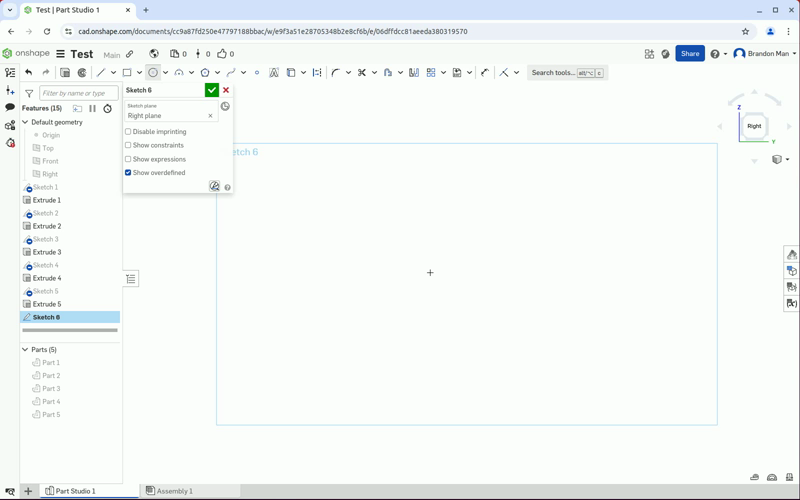
key_up(shift)
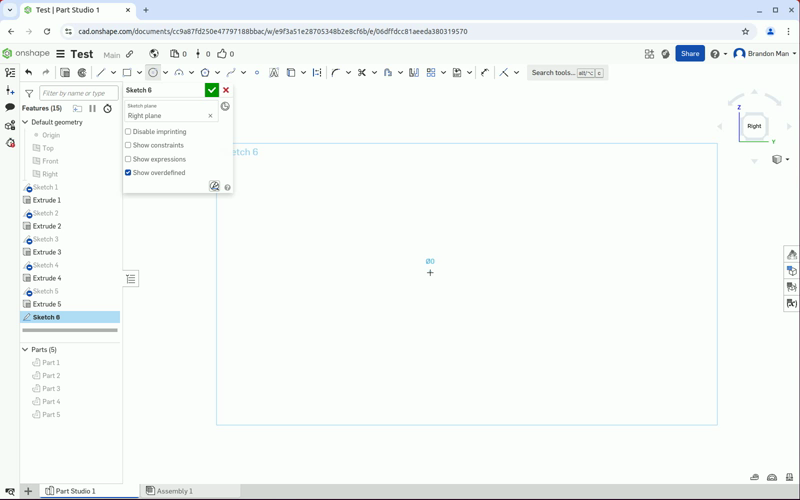
mouse_move(431, 272)
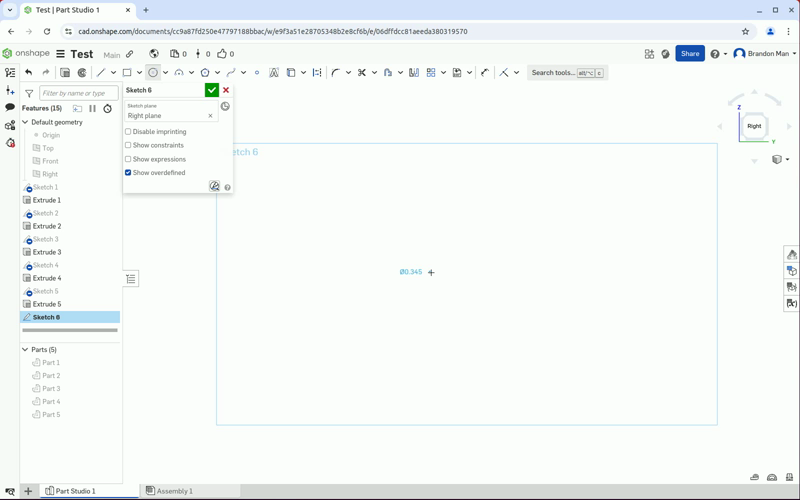
scroll(6)
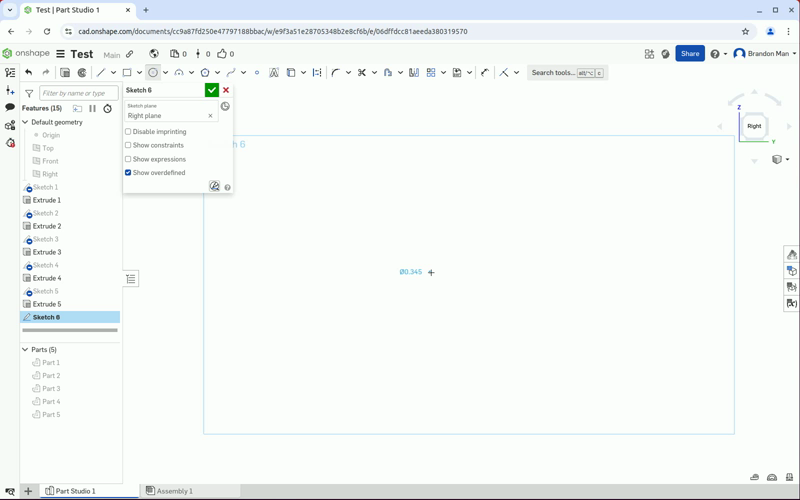
scroll(6)
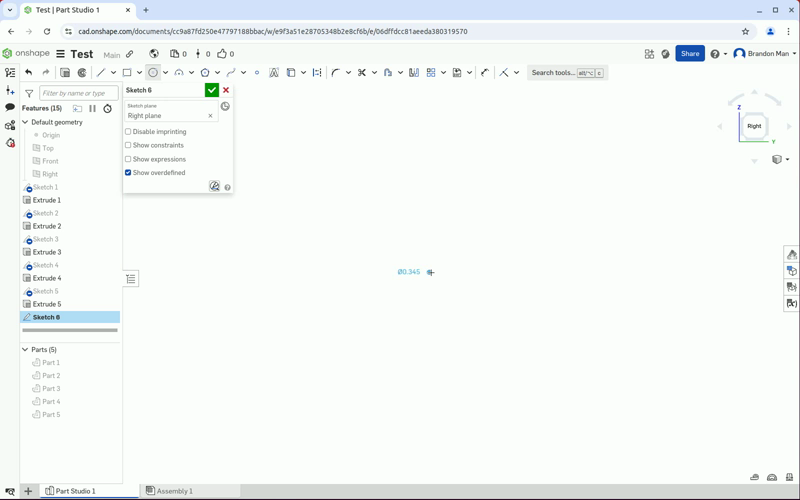
scroll(6)
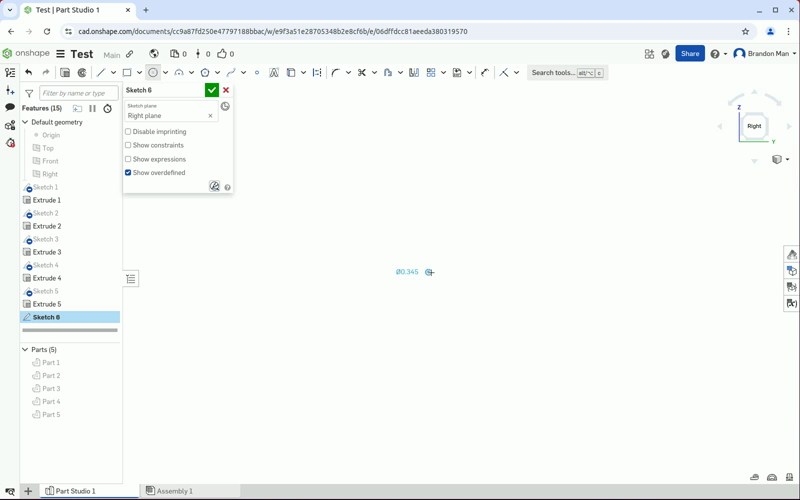
scroll(6)
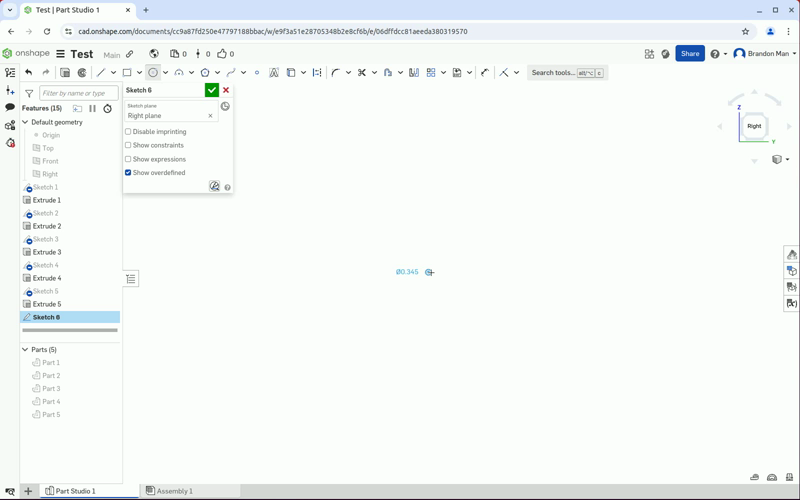
scroll(6)
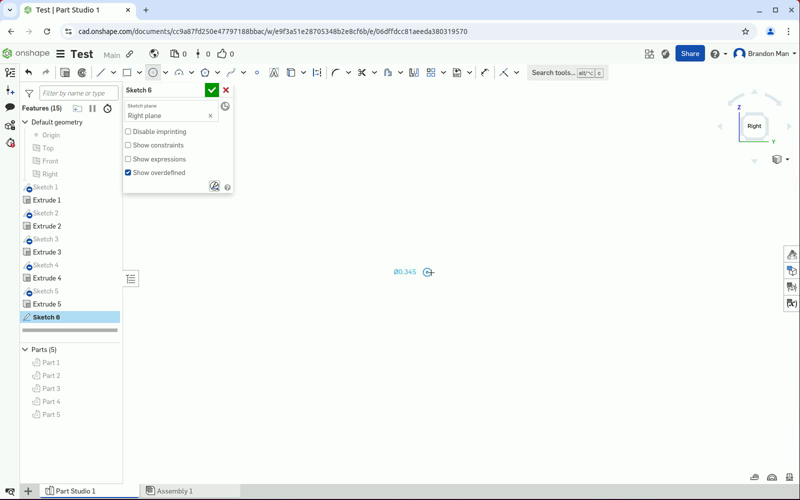
scroll(6)
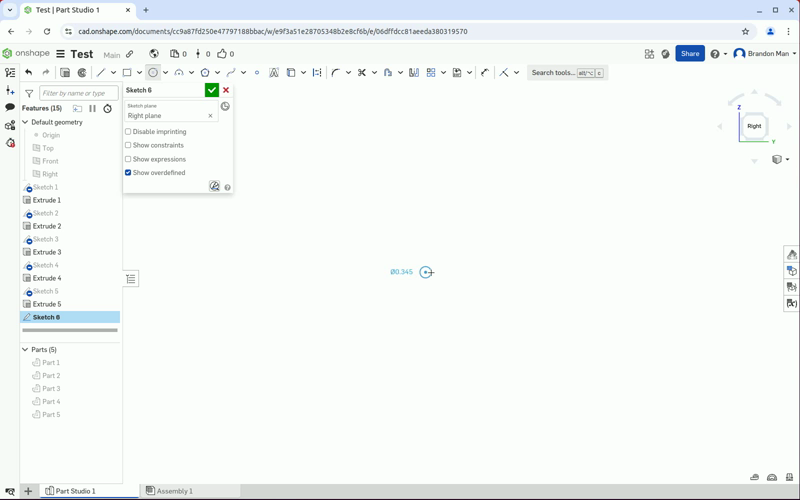
scroll(6)
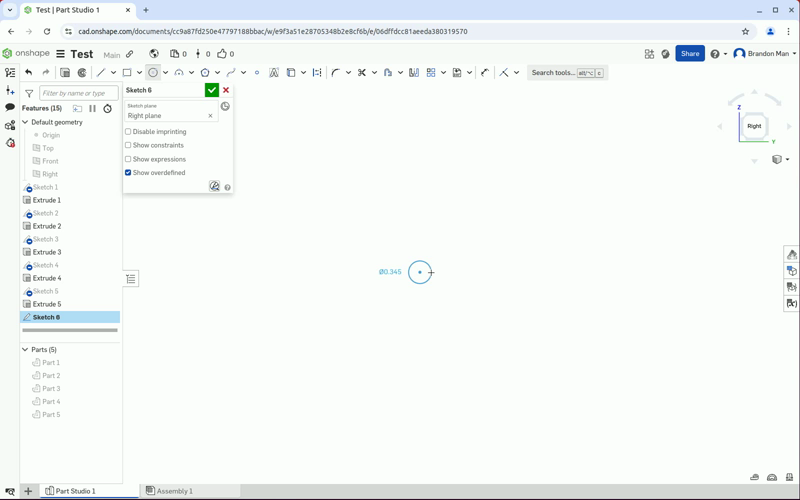
click(431, 272)
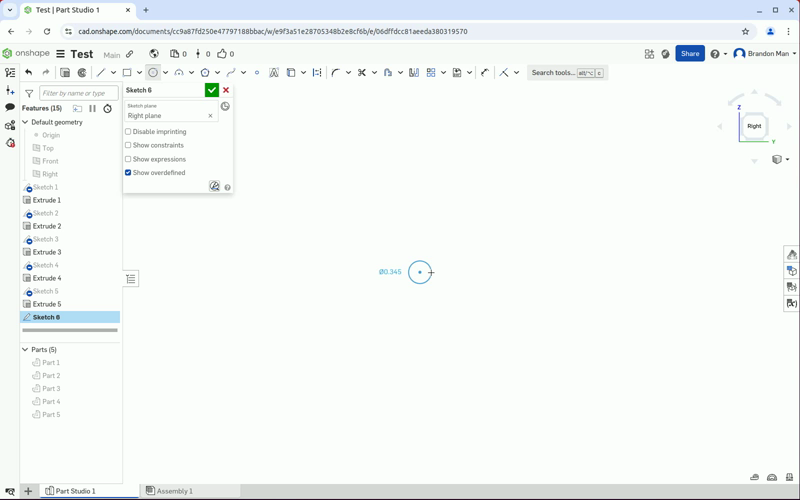
scroll(-6)
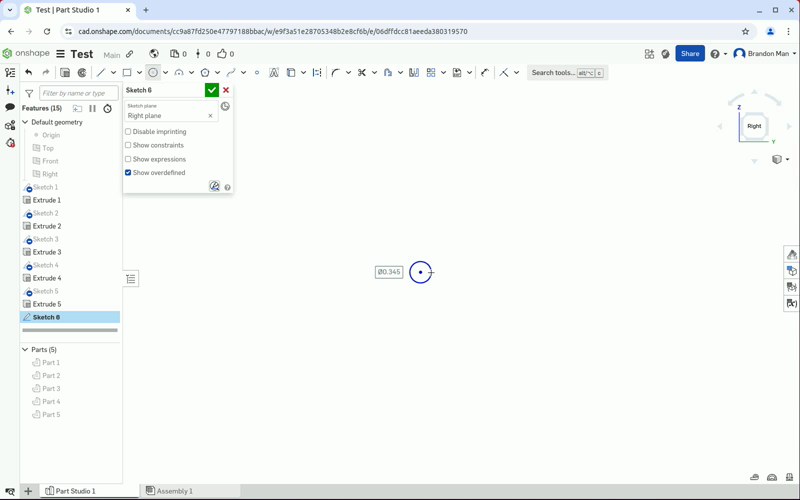
scroll(-6)
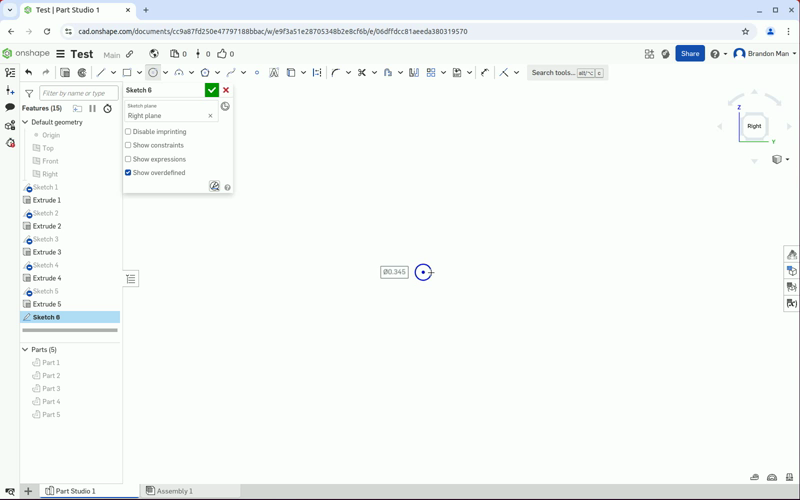
scroll(-6)
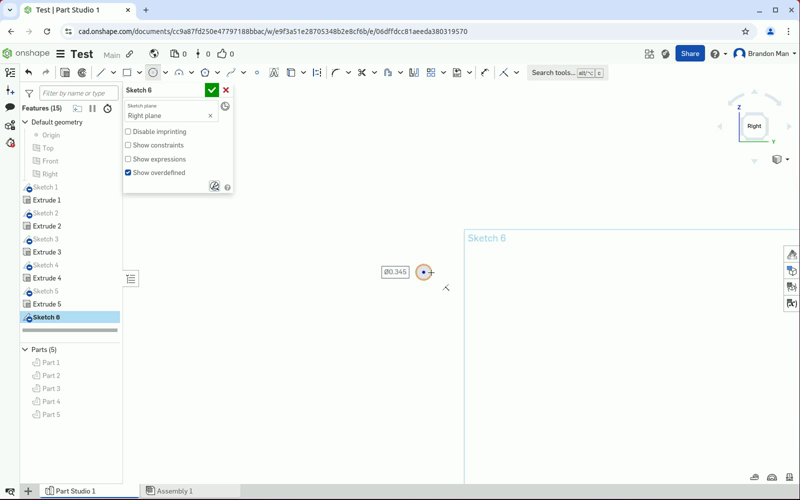
scroll(-6)
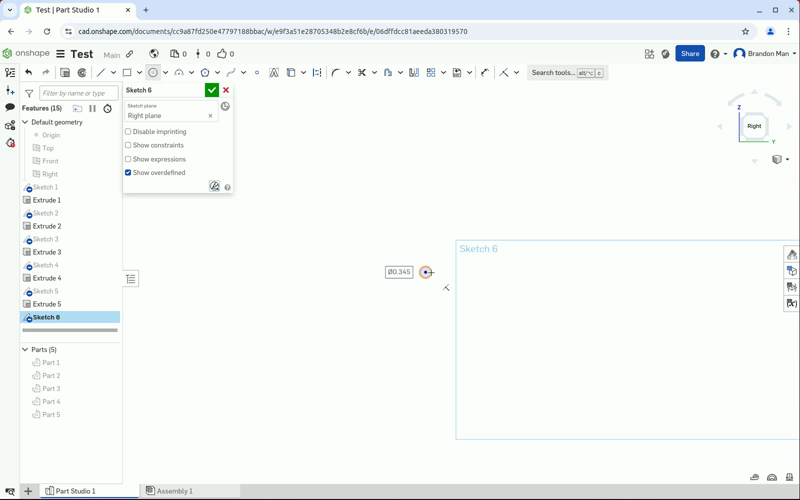
scroll(-6)
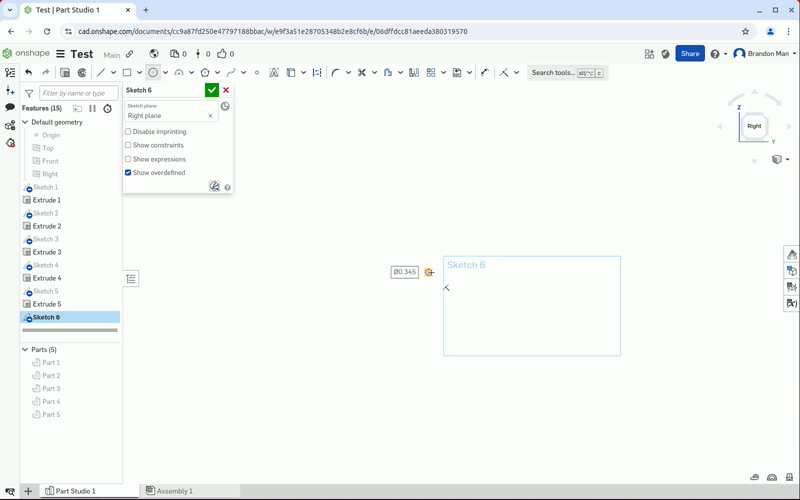
scroll(-6)
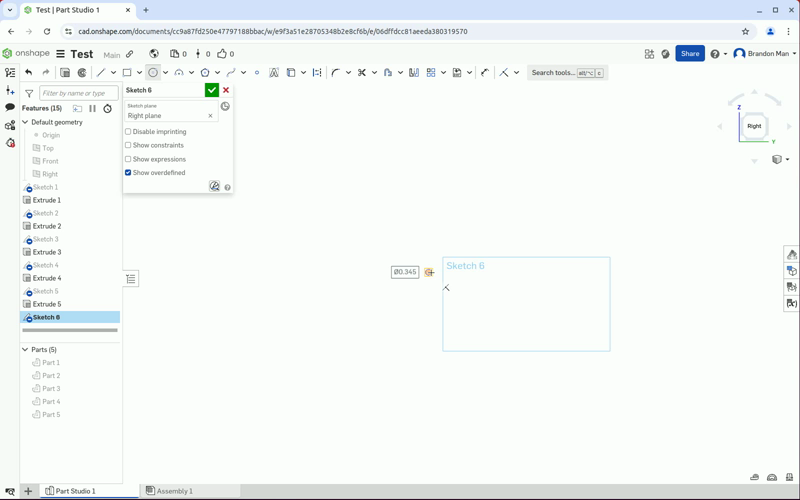
scroll(-6)
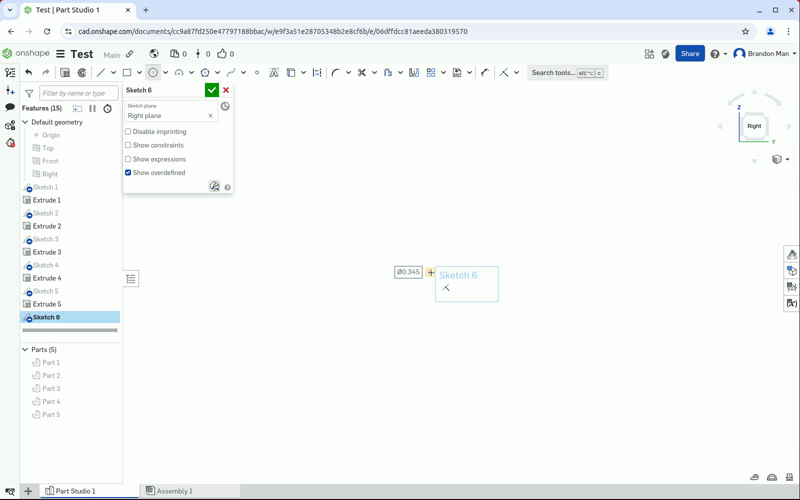
key(esc)
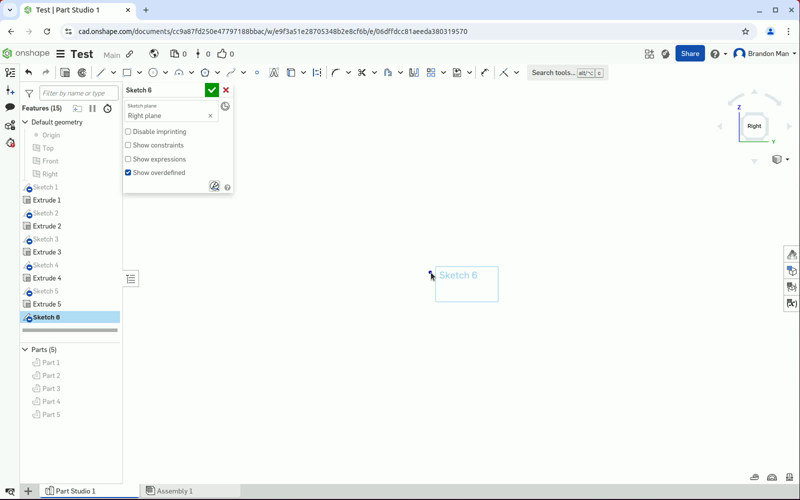
mouse_move(429, 272)
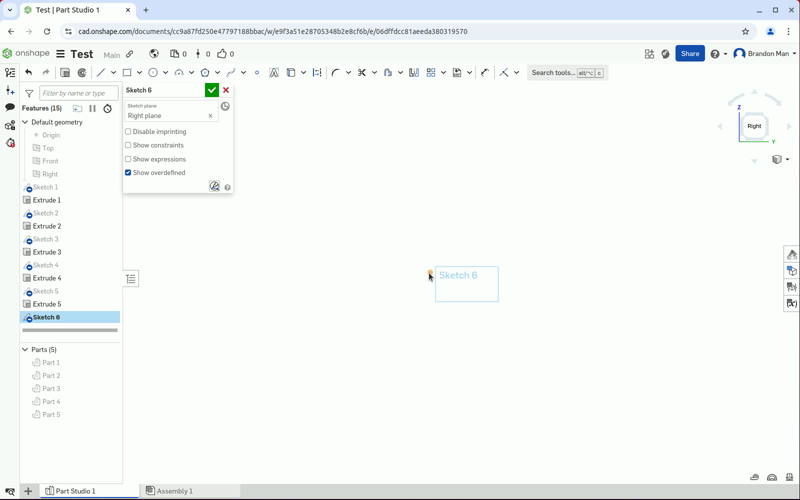
scroll(6)
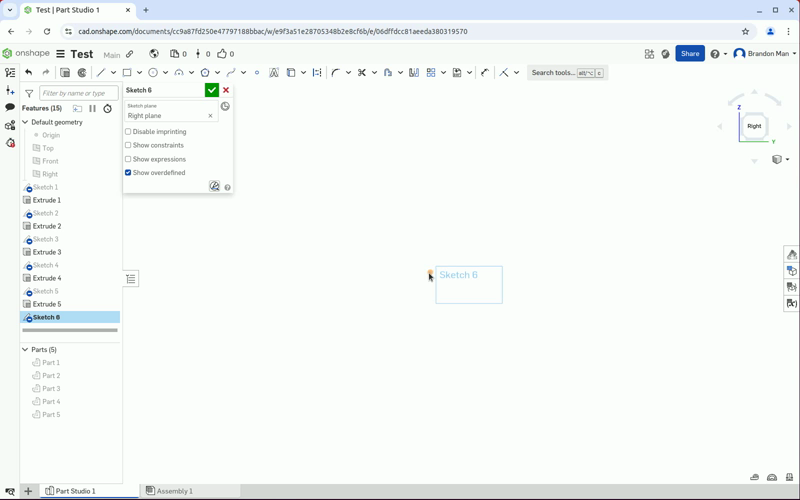
scroll(6)
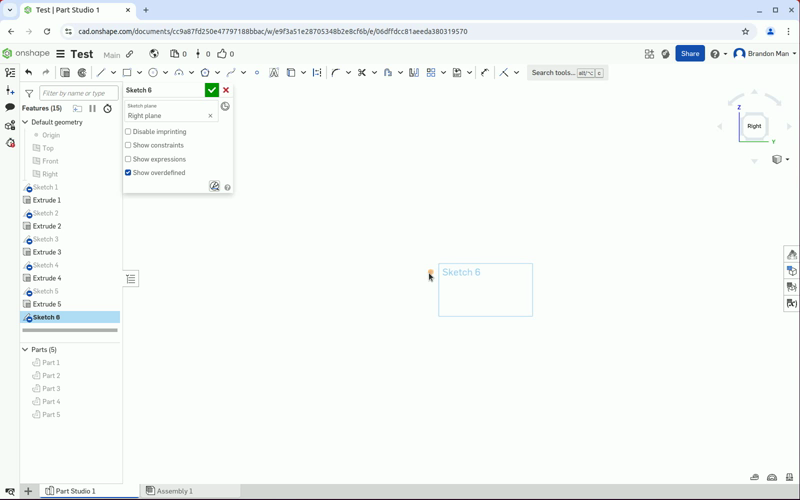
scroll(6)
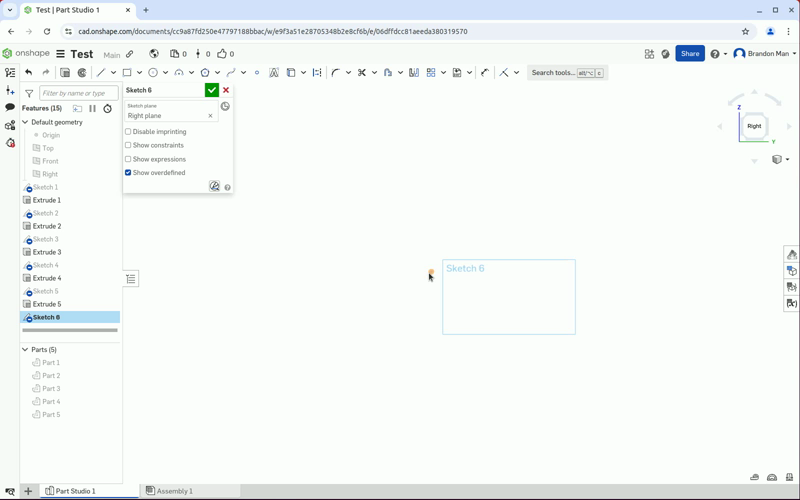
scroll(6)
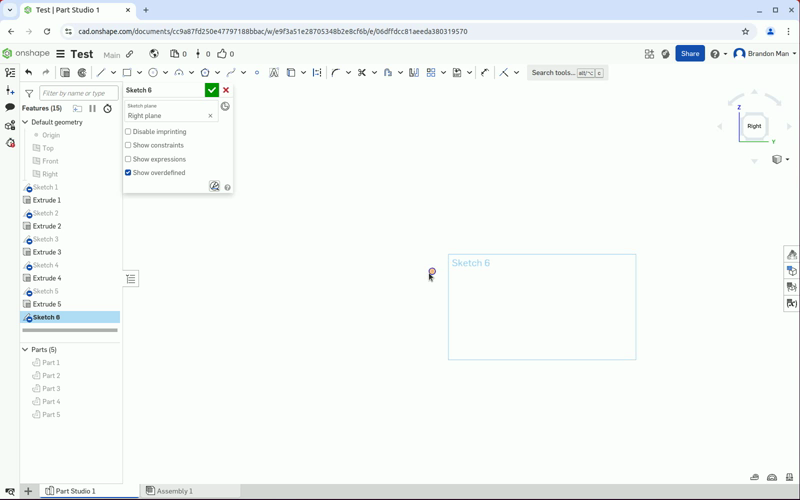
scroll(6)
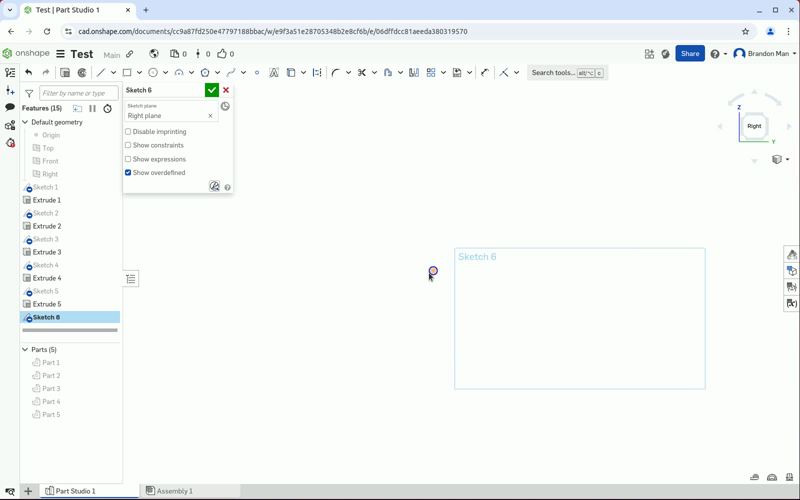
scroll(6)
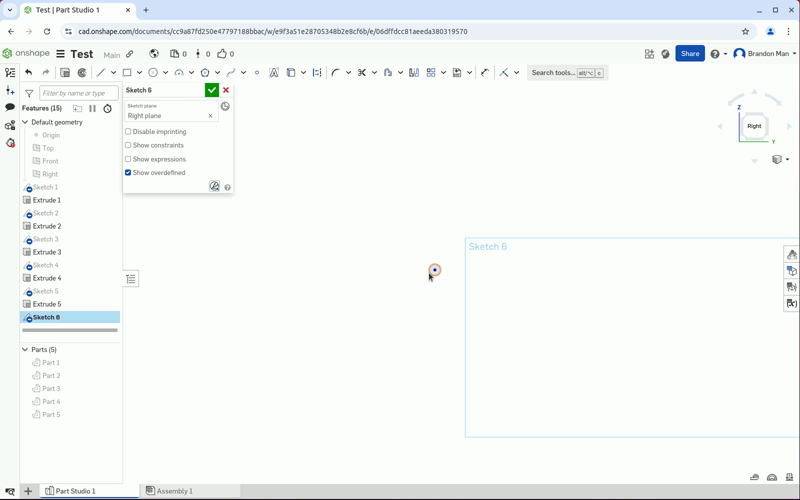
scroll(6)
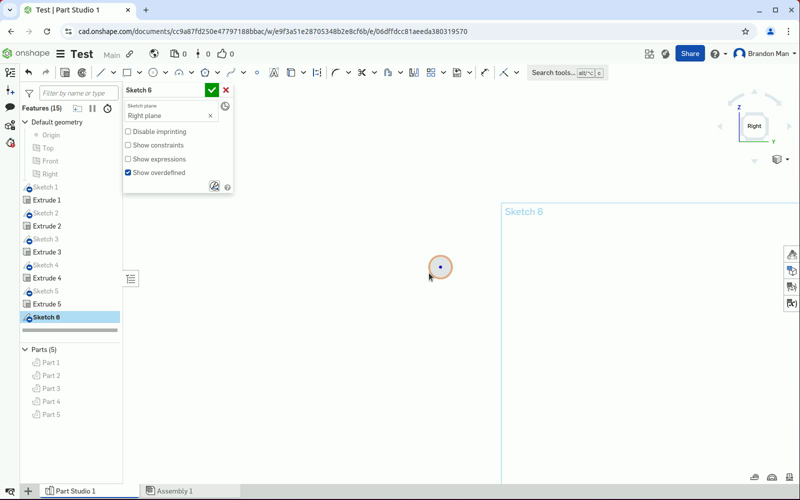
click(429, 272)
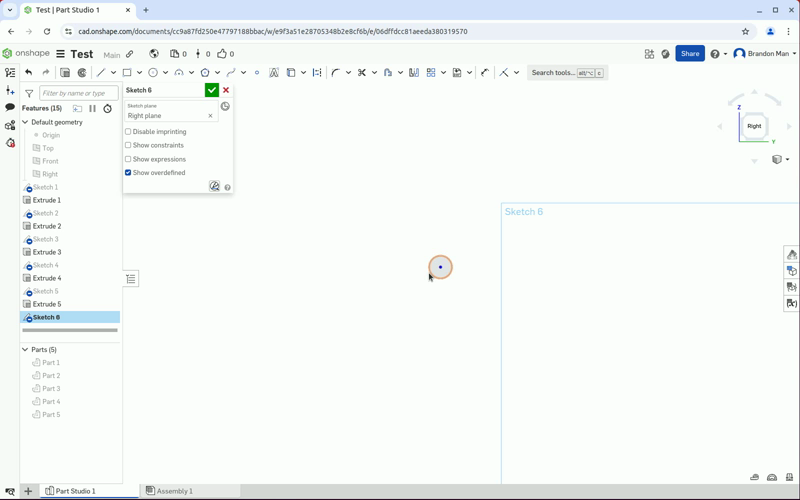
scroll(-6)
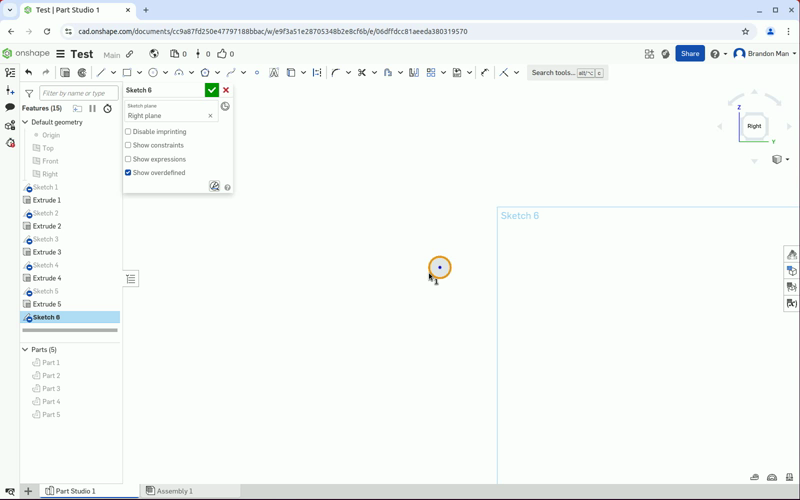
scroll(-6)
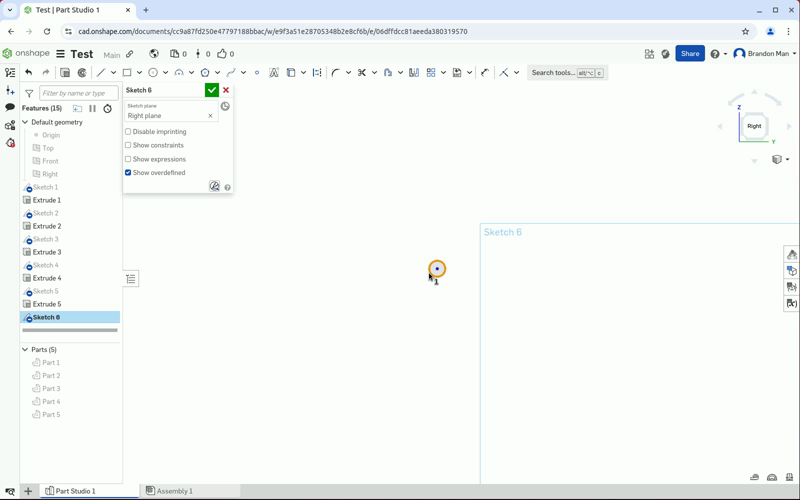
scroll(-6)
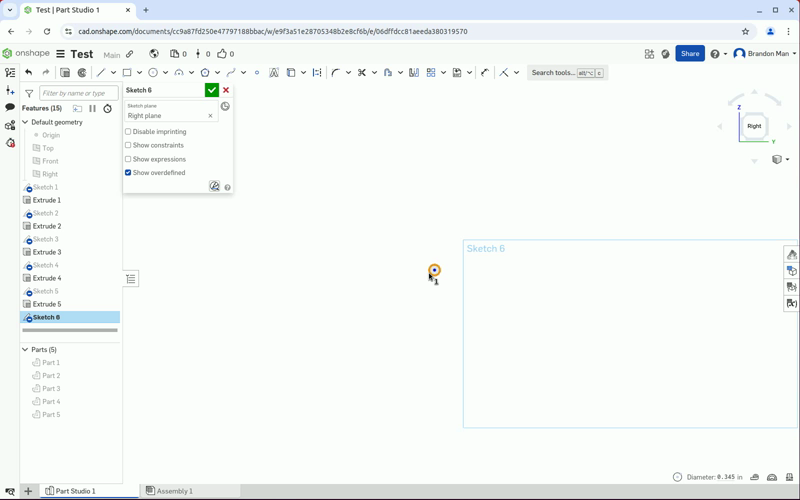
scroll(-6)
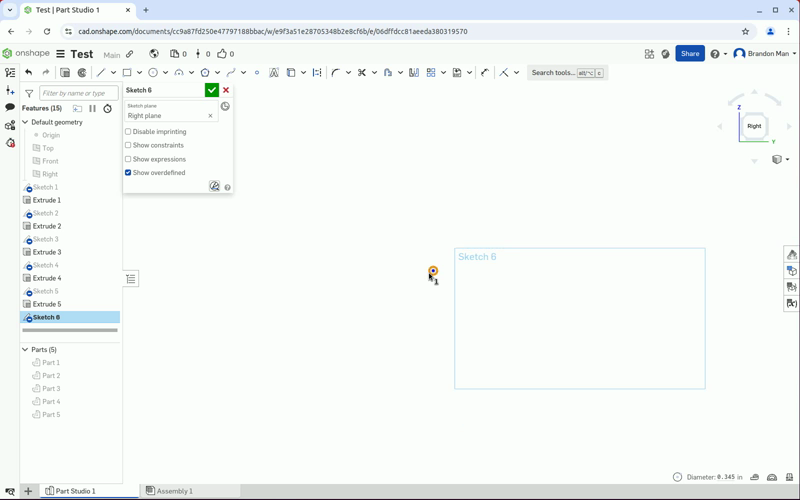
scroll(-6)
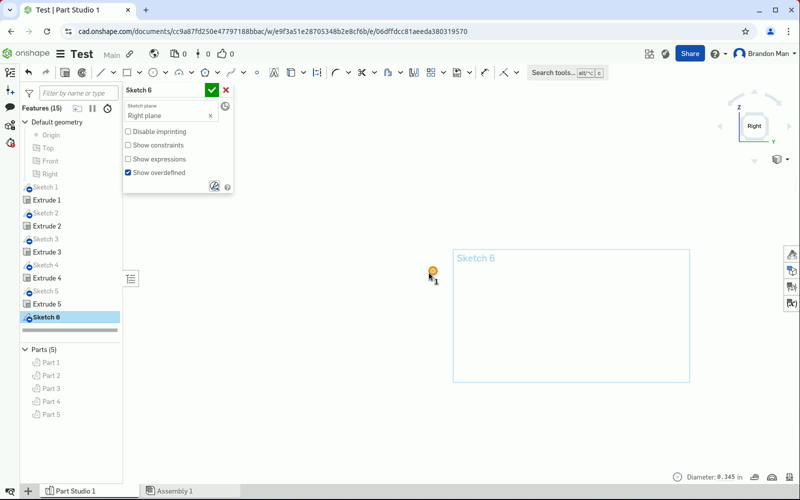
scroll(-6)
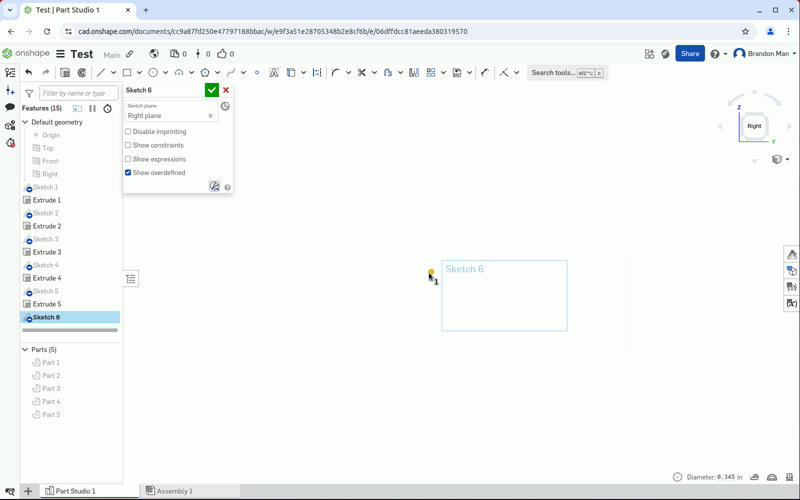
scroll(-6)
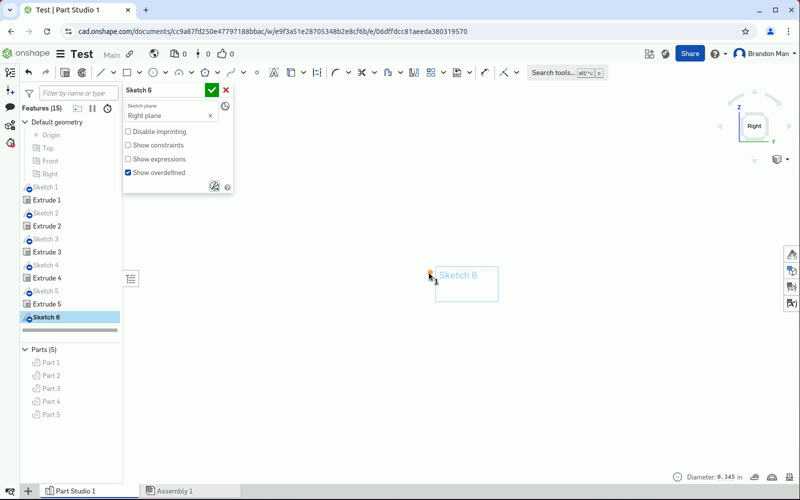
mouse_move(73, 352)
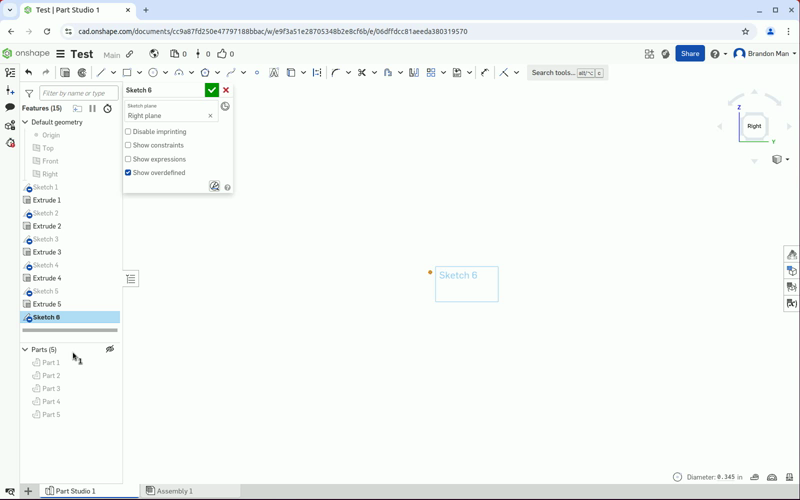
key(shift+y)
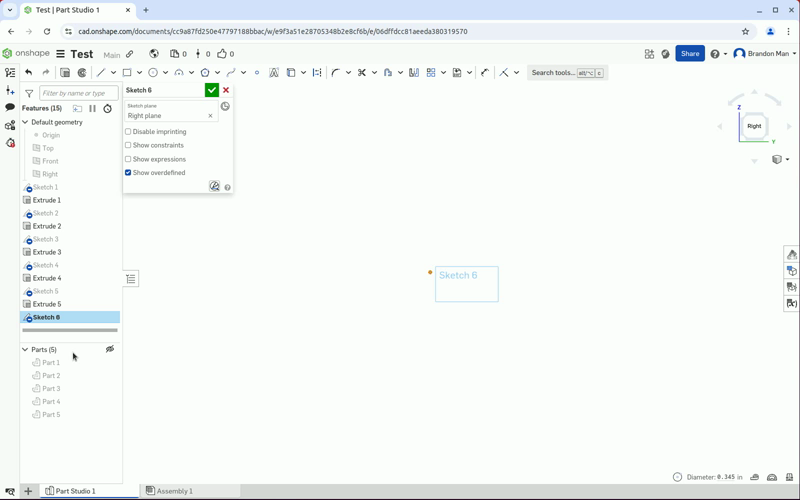
key(shift+e)
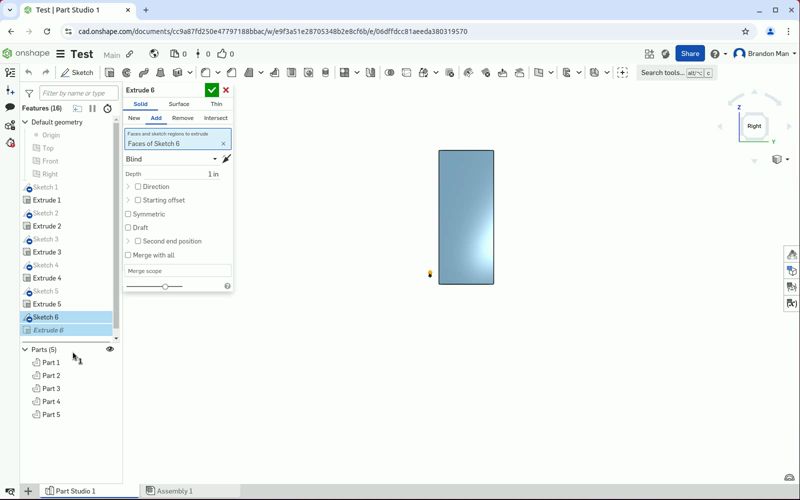
mouse_move(143, 106)
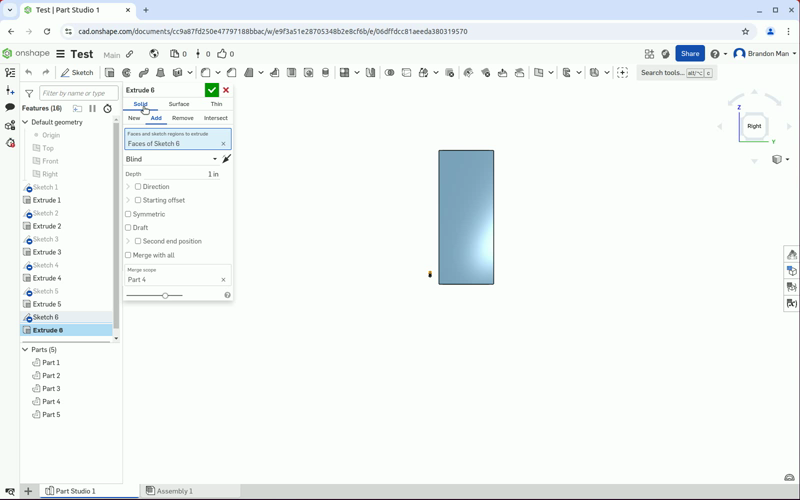
click(143, 106)
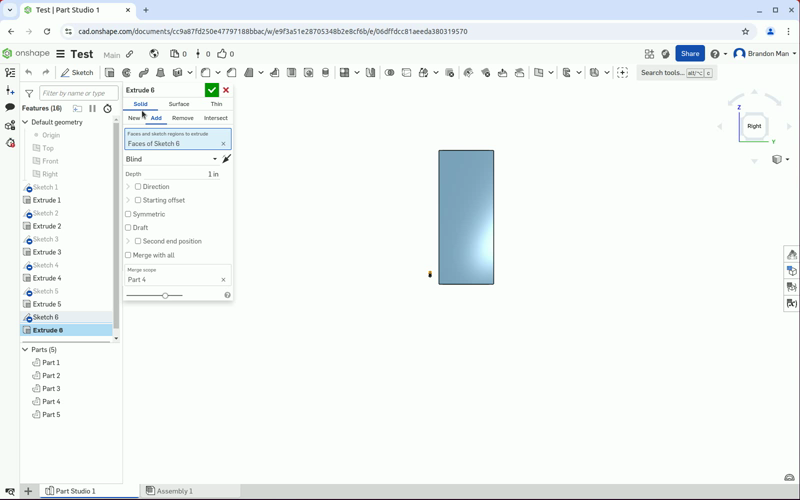
mouse_move(137, 120)
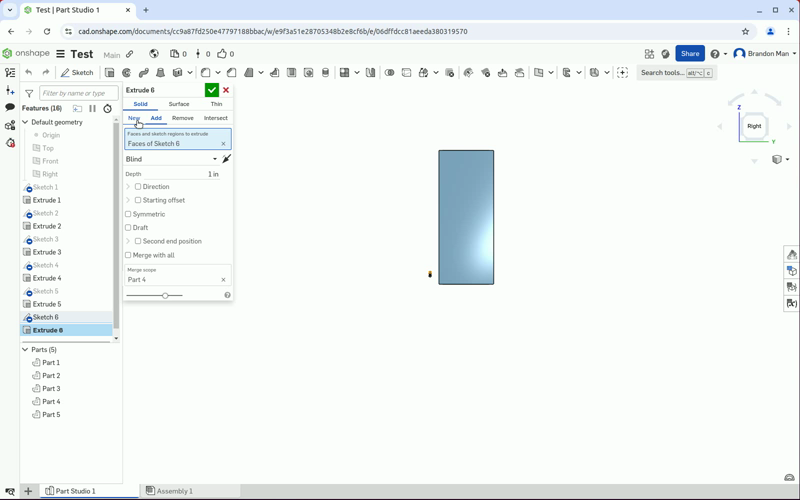
click(137, 120)
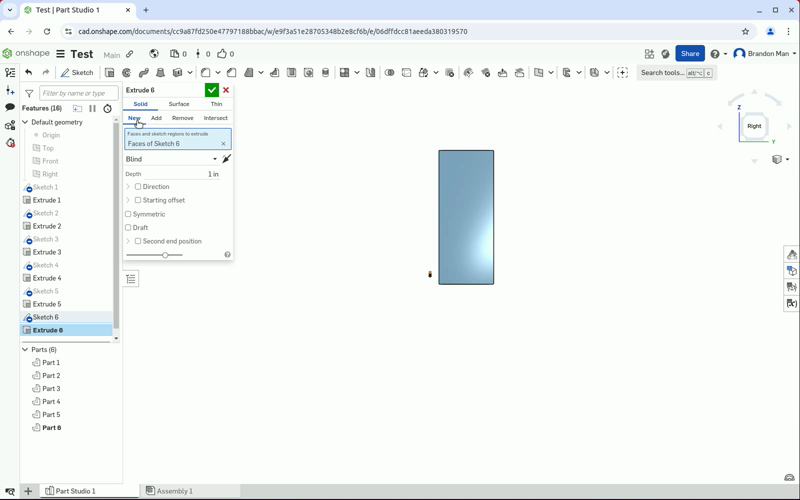
key(tab, 4)
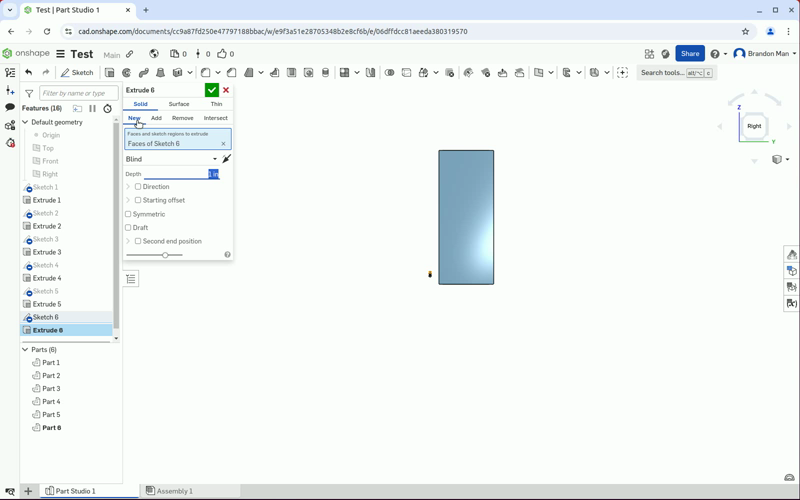
text(8.666)
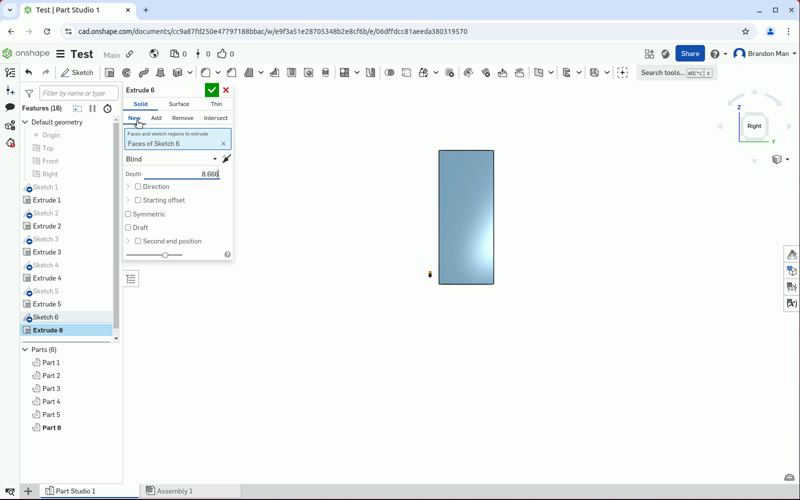
key(tab, 3)
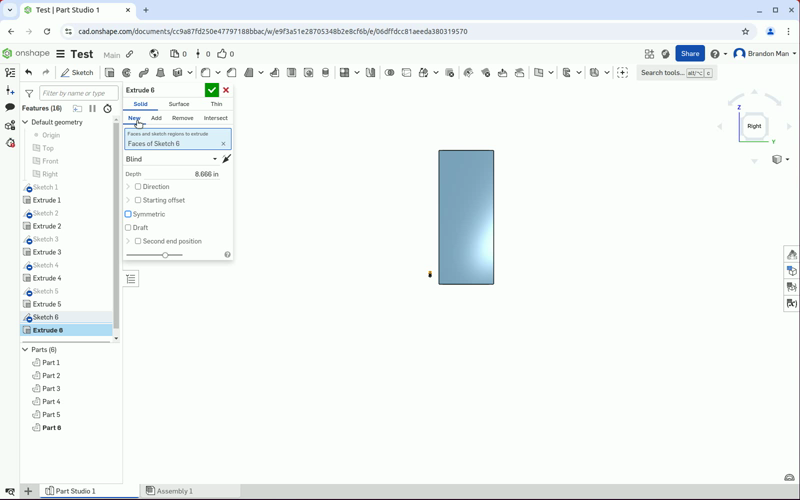
key(space)
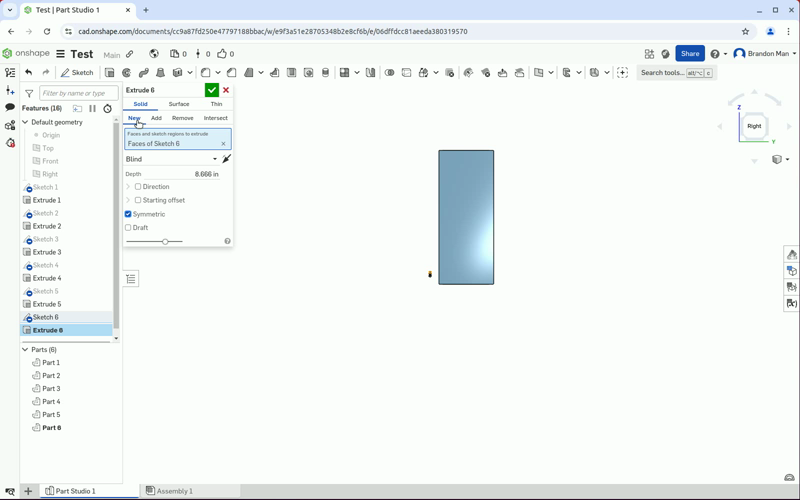
key(enter)
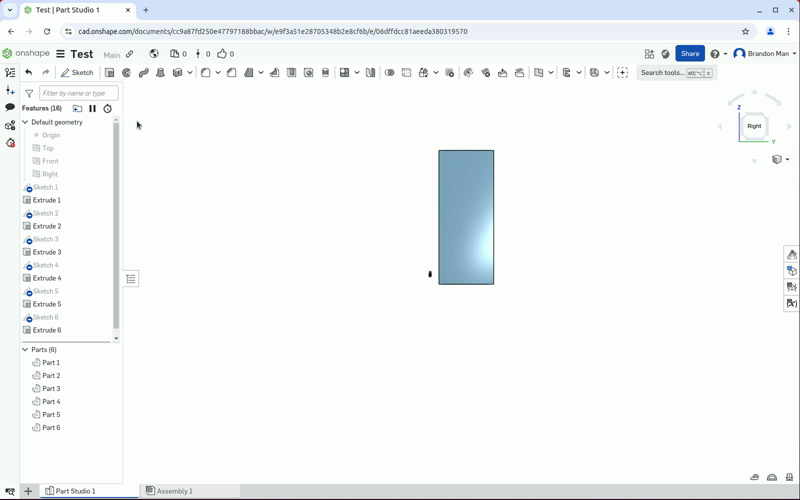
key(shift+h)
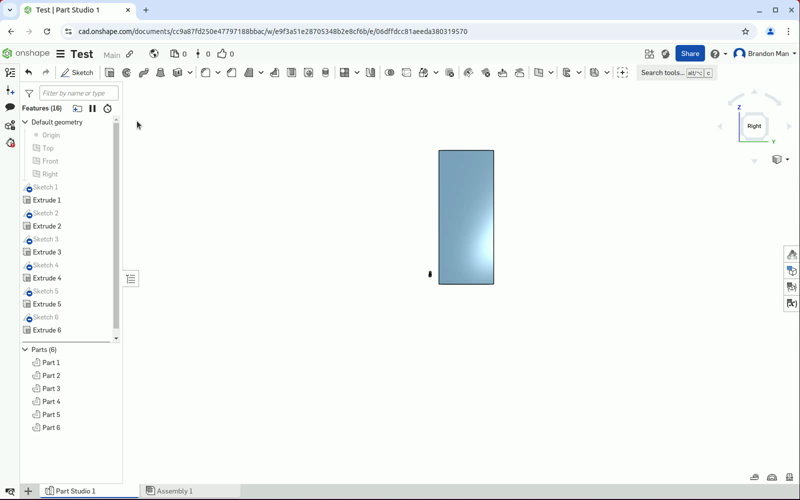
key(shift+h)
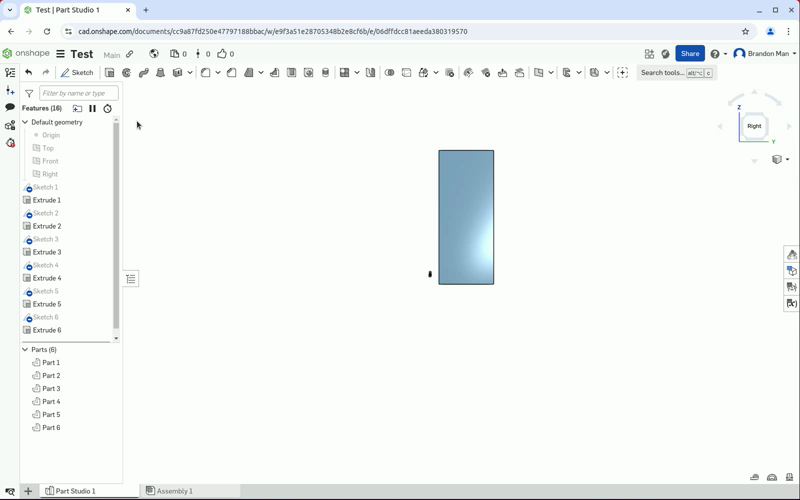
mouse_move(69, 189)
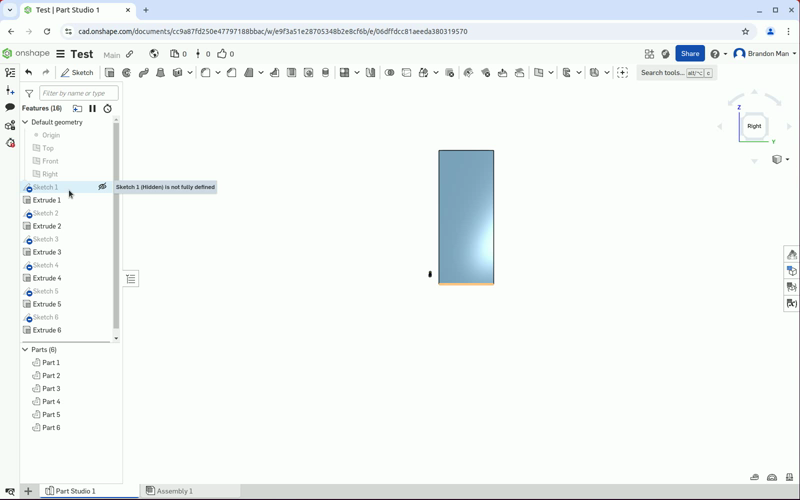
click(69, 189)
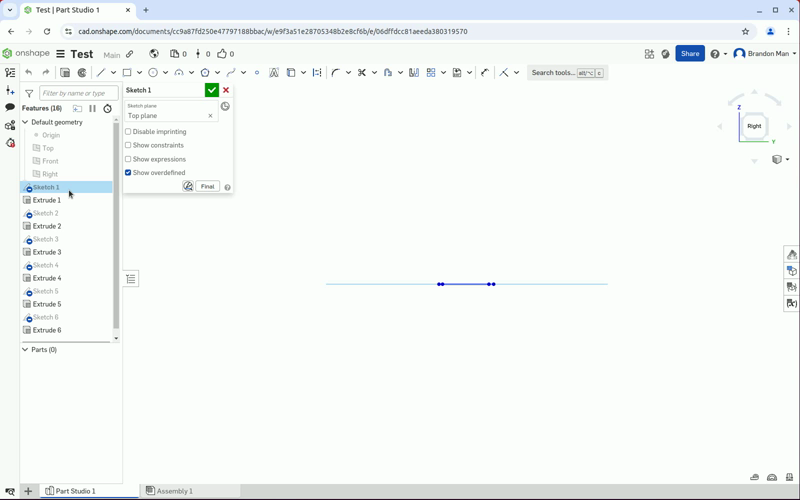
mouse_move(229, 92)
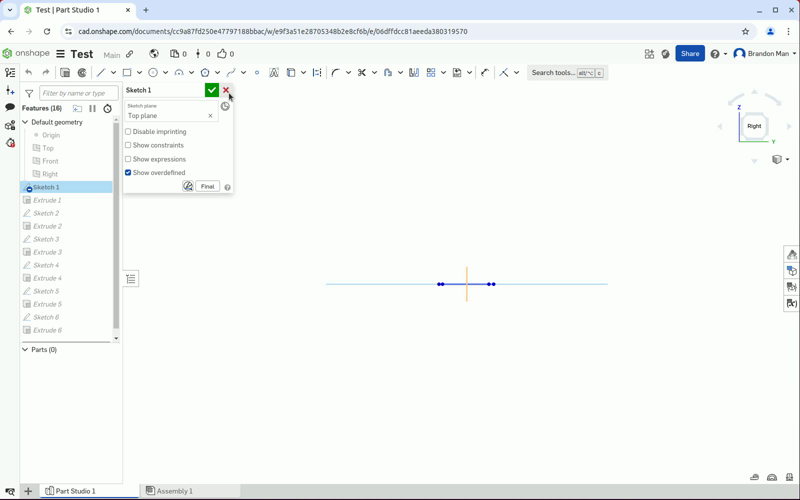
click(229, 92)
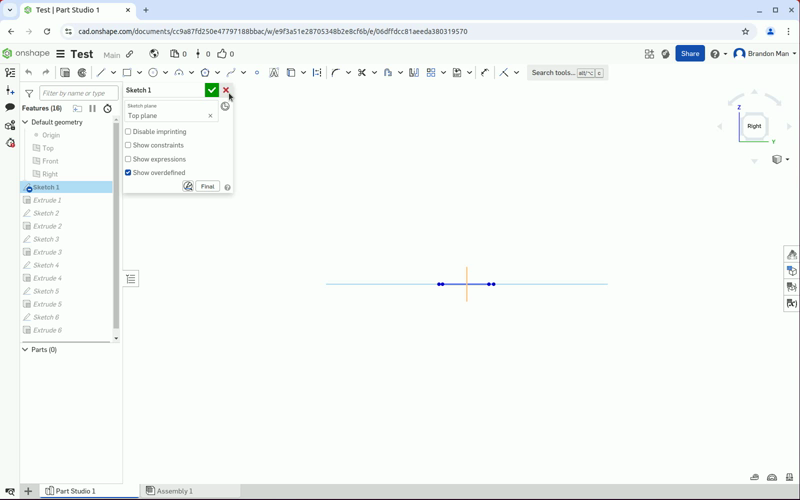
key(shift+s)
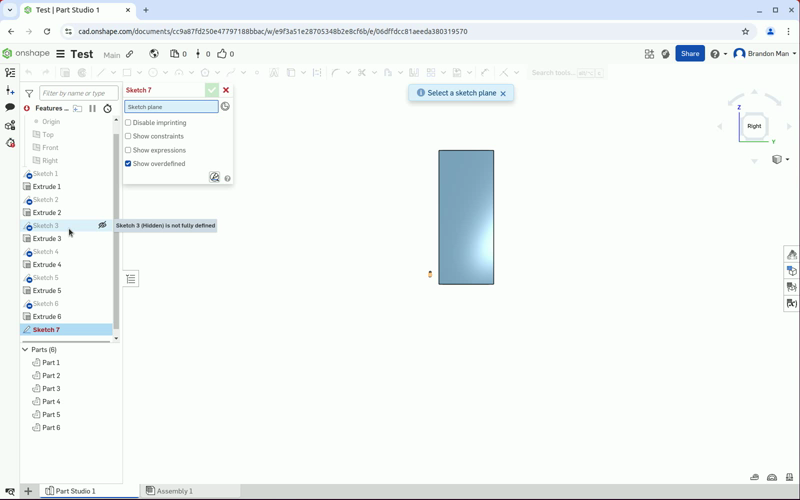
scroll(3)
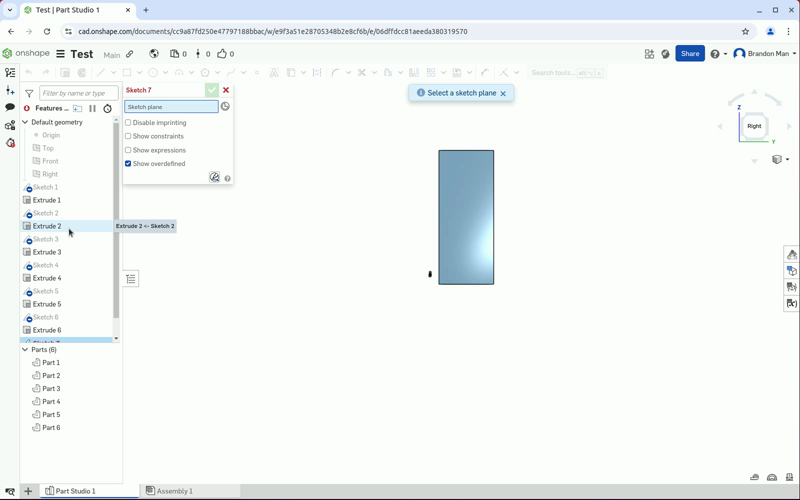
mouse_move(69, 176)
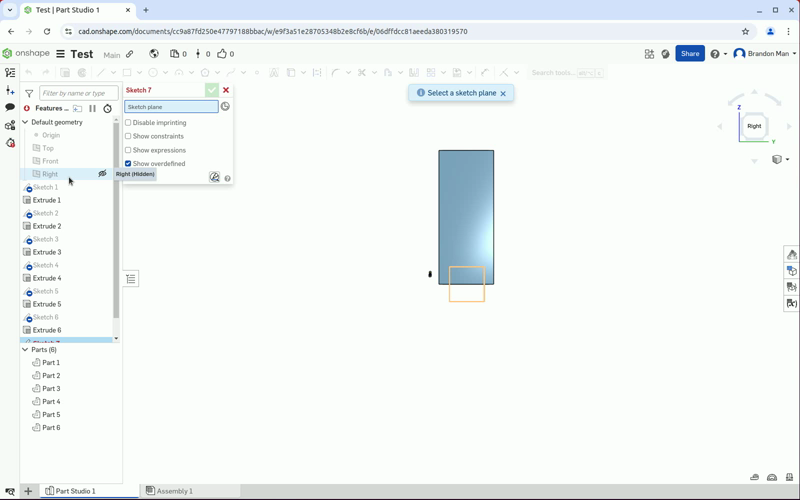
click(69, 176)
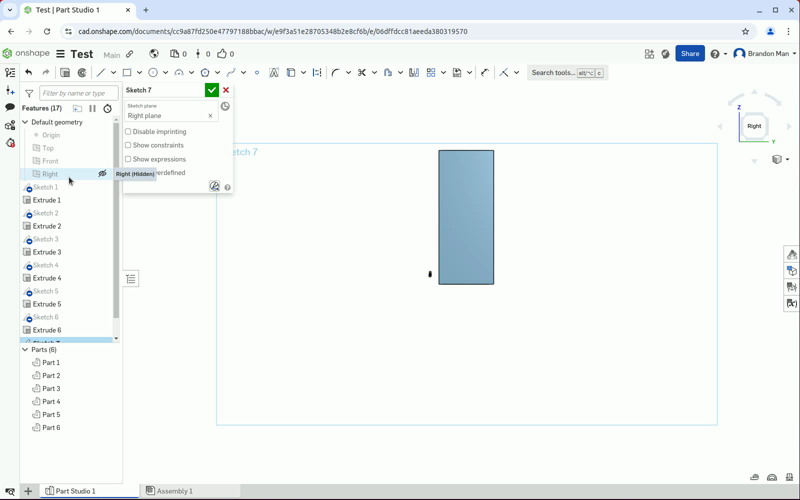
mouse_move(73, 352)
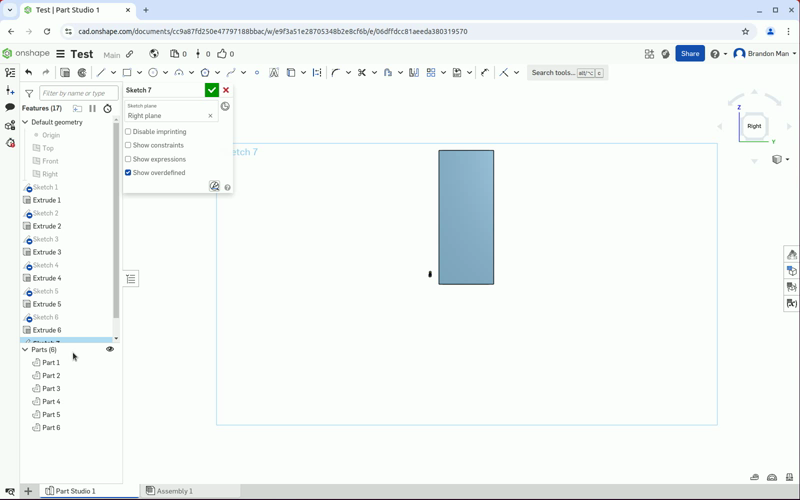
key(y)
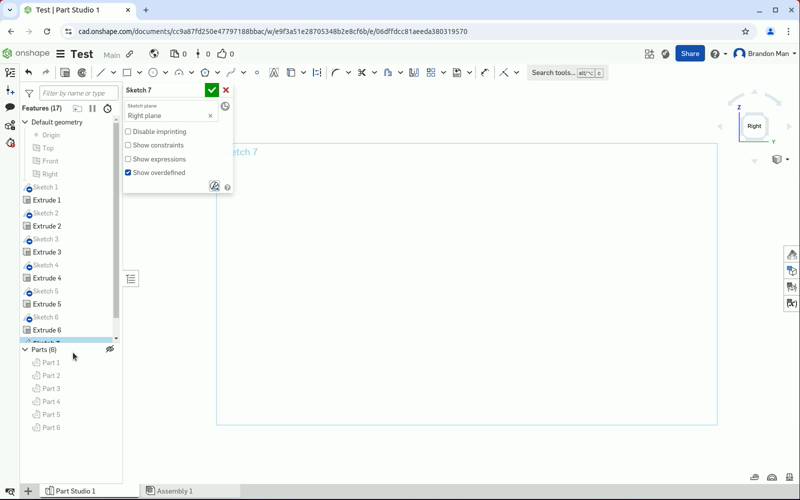
key(c)
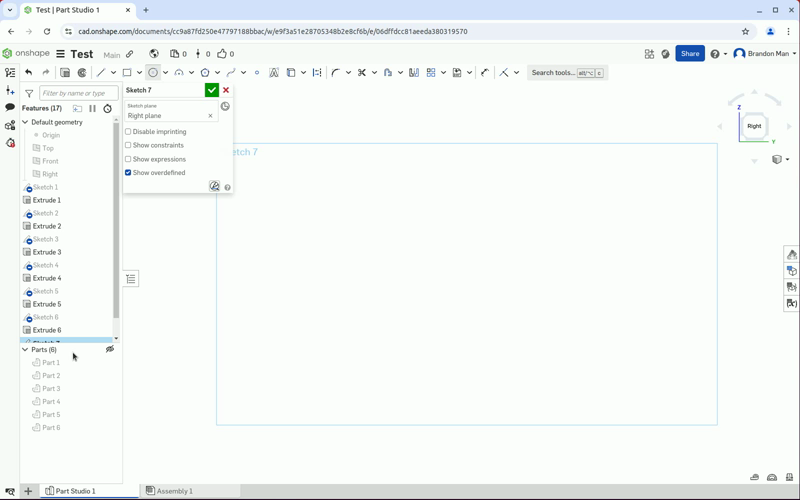
key_down(shift)
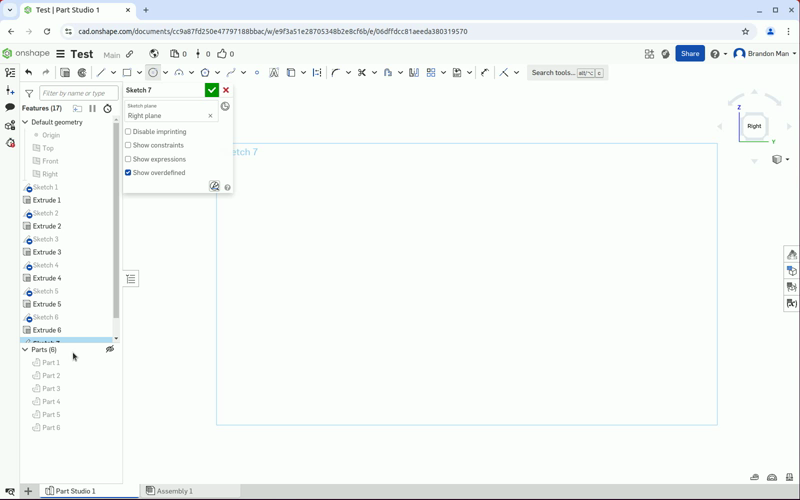
mouse_move(430, 272)
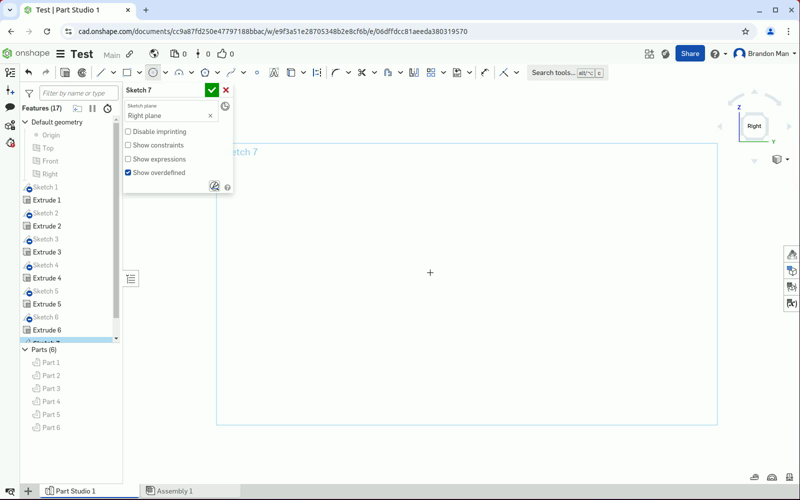
click(430, 272)
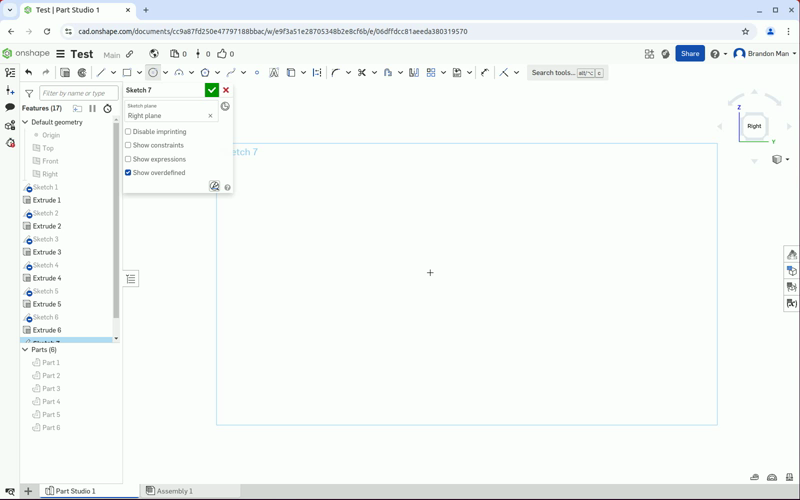
key_up(shift)
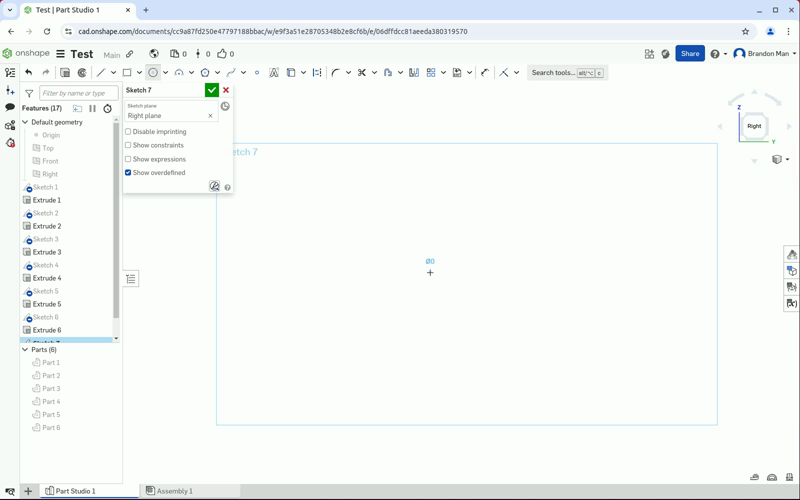
mouse_move(431, 272)
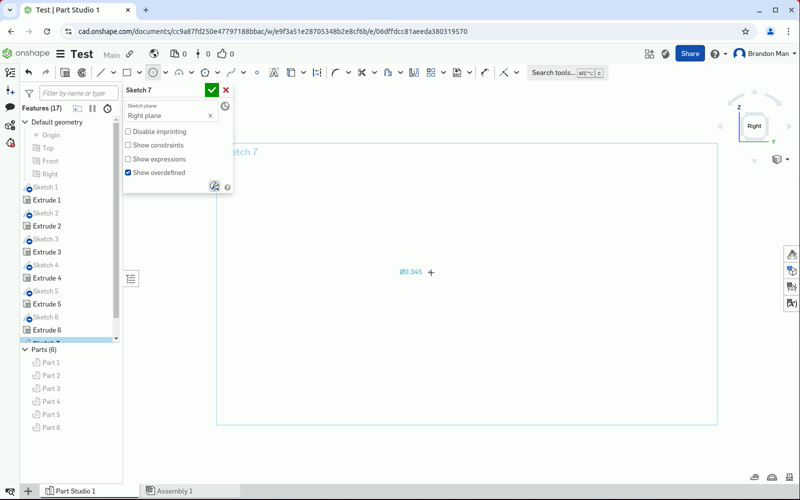
scroll(6)
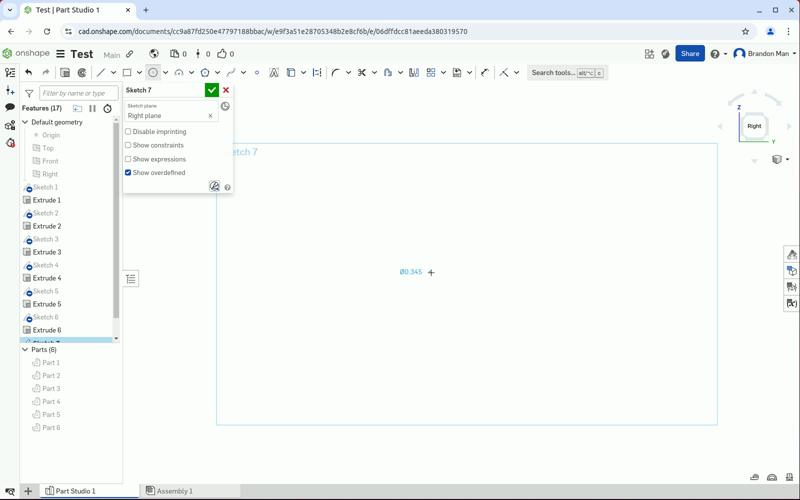
scroll(6)
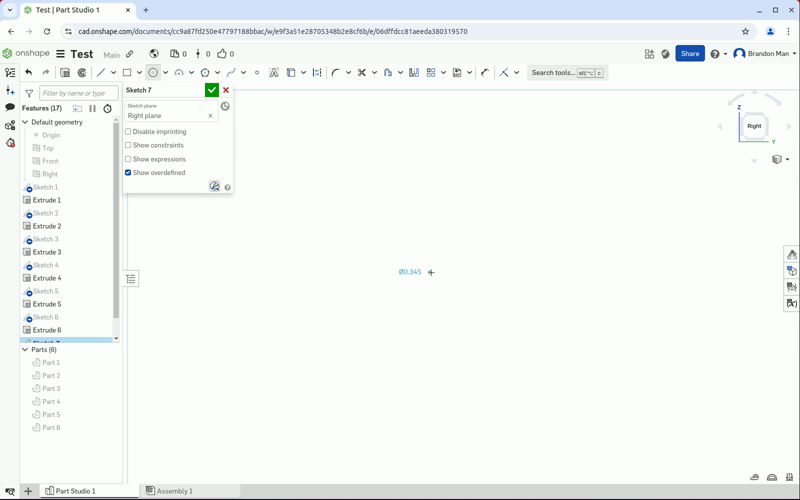
scroll(6)
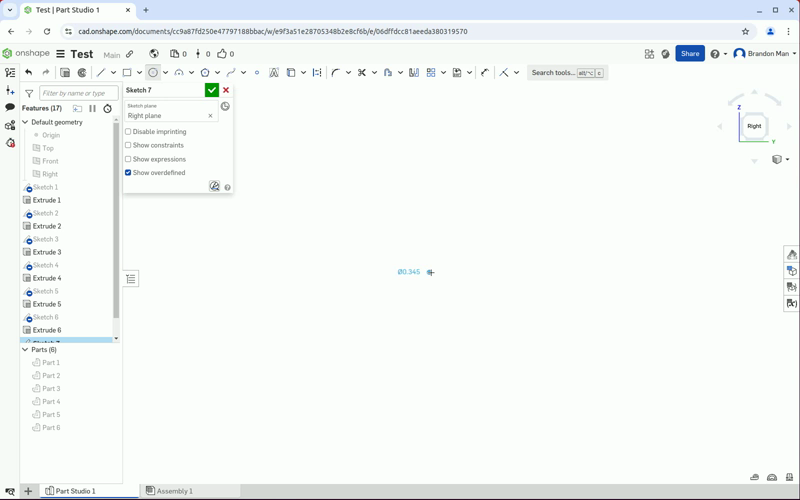
scroll(6)
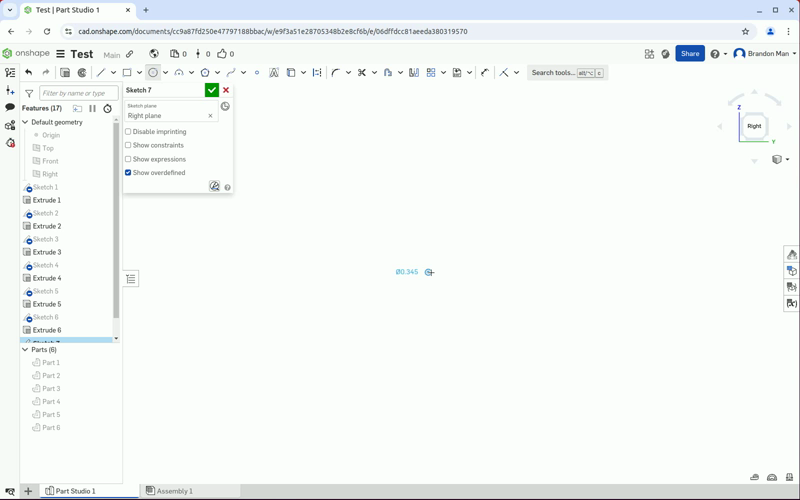
scroll(6)
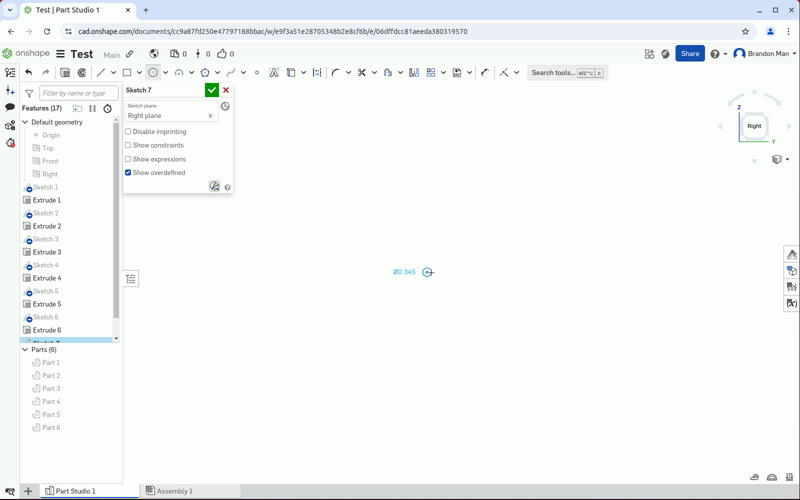
scroll(6)
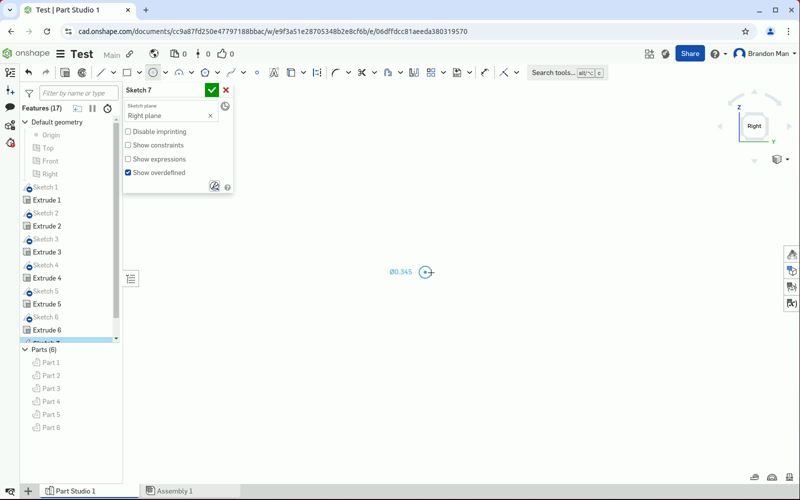
scroll(6)
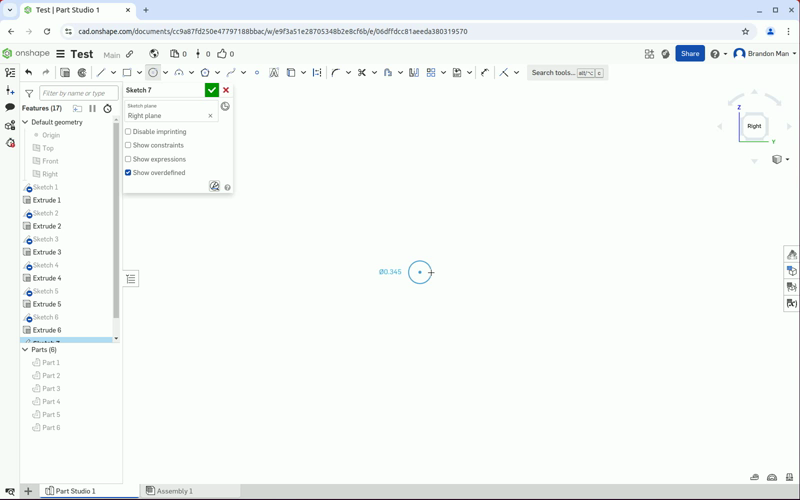
click(431, 272)
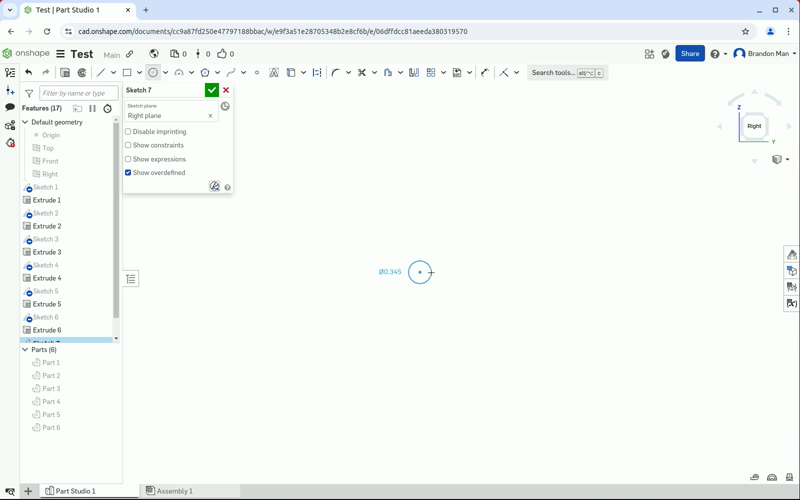
scroll(-6)
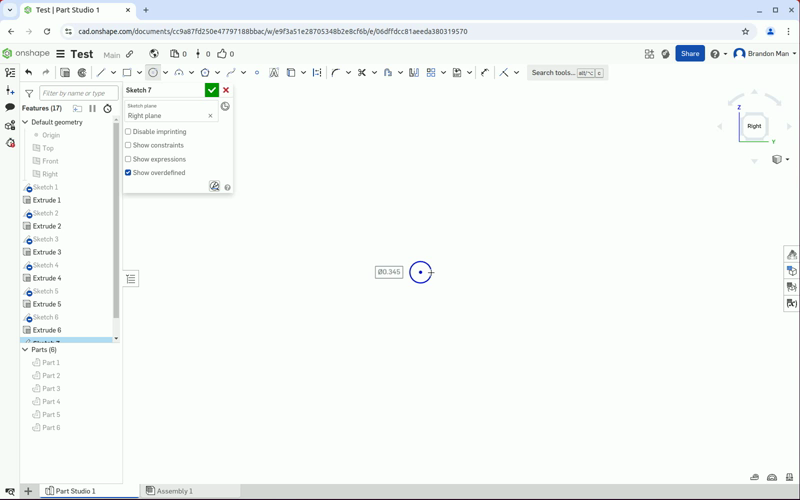
scroll(-6)
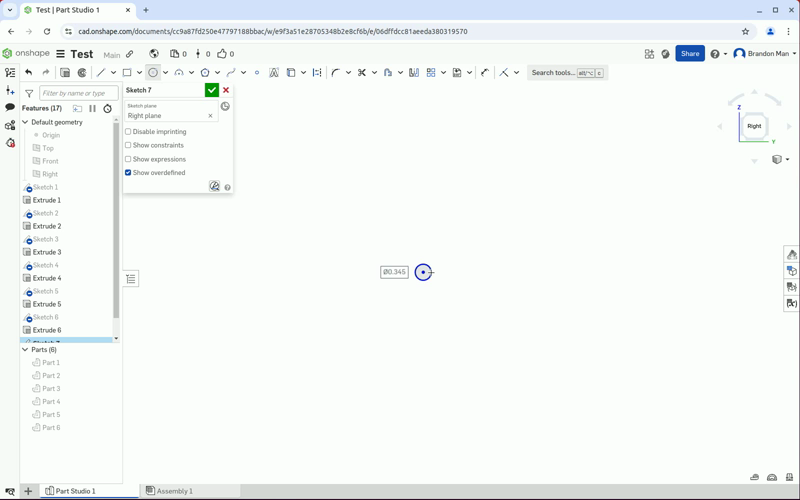
scroll(-6)
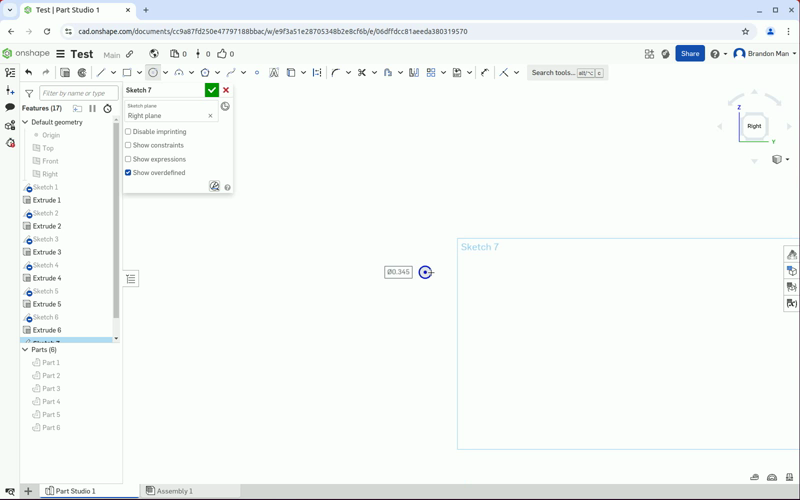
scroll(-6)
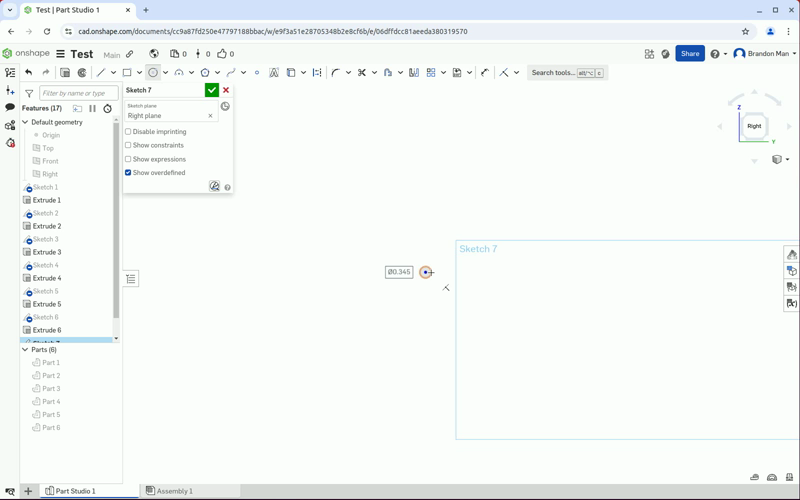
scroll(-6)
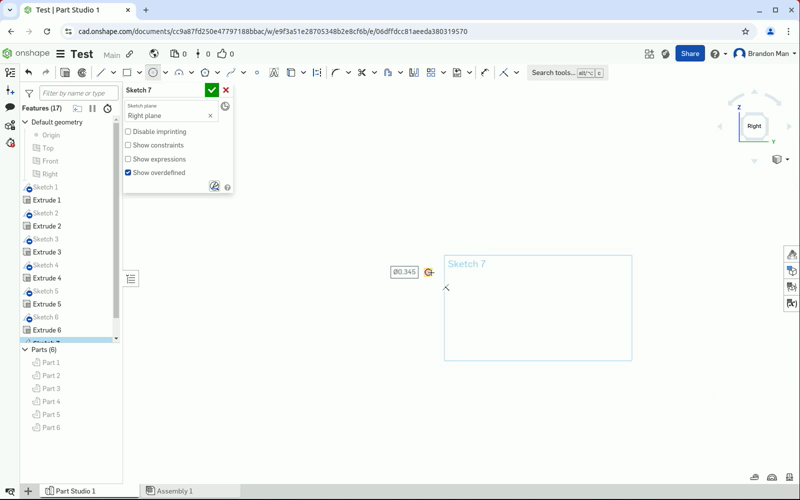
scroll(-6)
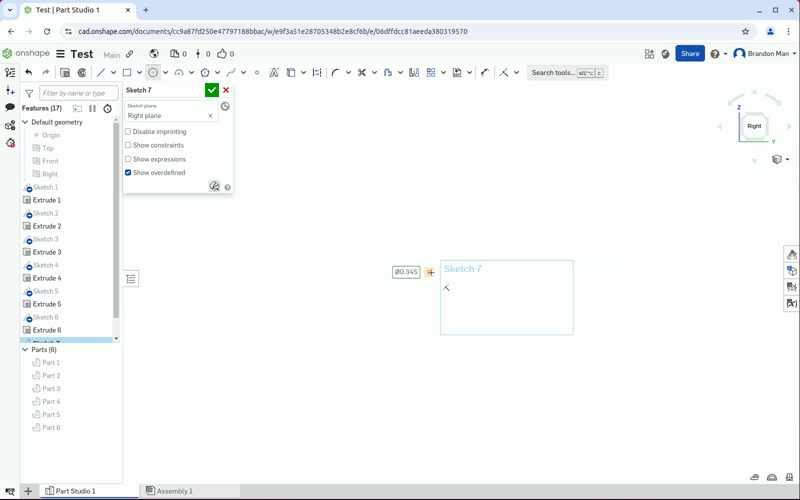
scroll(-6)
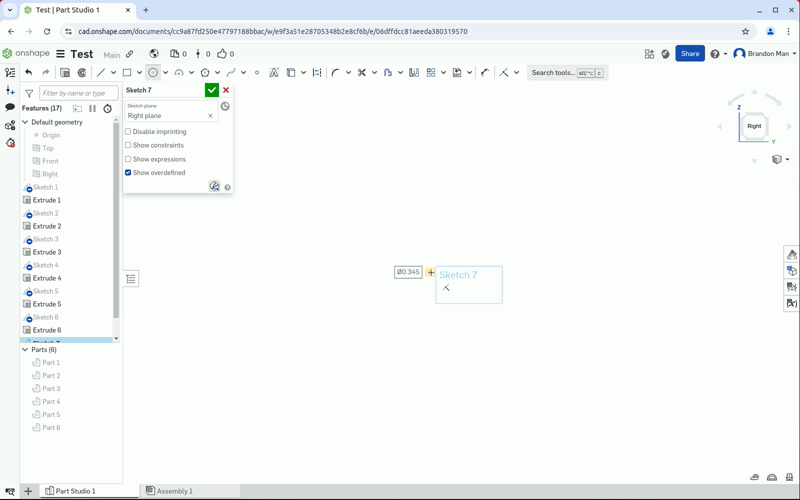
key(esc)
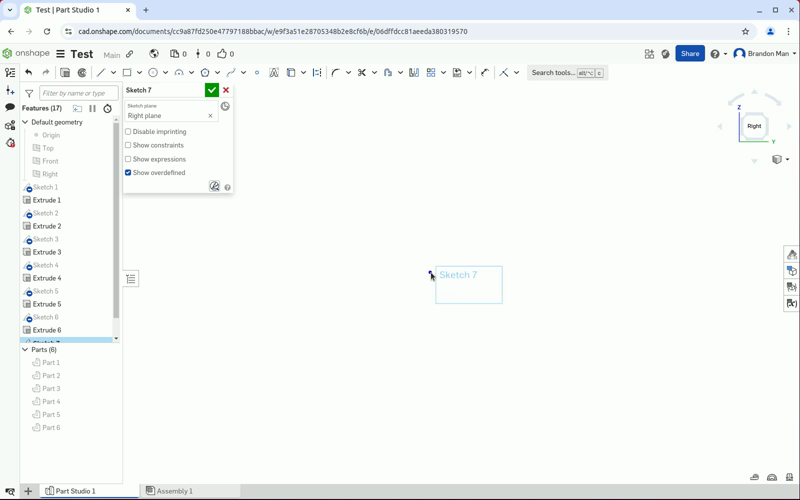
mouse_move(430, 272)
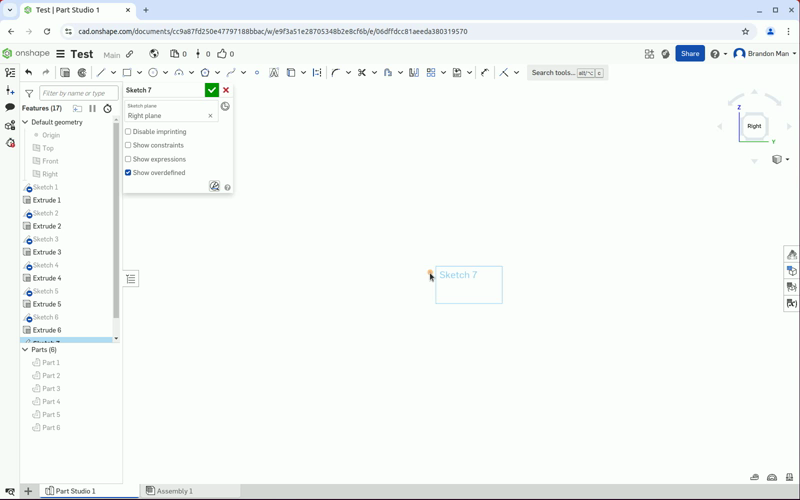
scroll(6)
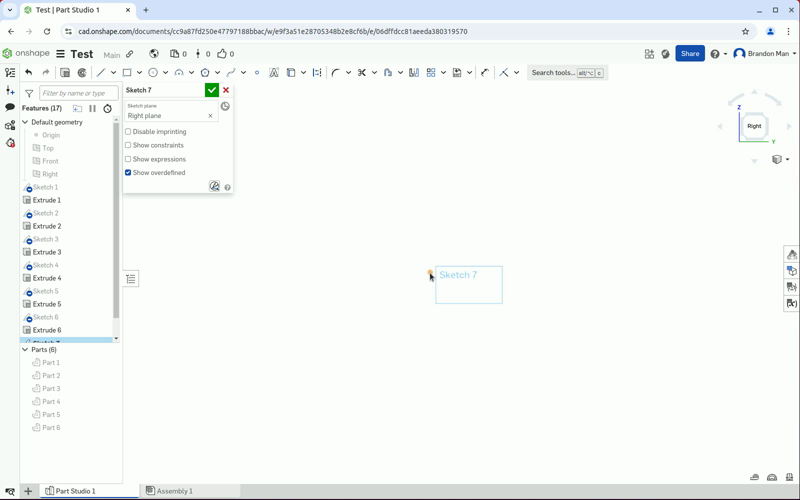
scroll(6)
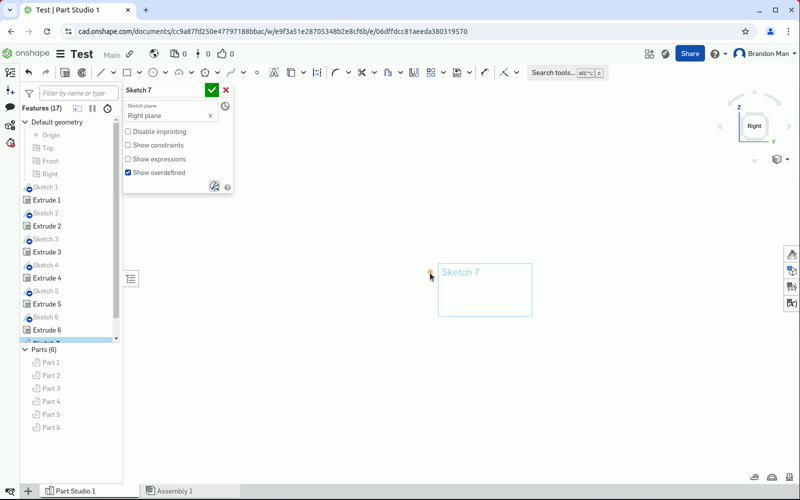
scroll(6)
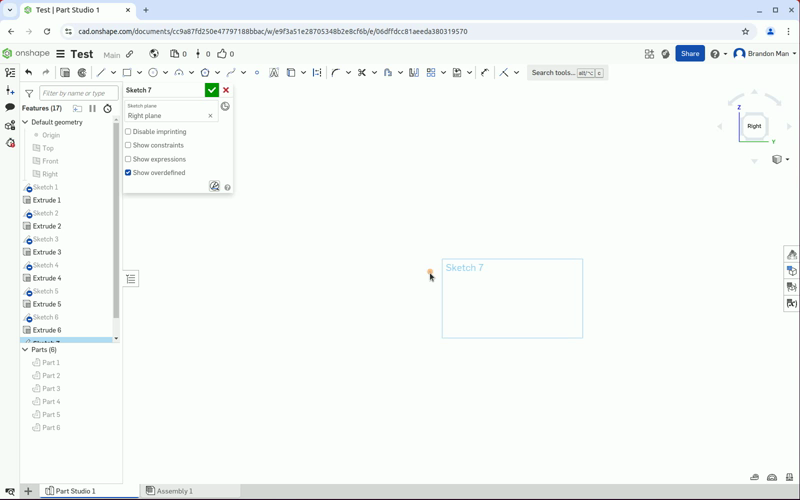
scroll(6)
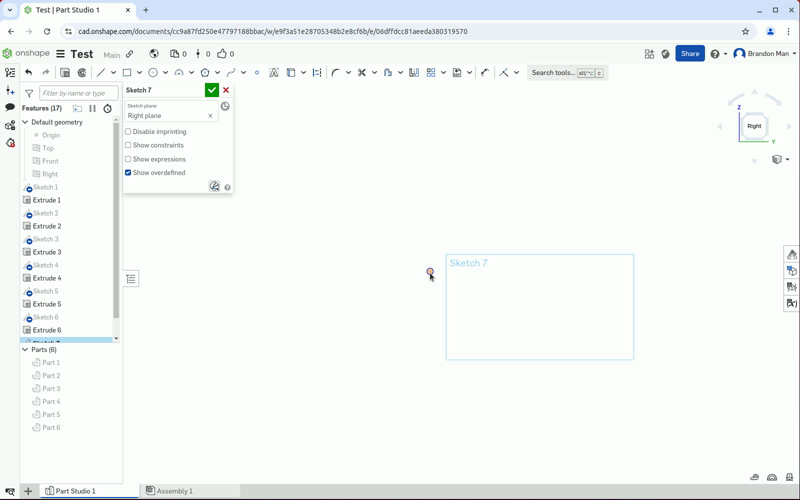
scroll(6)
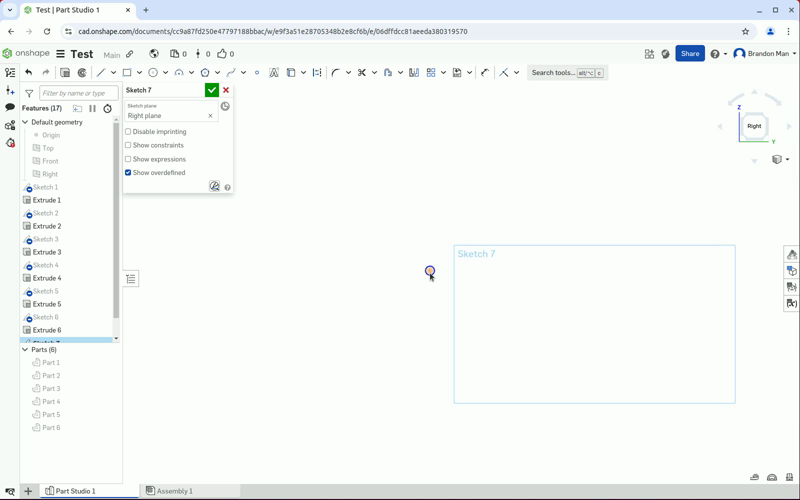
scroll(6)
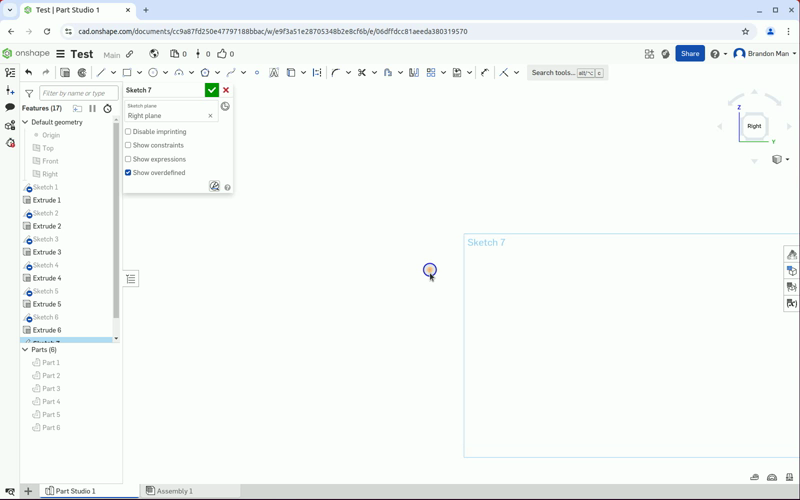
scroll(6)
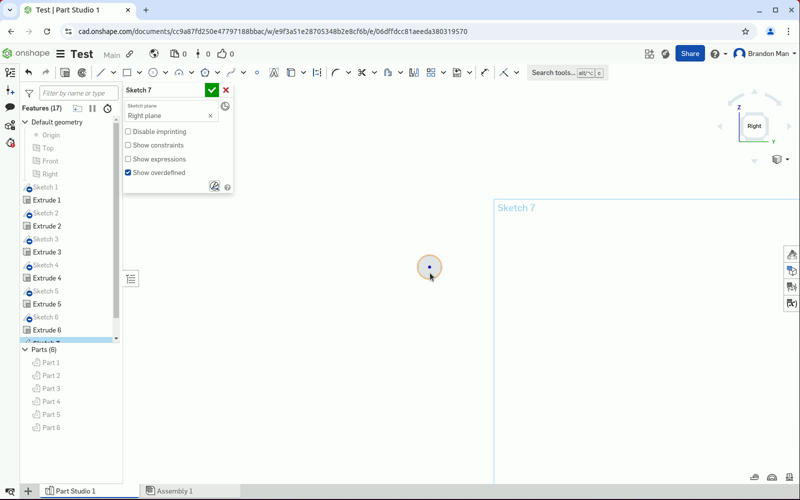
click(430, 272)
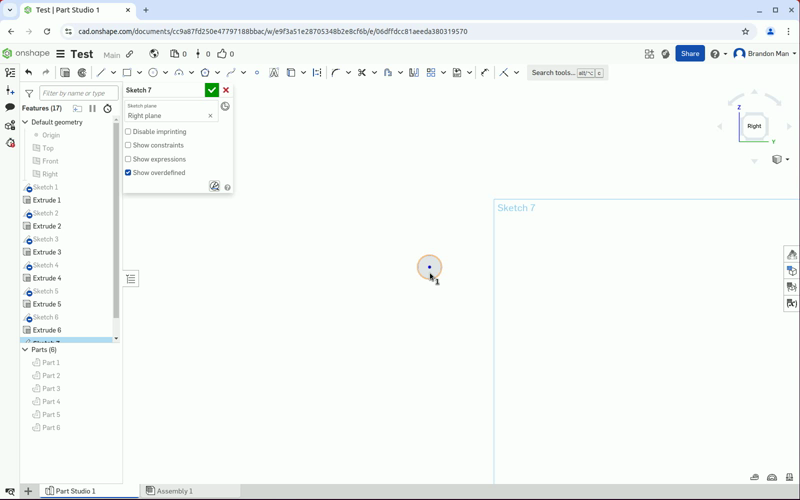
scroll(-6)
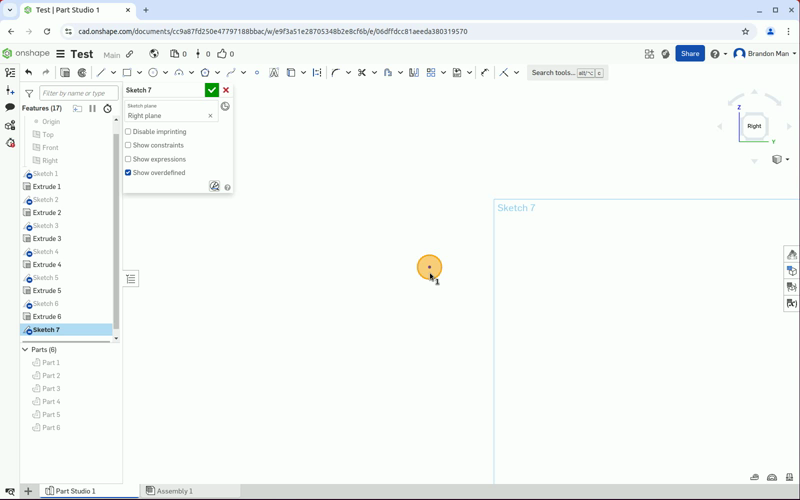
scroll(-6)
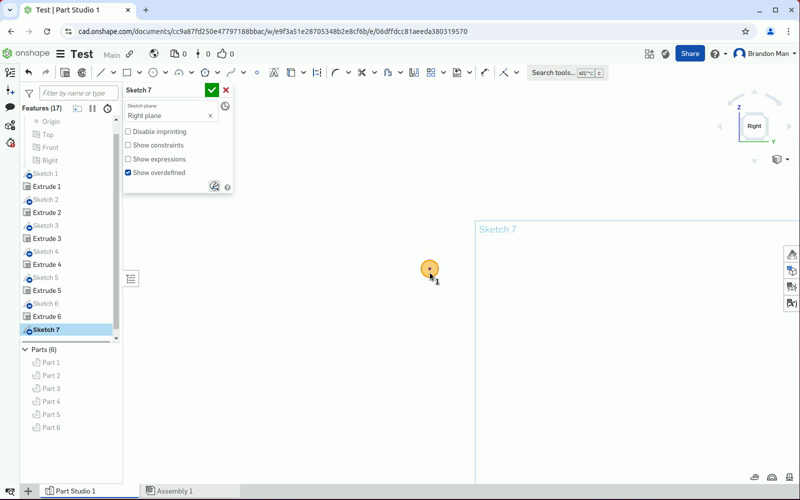
scroll(-6)
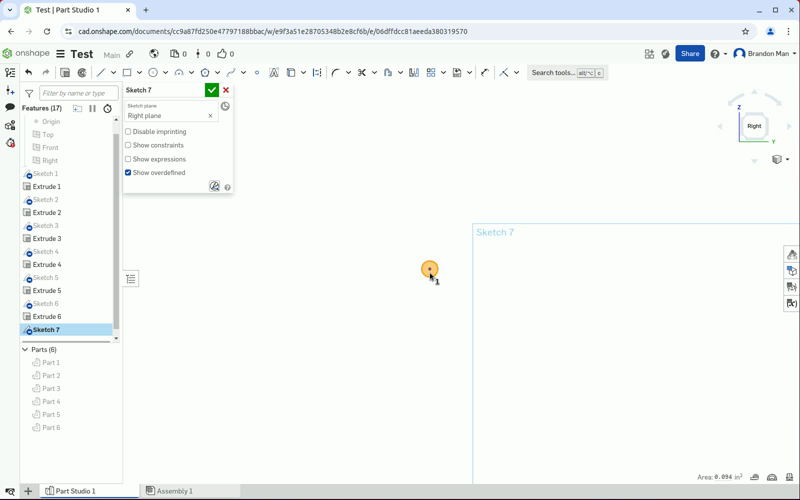
scroll(-6)
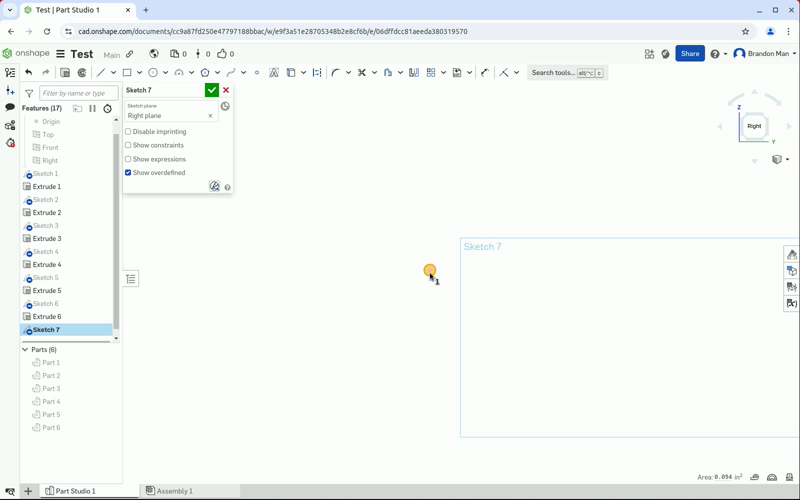
scroll(-6)
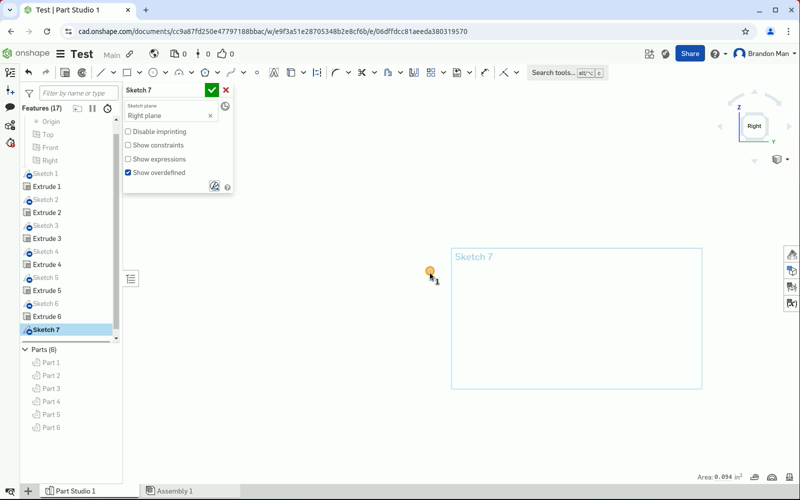
scroll(-6)
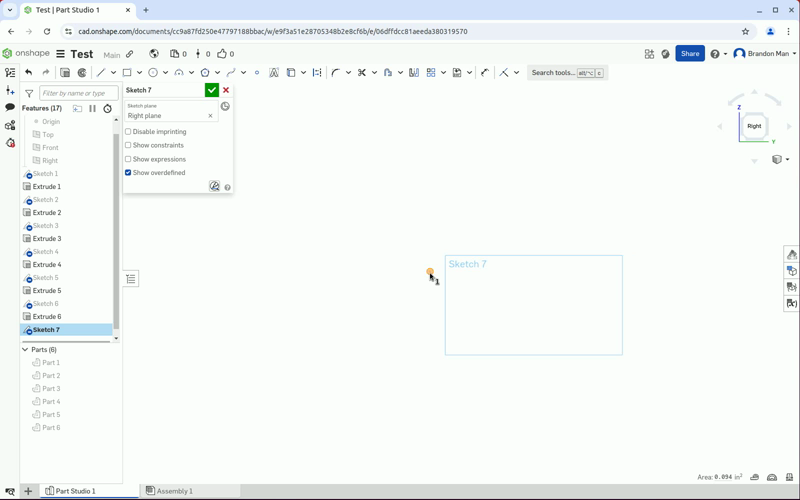
scroll(-6)
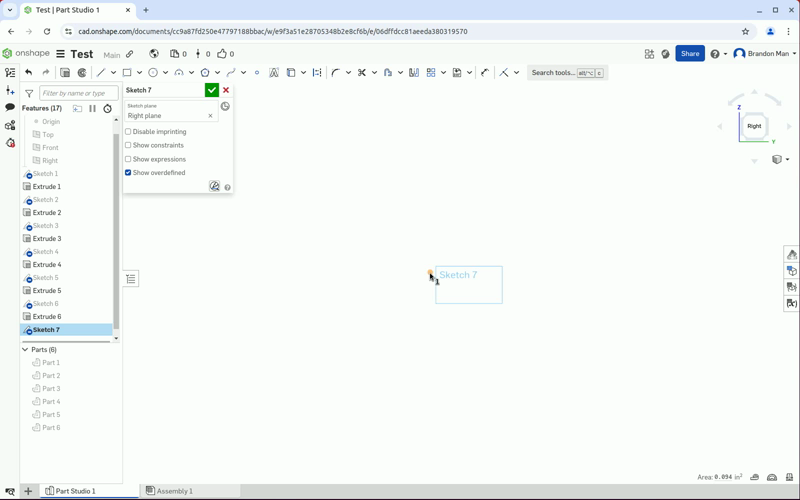
mouse_move(73, 352)
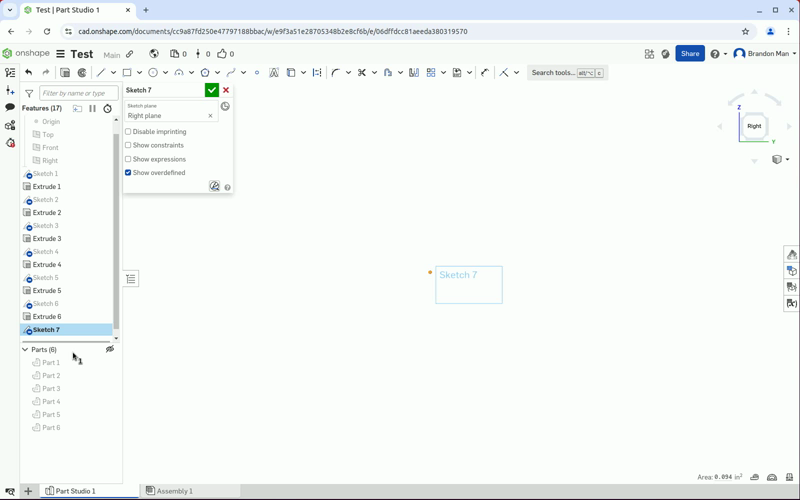
key(shift+y)
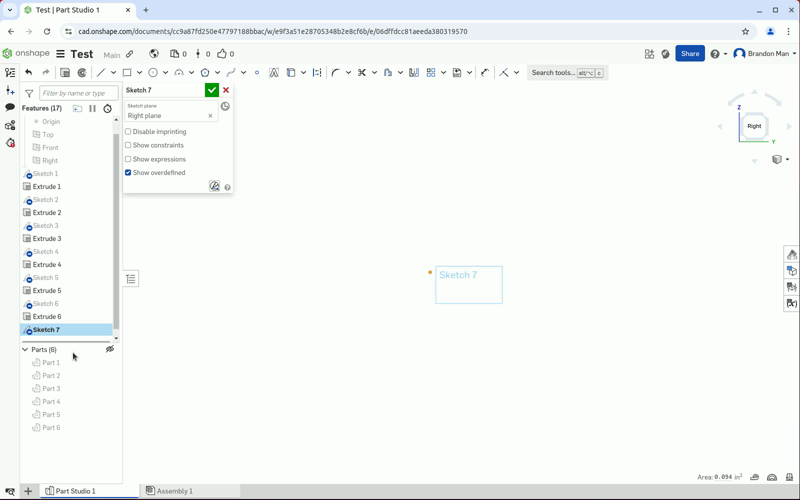
key(shift+e)
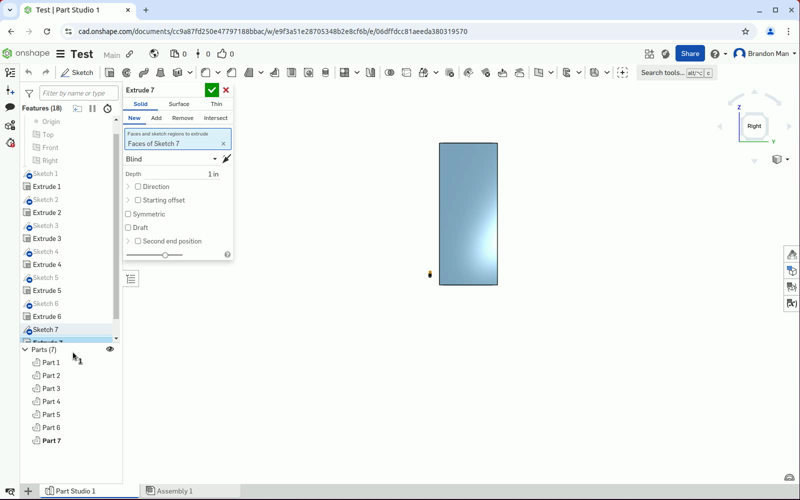
mouse_move(143, 106)
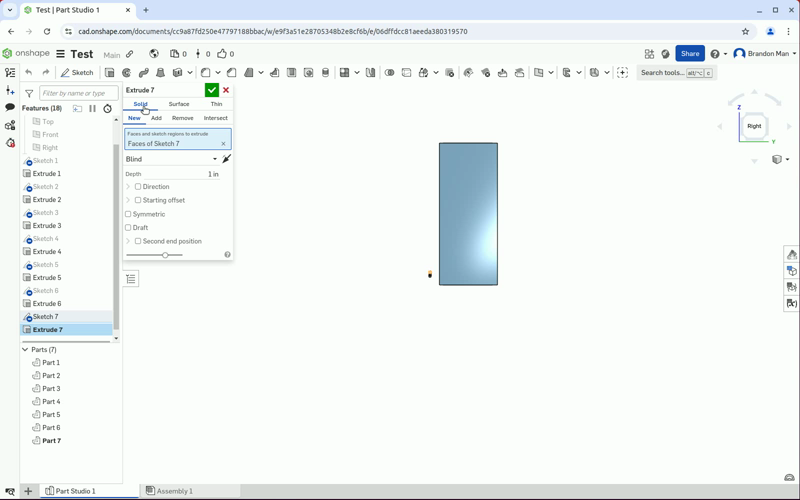
click(143, 106)
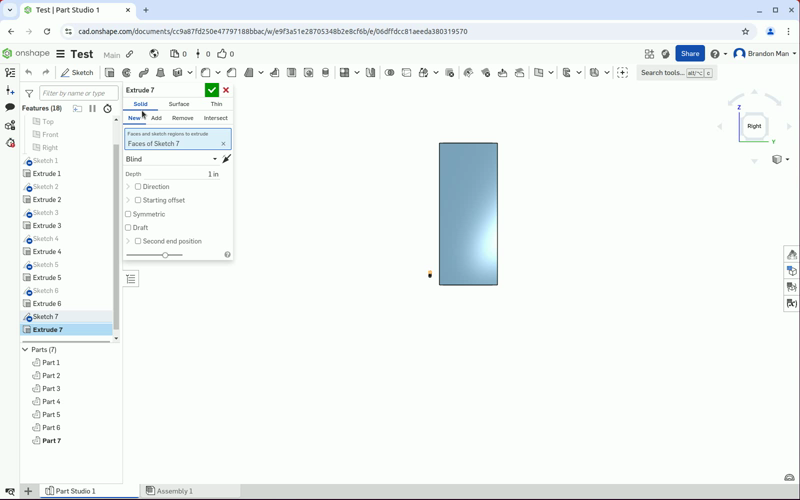
mouse_move(137, 120)
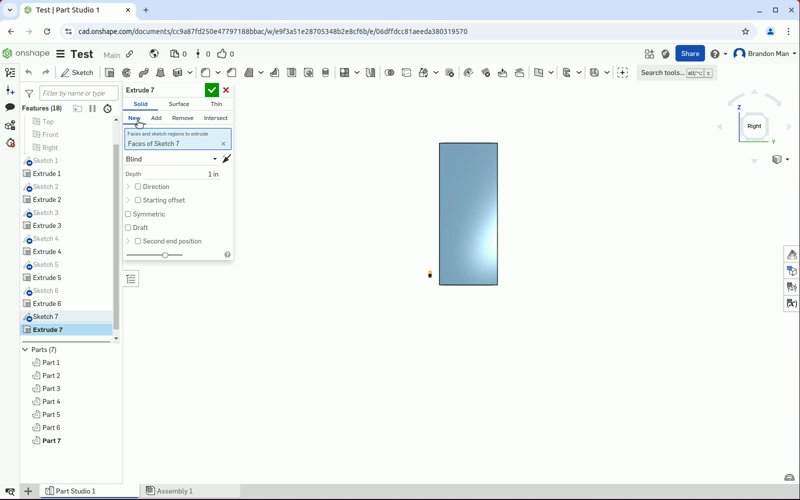
click(137, 120)
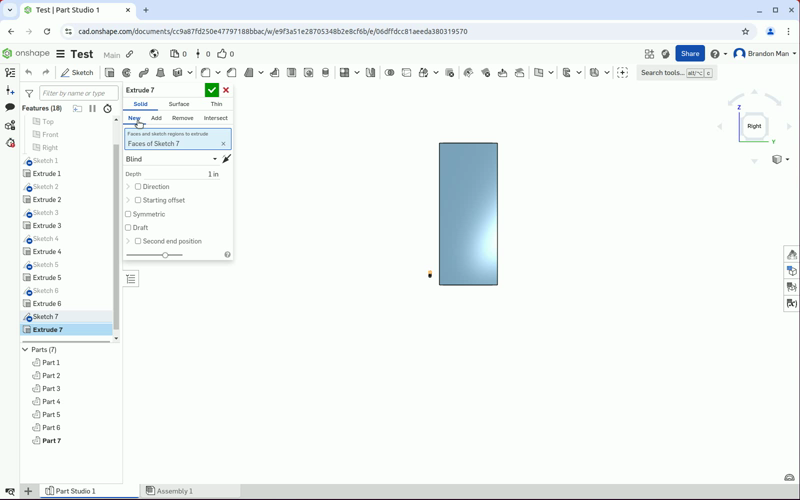
key(tab, 4)
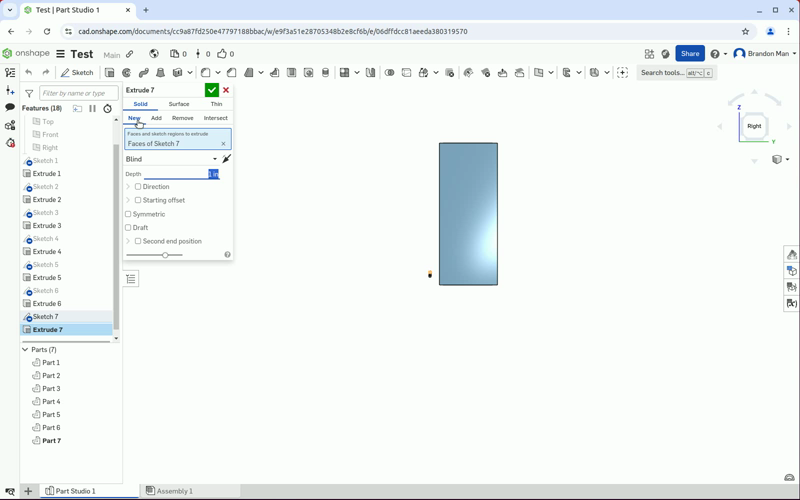
text(8.666)
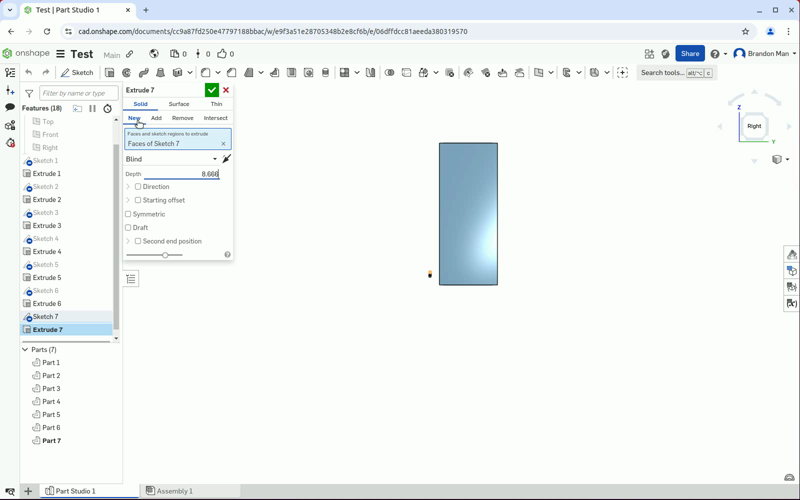
key(tab, 3)
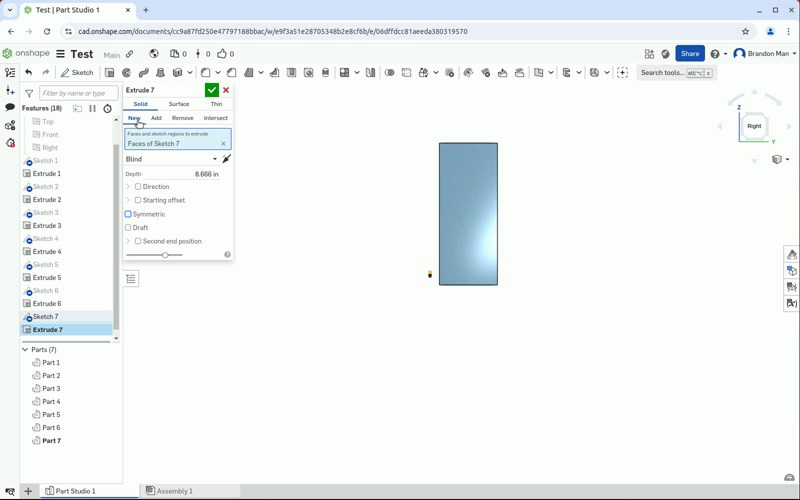
key(space)
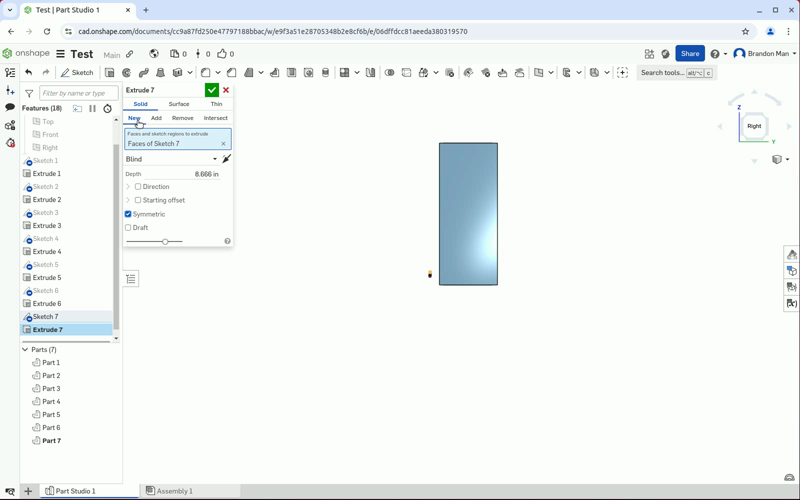
key(enter)
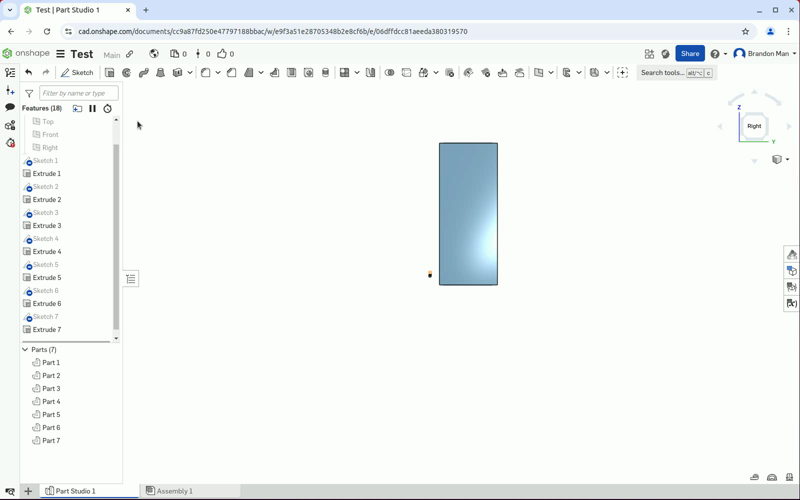
key(shift+h)
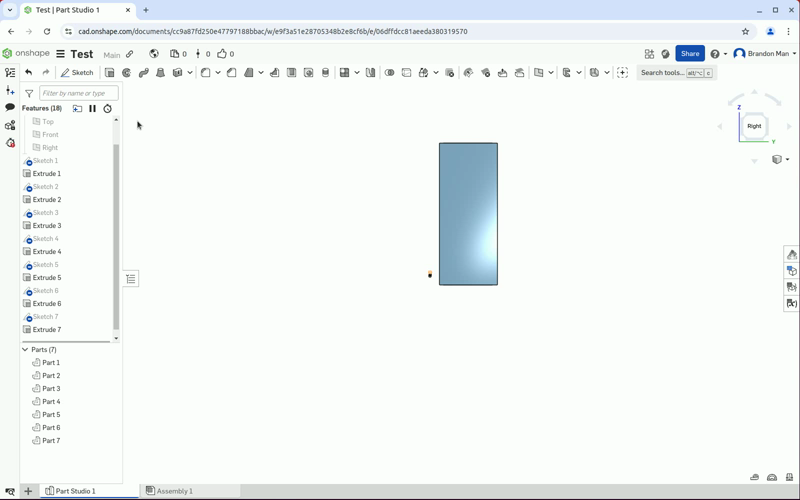
key(shift+h)
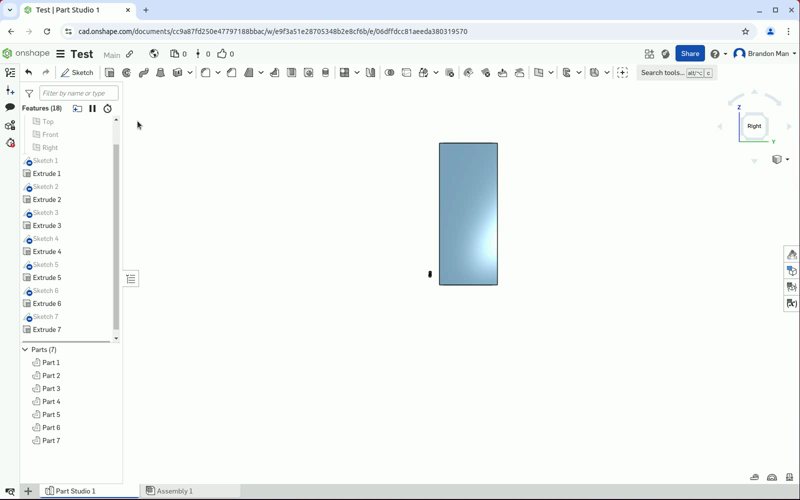
mouse_move(69, 163)
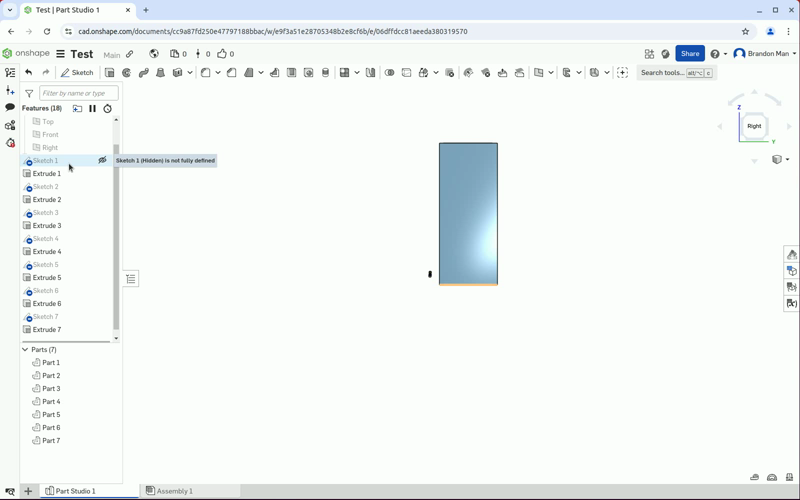
click(69, 163)
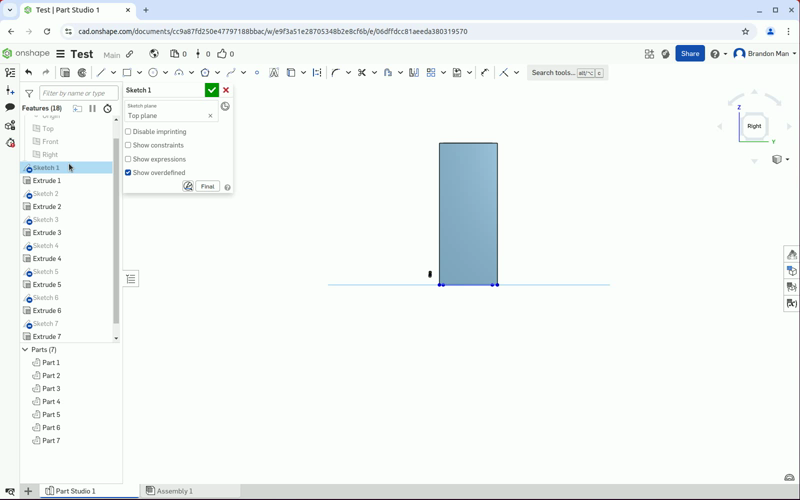
mouse_move(229, 92)
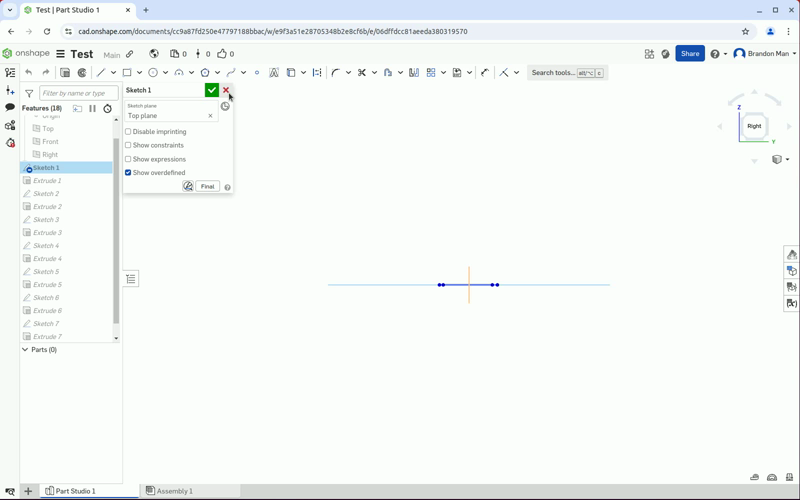
click(229, 92)
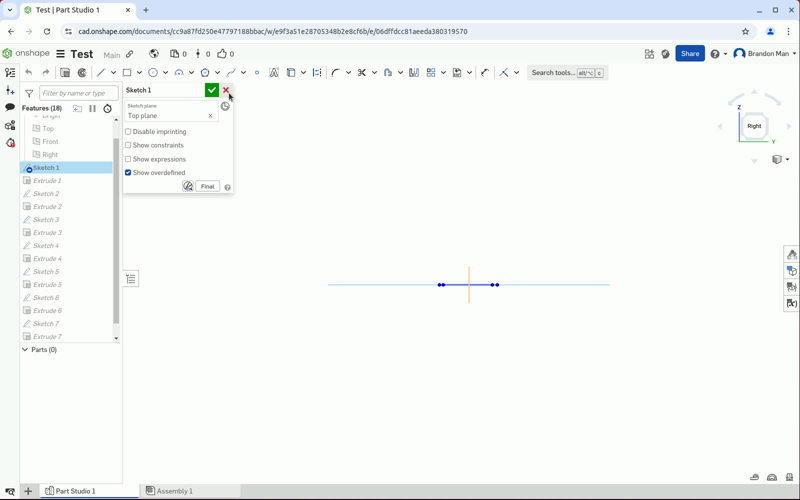
key(shift+s)
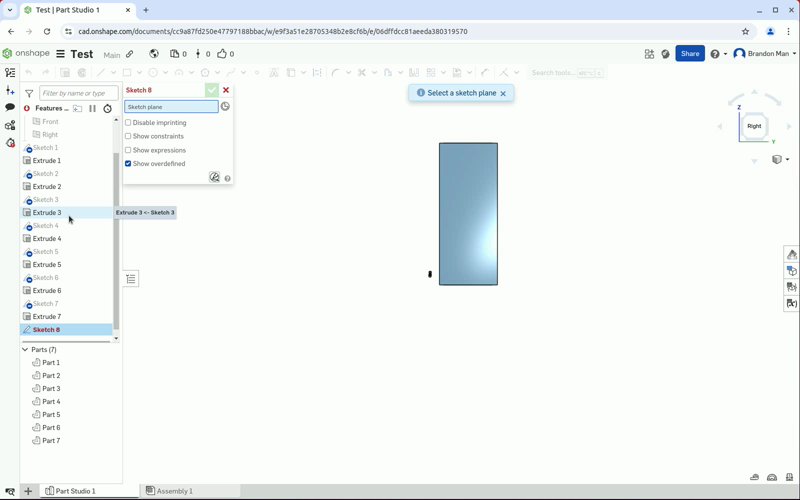
scroll(3)
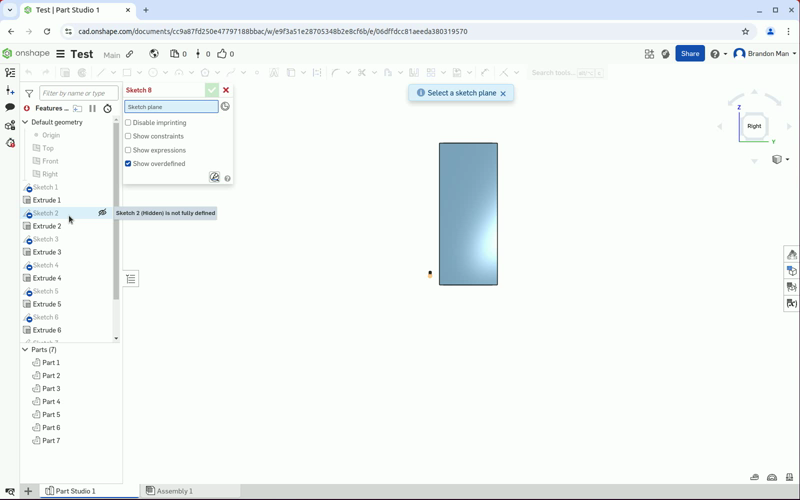
mouse_move(69, 176)
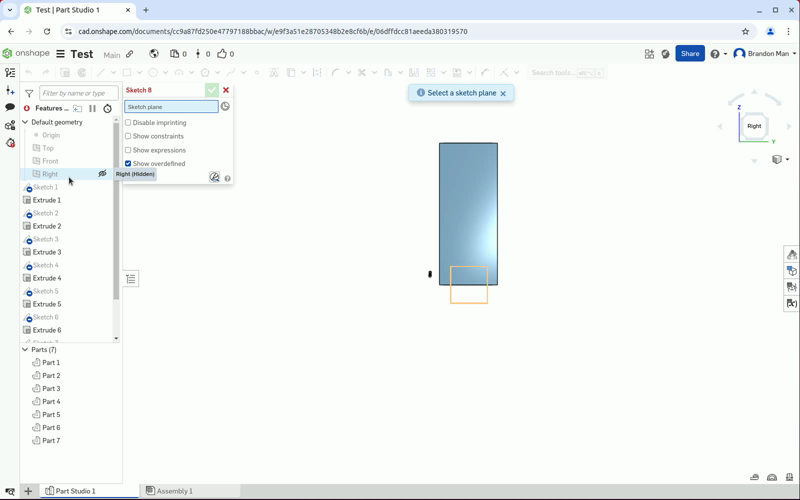
click(69, 176)
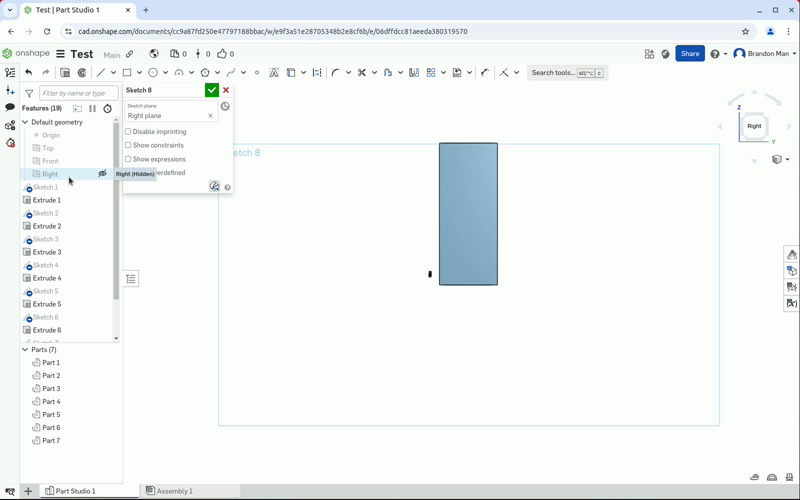
mouse_move(73, 352)
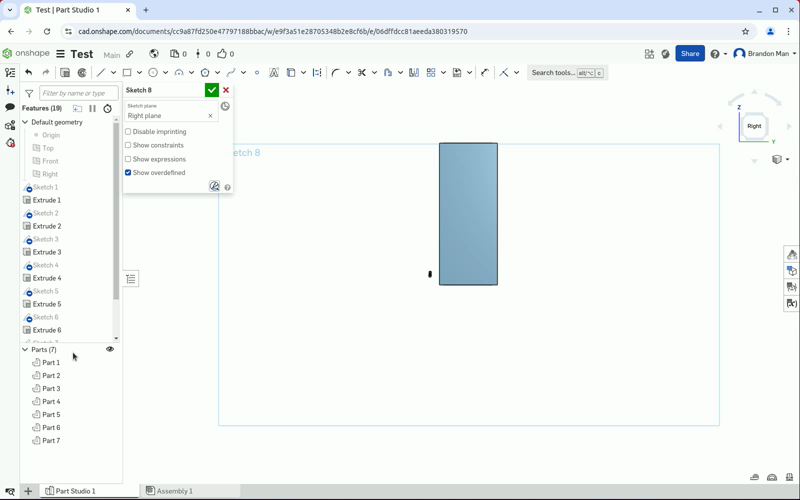
key(y)
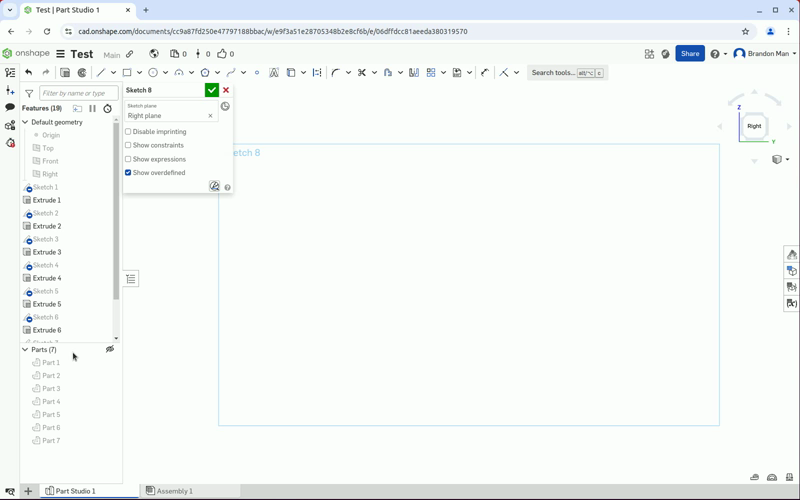
key(c)
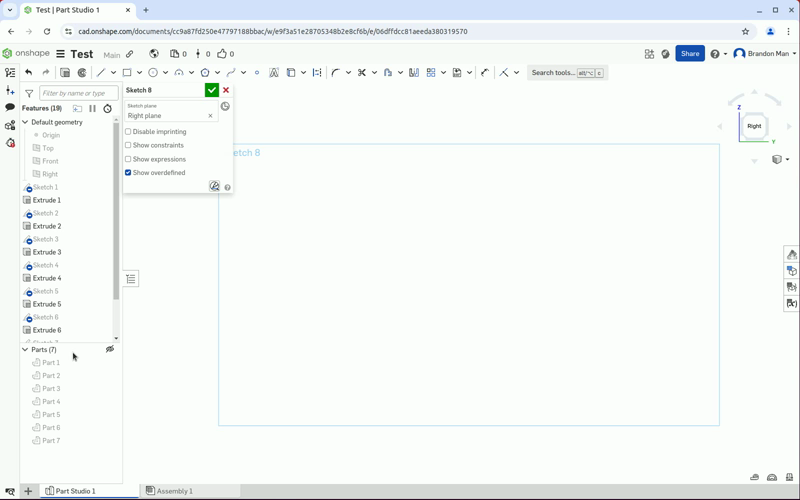
key_down(shift)
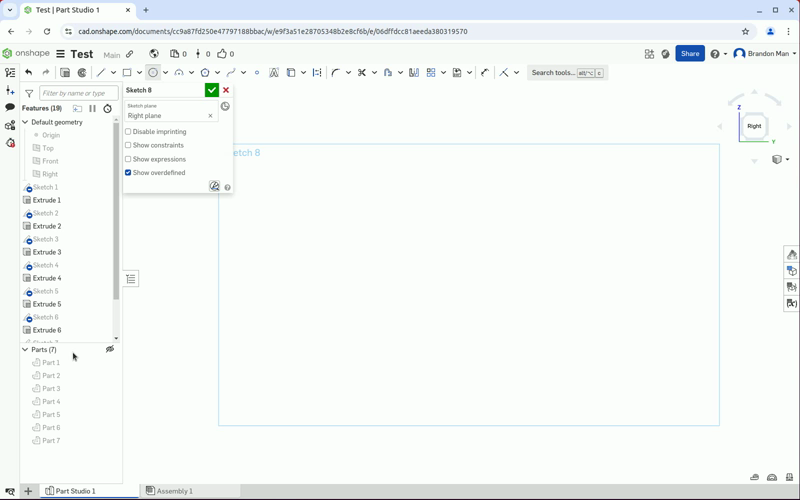
mouse_move(430, 271)
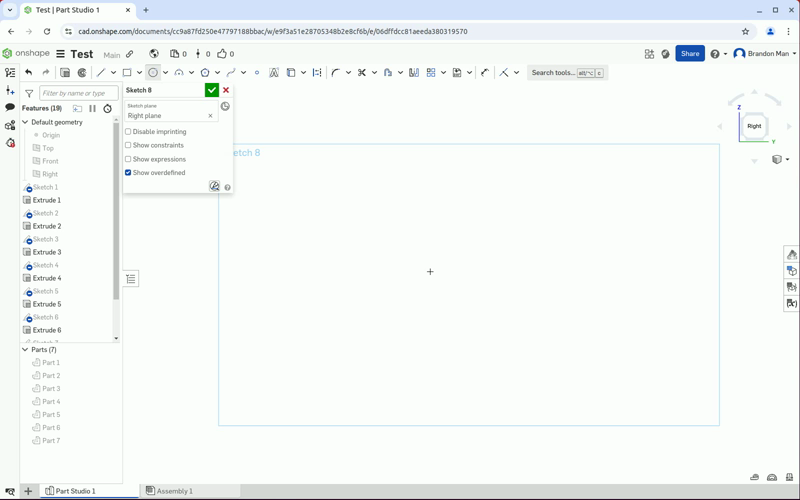
click(430, 271)
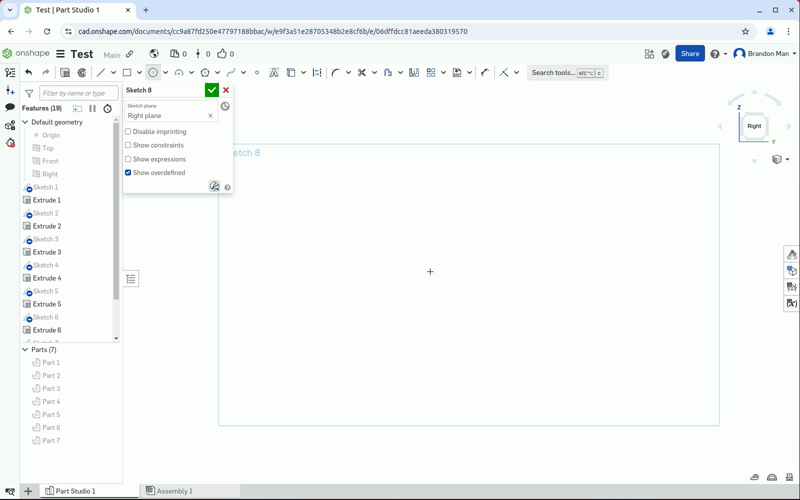
key_up(shift)
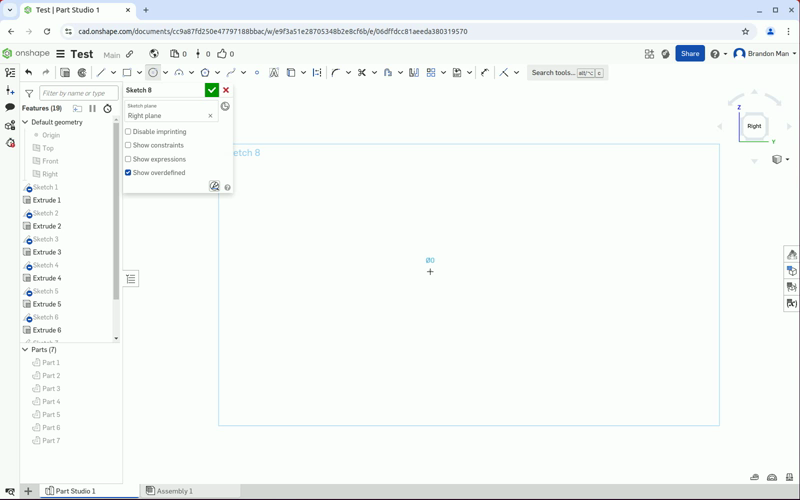
mouse_move(431, 271)
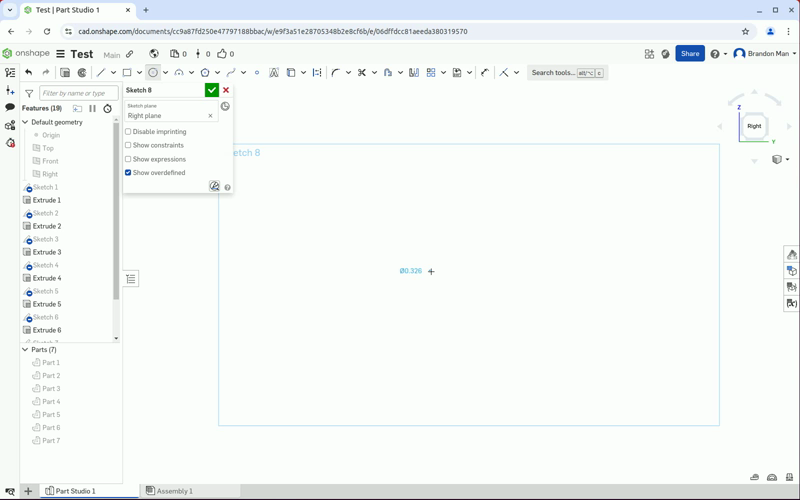
scroll(6)
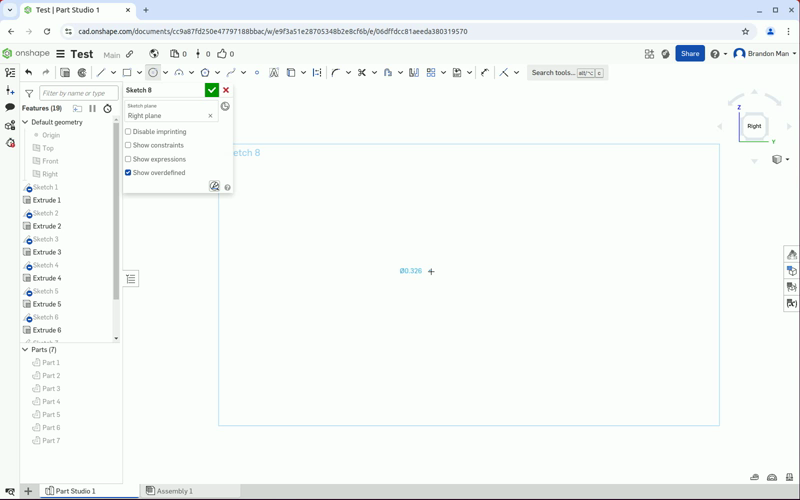
scroll(6)
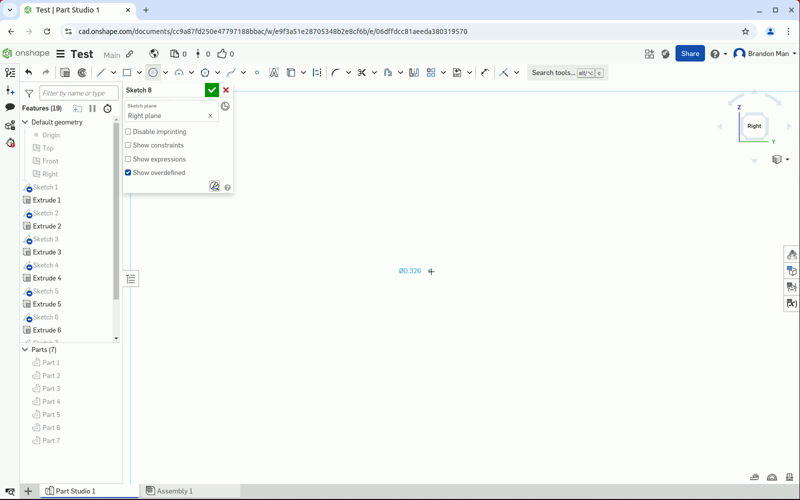
scroll(6)
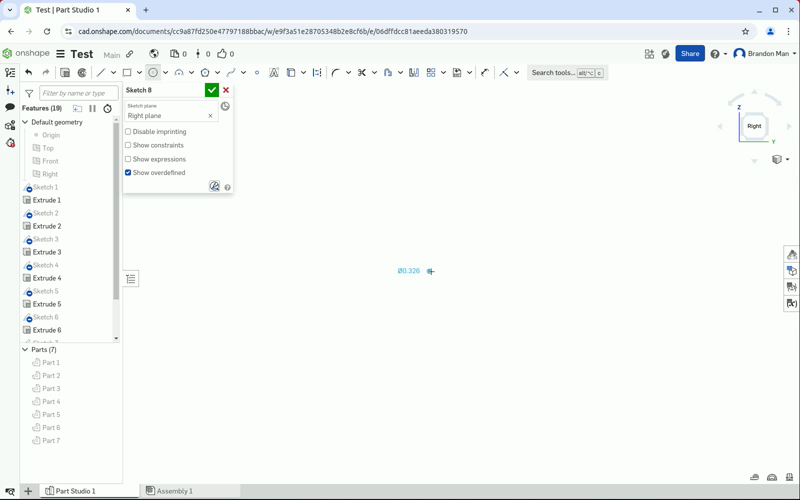
scroll(6)
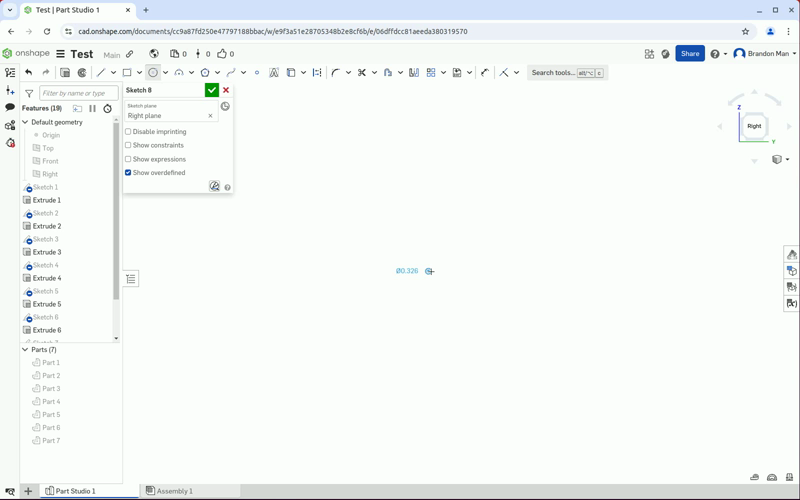
scroll(6)
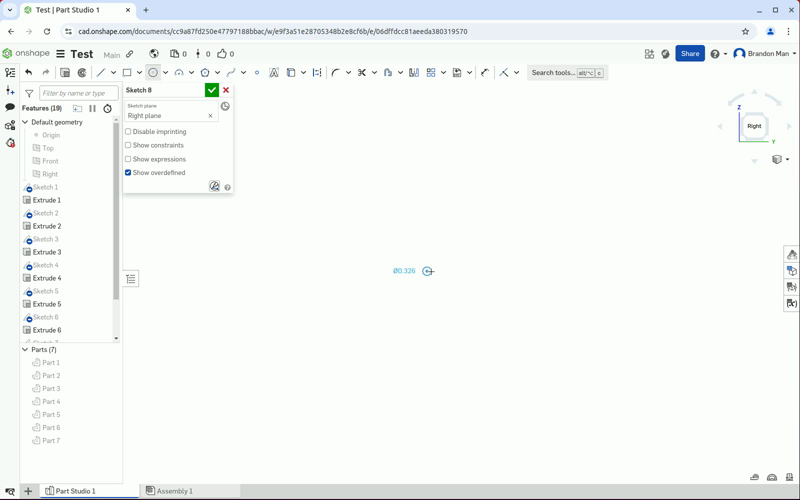
scroll(6)
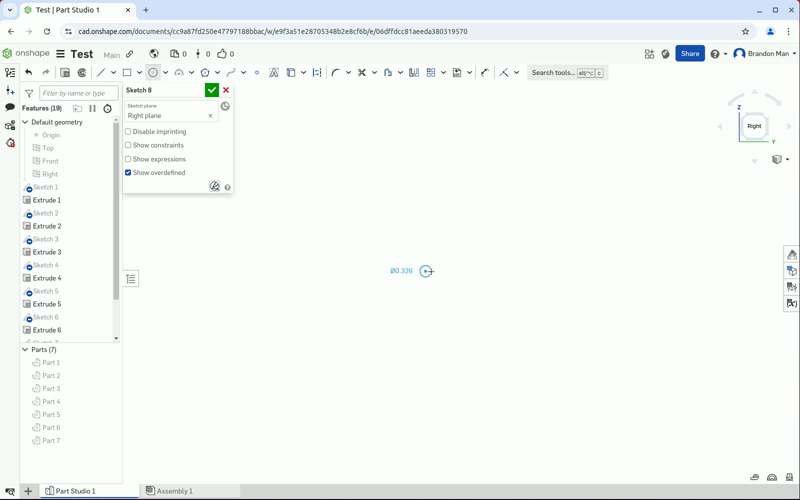
scroll(6)
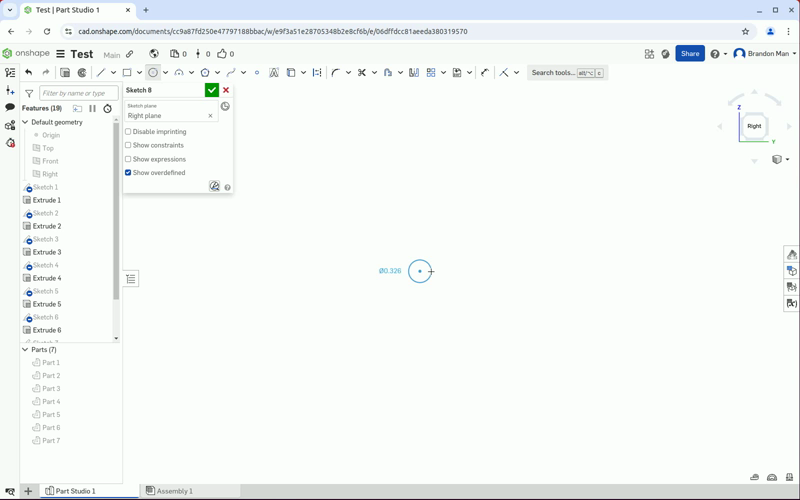
click(431, 271)
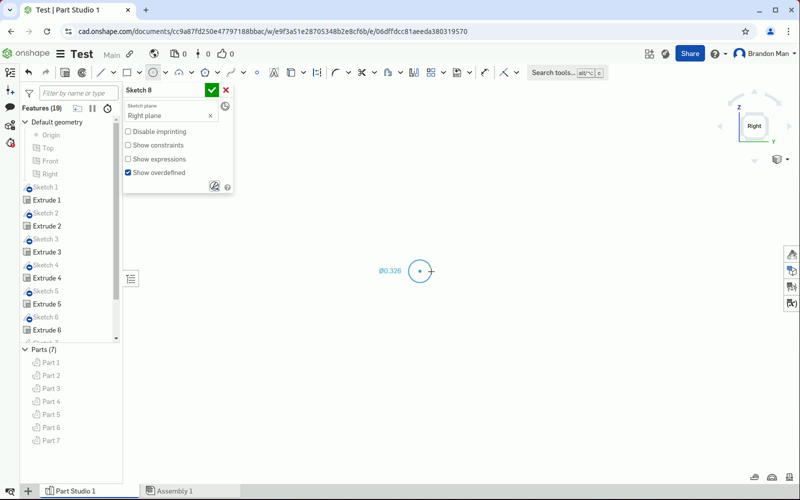
scroll(-6)
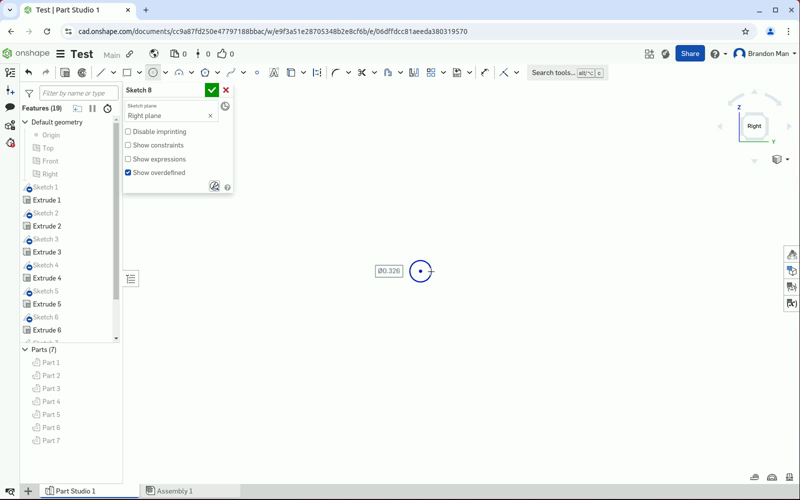
scroll(-6)
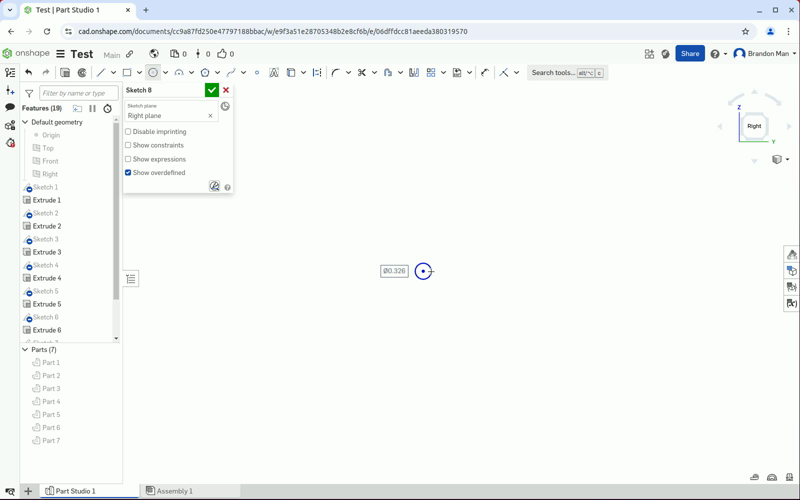
scroll(-6)
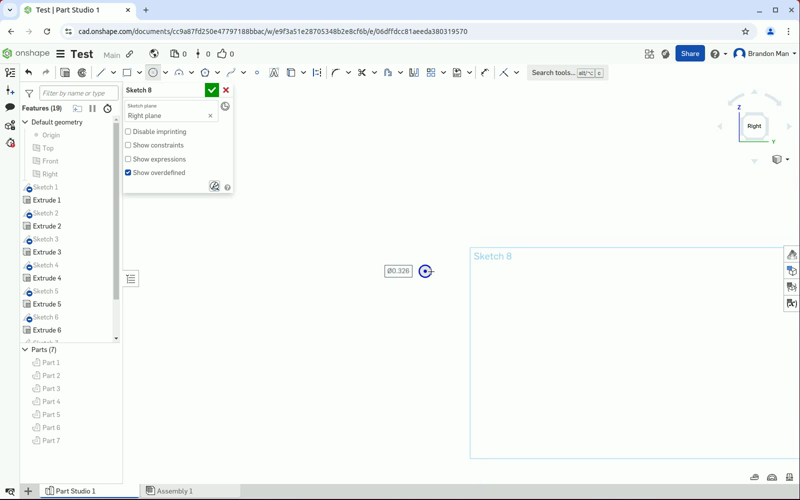
scroll(-6)
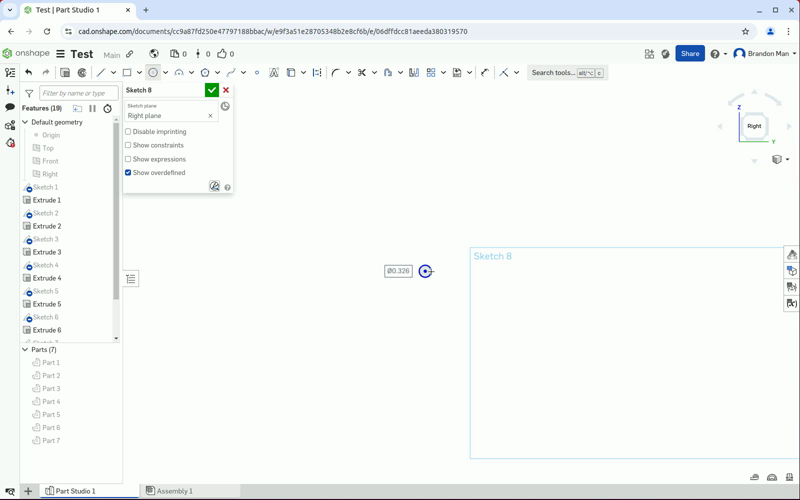
scroll(-6)
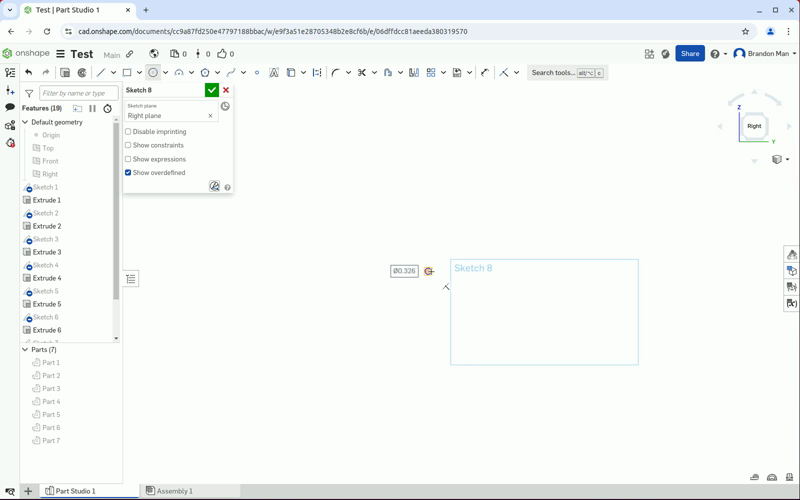
scroll(-6)
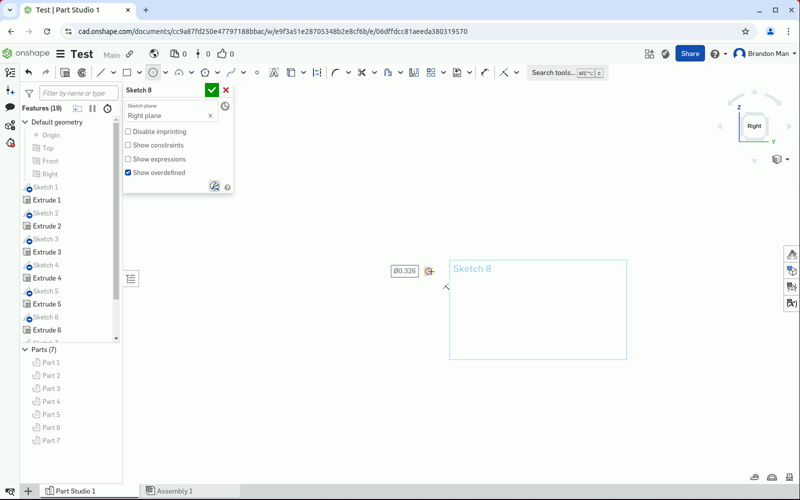
scroll(-6)
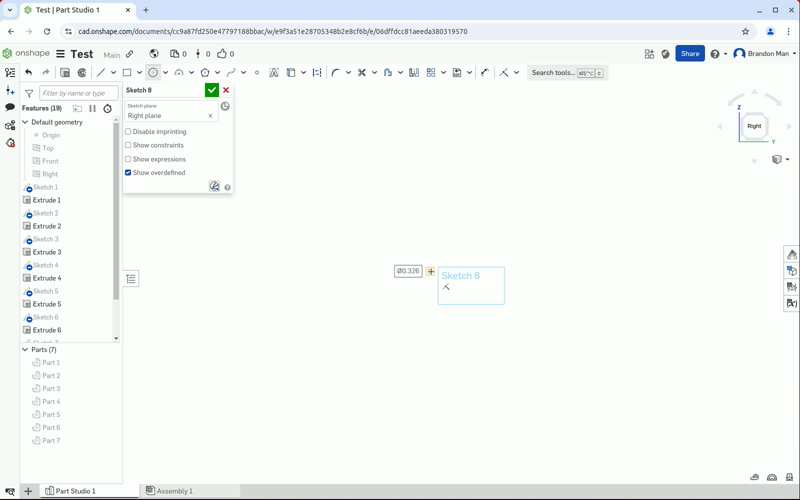
key(esc)
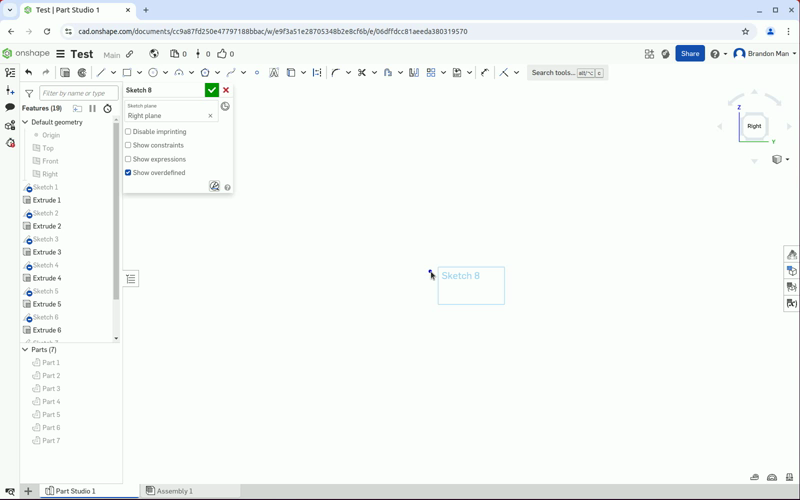
mouse_move(430, 272)
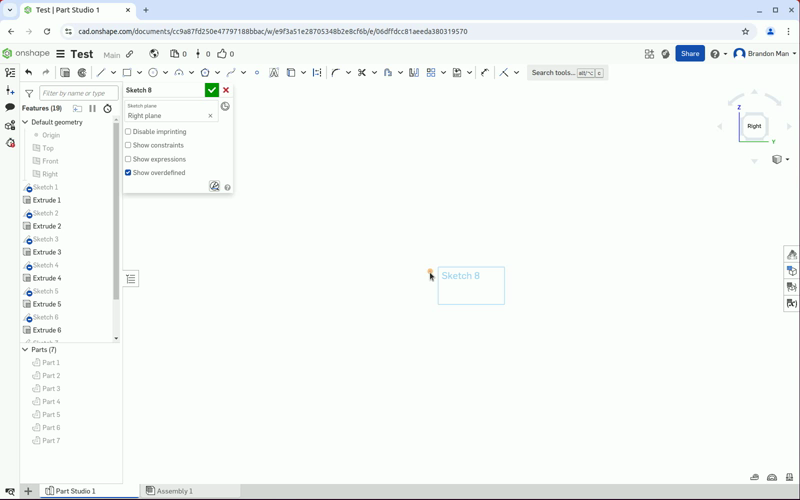
scroll(6)
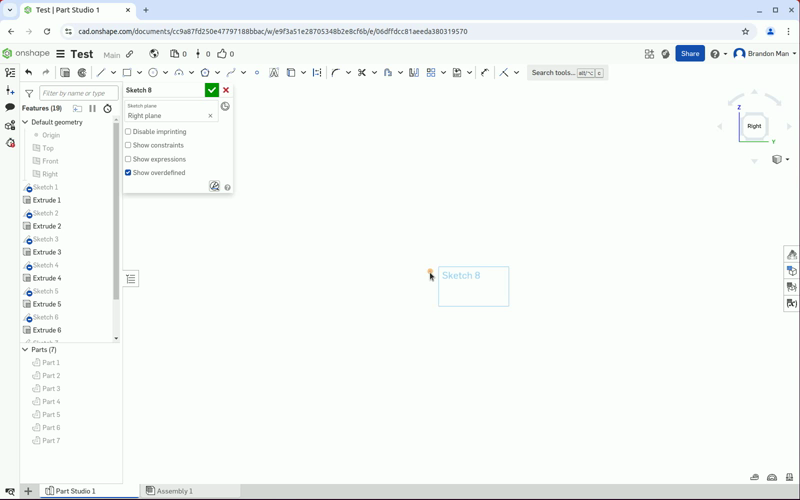
scroll(6)
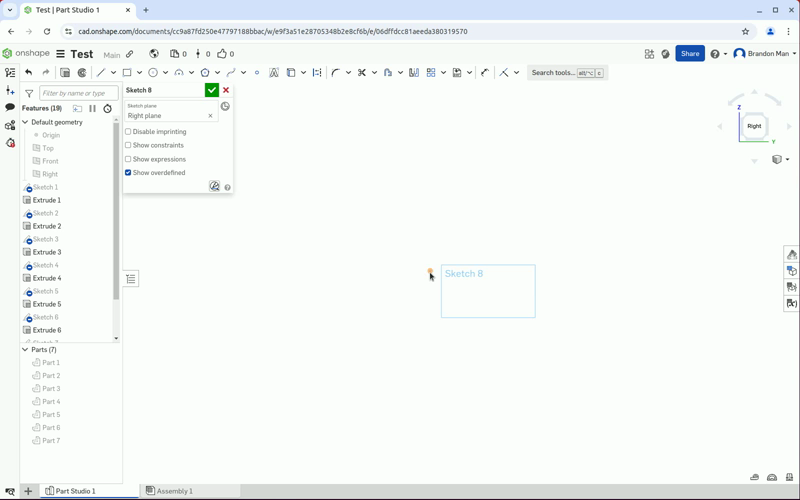
scroll(6)
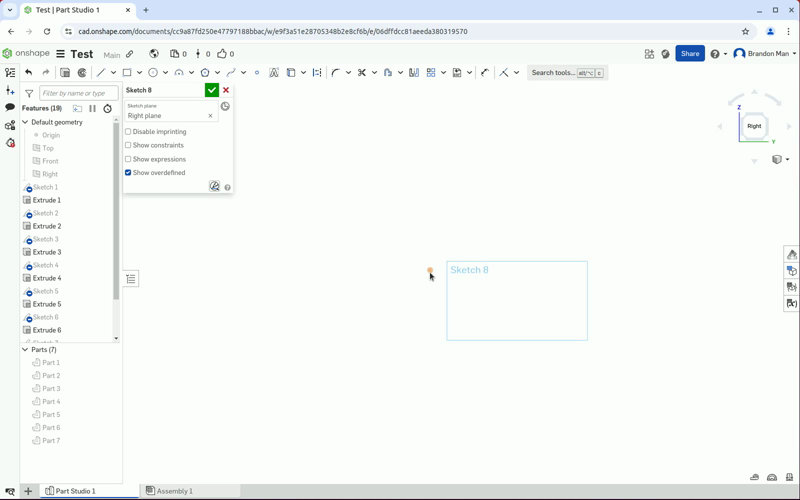
scroll(6)
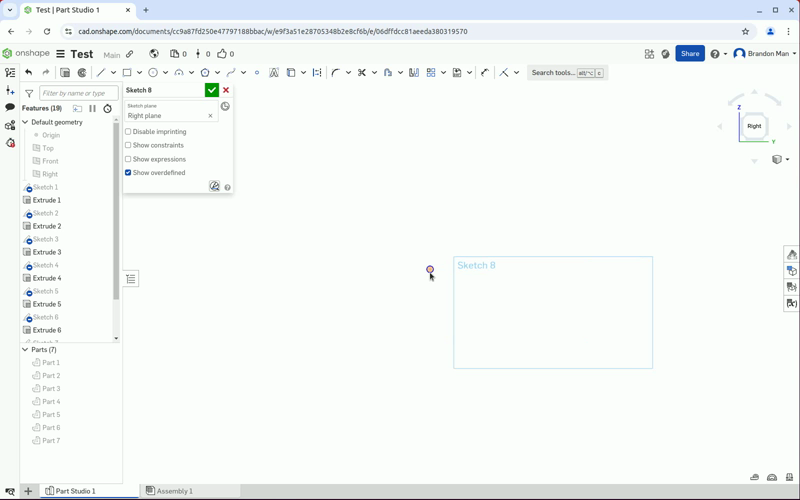
scroll(6)
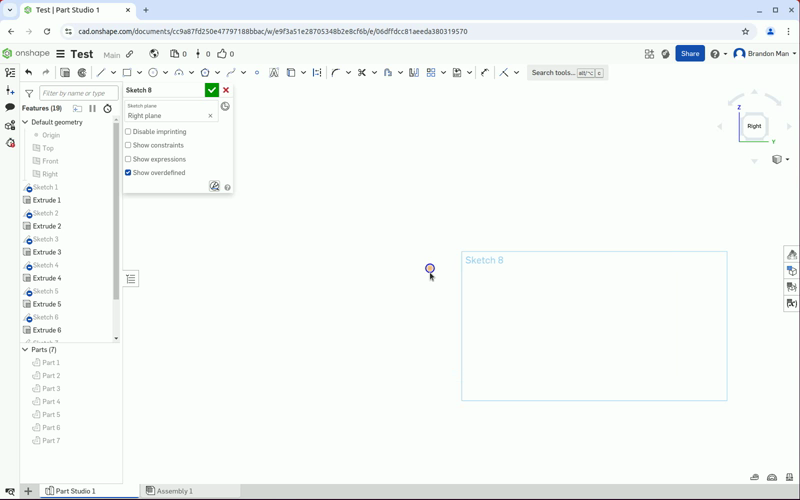
scroll(6)
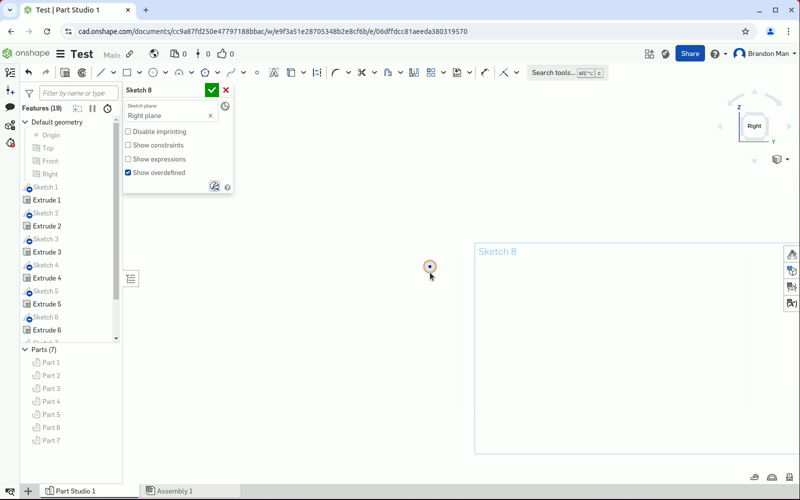
scroll(6)
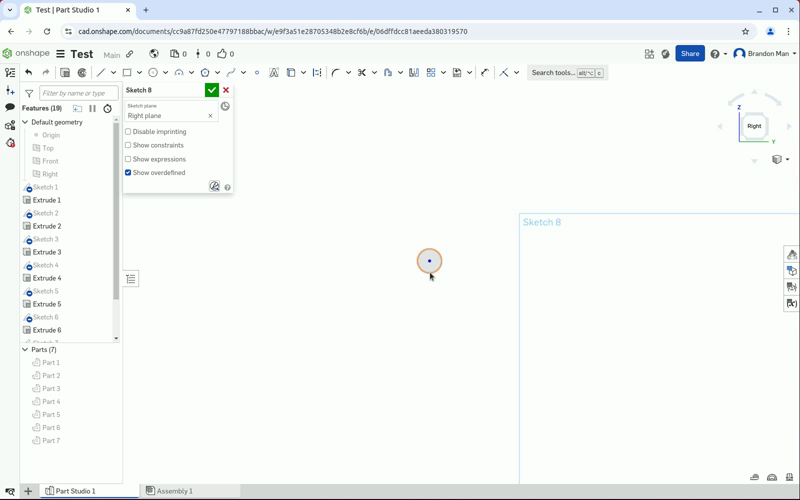
click(430, 272)
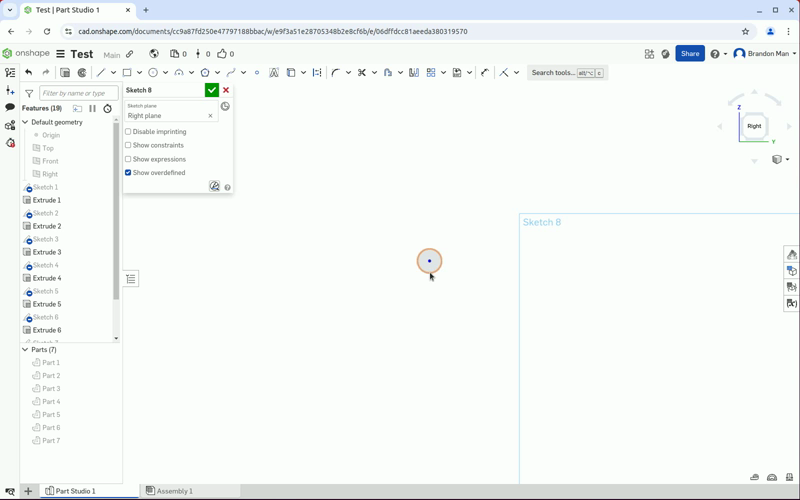
scroll(-6)
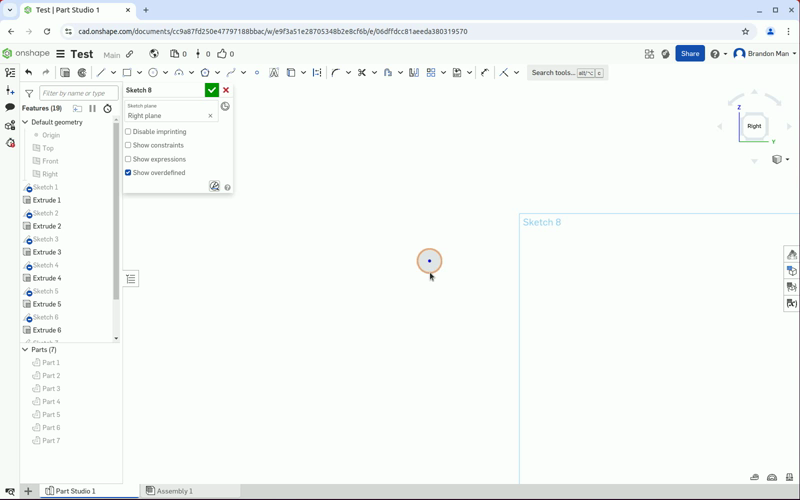
scroll(-6)
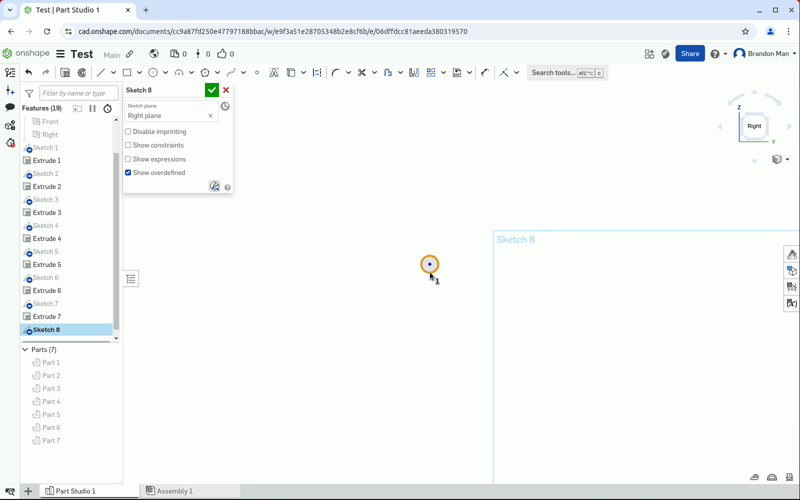
scroll(-6)
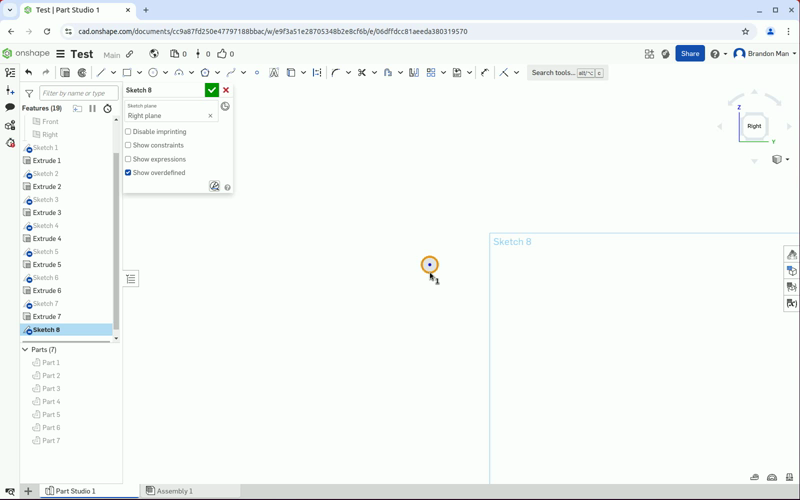
scroll(-6)
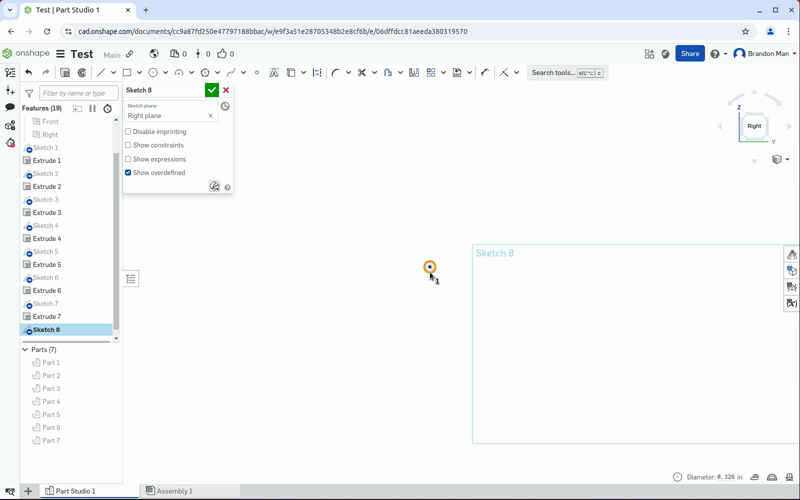
scroll(-6)
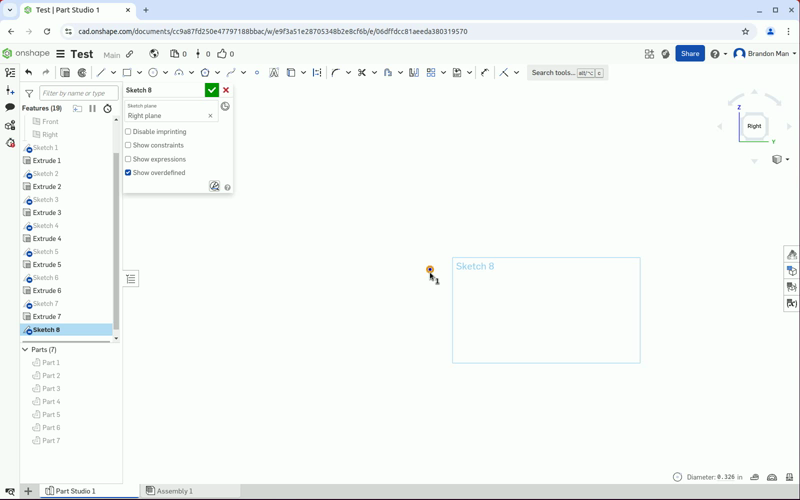
scroll(-6)
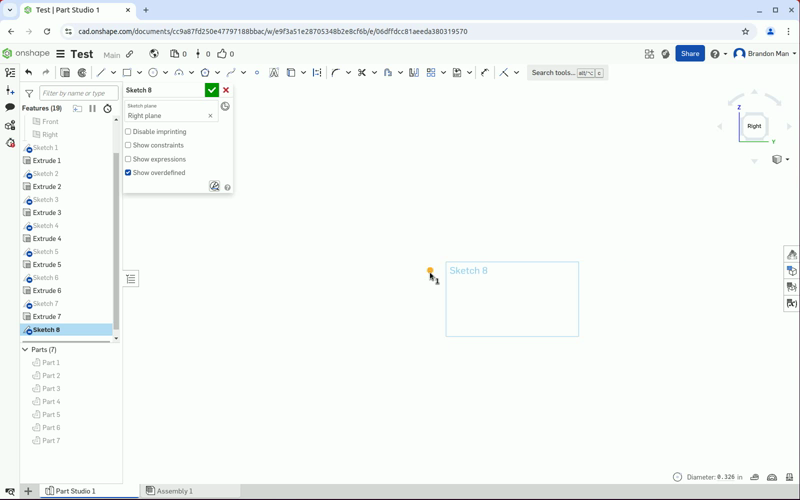
scroll(-6)
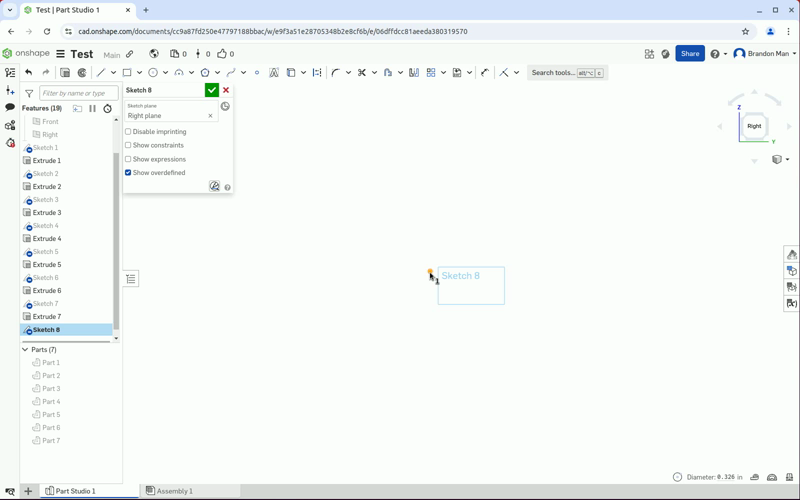
mouse_move(73, 352)
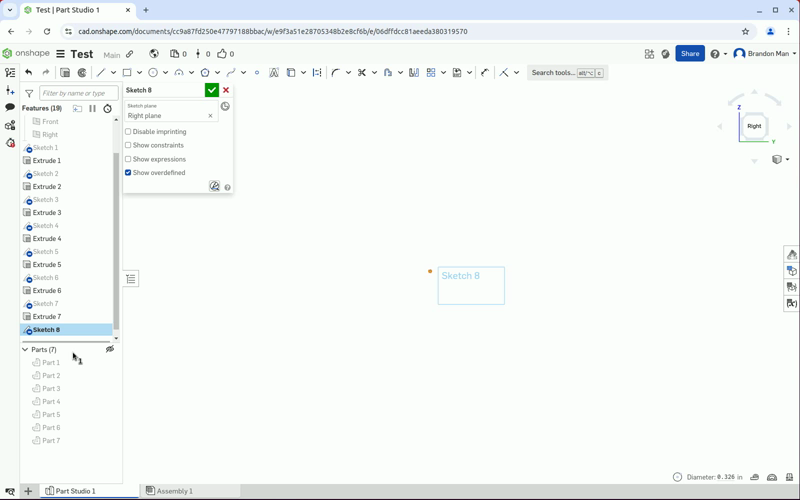
key(shift+y)
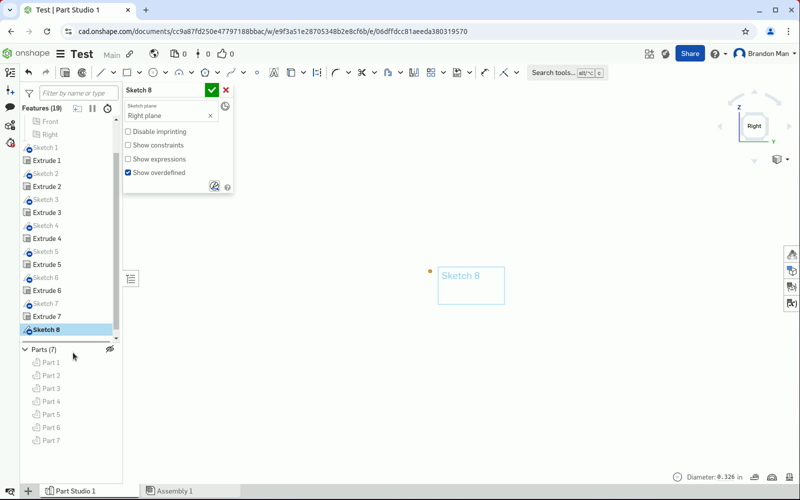
key(shift+e)
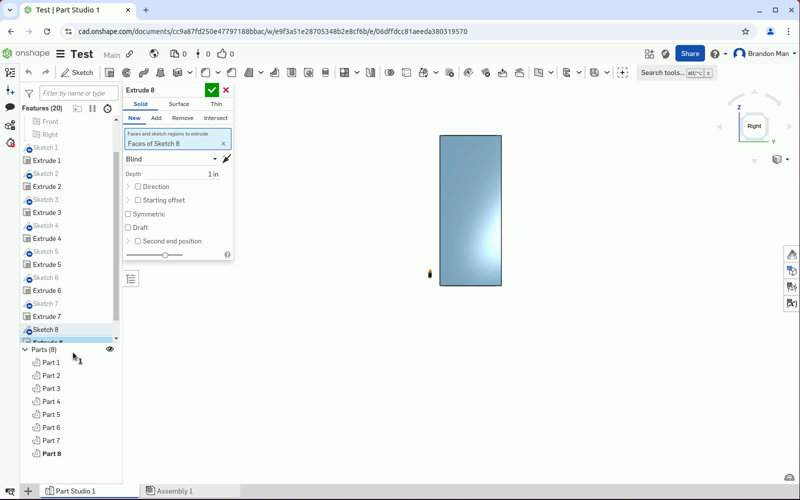
mouse_move(143, 106)
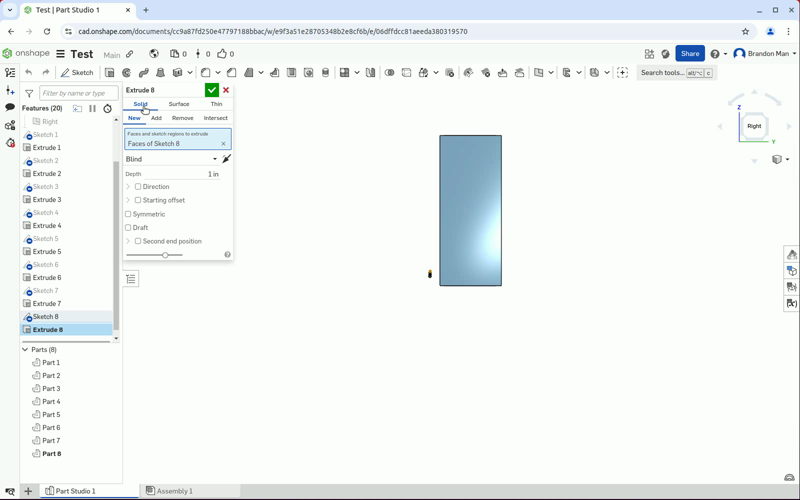
click(143, 106)
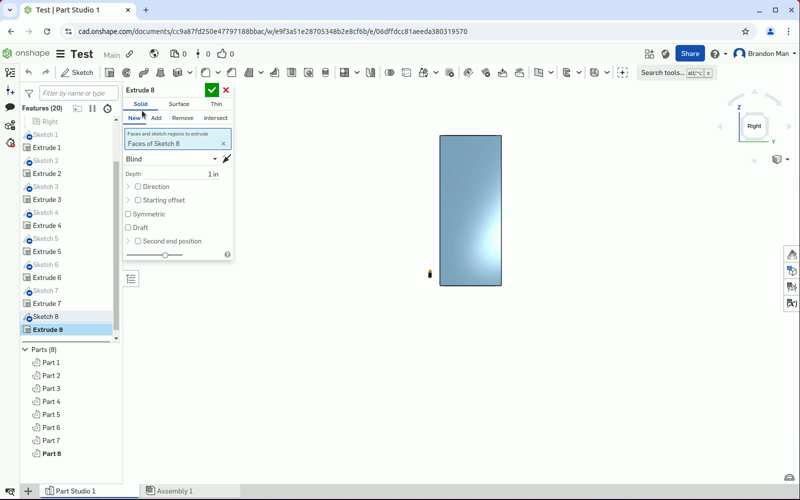
mouse_move(137, 120)
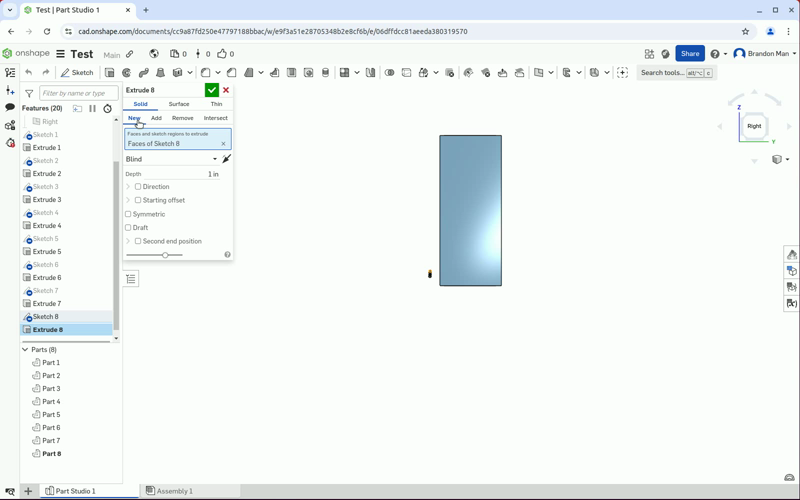
click(137, 120)
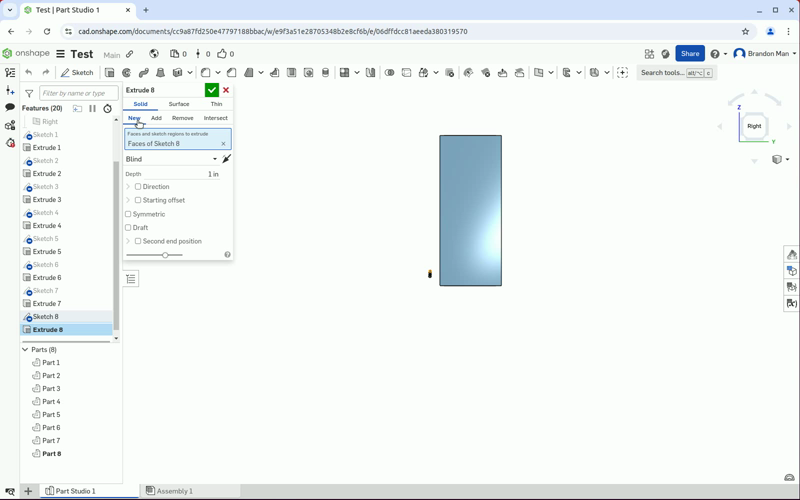
key(tab, 4)
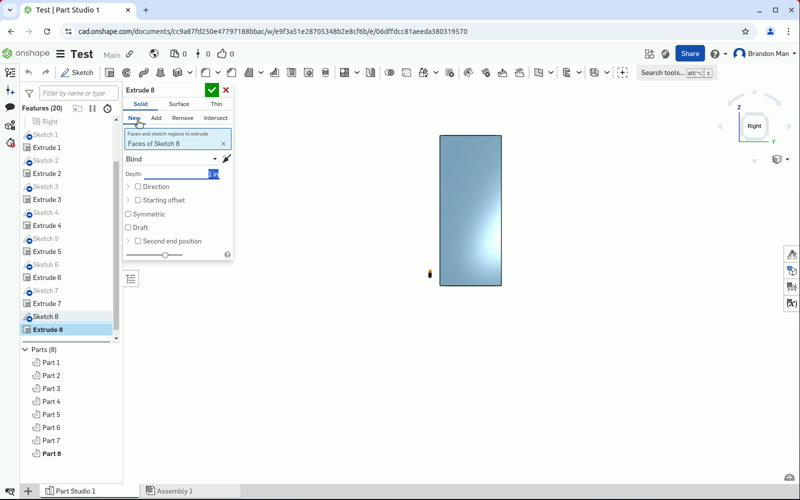
text(8.666)
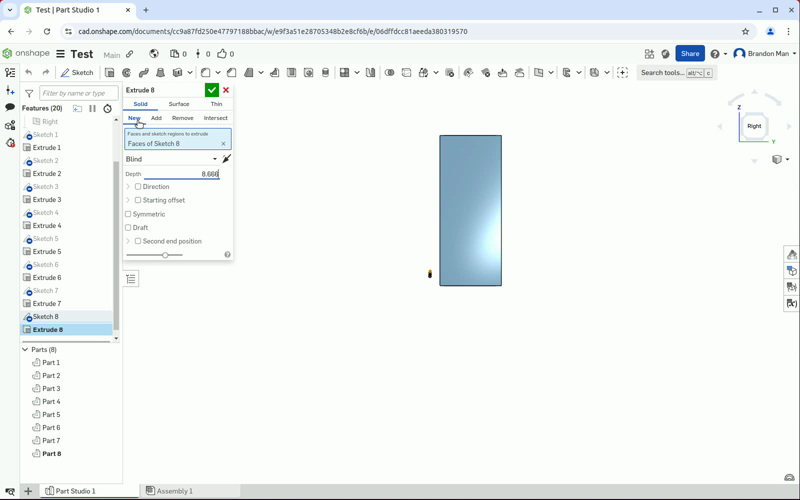
key(tab, 3)
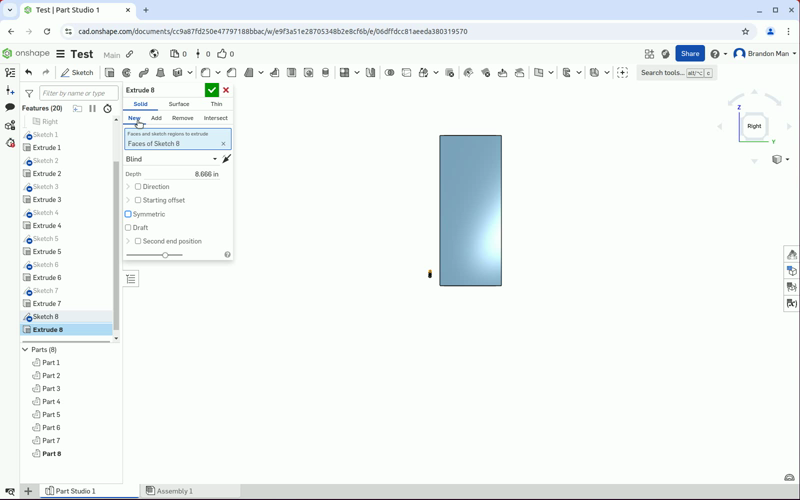
key(space)
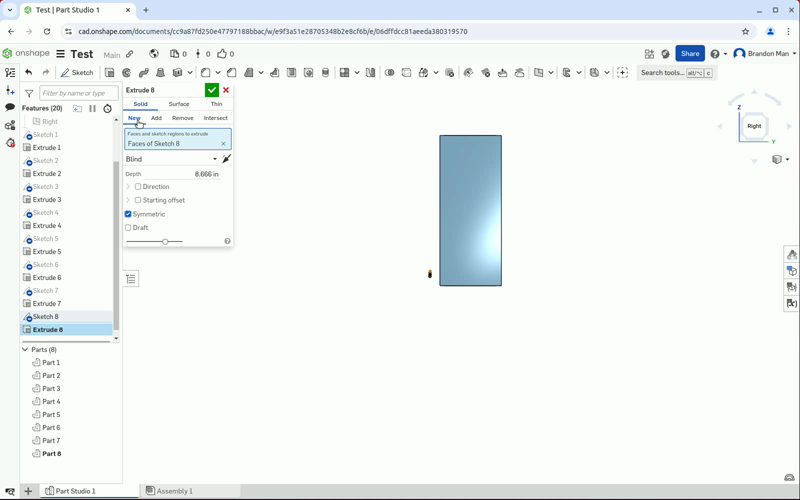
key(enter)
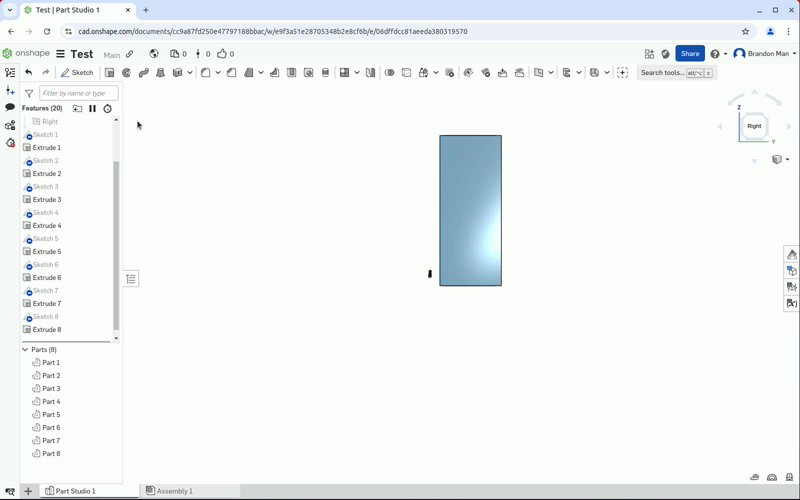
key(shift+h)
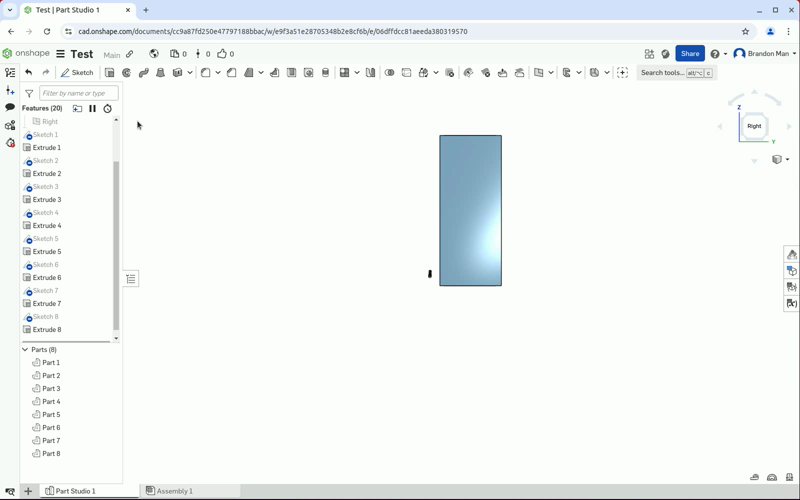
key(shift+h)
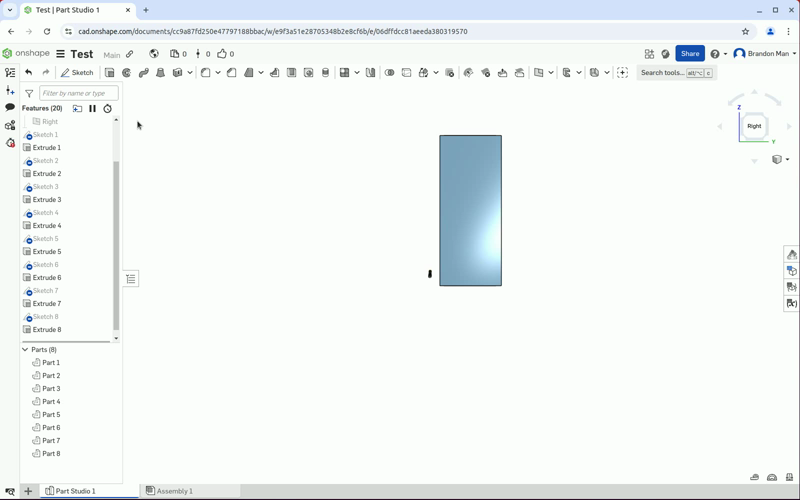
mouse_move(69, 137)
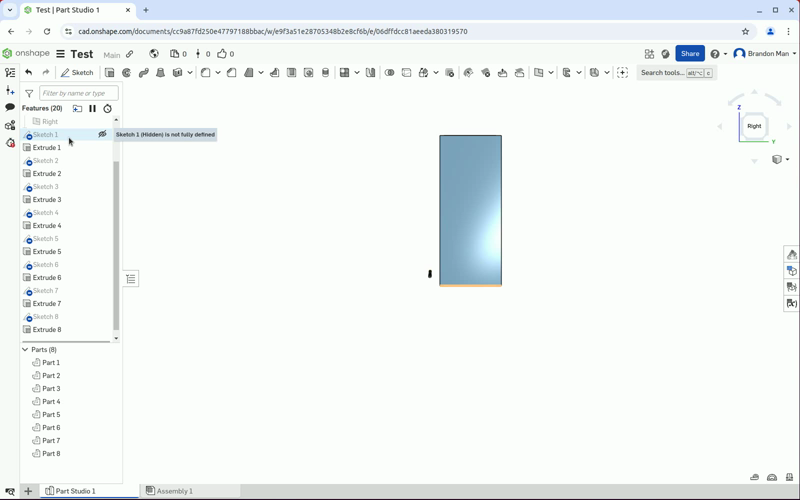
click(69, 137)
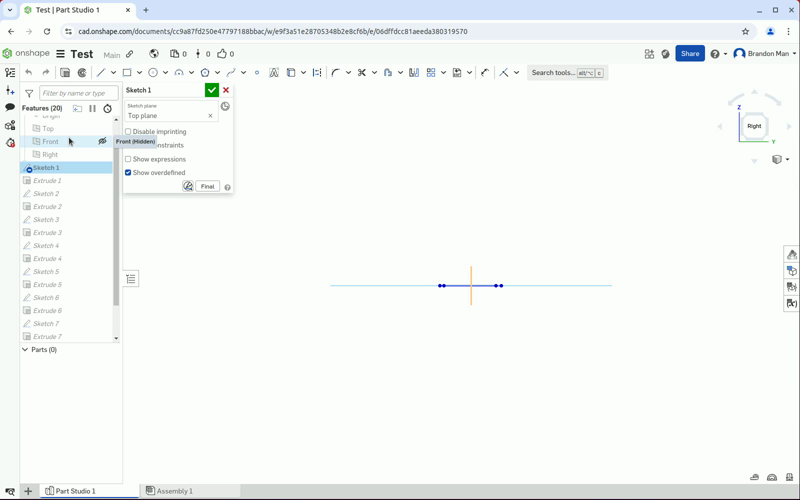
mouse_move(229, 92)
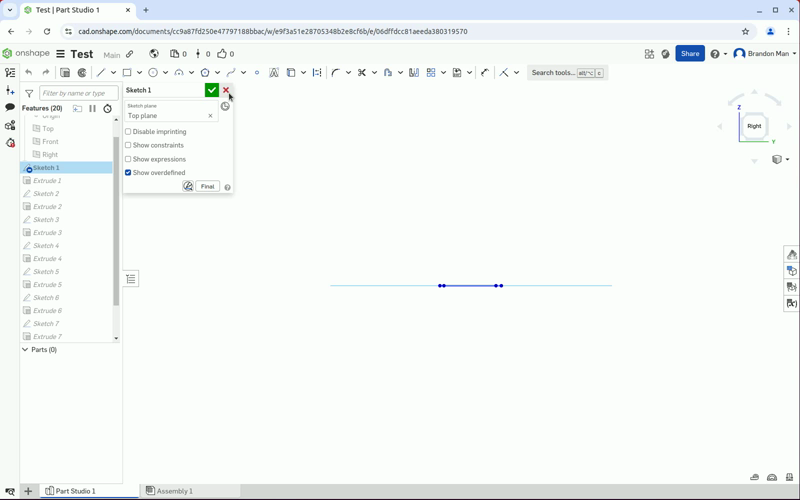
click(229, 92)
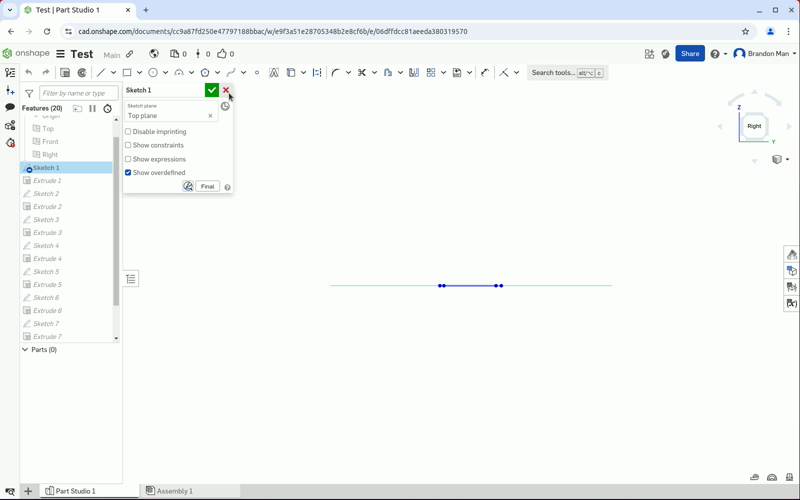
key(shift+s)
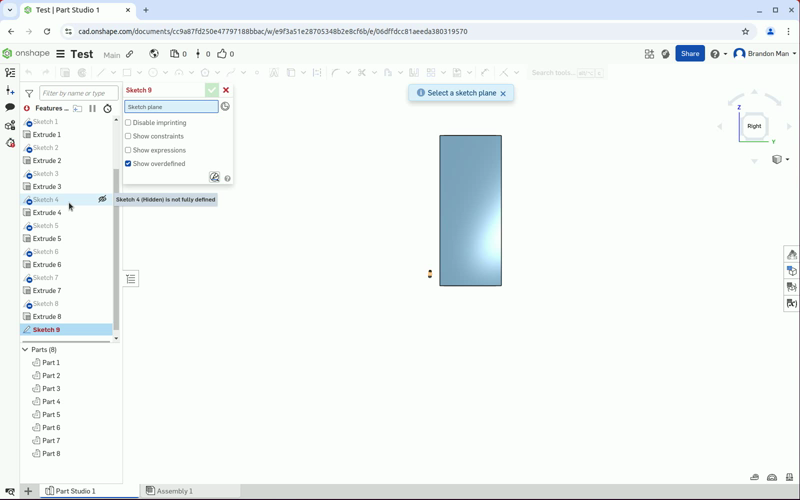
scroll(3)
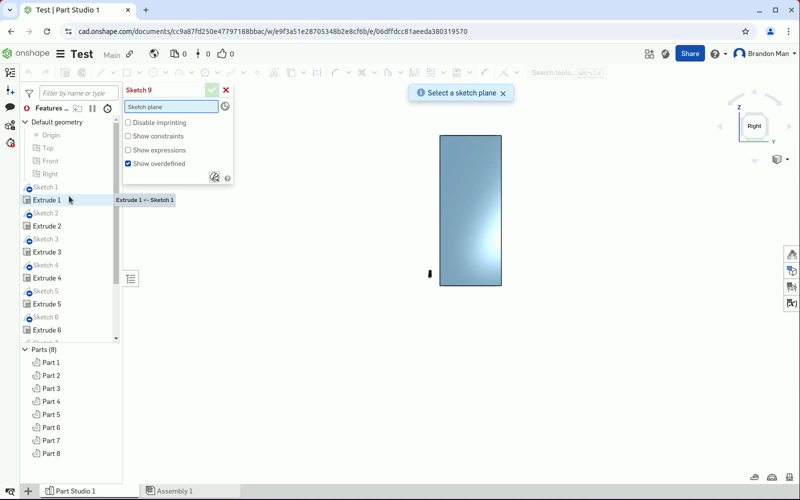
mouse_move(69, 176)
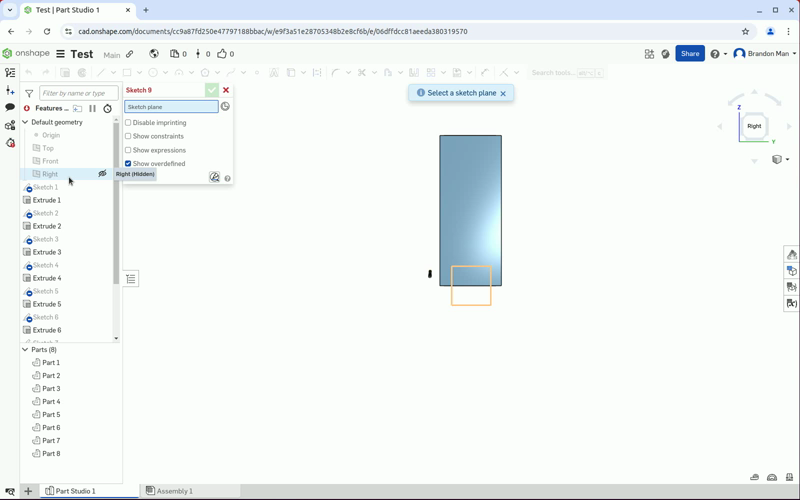
click(69, 176)
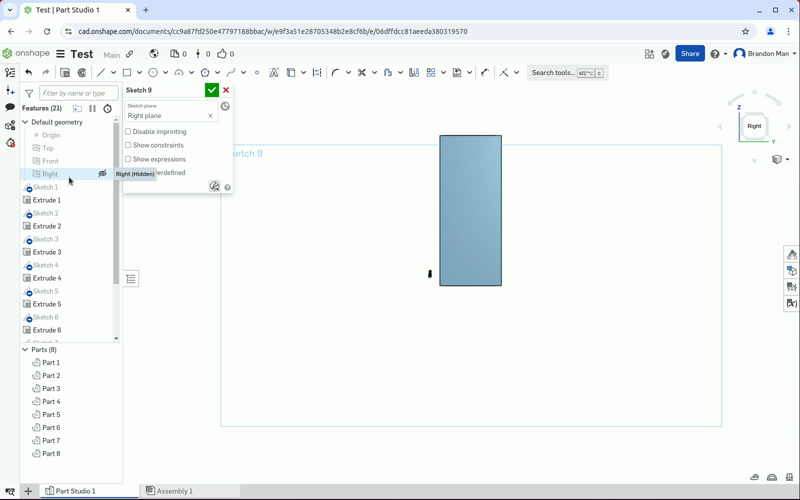
mouse_move(73, 352)
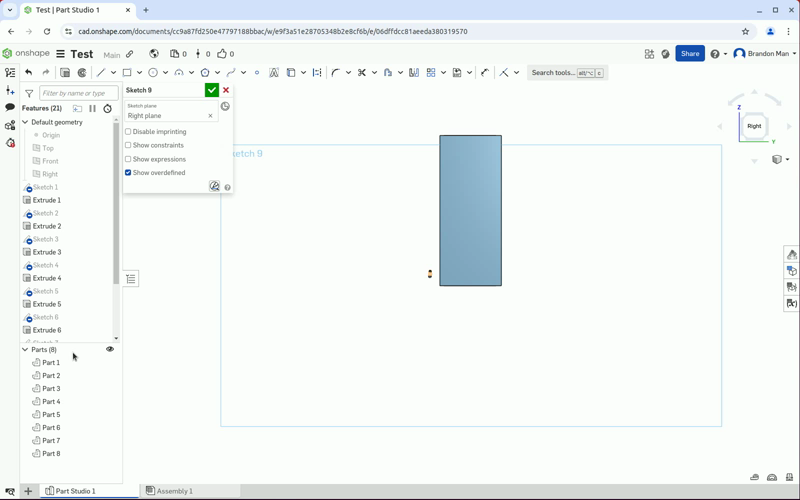
key(y)
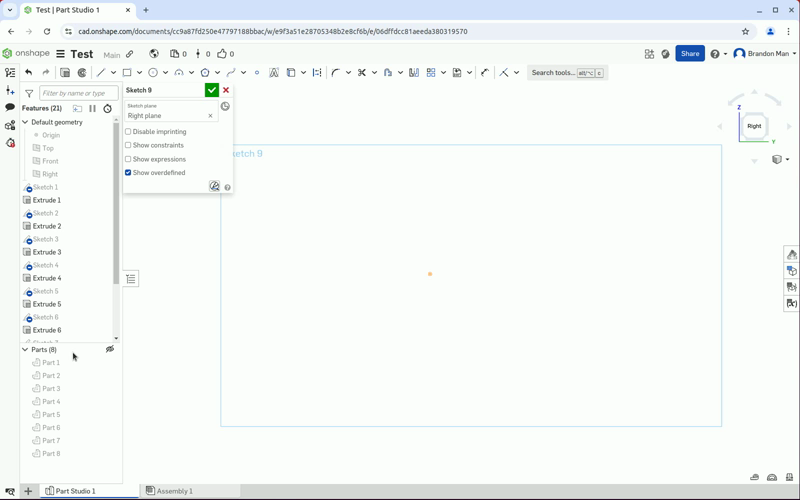
key(c)
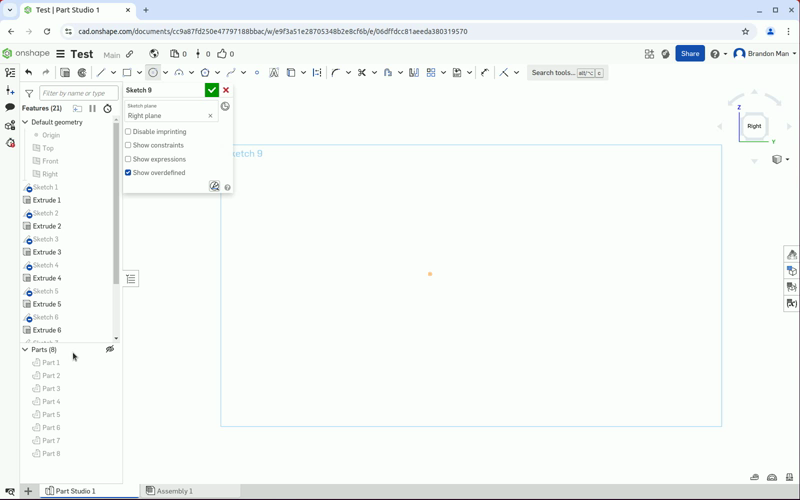
key_down(shift)
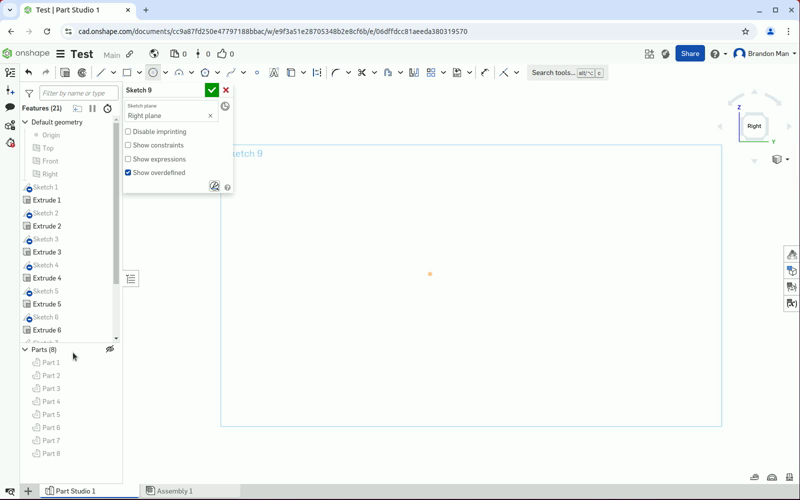
mouse_move(430, 270)
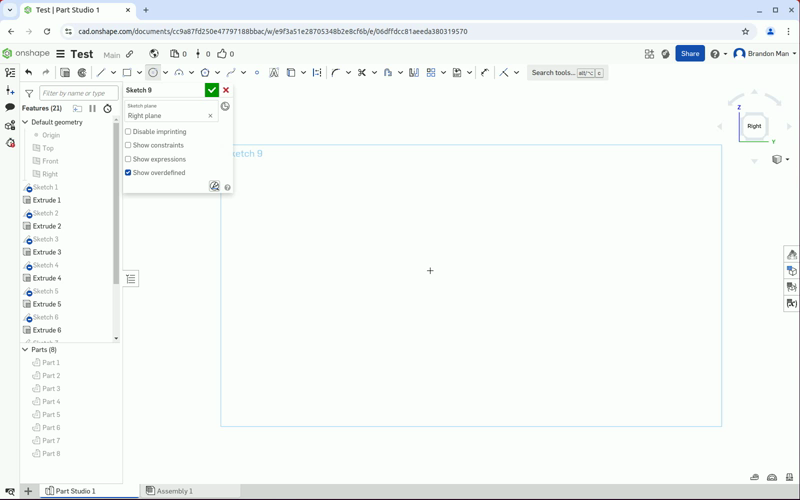
click(430, 270)
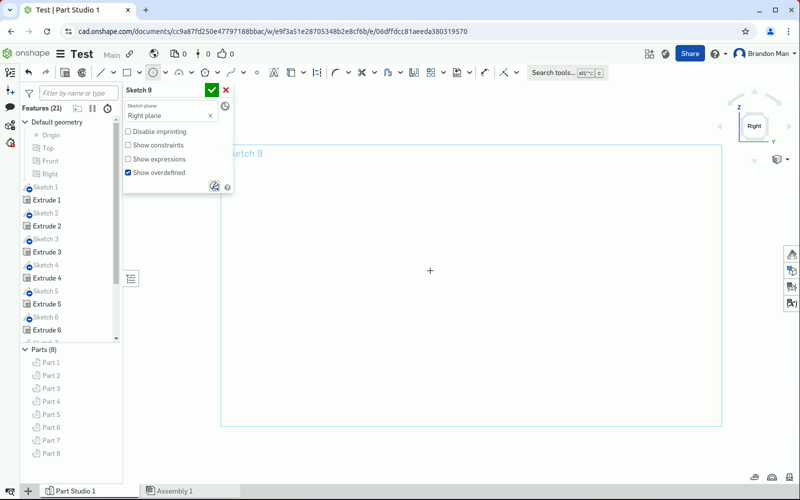
key_up(shift)
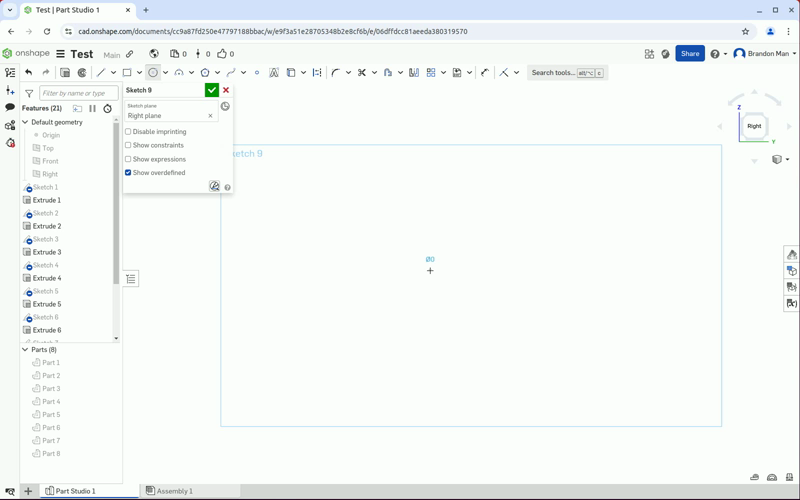
mouse_move(431, 270)
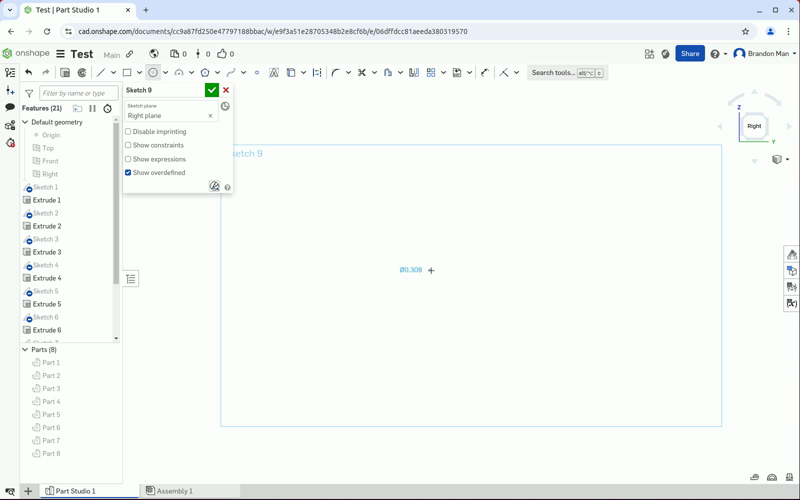
scroll(6)
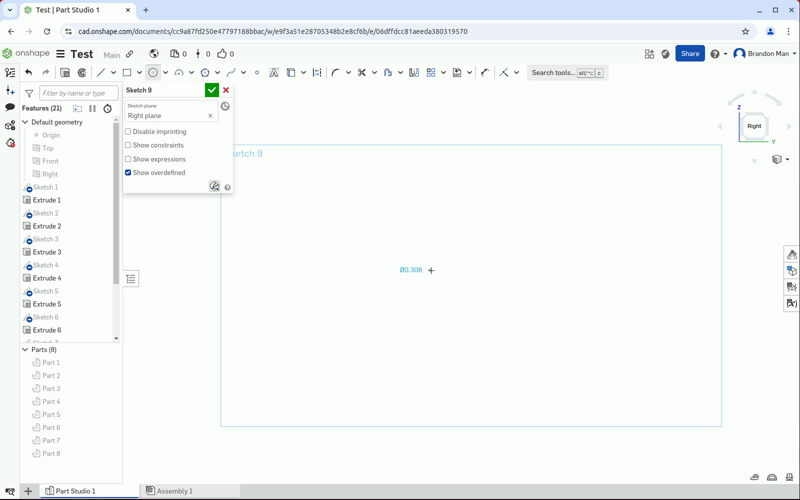
scroll(6)
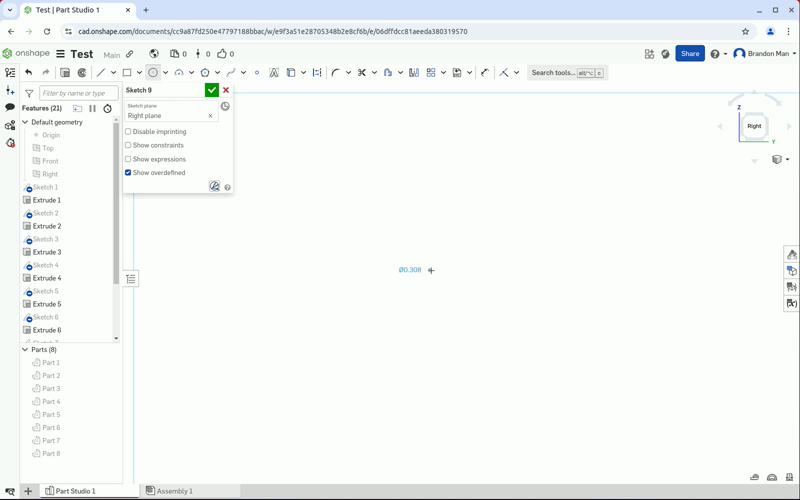
scroll(6)
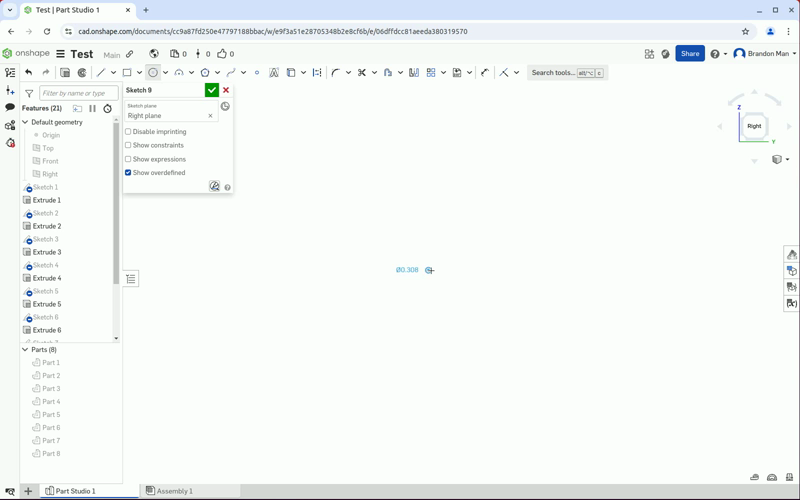
scroll(6)
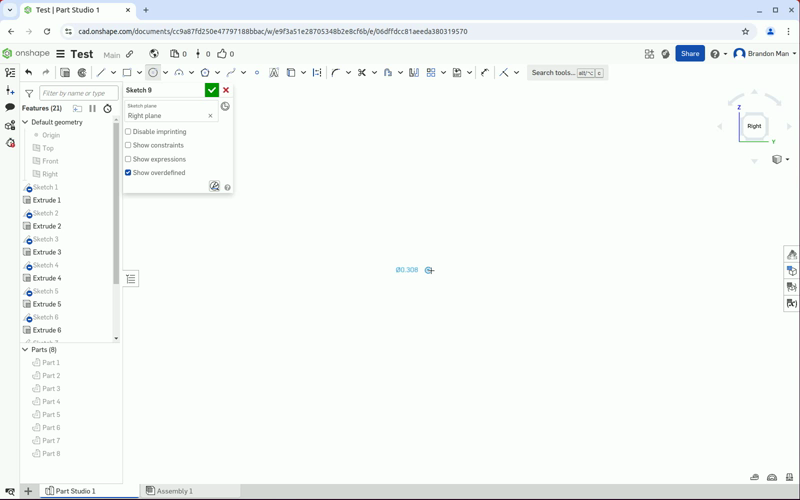
scroll(6)
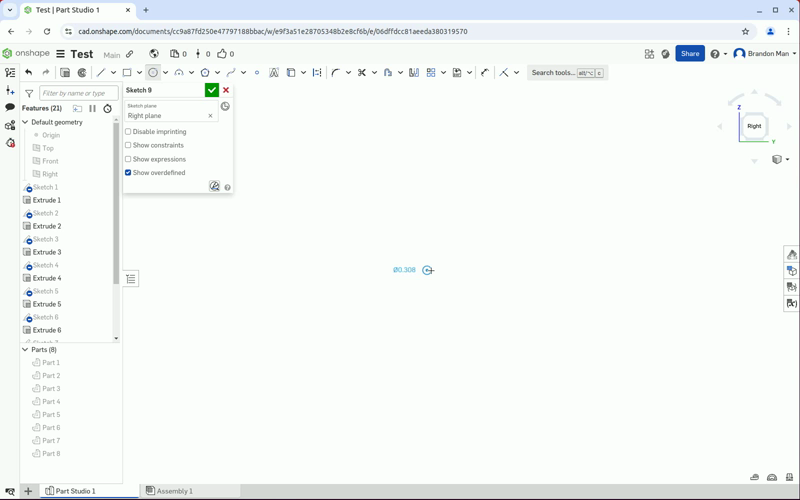
scroll(6)
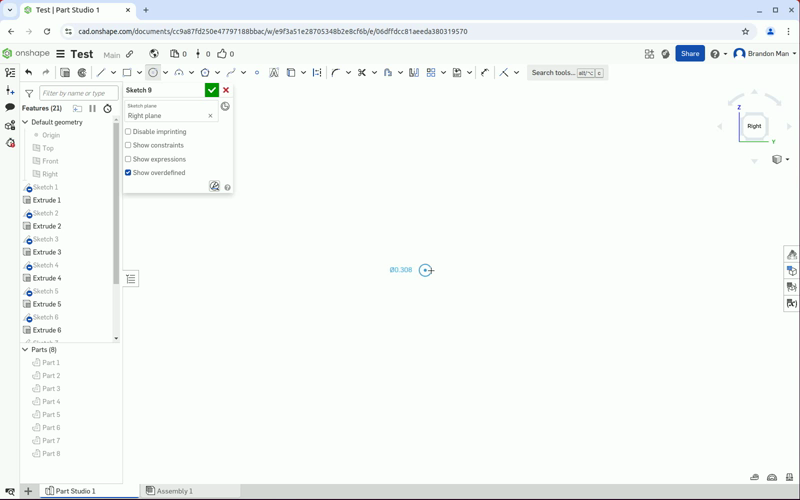
scroll(6)
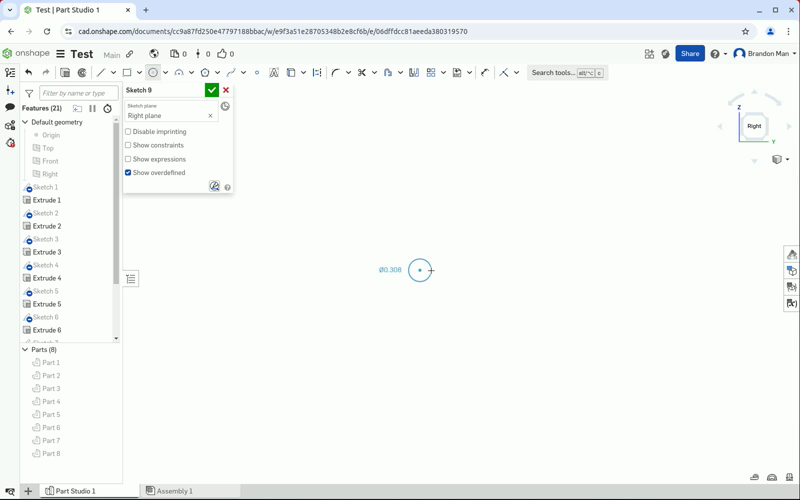
click(431, 270)
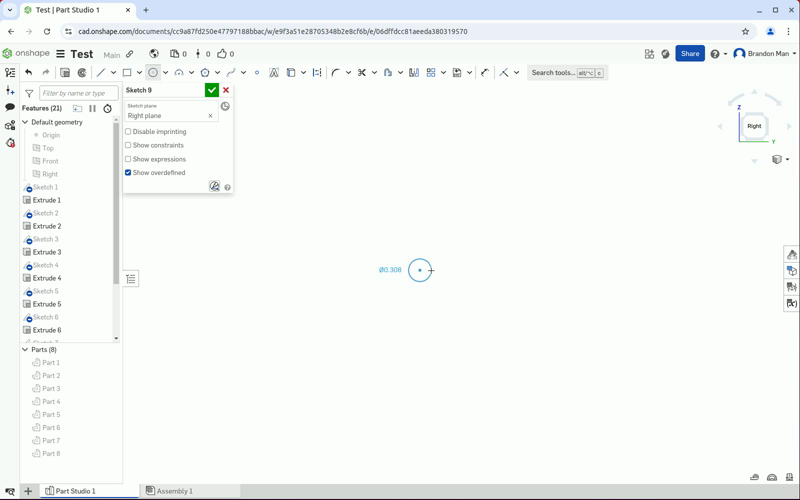
scroll(-6)
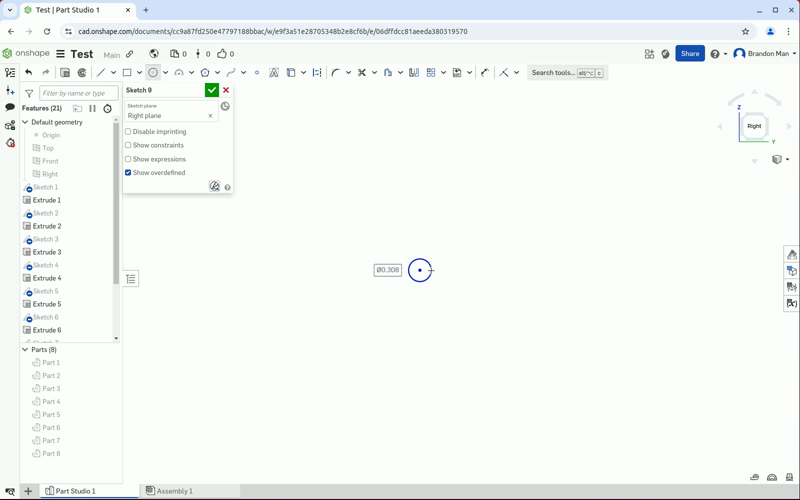
scroll(-6)
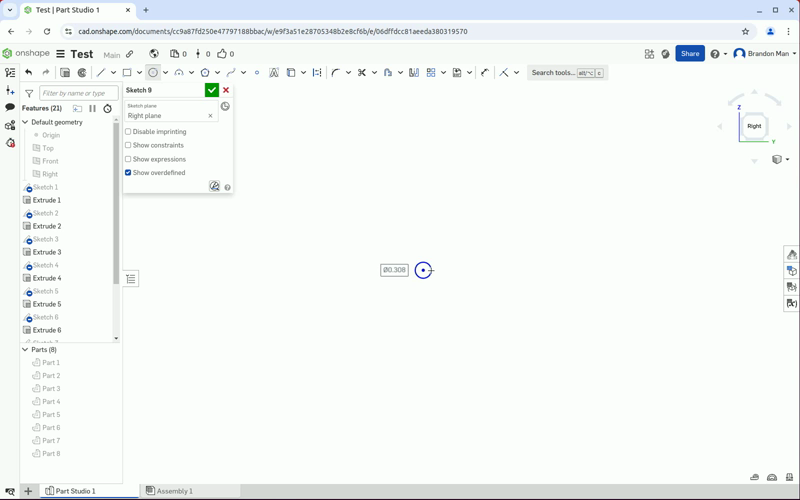
scroll(-6)
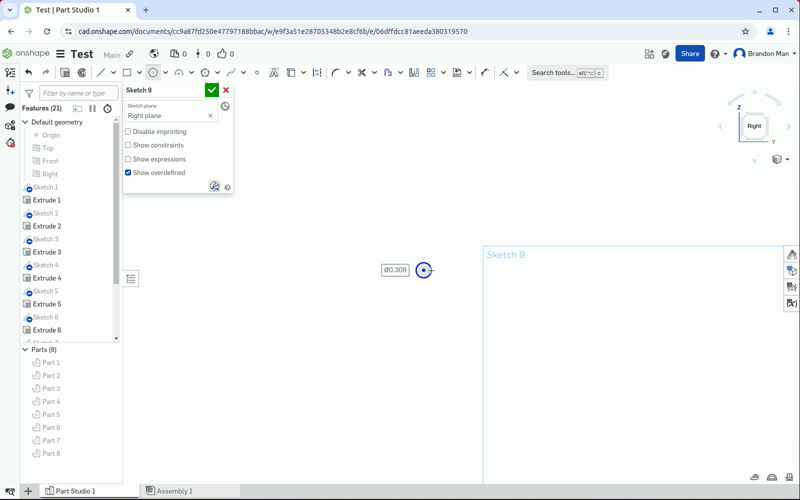
scroll(-6)
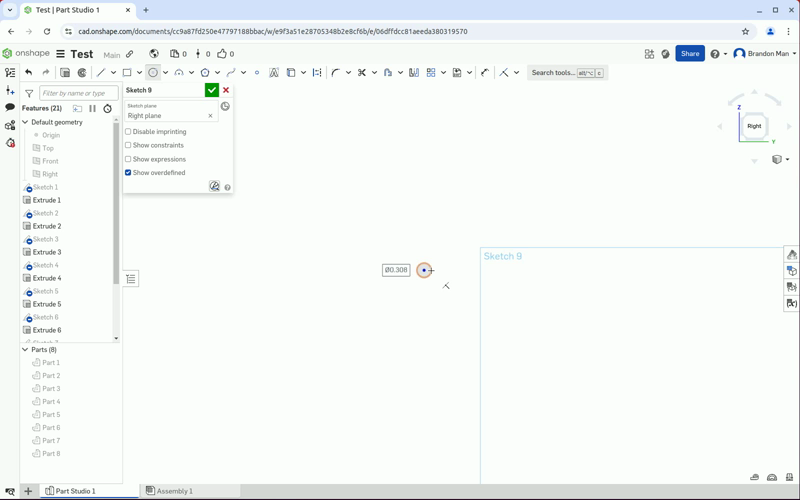
scroll(-6)
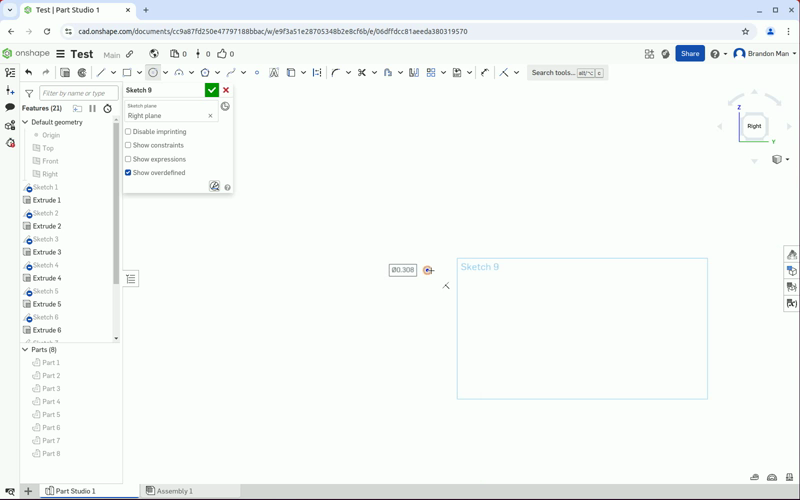
scroll(-6)
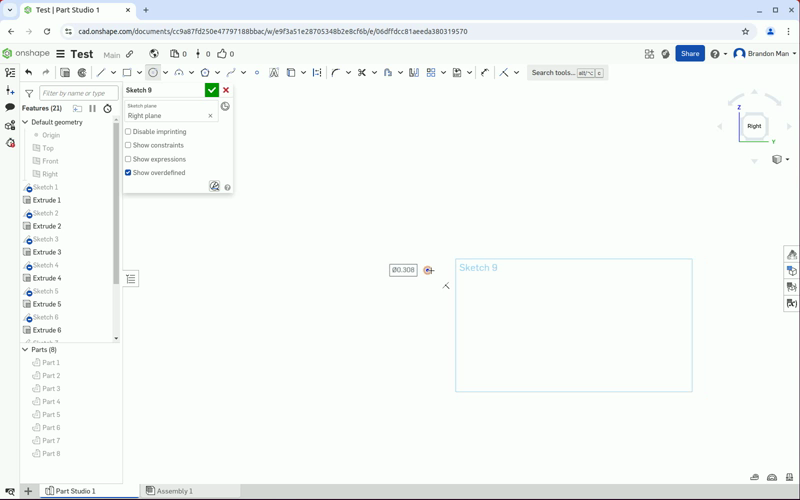
scroll(-6)
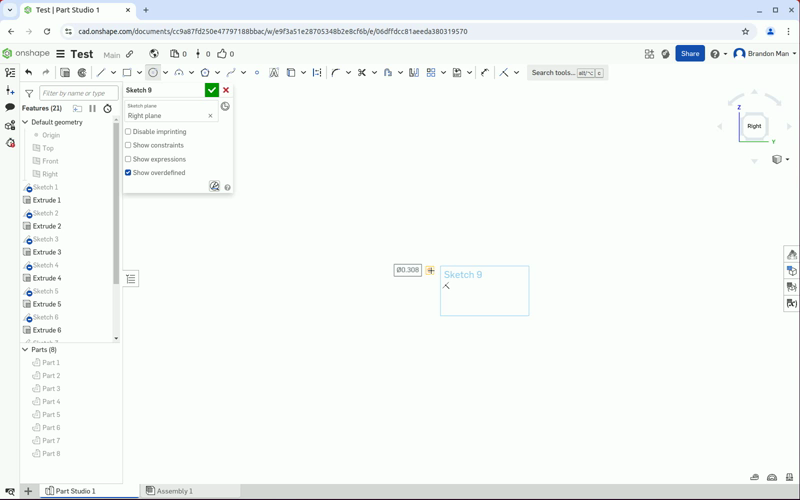
key(esc)
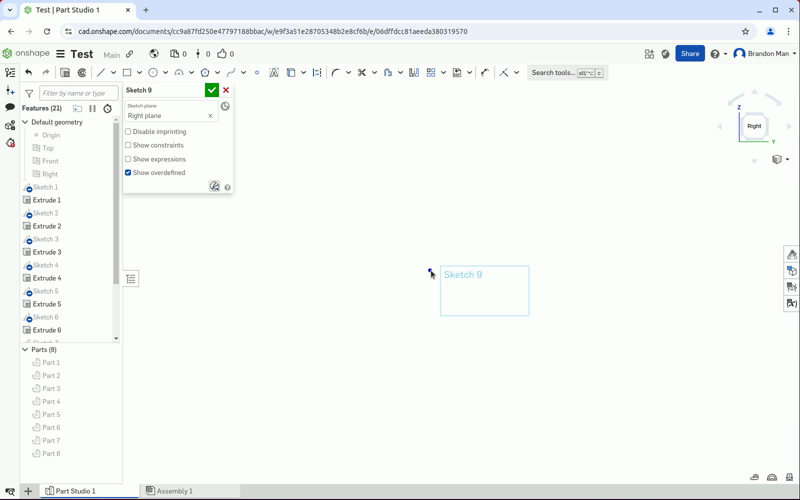
mouse_move(430, 270)
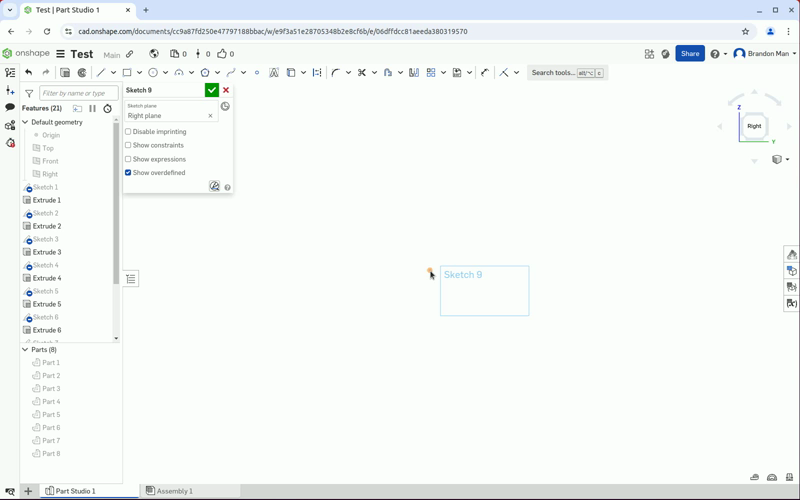
scroll(6)
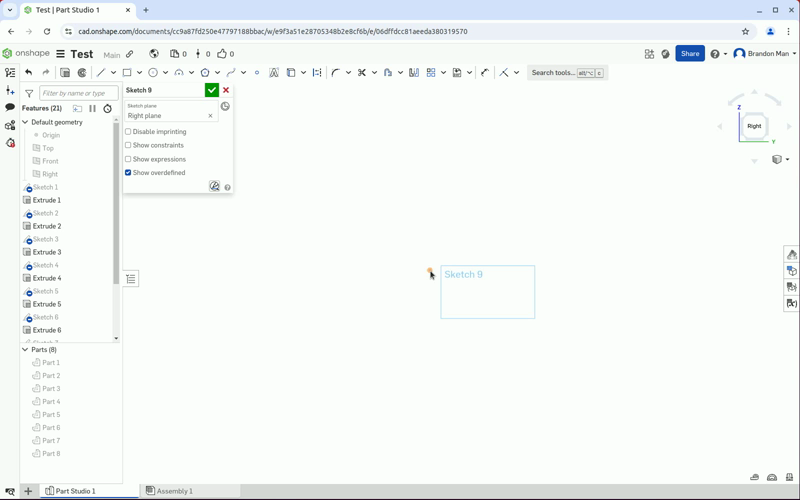
scroll(6)
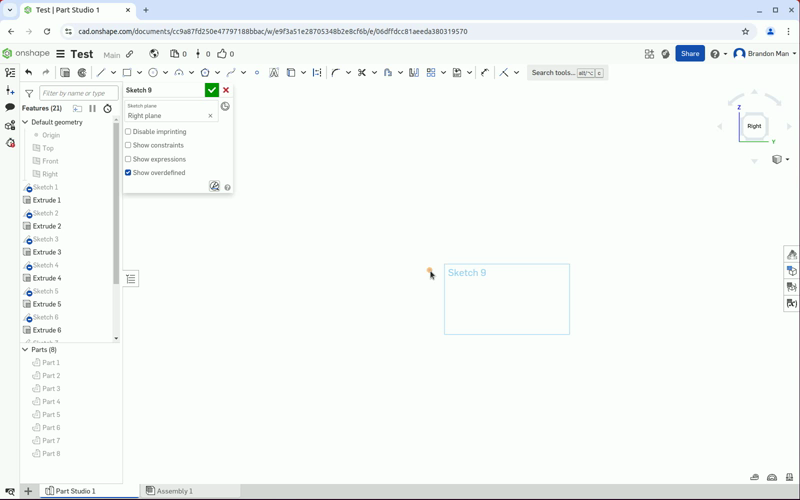
scroll(6)
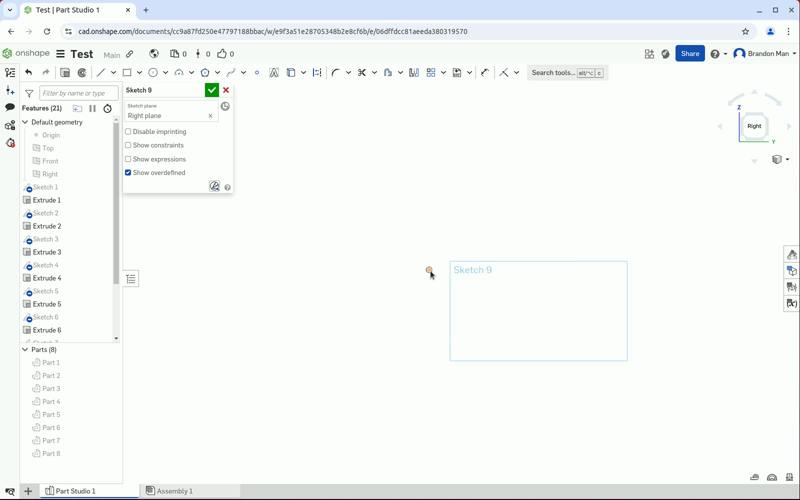
scroll(6)
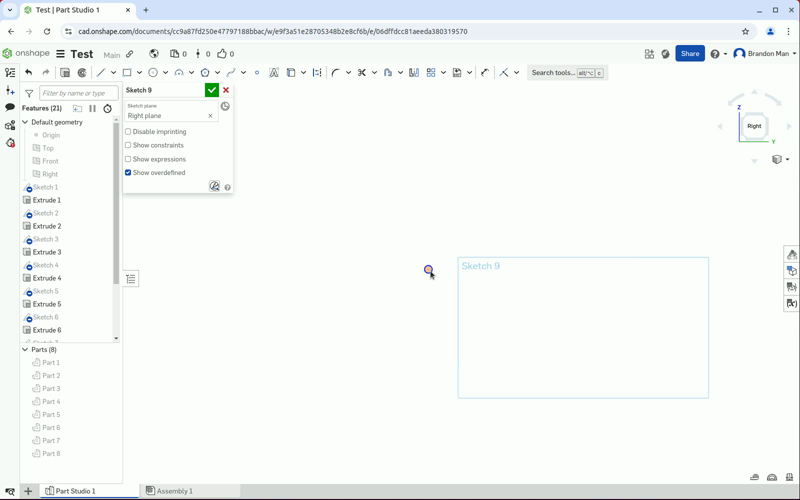
scroll(6)
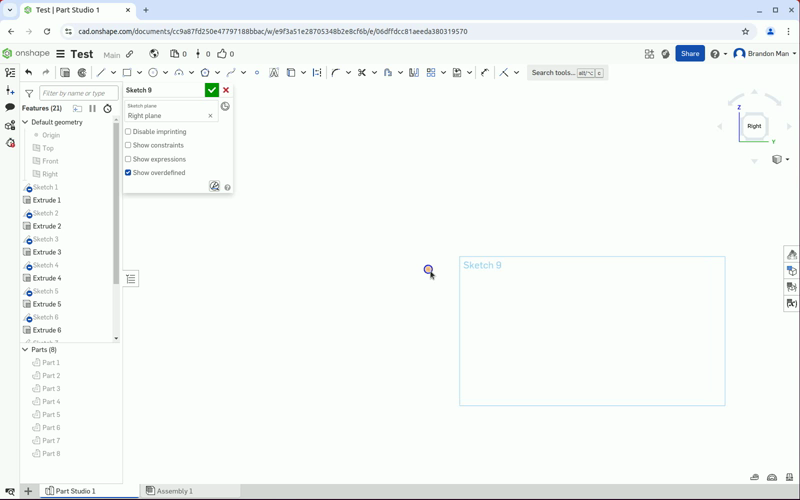
scroll(6)
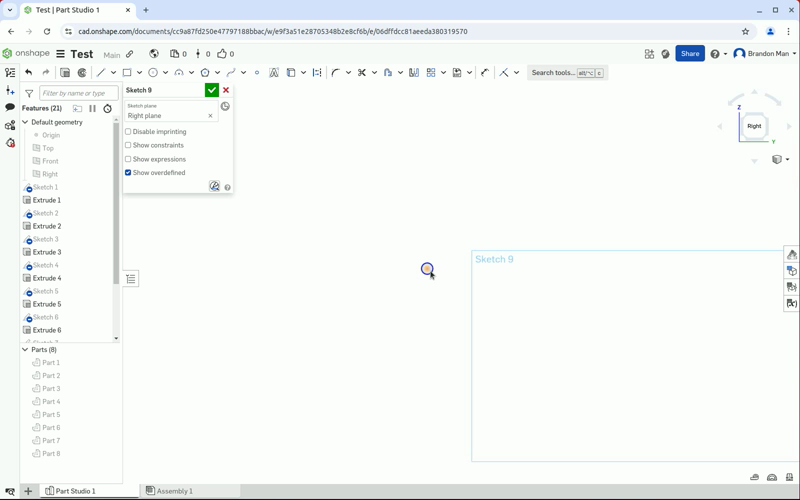
scroll(6)
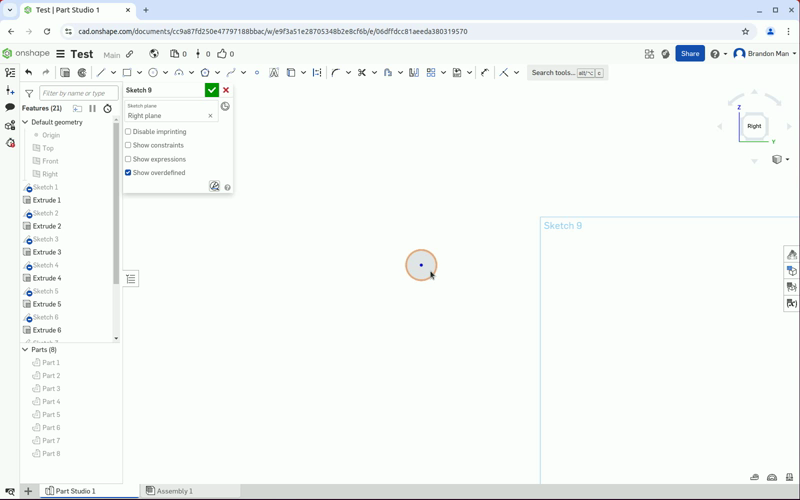
click(430, 270)
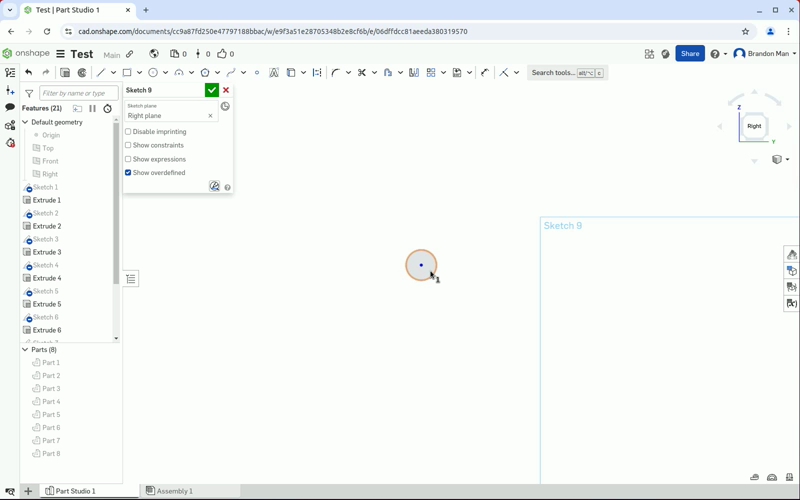
scroll(-6)
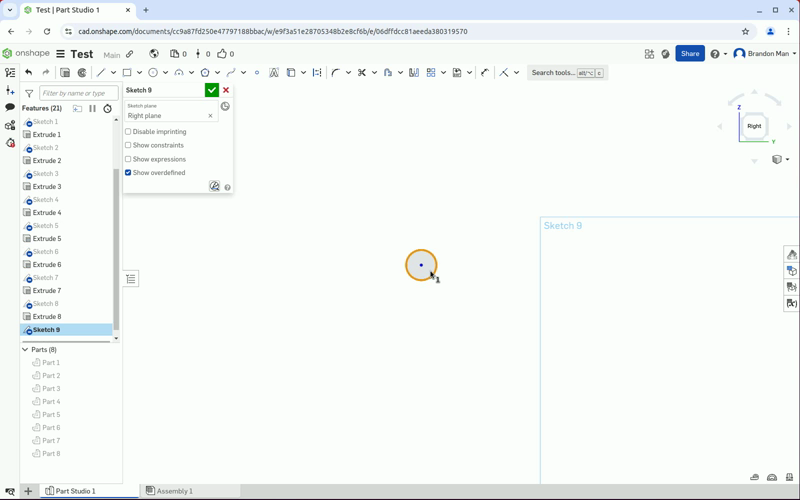
scroll(-6)
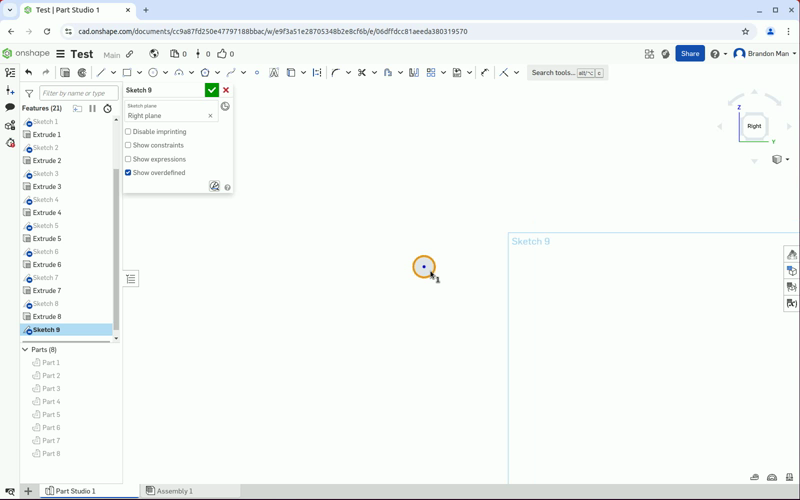
scroll(-6)
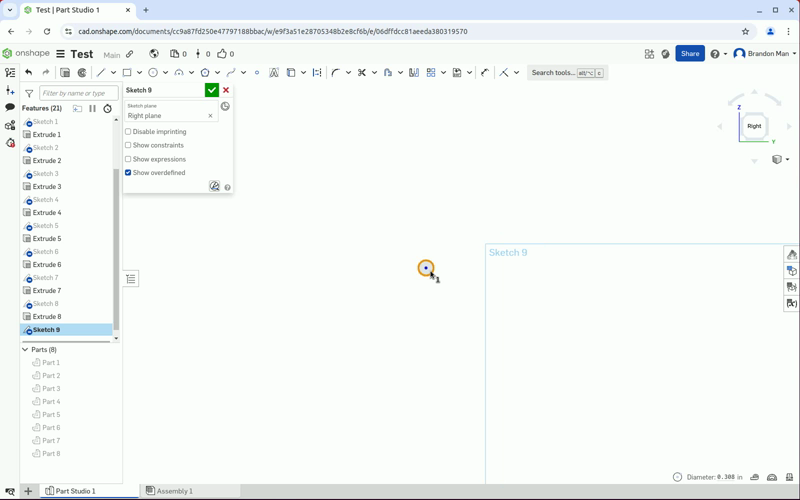
scroll(-6)
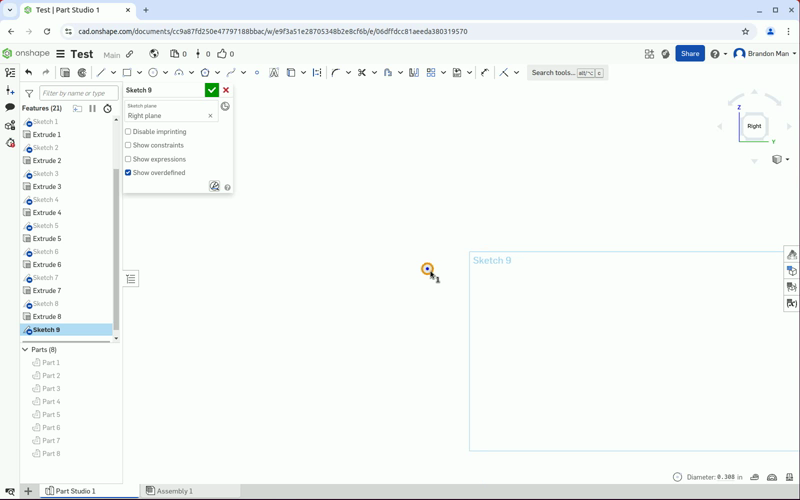
scroll(-6)
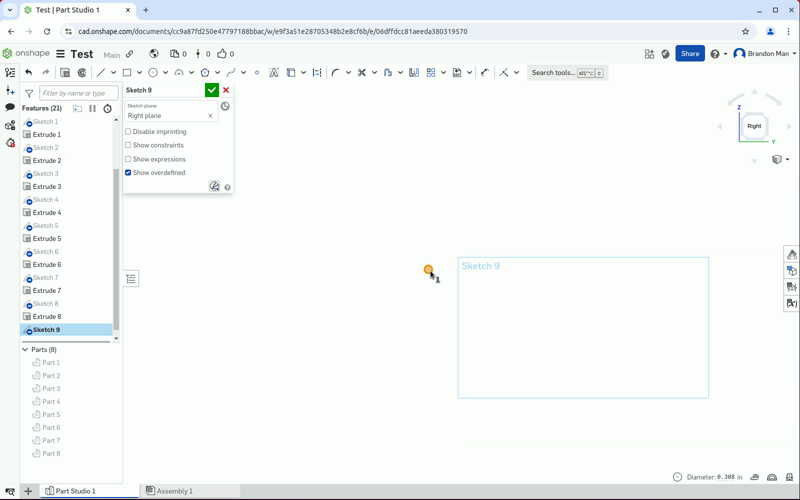
scroll(-6)
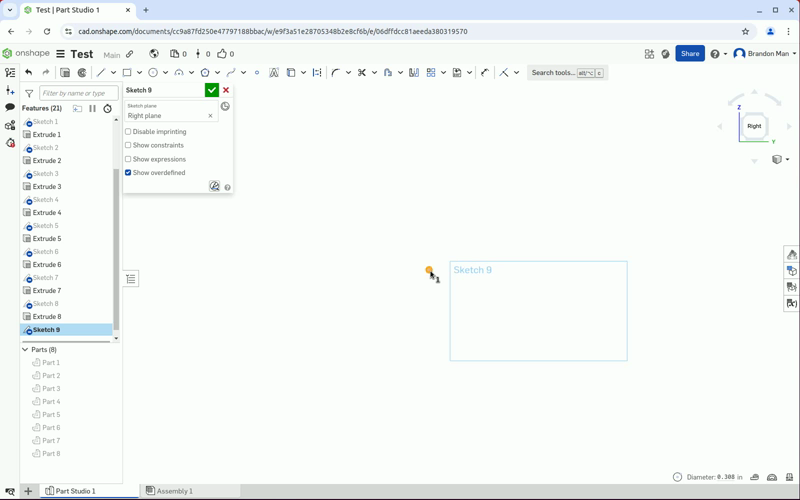
scroll(-6)
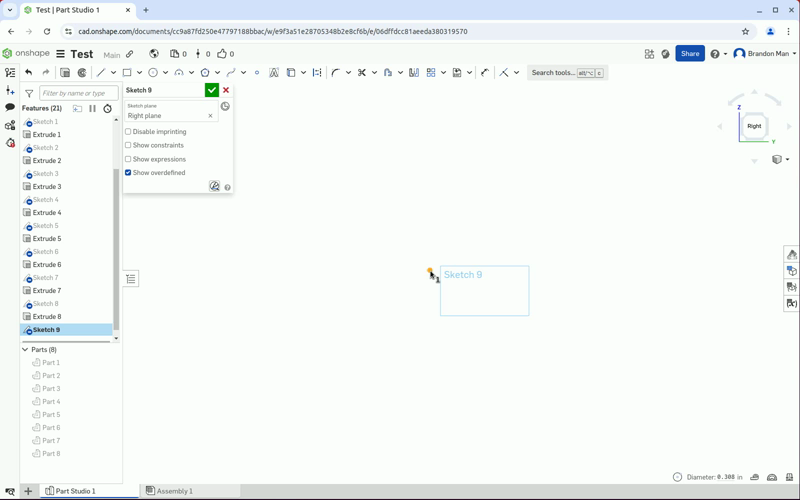
mouse_move(73, 352)
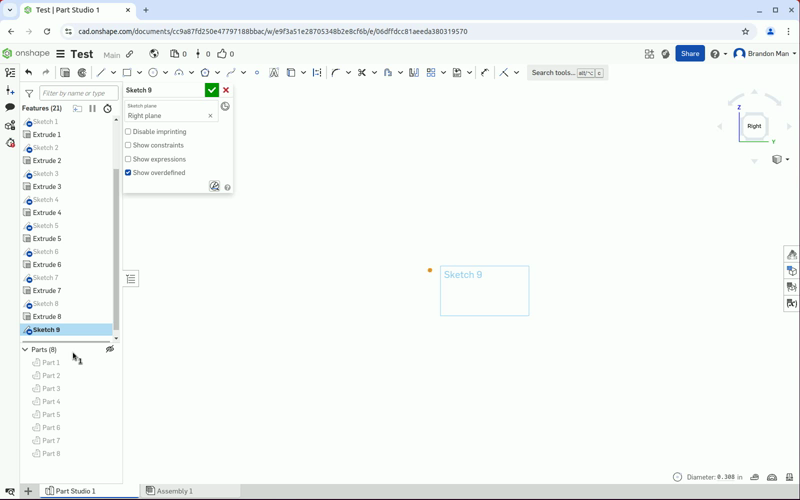
key(shift+y)
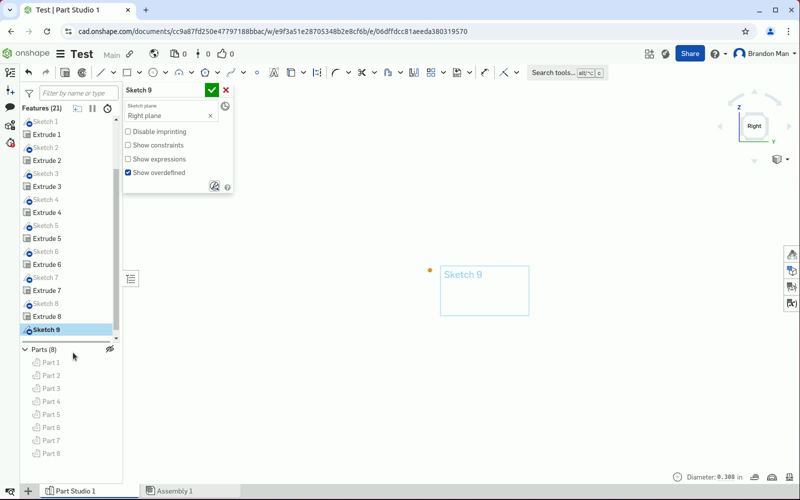
key(shift+e)
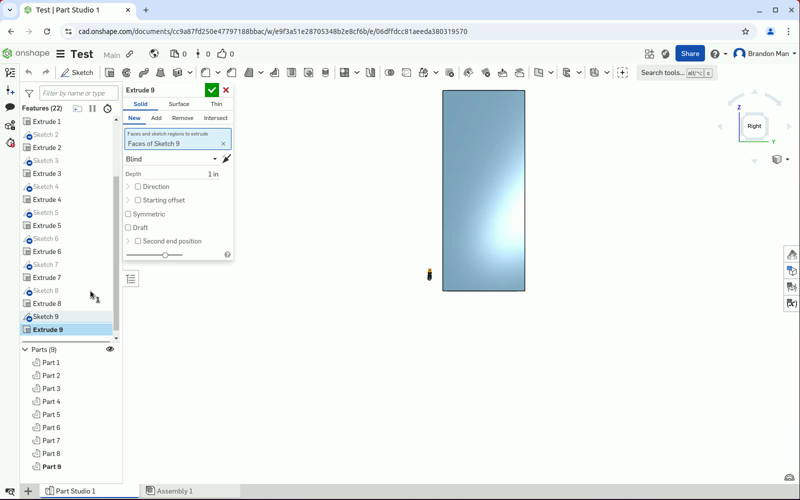
mouse_move(143, 106)
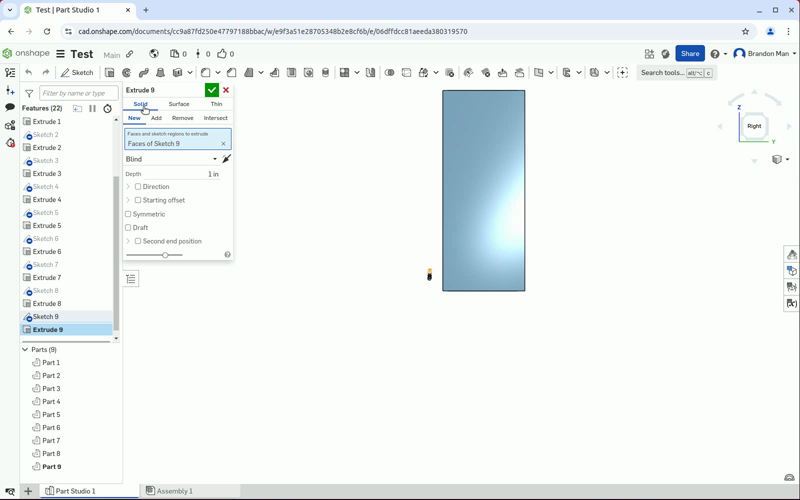
click(143, 106)
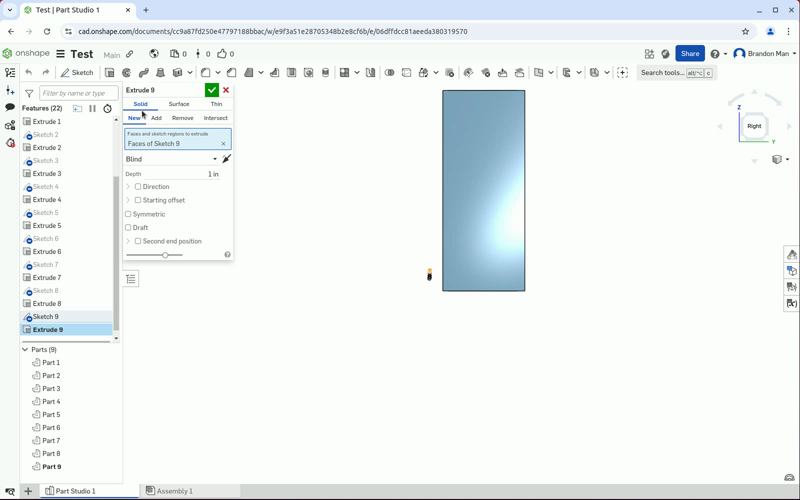
mouse_move(137, 120)
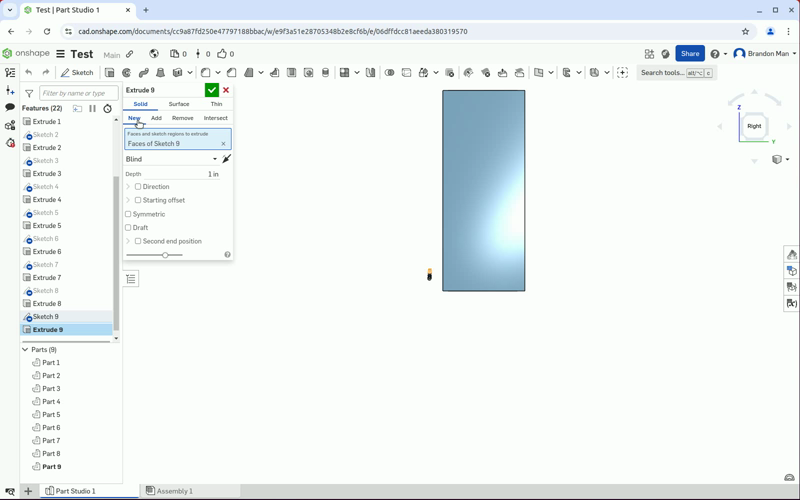
click(137, 120)
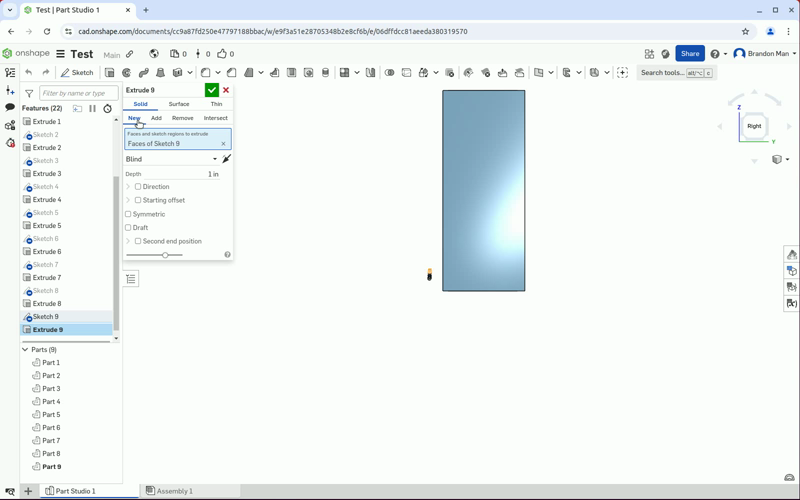
key(tab, 4)
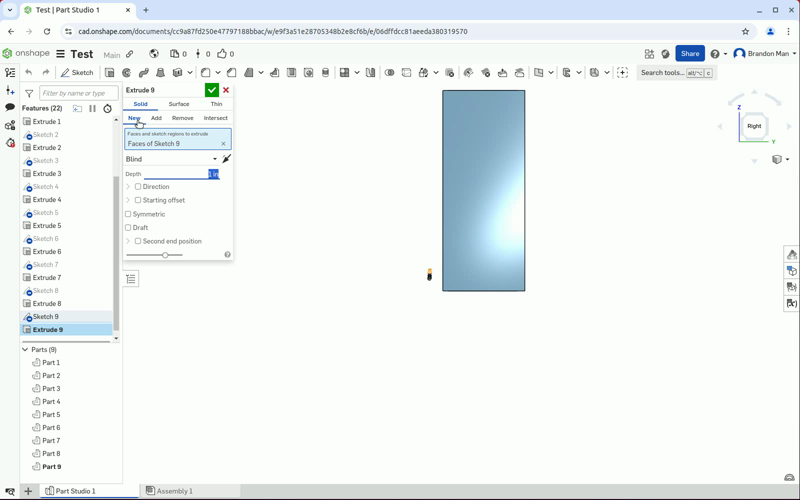
text(8.666)
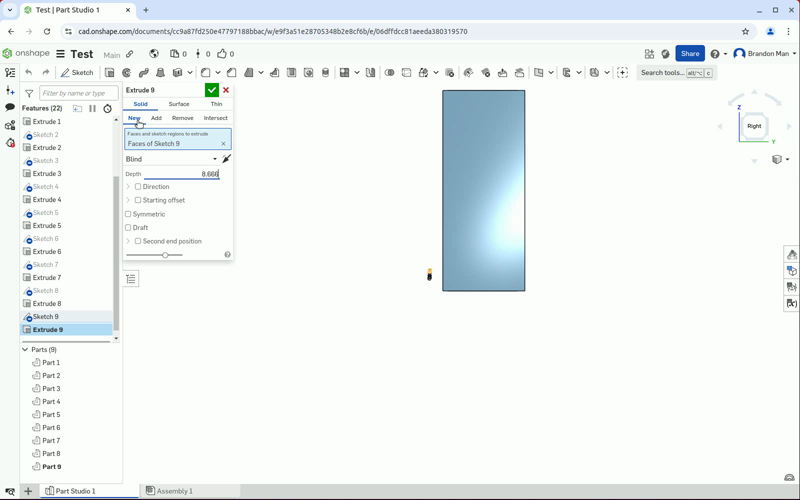
key(tab, 3)
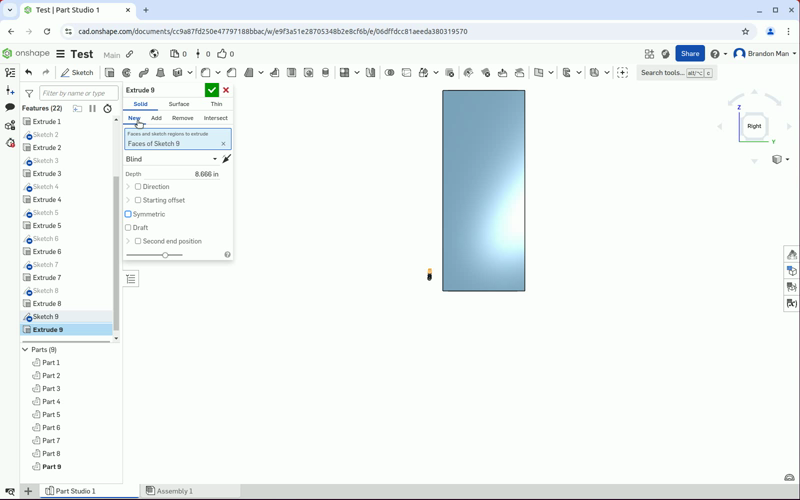
key(space)
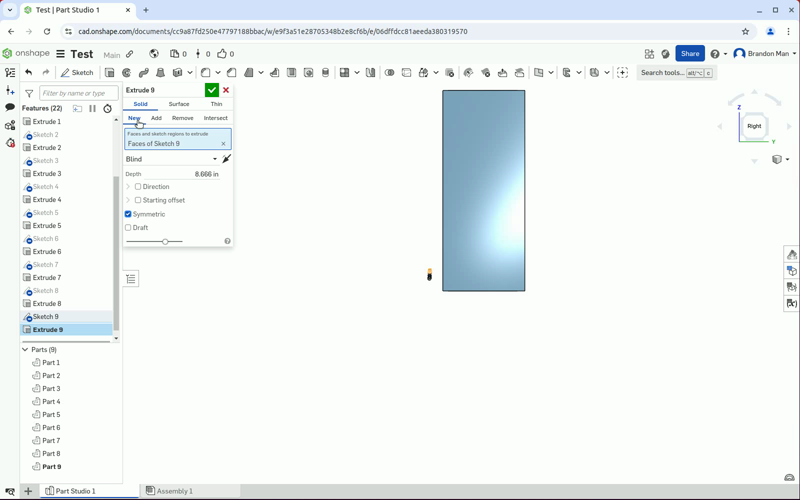
key(enter)
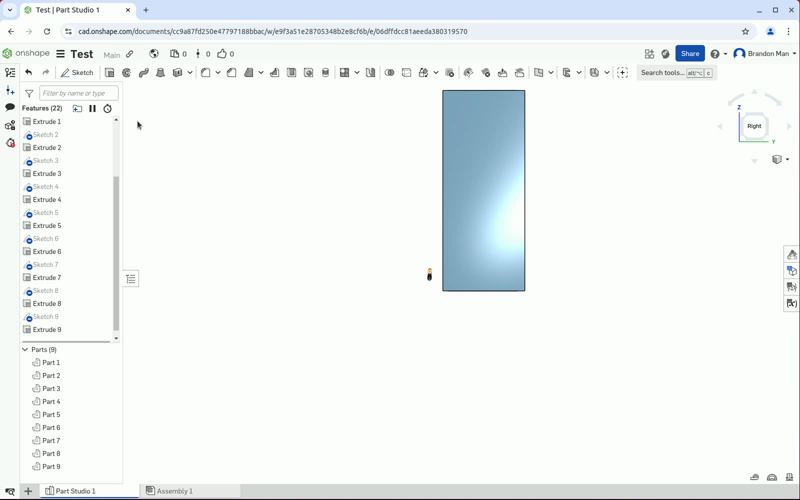
key(shift+h)
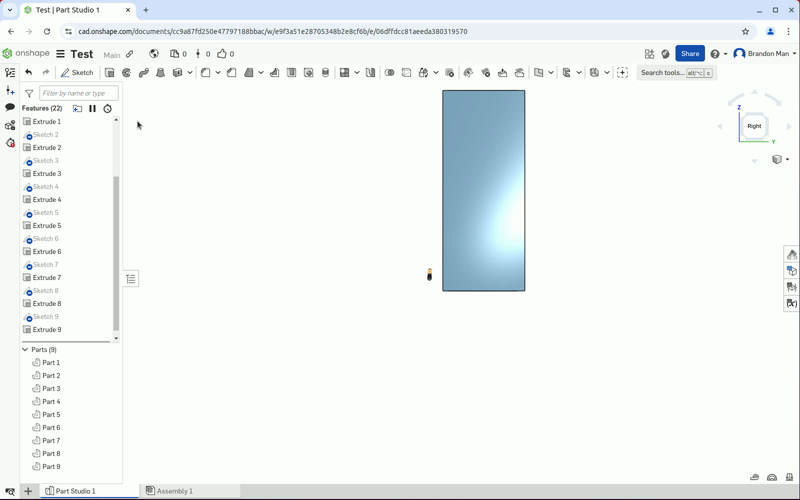
key(shift+h)
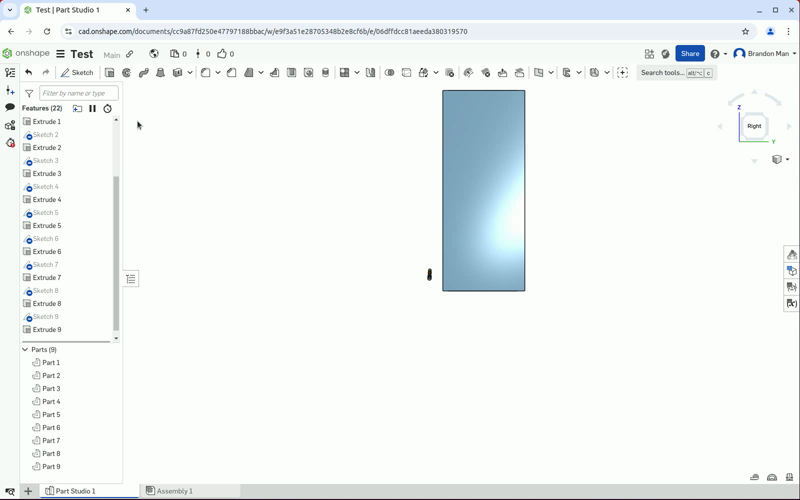
mouse_move(69, 111)
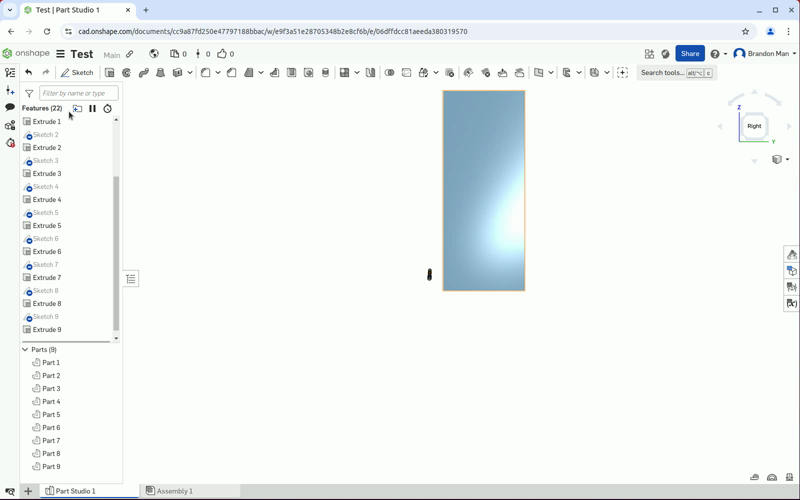
click(69, 111)
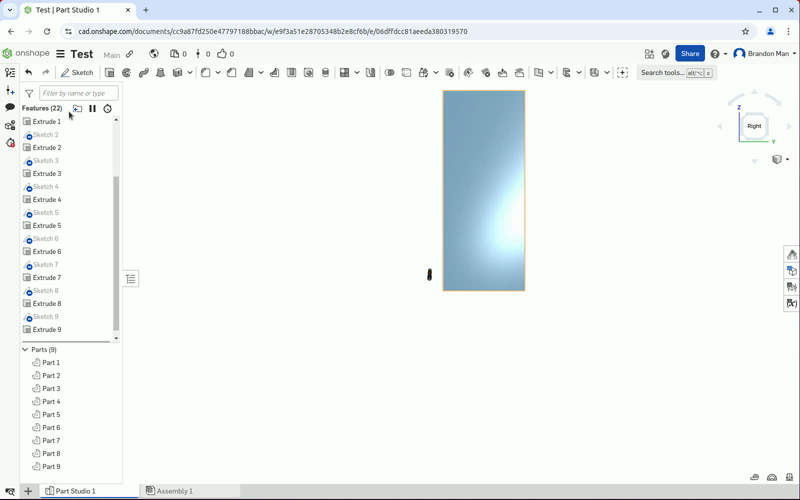
key(shift+s)
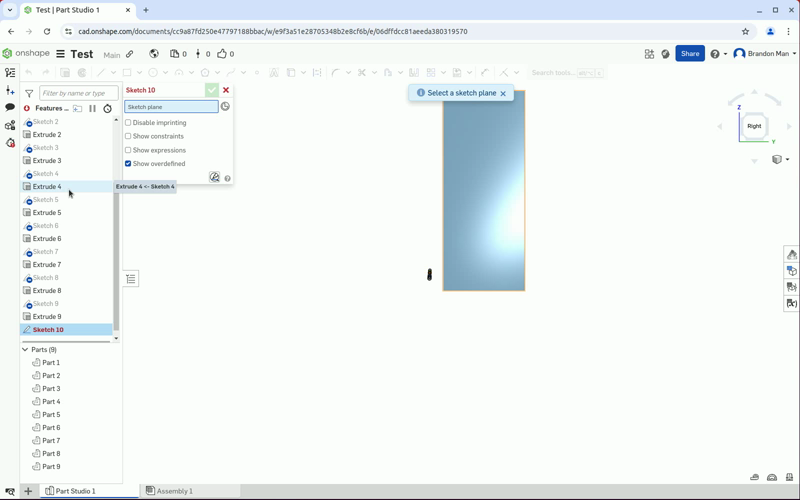
scroll(3)
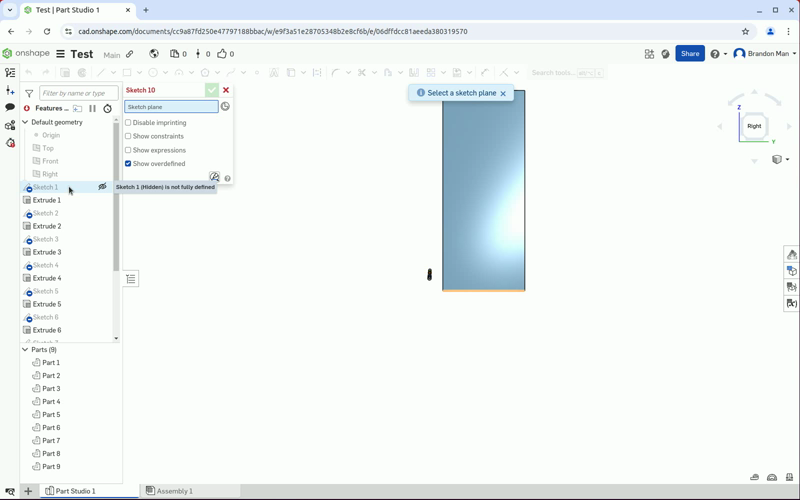
mouse_move(69, 176)
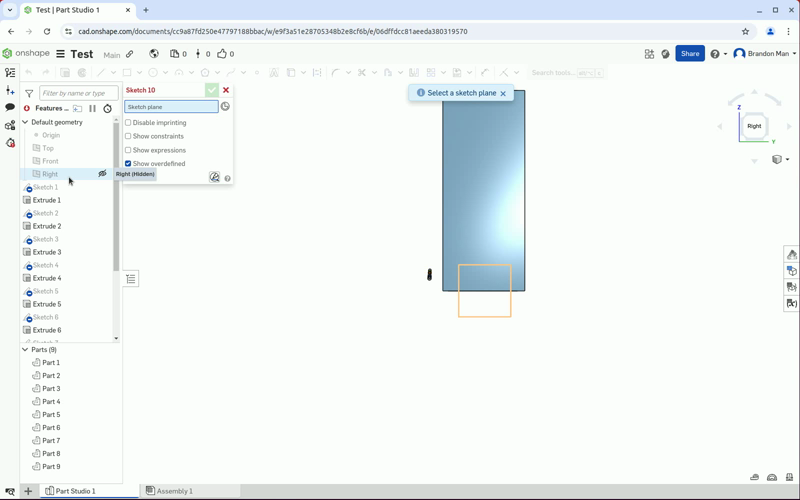
click(69, 176)
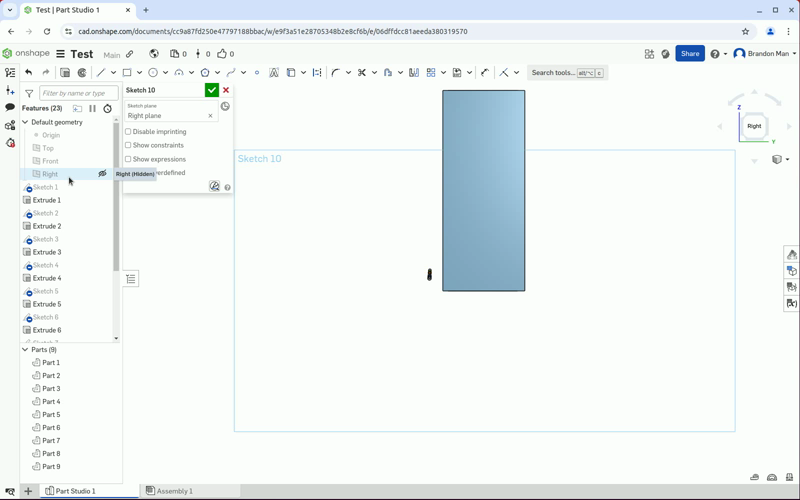
mouse_move(73, 352)
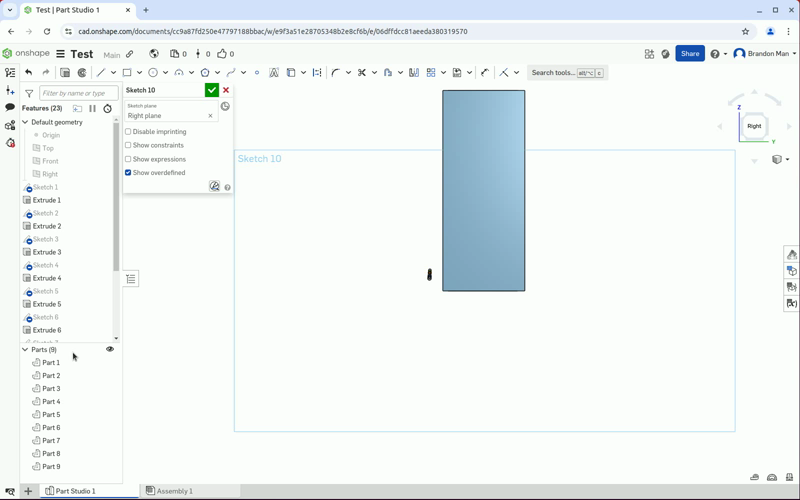
key(y)
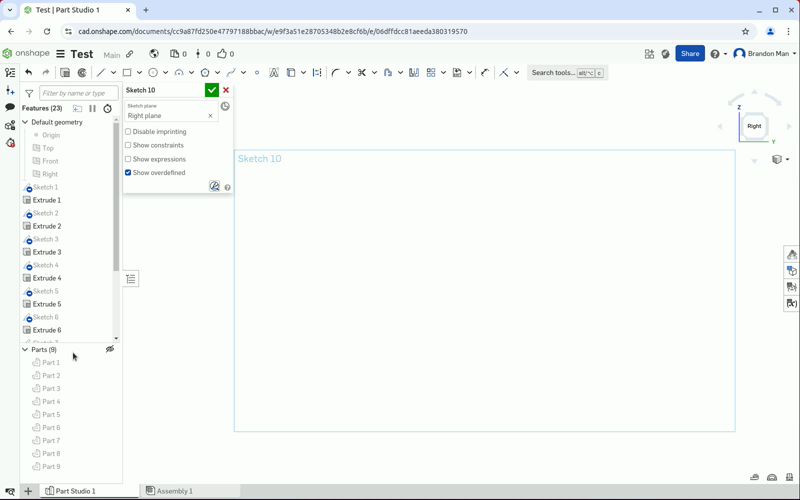
key(c)
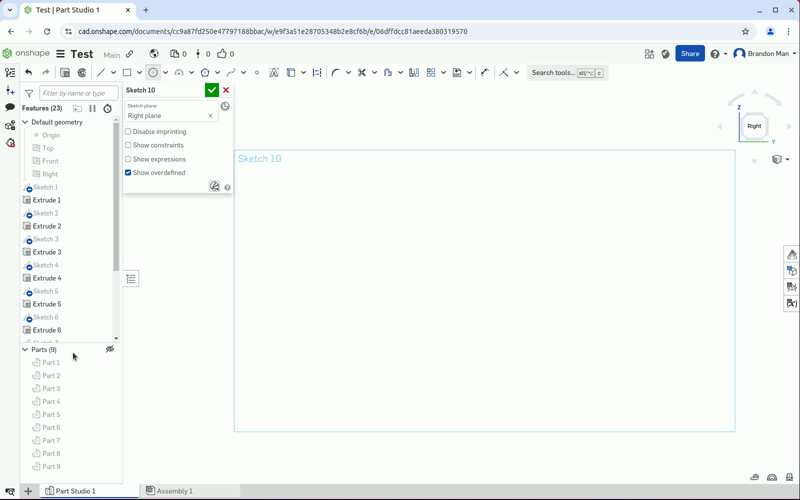
key_down(shift)
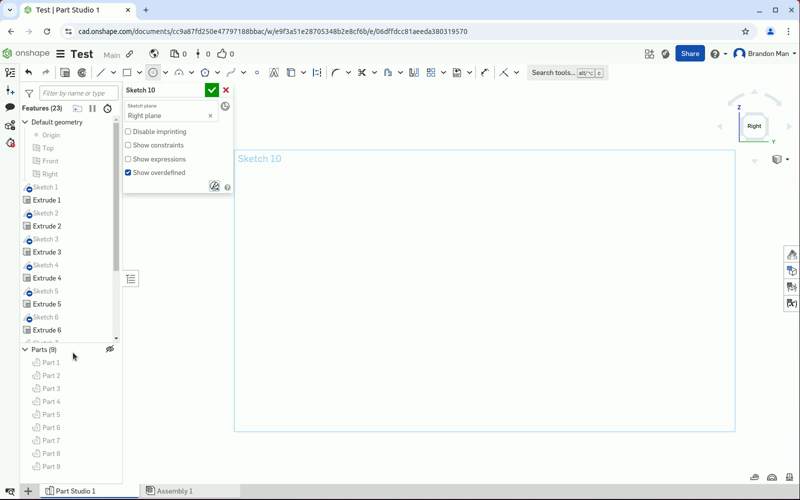
mouse_move(430, 270)
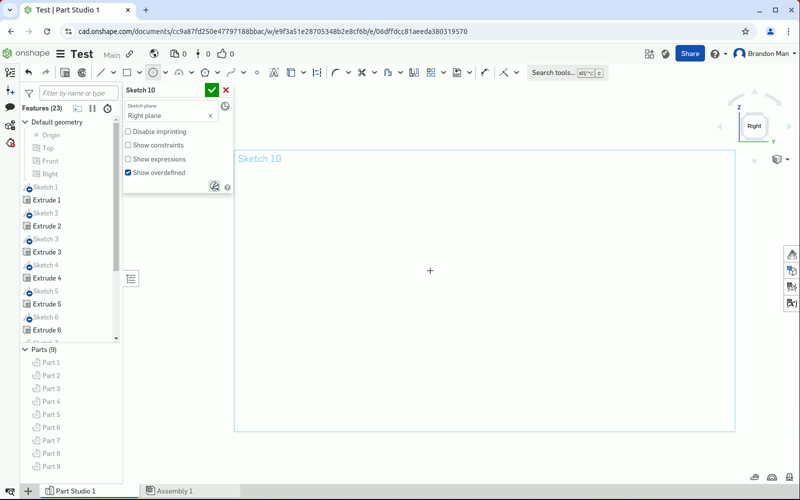
click(430, 270)
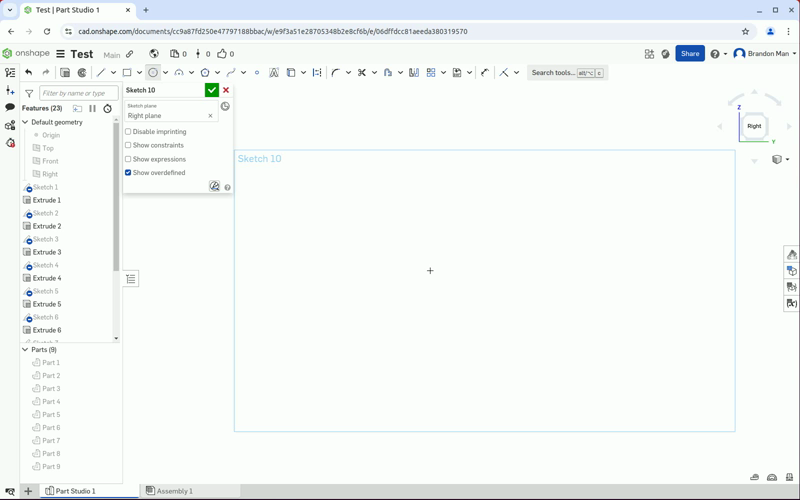
key_up(shift)
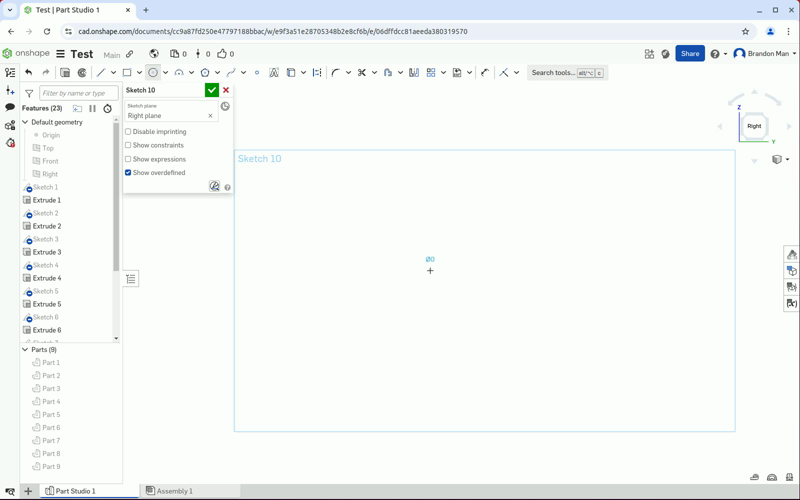
mouse_move(431, 270)
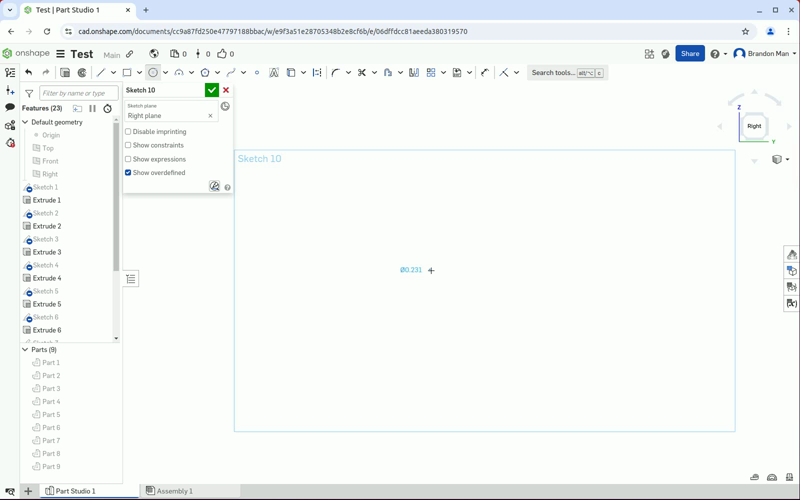
scroll(6)
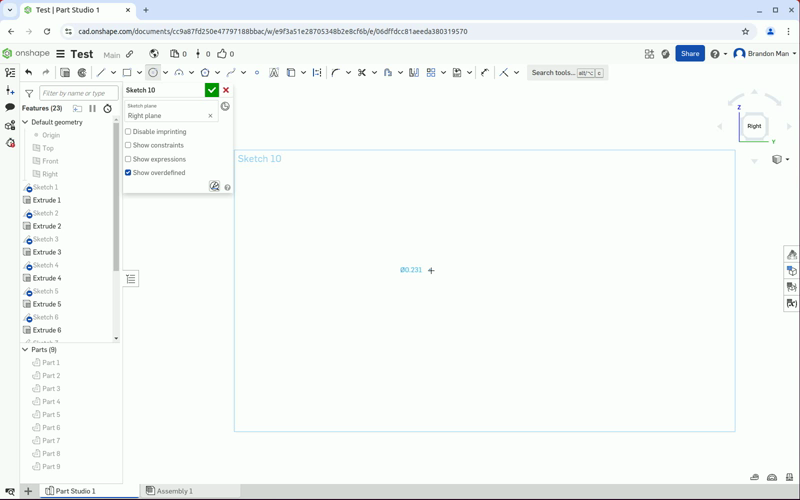
scroll(6)
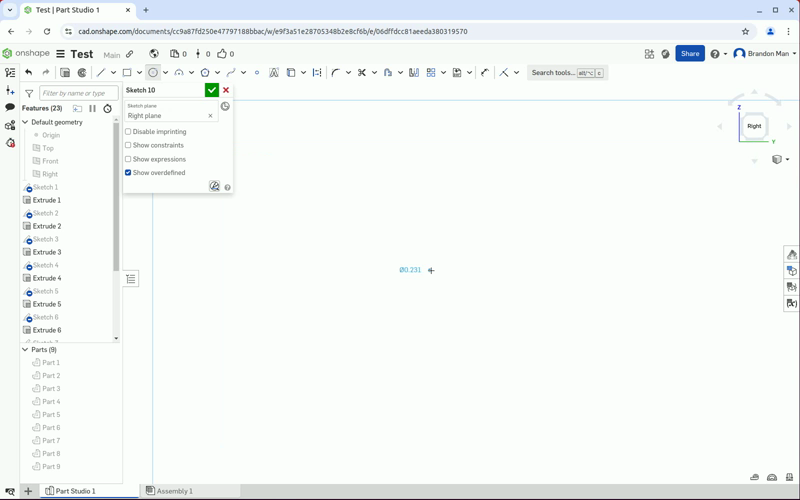
scroll(6)
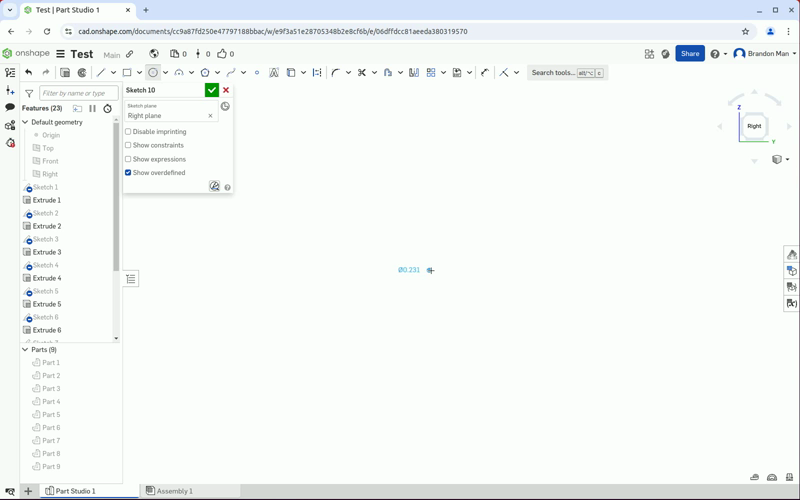
scroll(6)
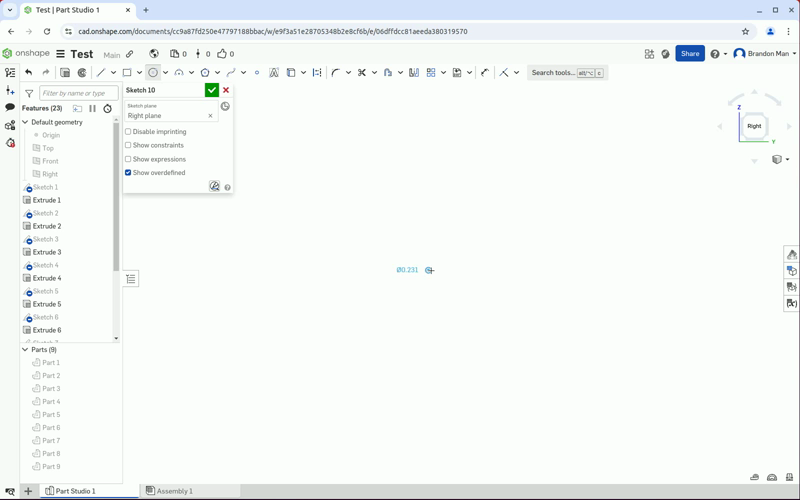
scroll(6)
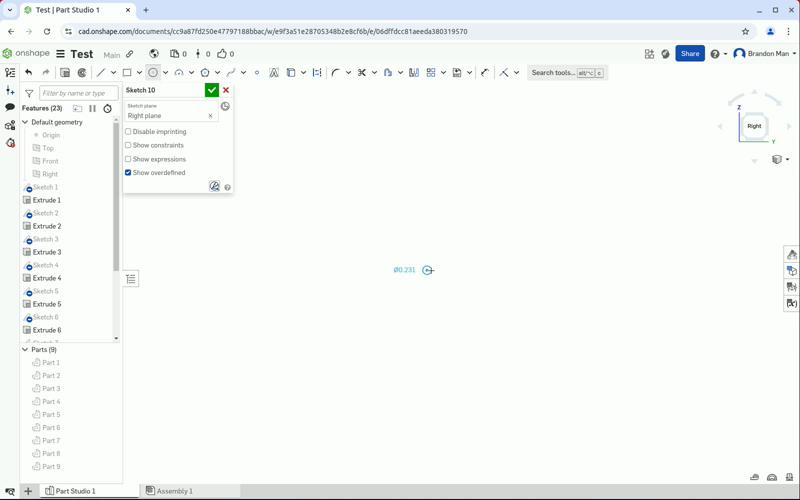
scroll(6)
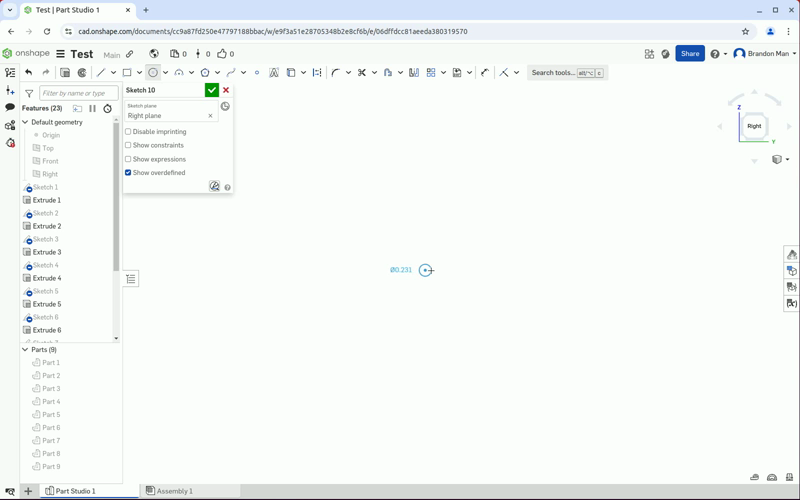
scroll(6)
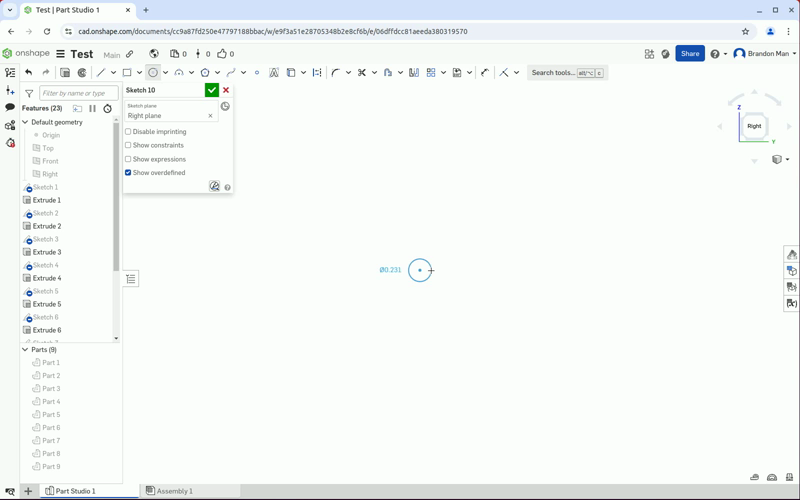
click(431, 270)
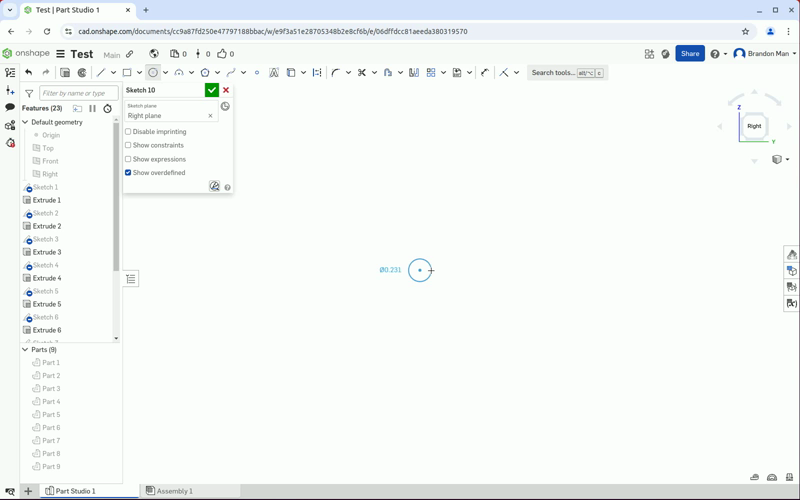
scroll(-6)
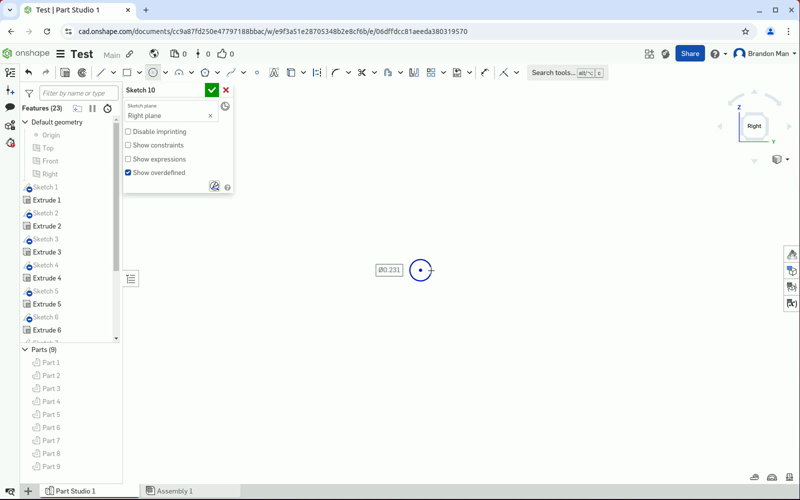
scroll(-6)
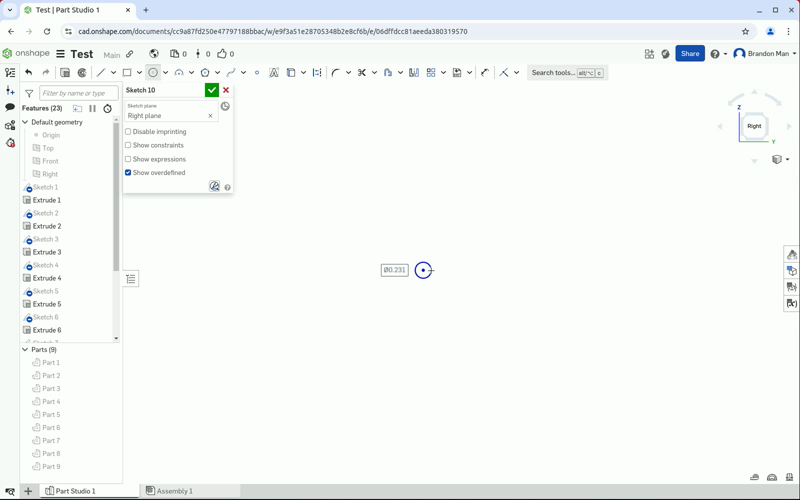
scroll(-6)
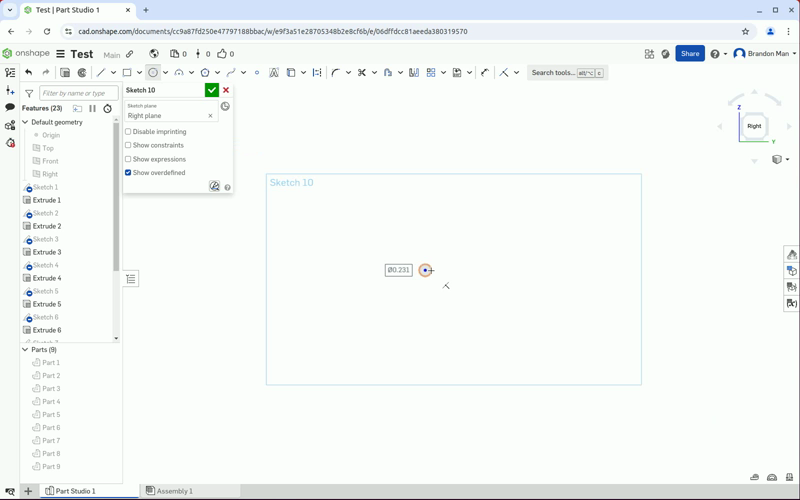
scroll(-6)
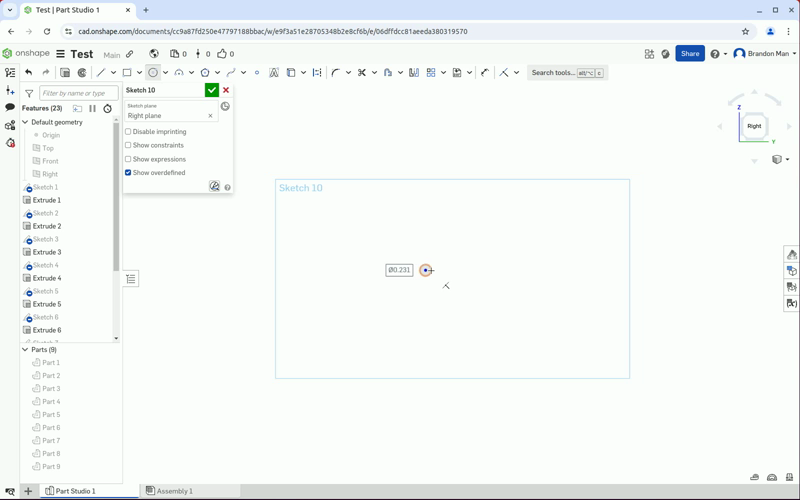
scroll(-6)
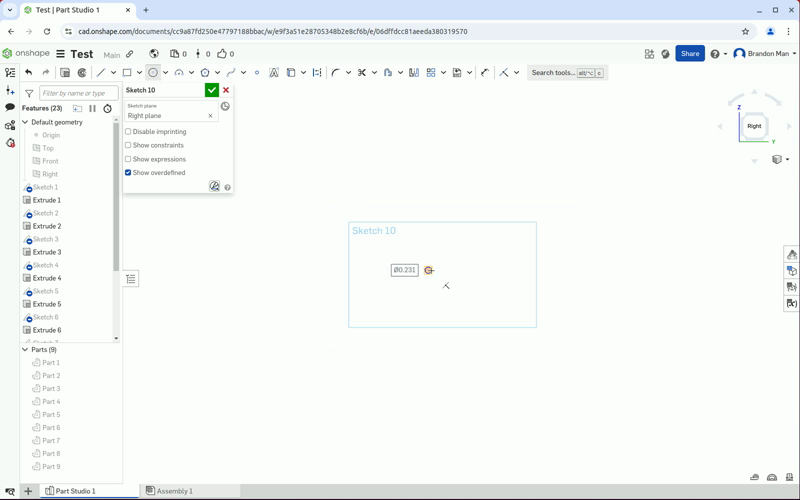
scroll(-6)
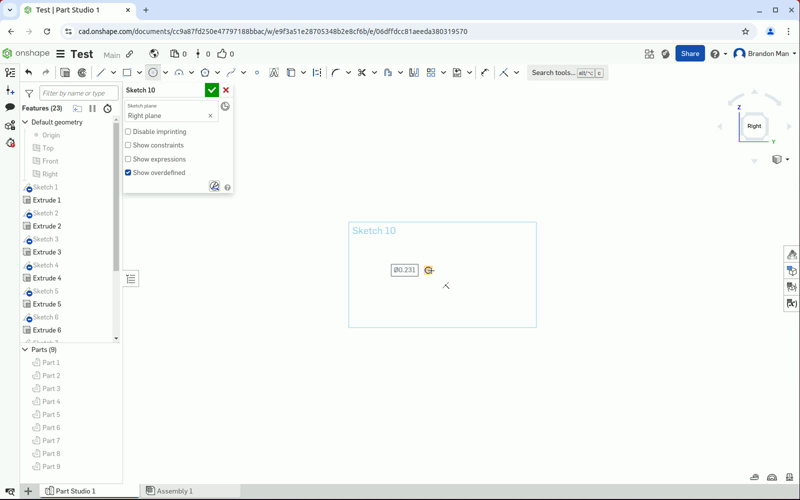
scroll(-6)
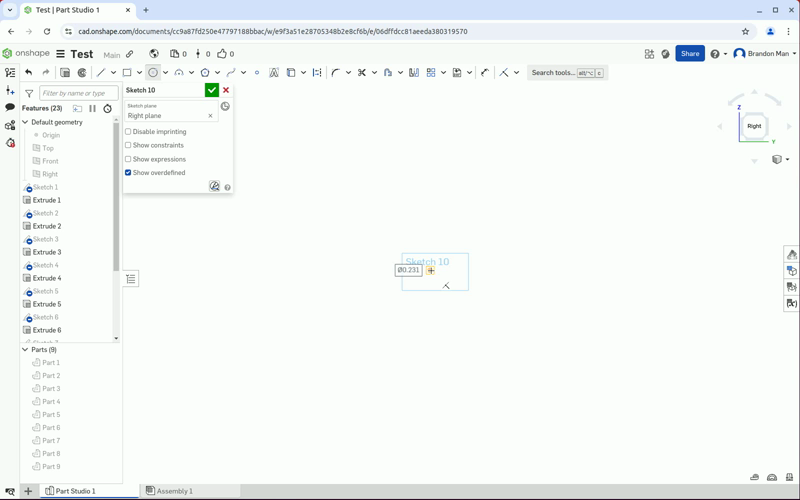
key(esc)
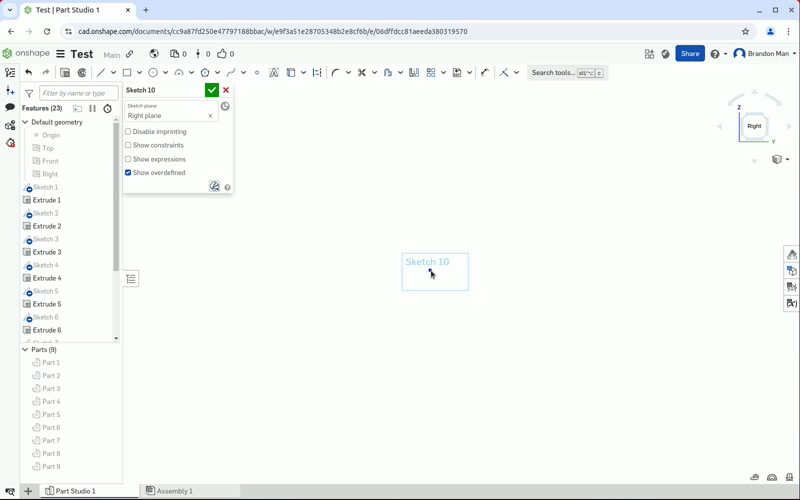
mouse_move(430, 269)
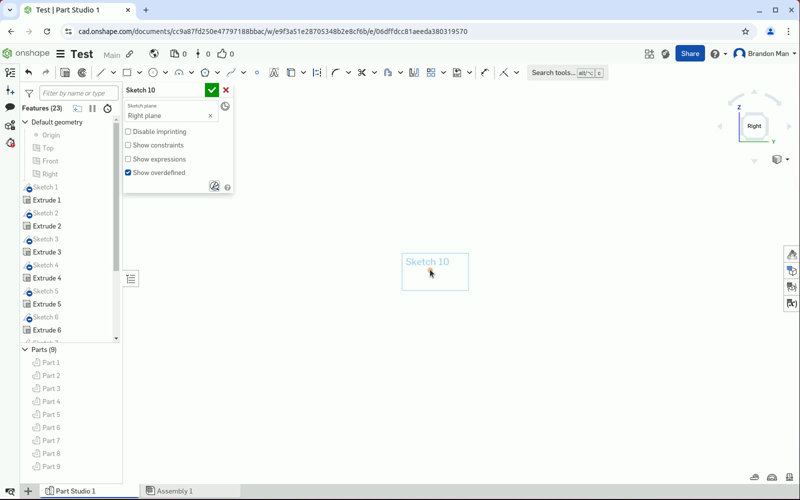
scroll(6)
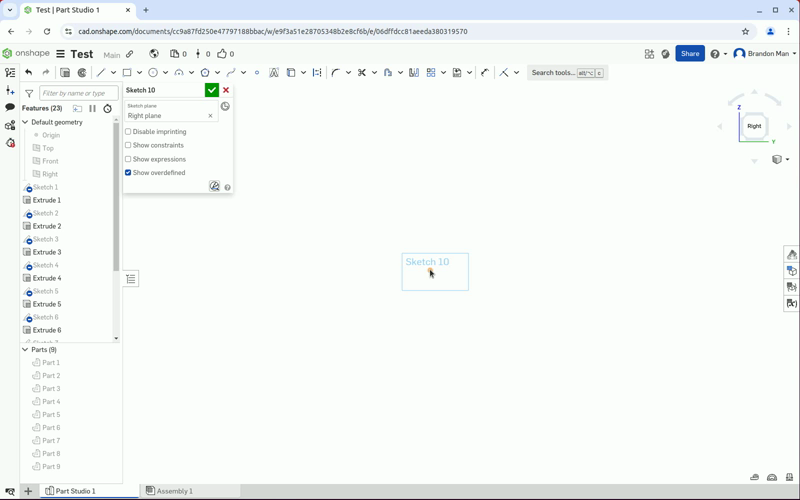
scroll(6)
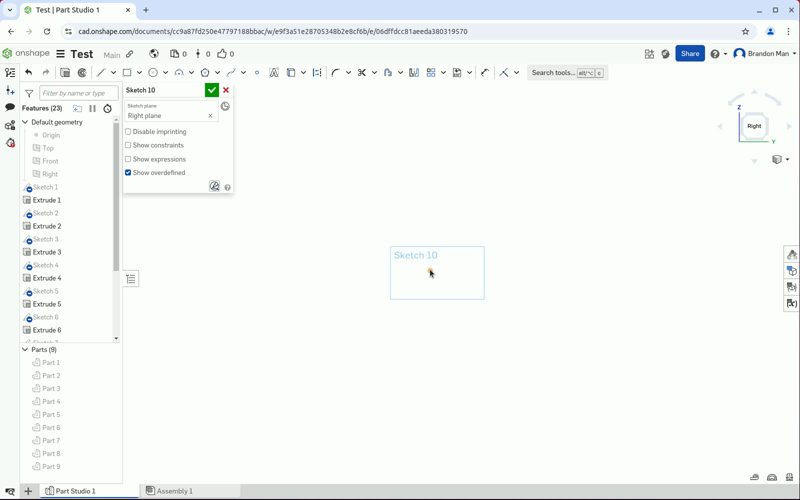
scroll(6)
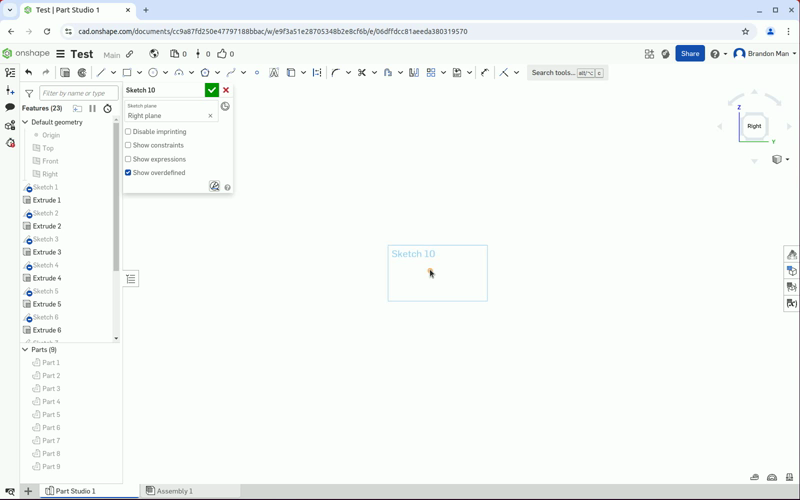
scroll(6)
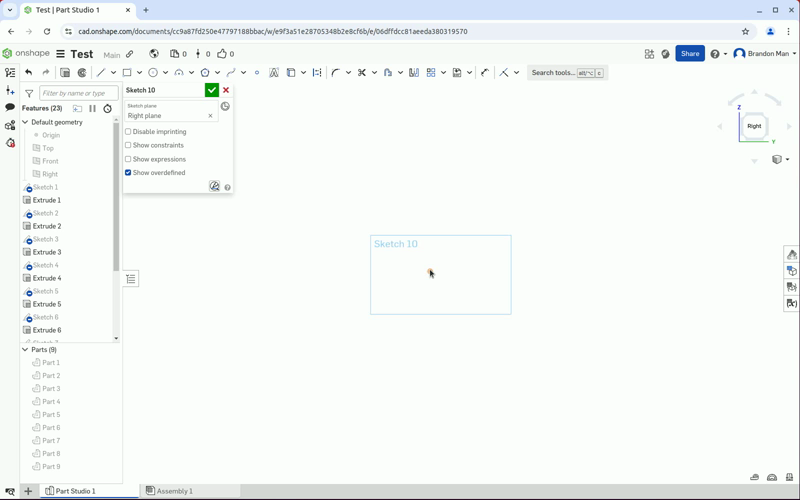
scroll(6)
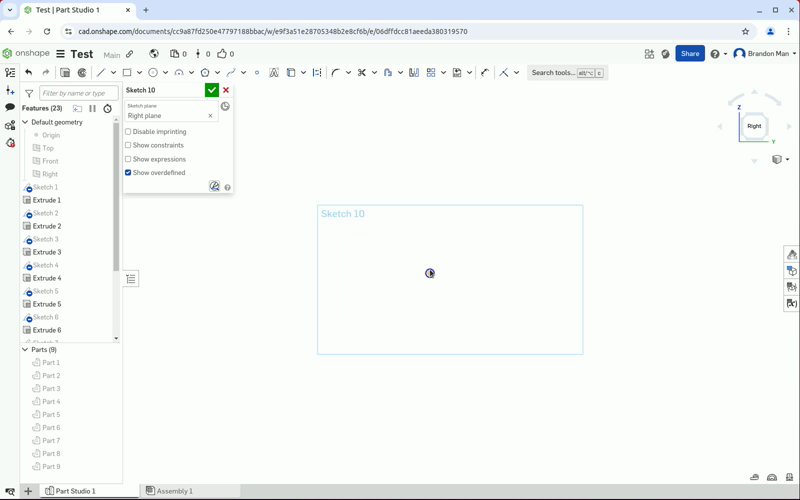
scroll(6)
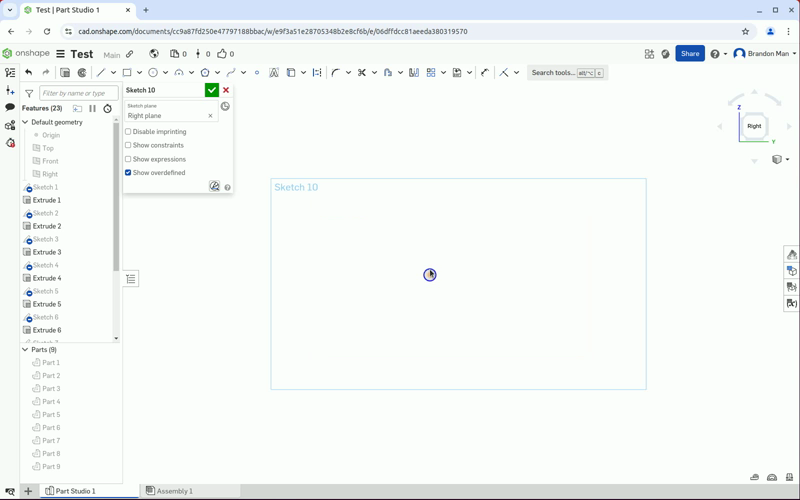
scroll(6)
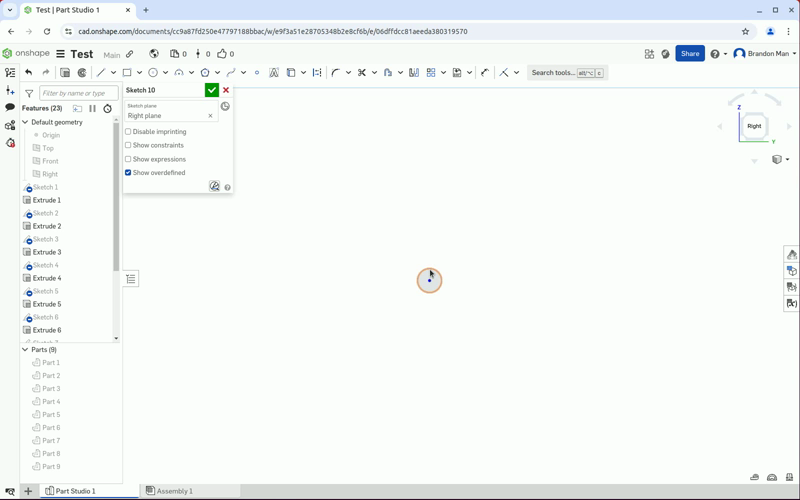
click(430, 269)
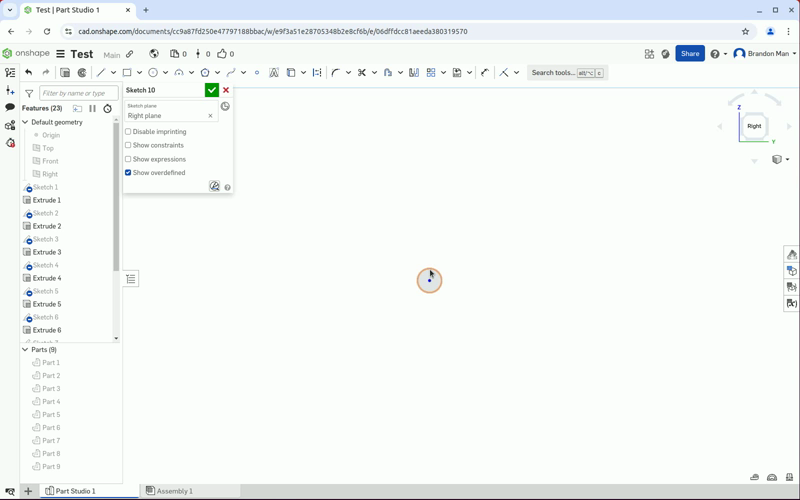
scroll(-6)
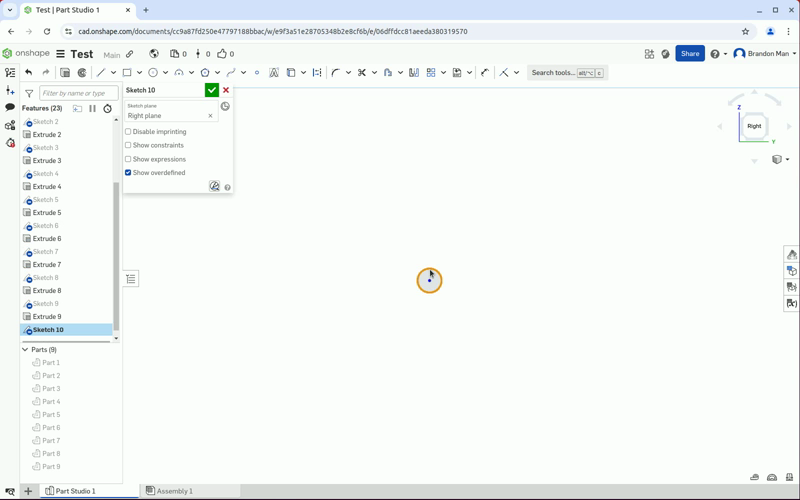
scroll(-6)
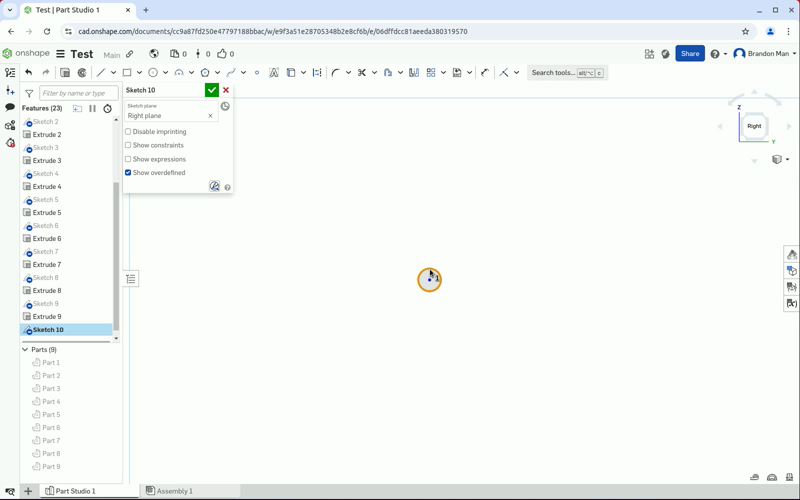
scroll(-6)
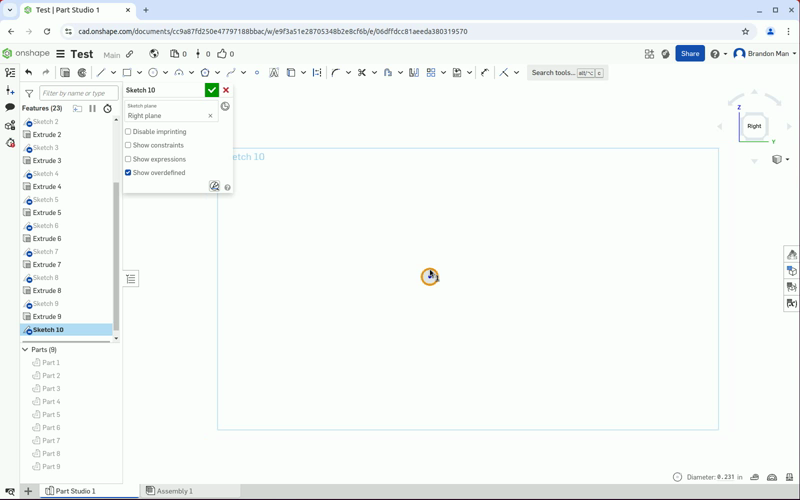
scroll(-6)
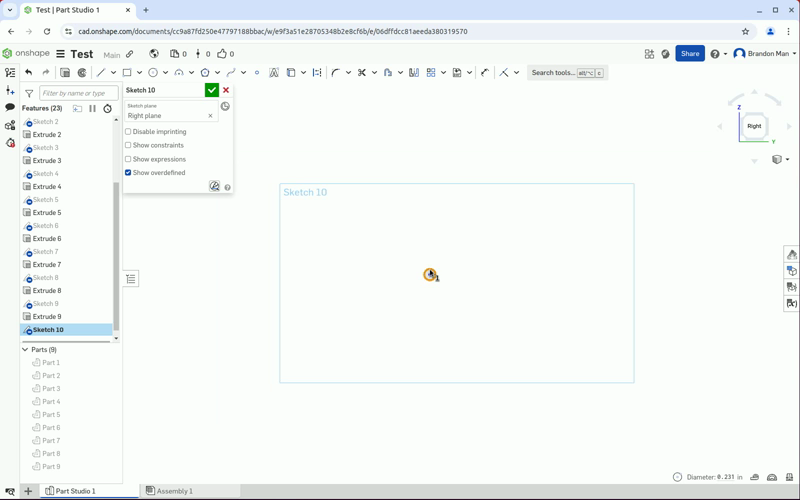
scroll(-6)
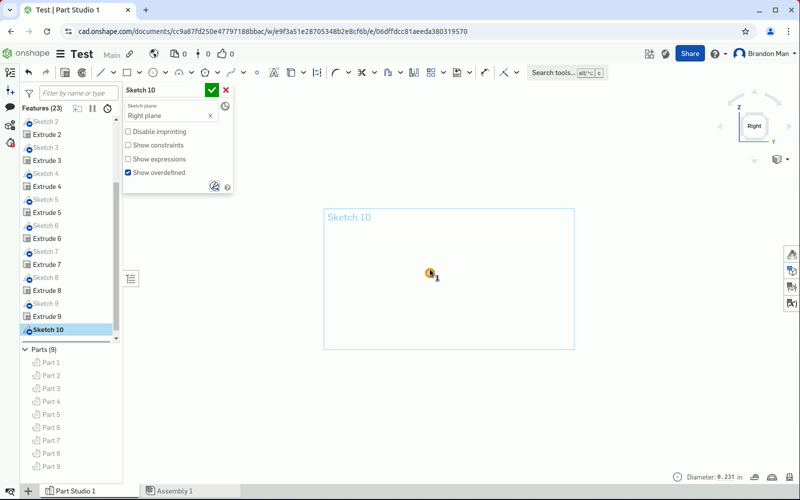
scroll(-6)
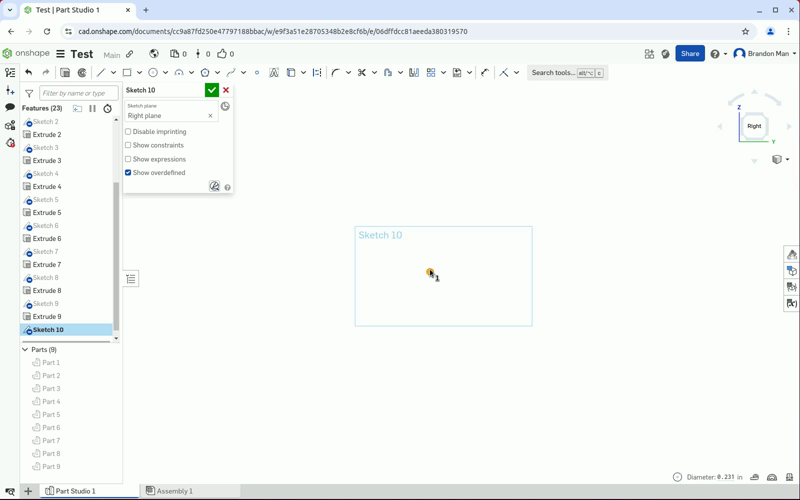
scroll(-6)
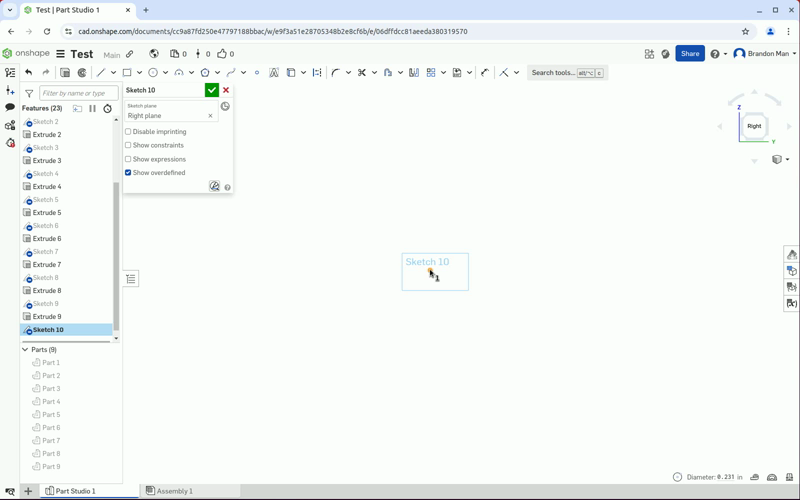
mouse_move(73, 352)
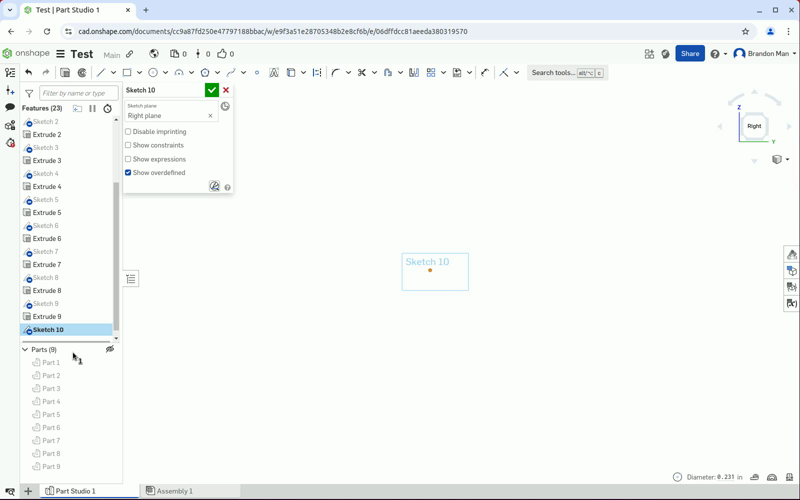
key(shift+y)
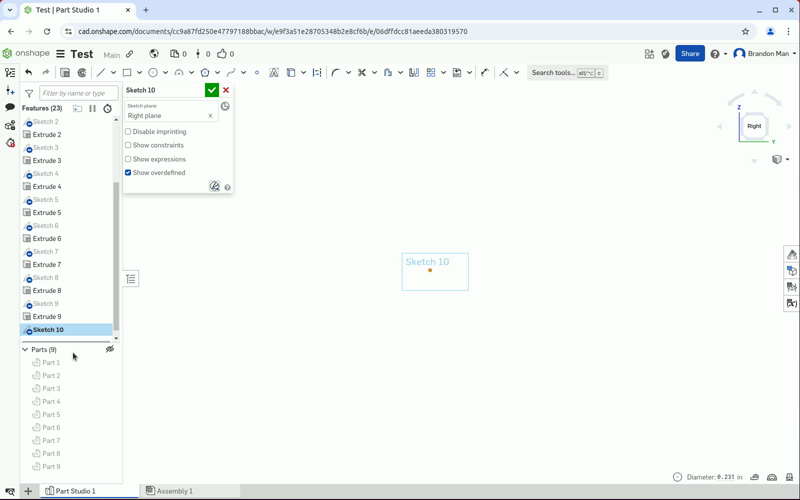
key(shift+e)
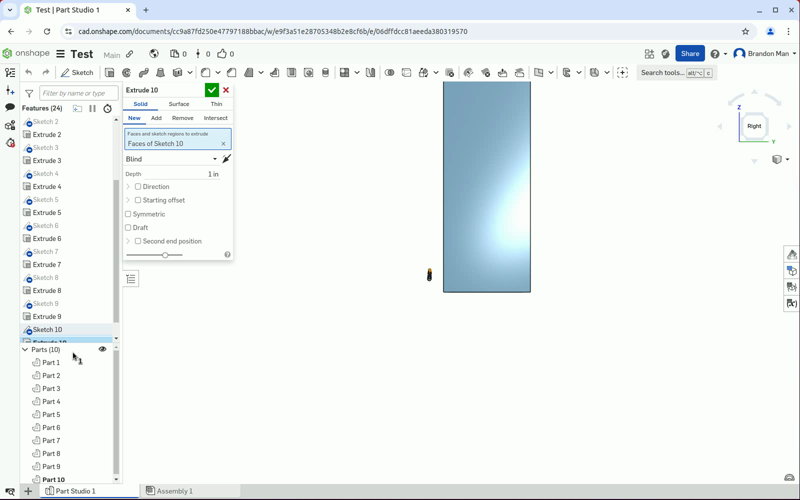
mouse_move(143, 106)
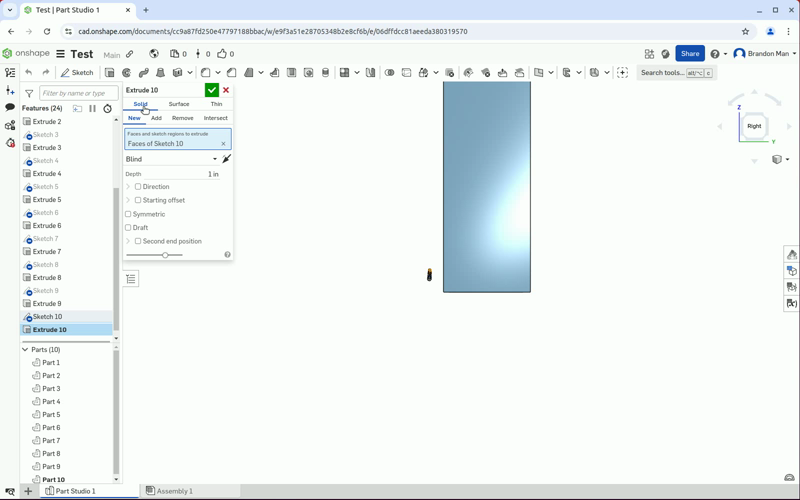
click(143, 106)
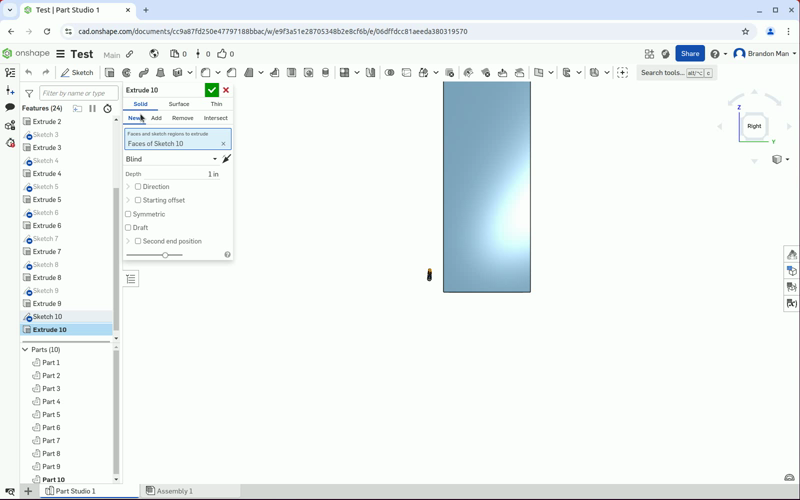
mouse_move(137, 120)
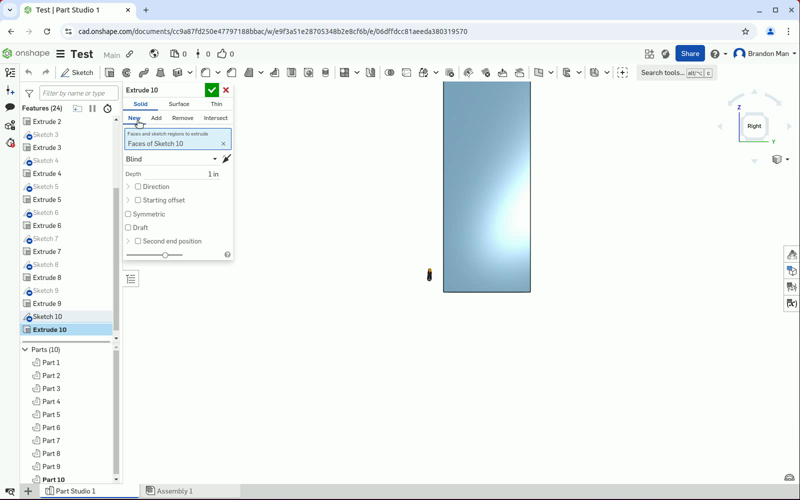
click(137, 120)
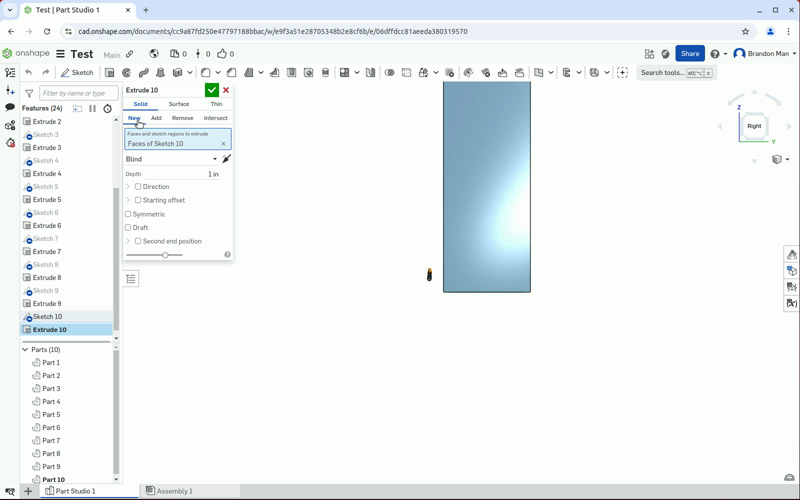
key(tab, 4)
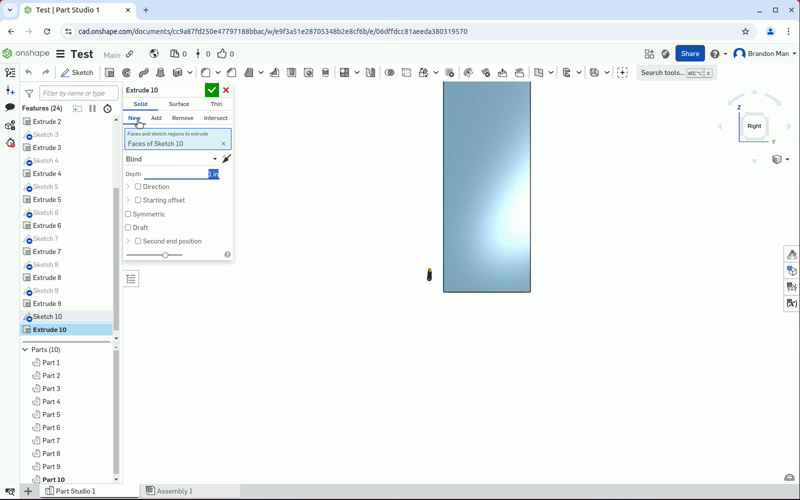
text(8.666)
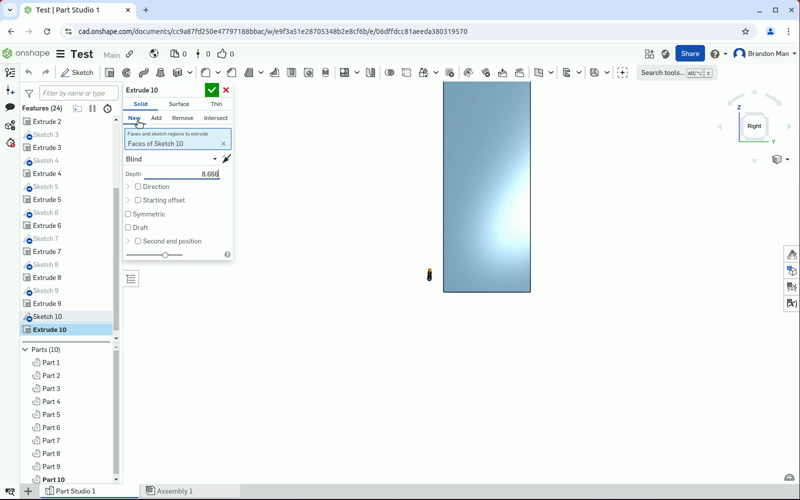
key(tab, 3)
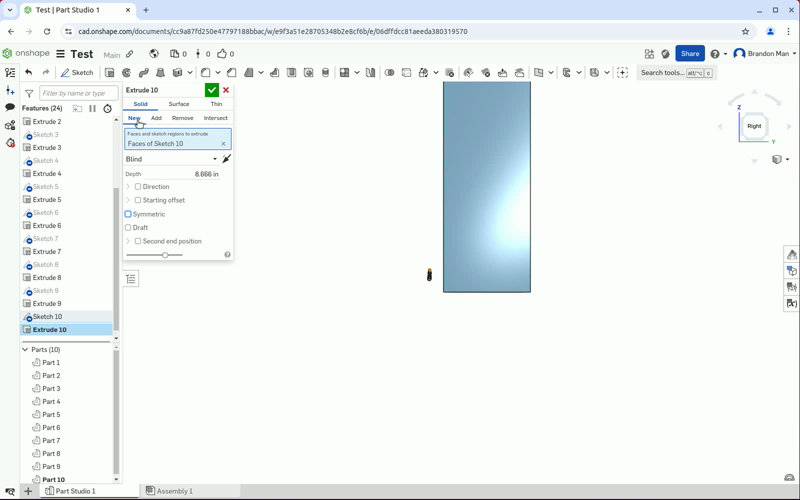
key(space)
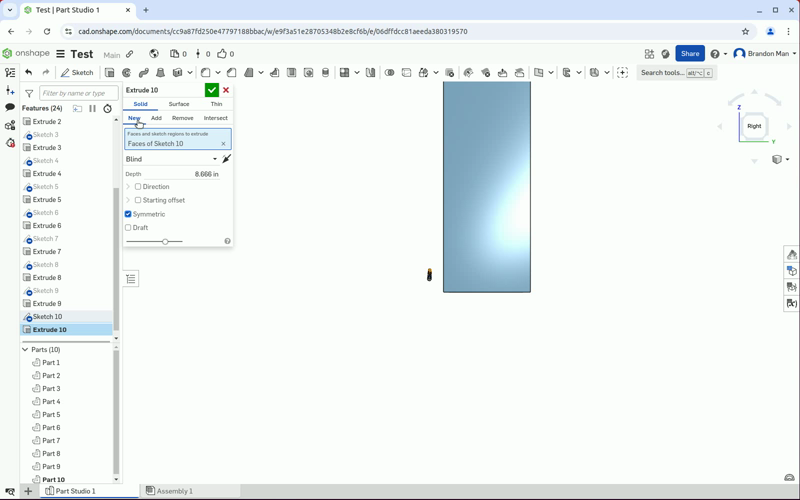
key(enter)
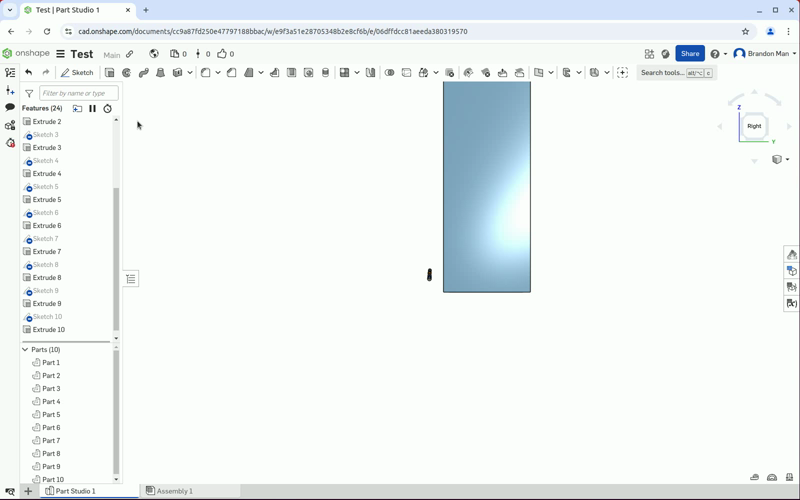
key(shift+h)
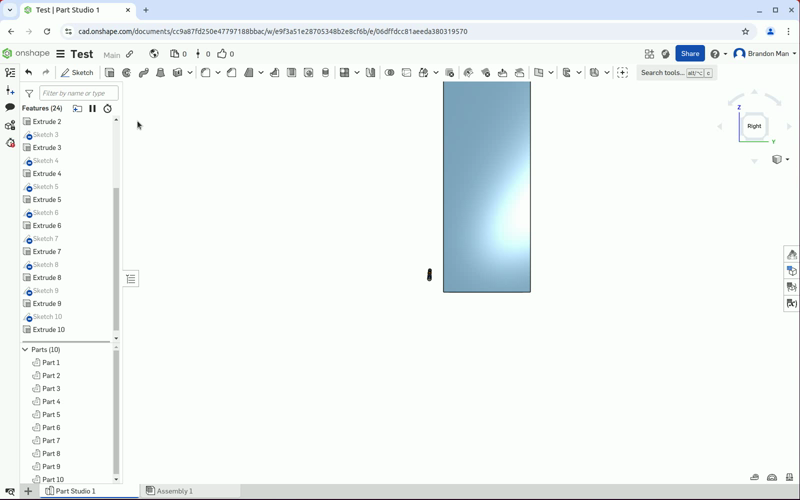
key(shift+h)
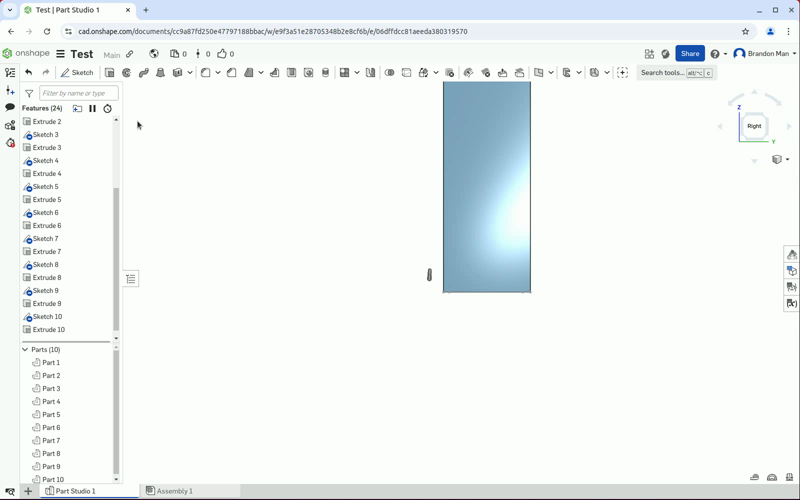
key(shift+7)
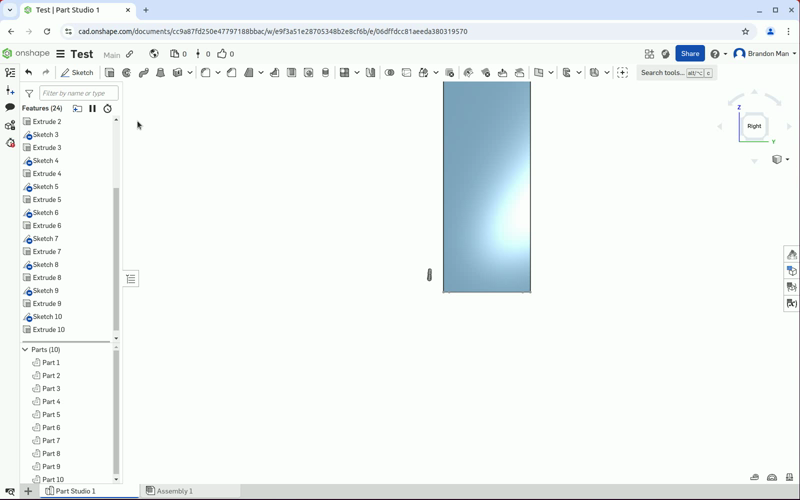
key(right, 2)
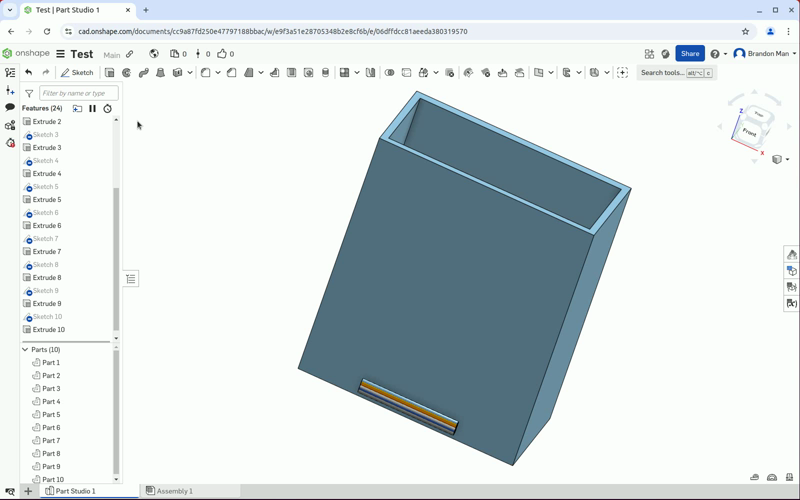
key(down, 2)
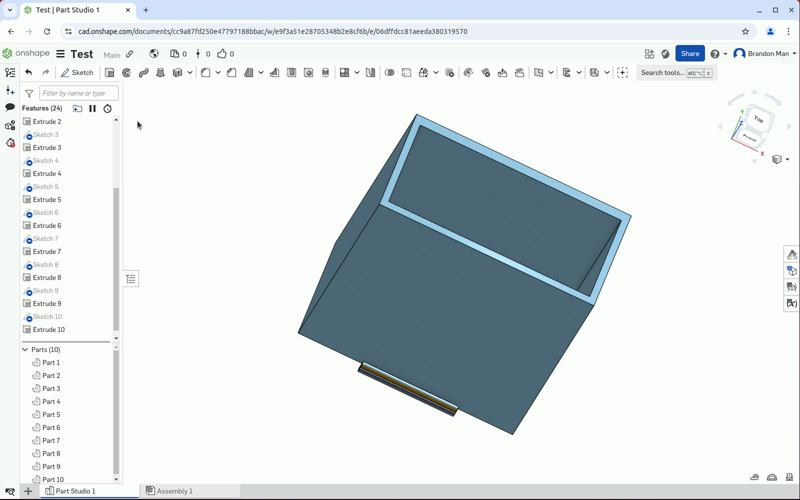
key(up, 2)
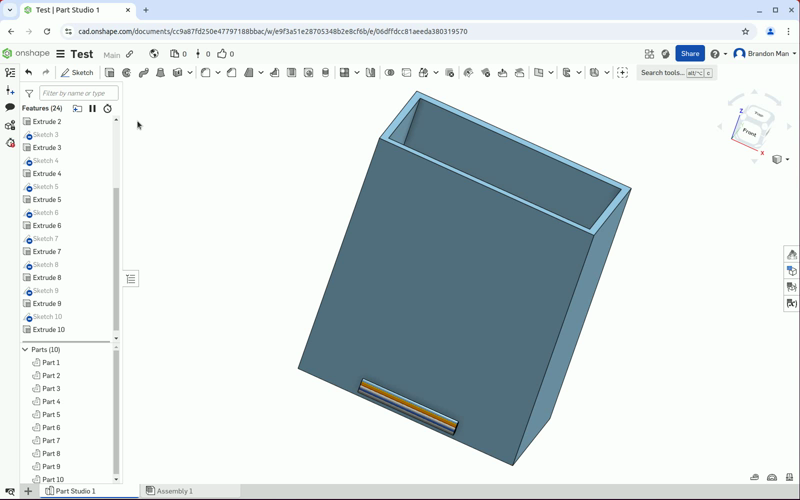
key(left, 2)
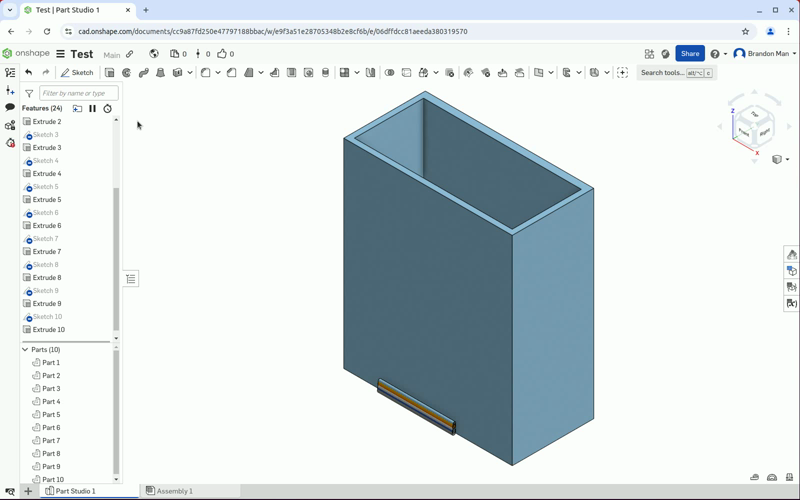
mouse_move(69, 85)
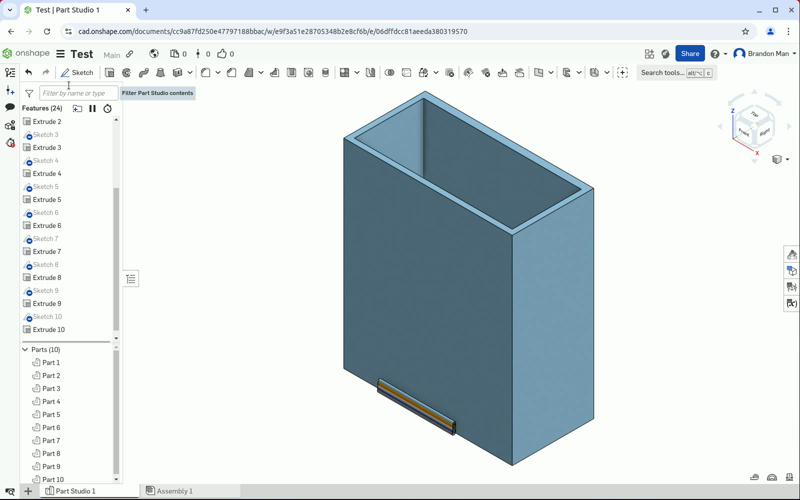
click(69, 85)